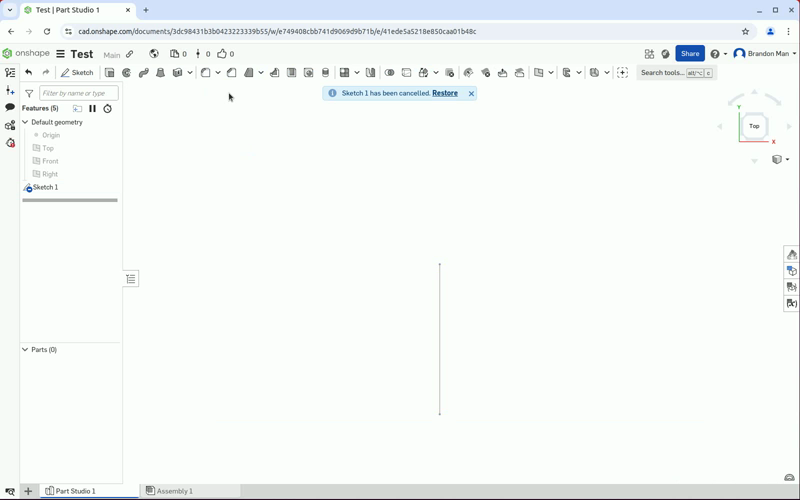
key(shift+h)
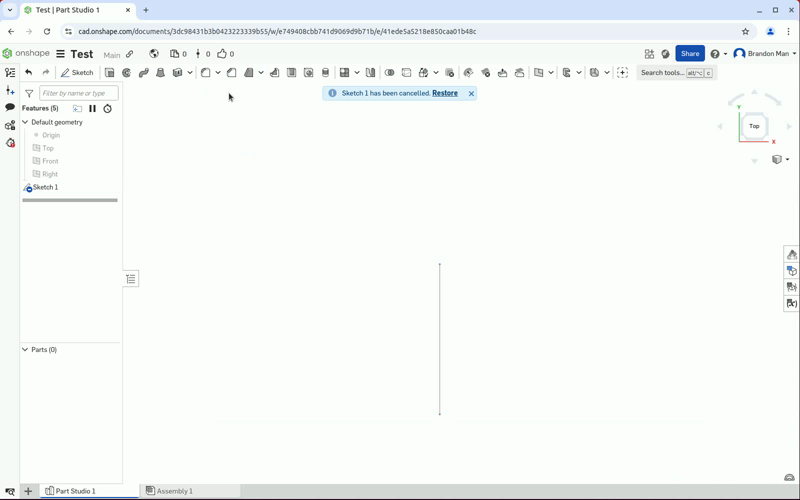
key(shift+s)
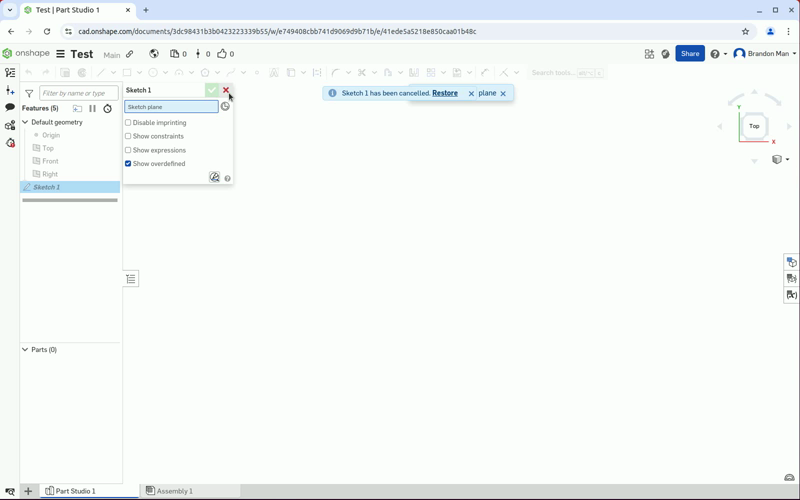
mouse_move(73, 150)
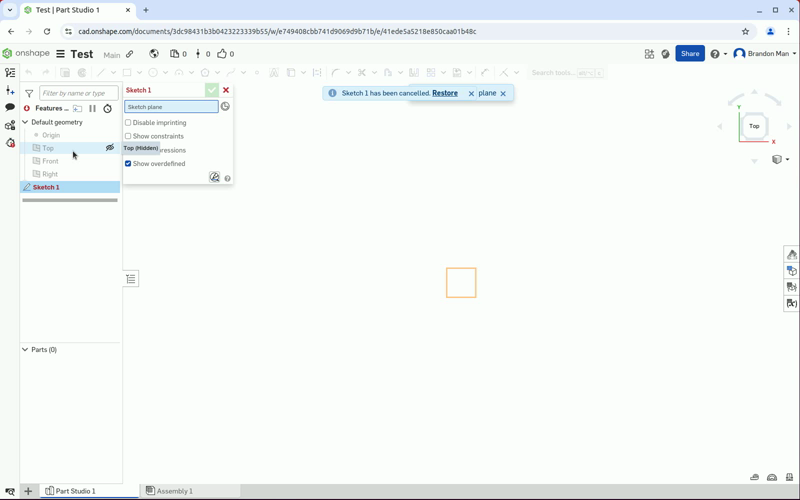
click(73, 150)
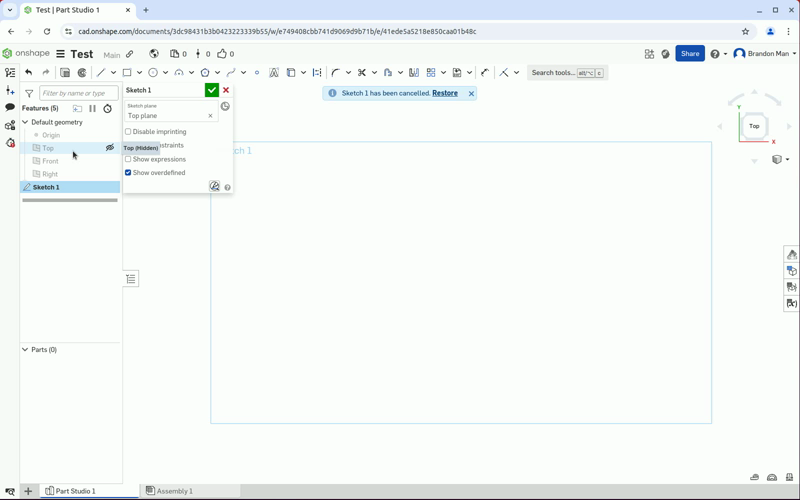
mouse_move(73, 352)
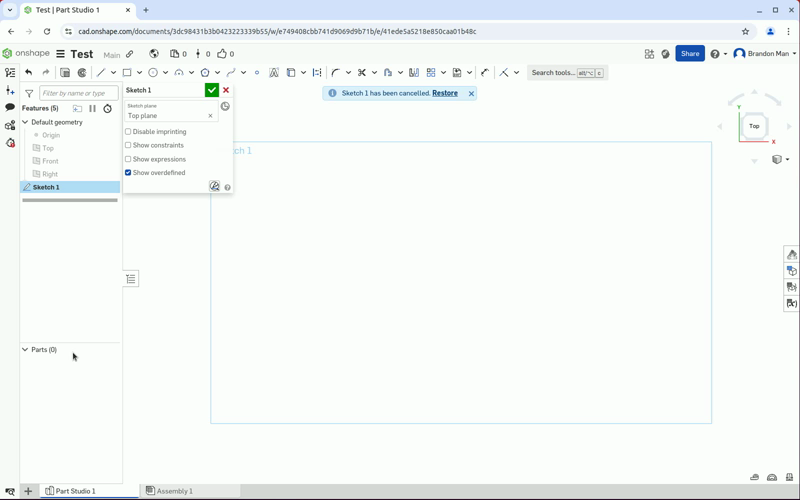
key(y)
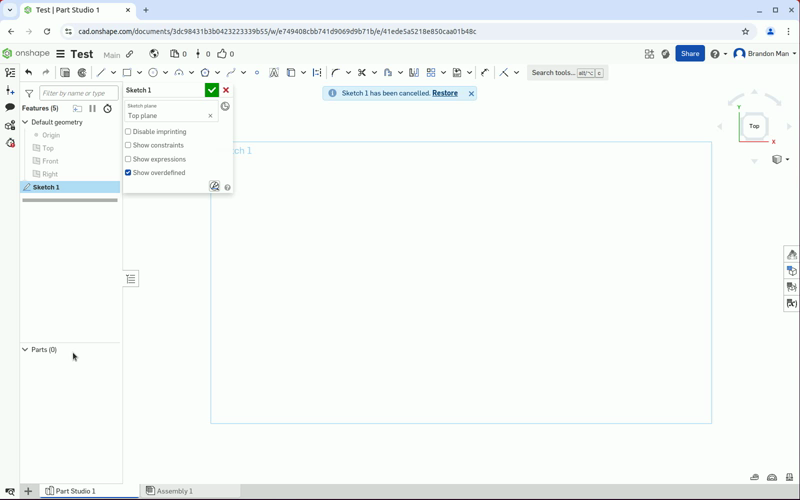
key(a)
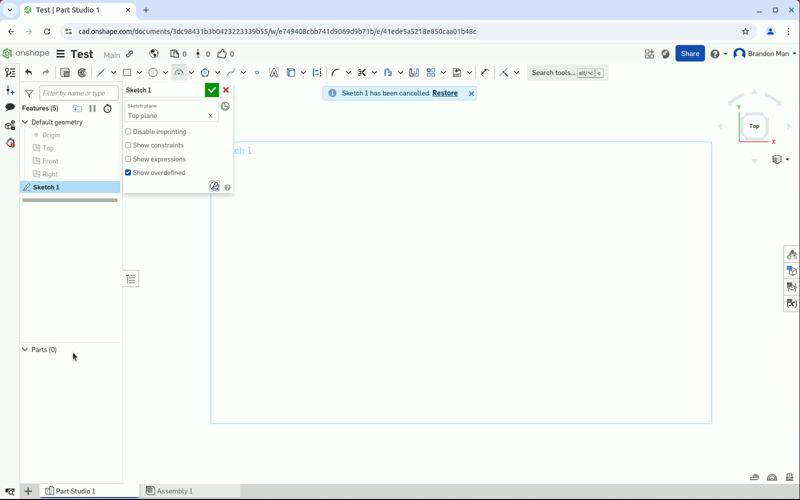
key_down(shift)
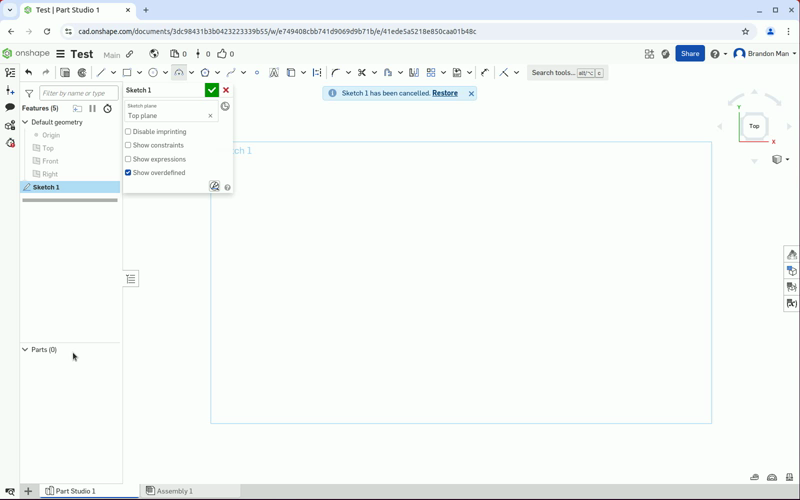
mouse_move(446, 244)
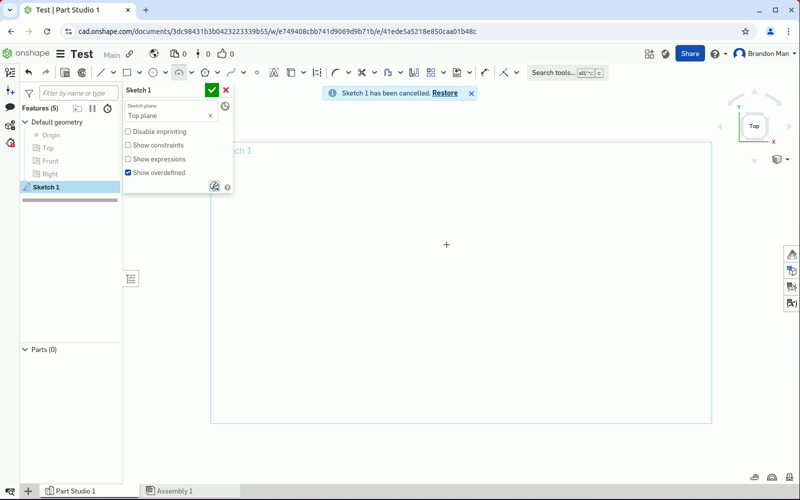
click(446, 244)
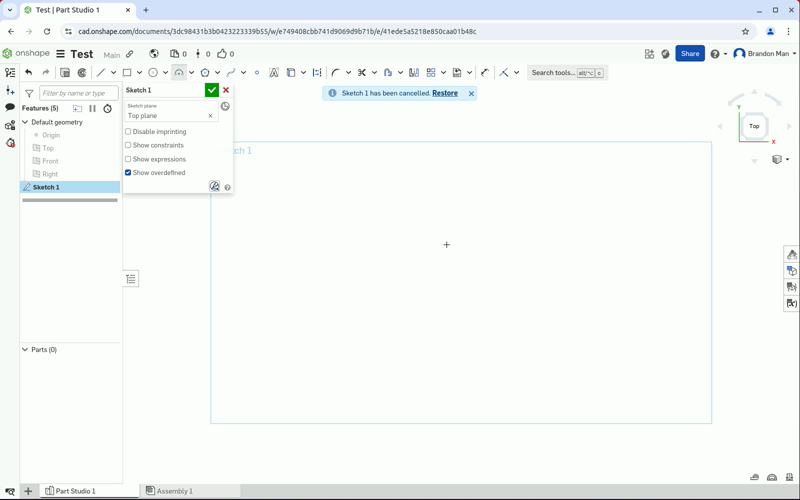
key_up(shift)
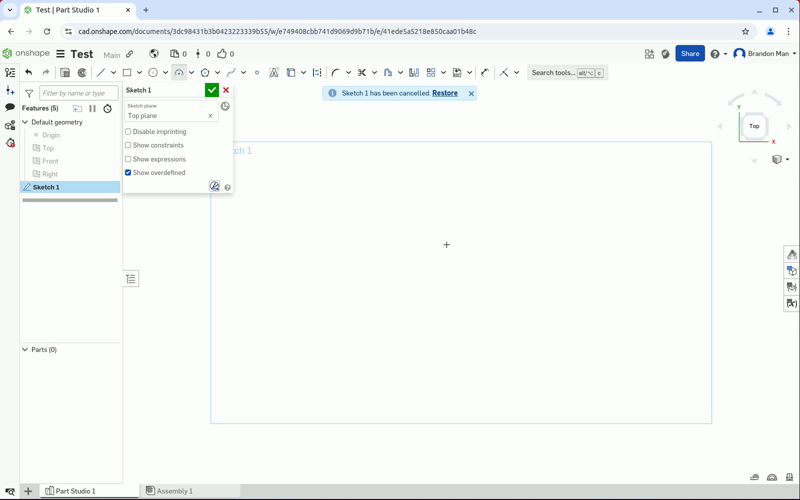
key_down(shift)
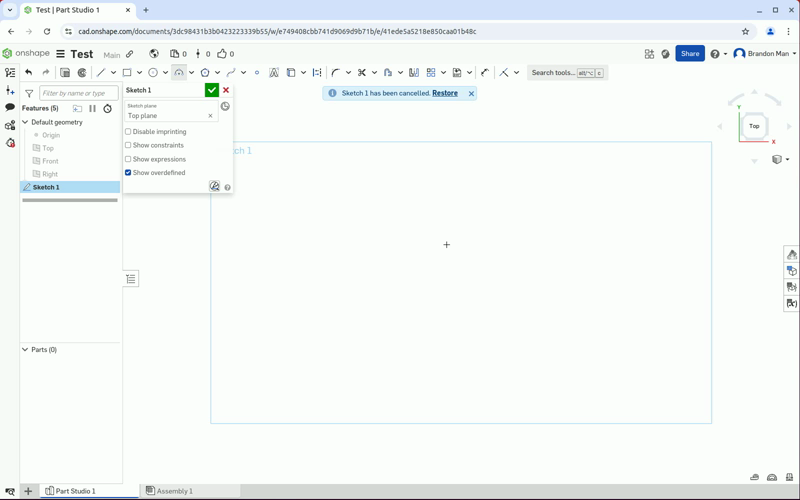
mouse_move(474, 244)
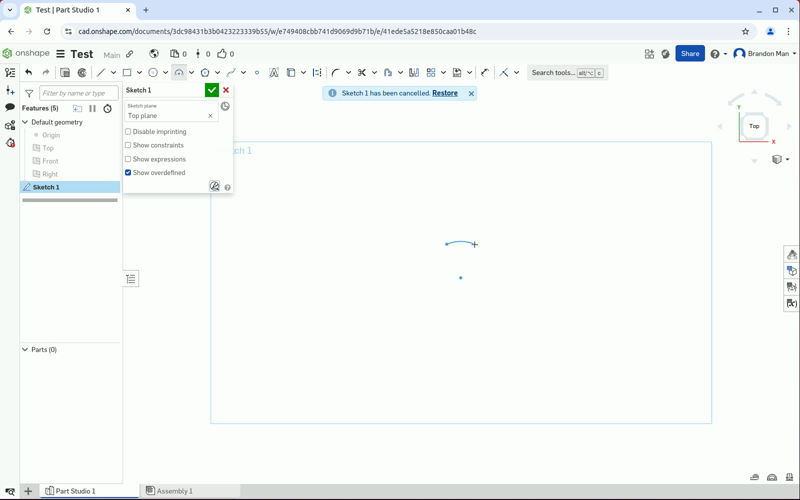
click(474, 244)
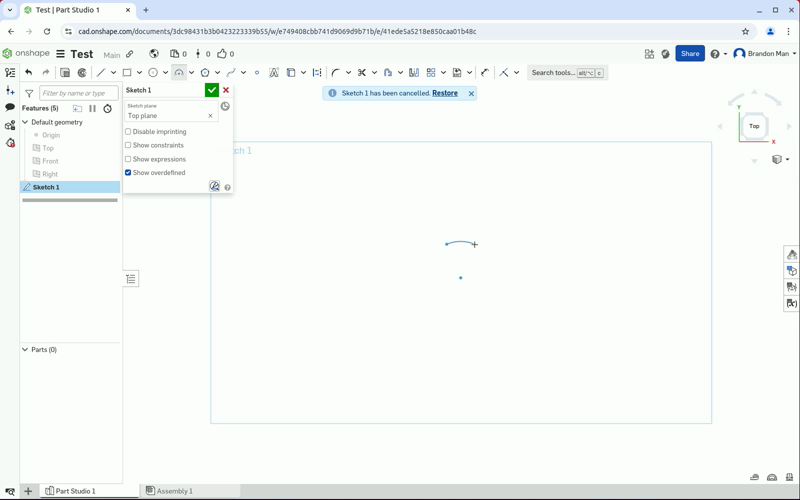
mouse_move(460, 325)
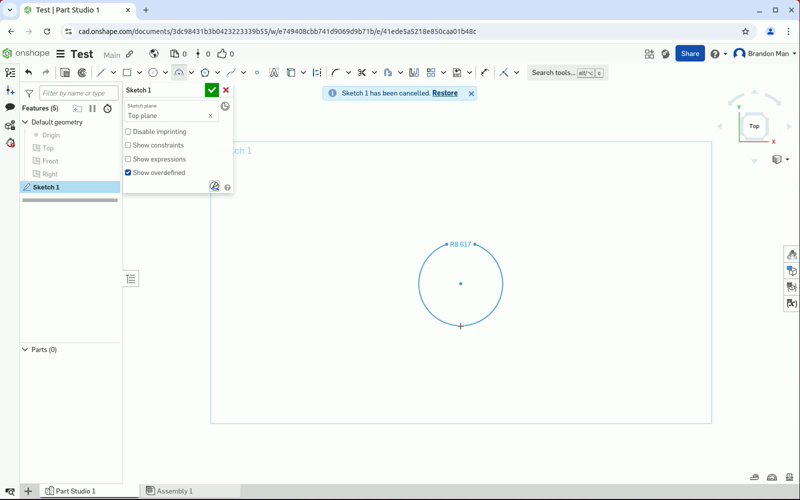
click(460, 325)
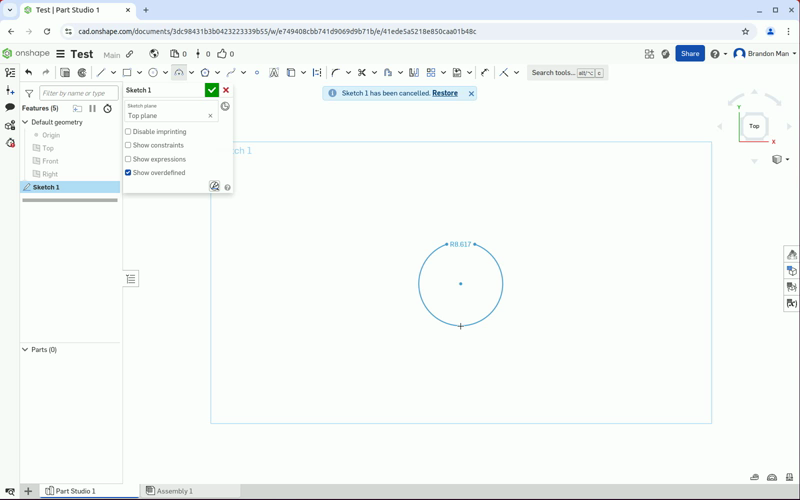
key_up(shift)
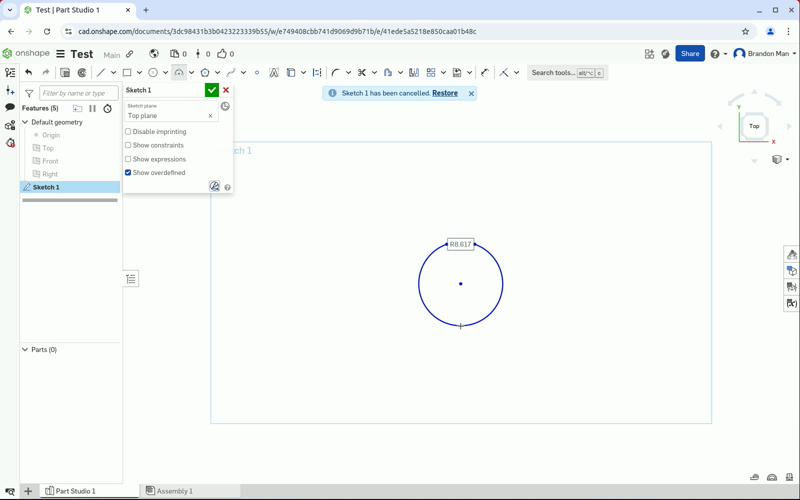
key(esc)
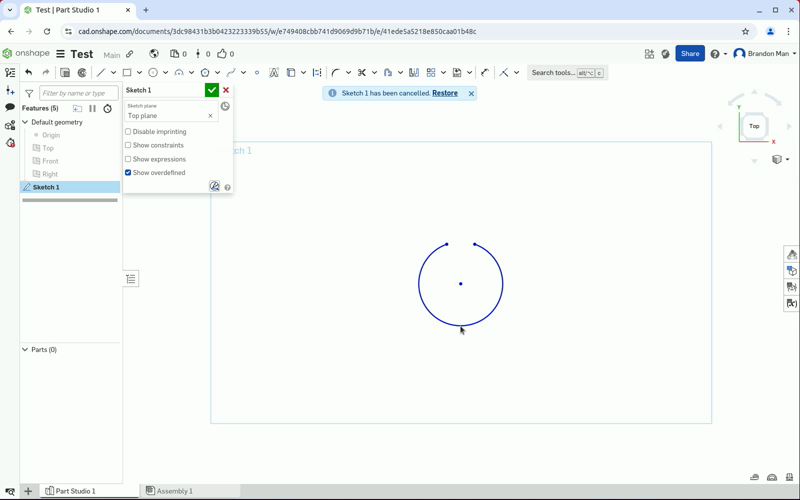
key(l)
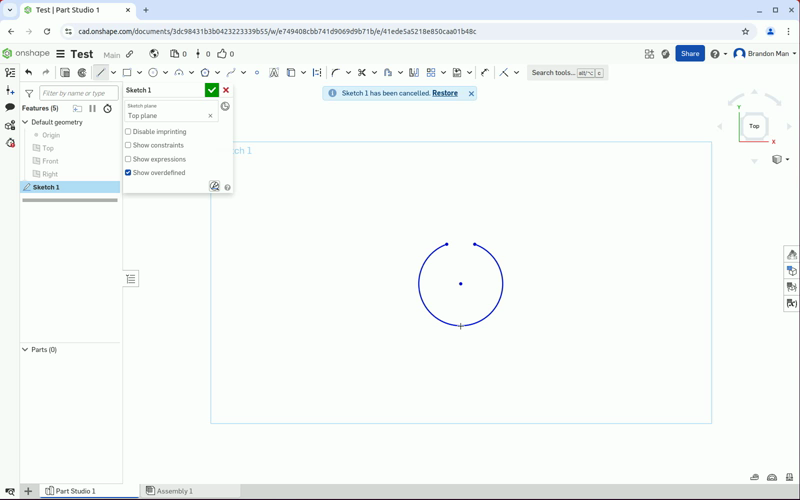
mouse_move(474, 244)
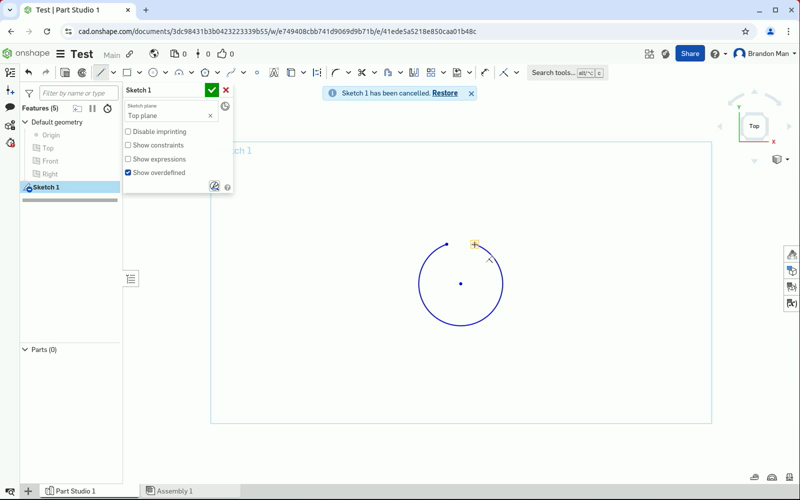
click(474, 244)
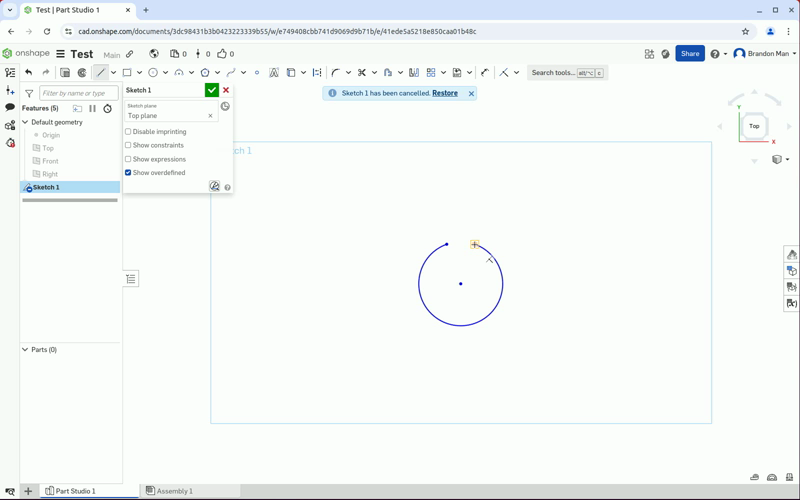
key_down(shift)
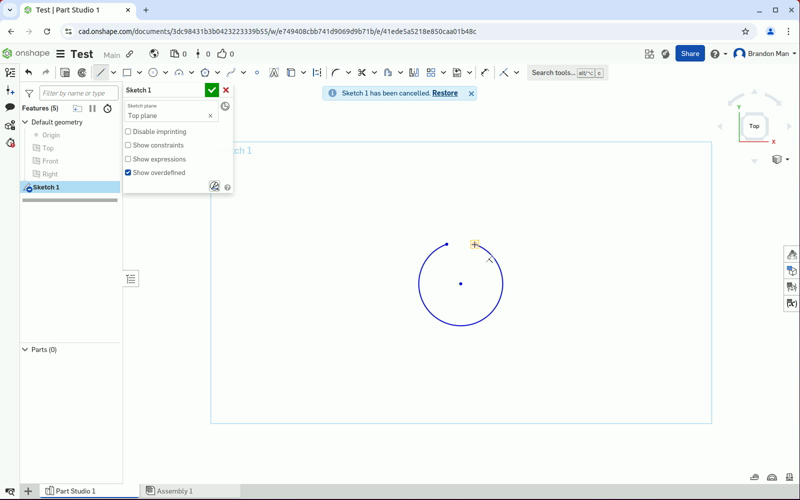
mouse_move(474, 169)
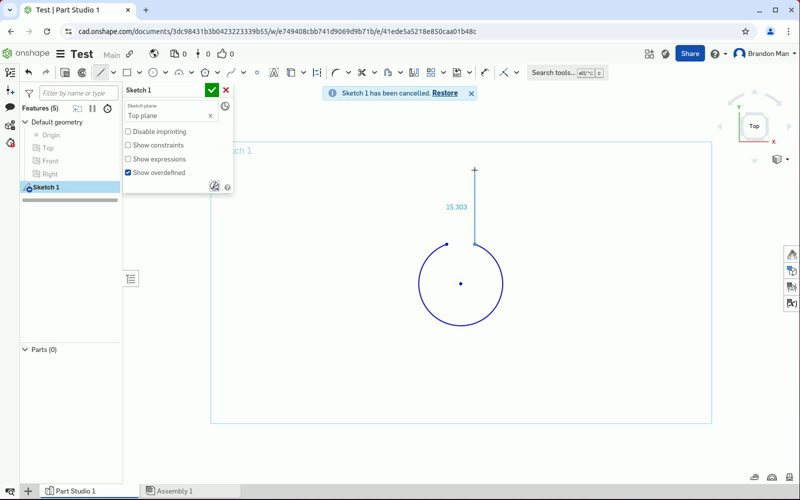
click(474, 169)
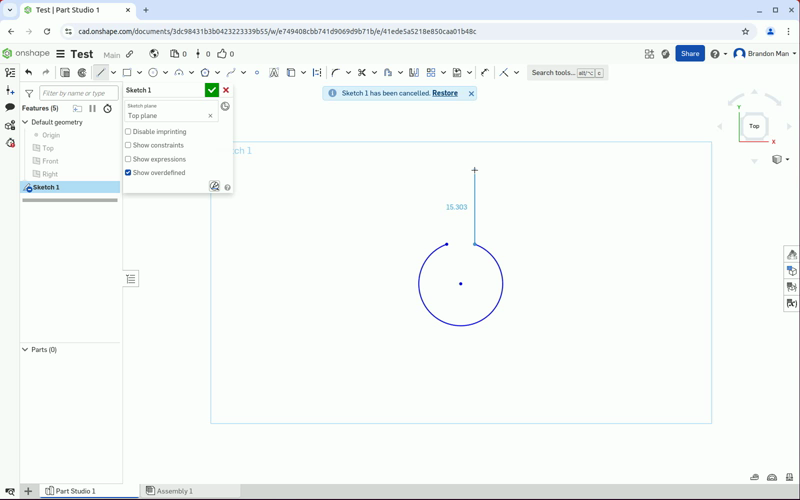
key_up(shift)
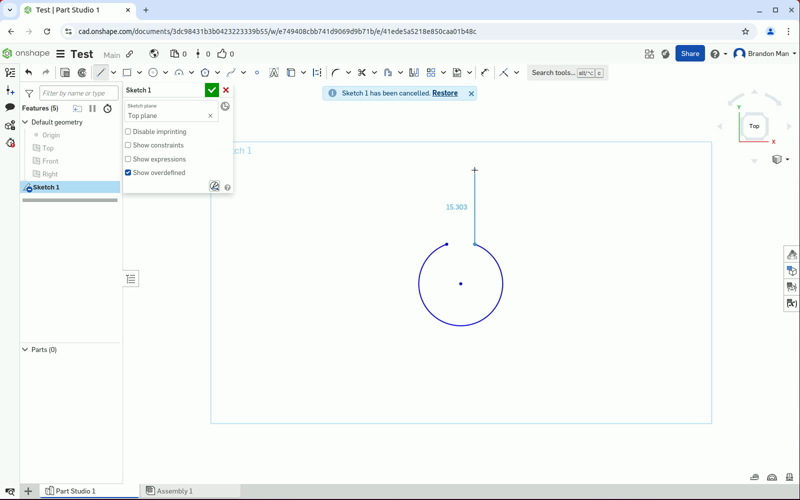
key_down(shift)
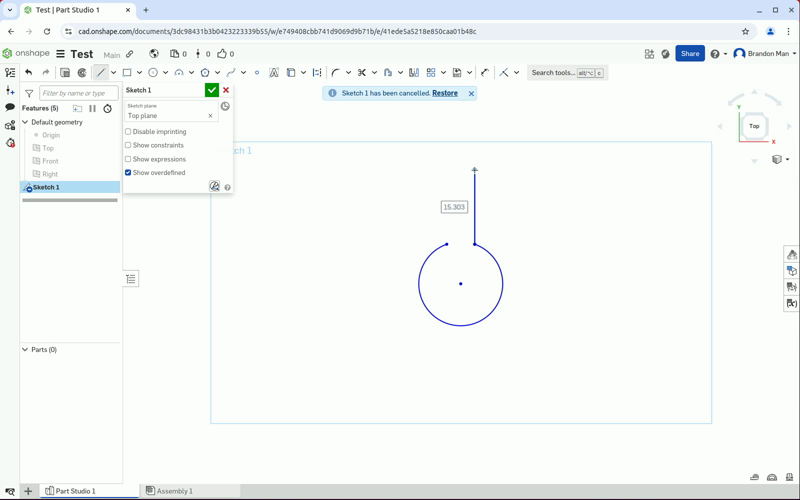
mouse_move(504, 169)
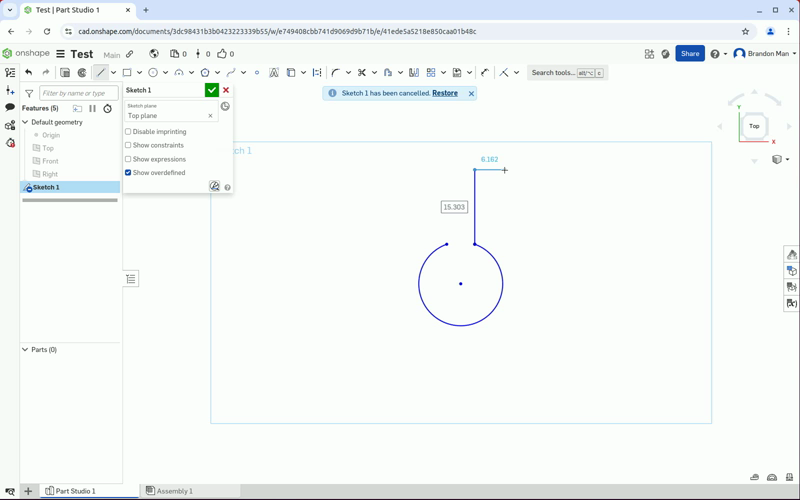
mouse_move(460, 169)
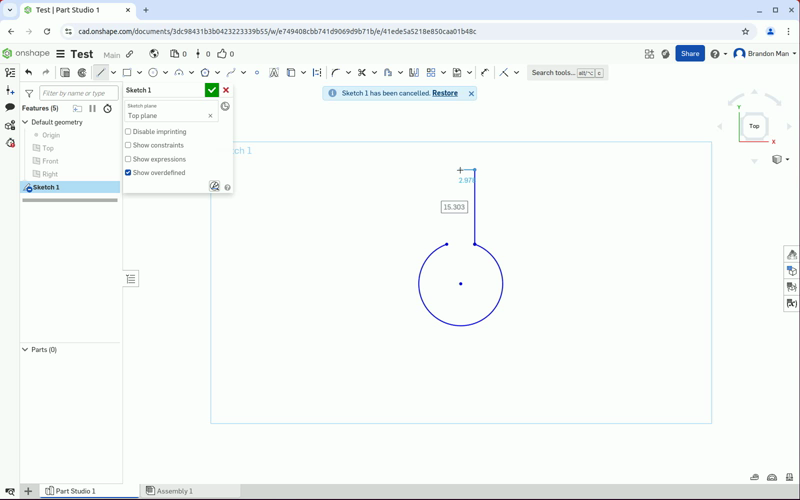
click(460, 169)
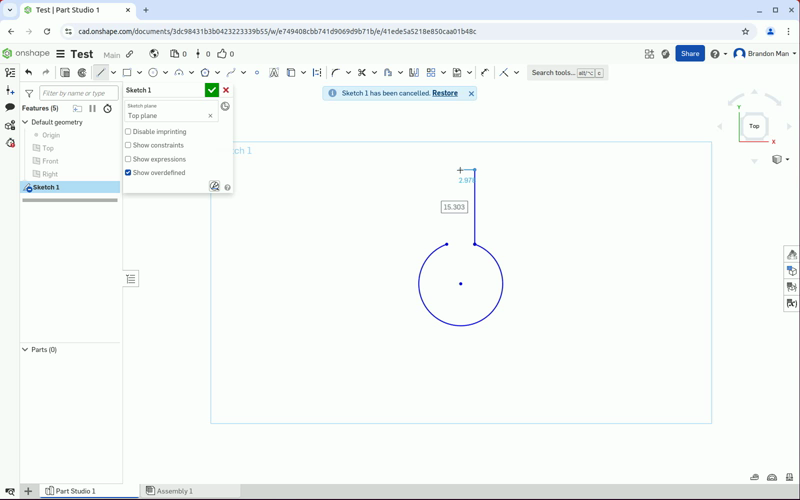
key_up(shift)
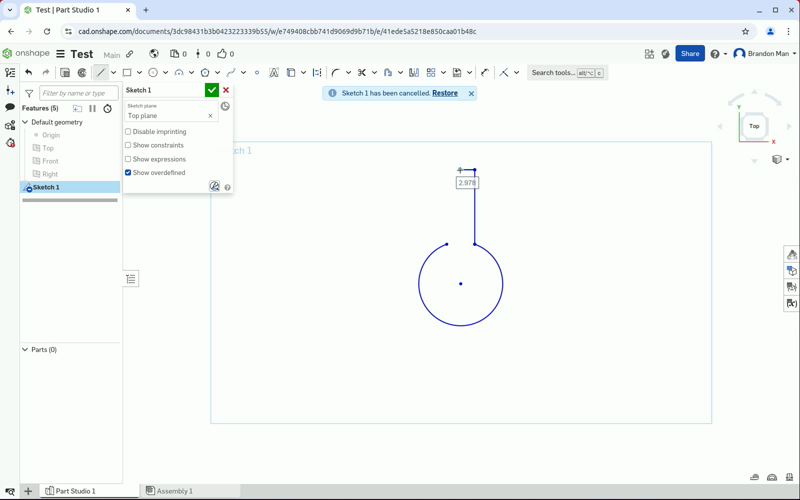
key_down(shift)
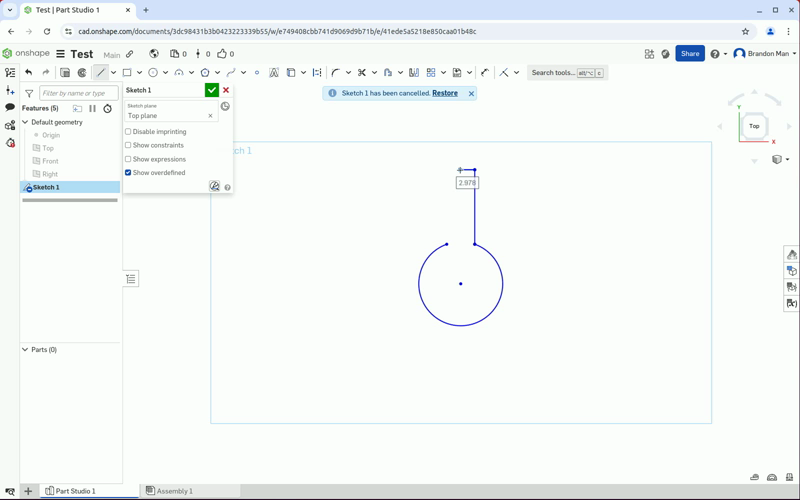
mouse_move(490, 169)
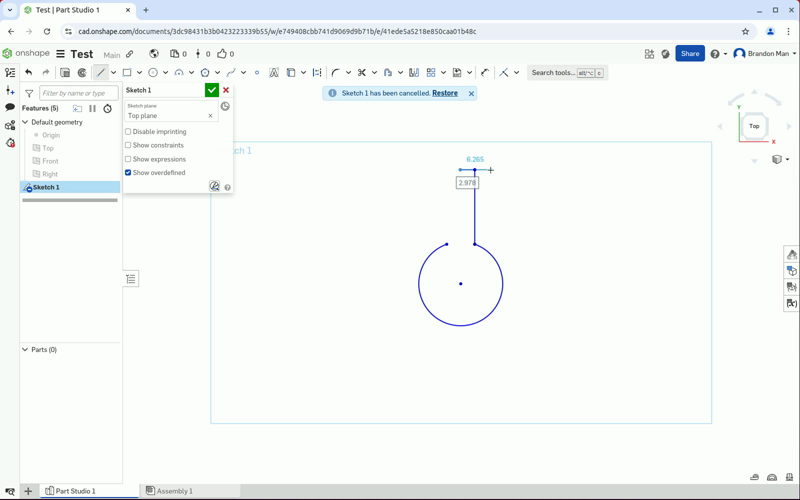
mouse_move(446, 169)
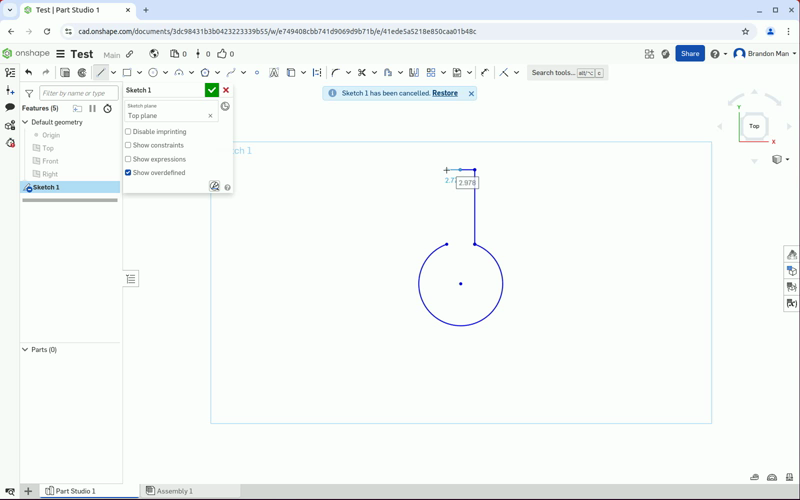
click(446, 169)
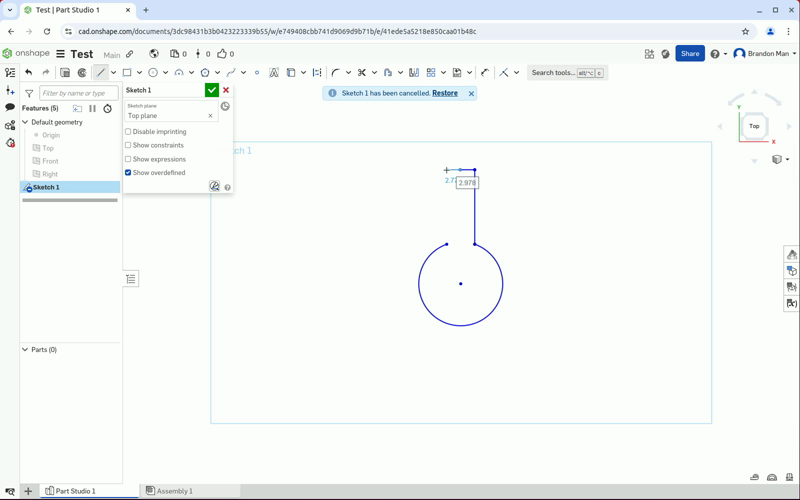
key_up(shift)
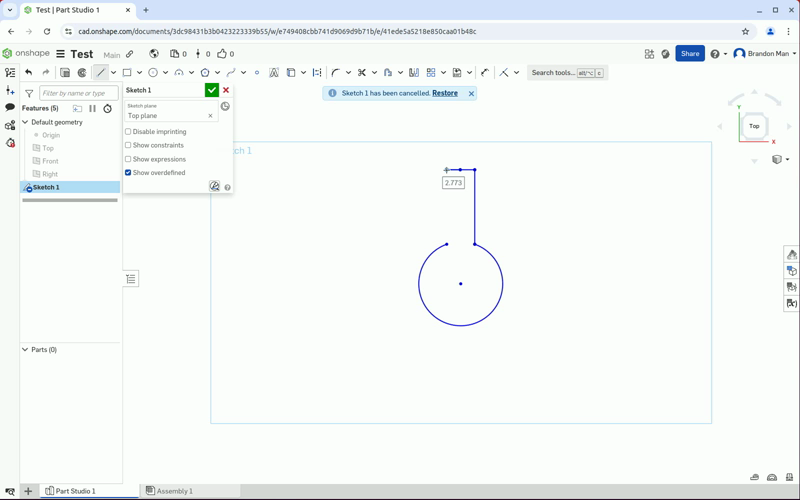
key_down(shift)
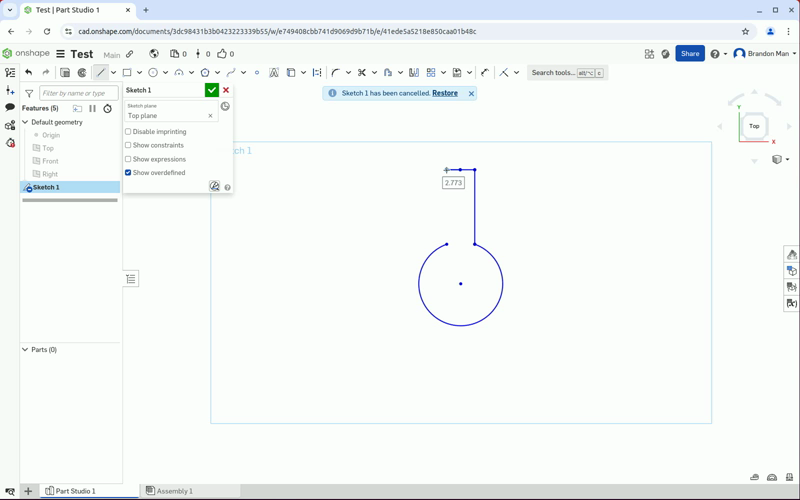
mouse_move(446, 244)
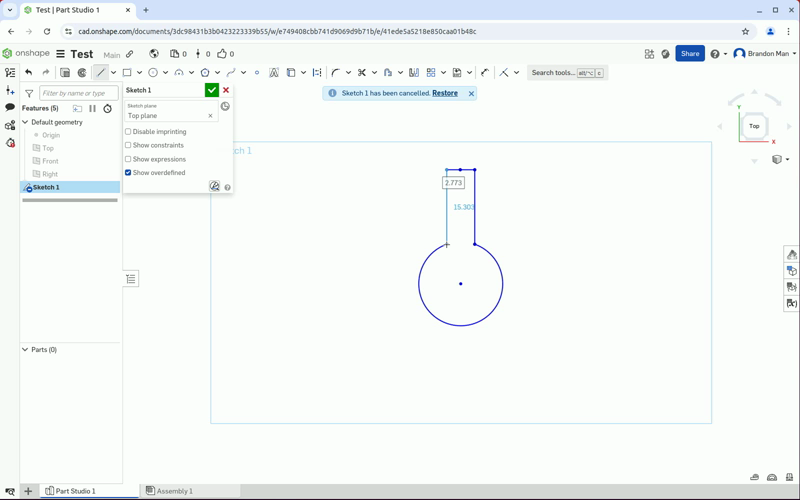
key_up(shift)
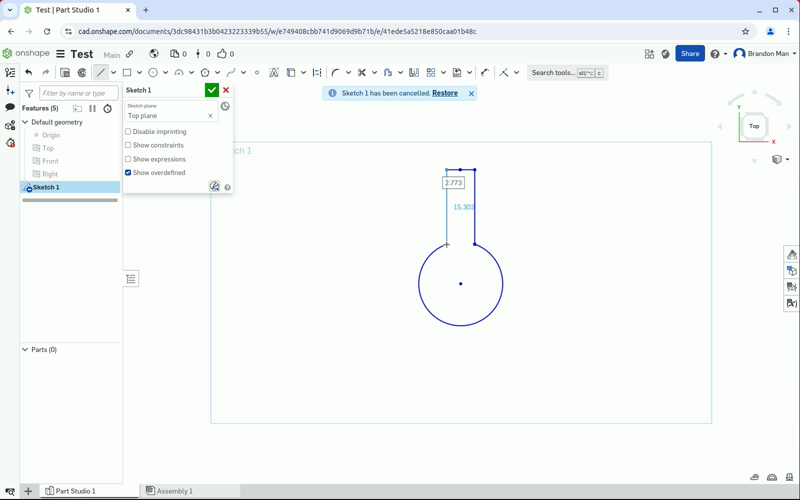
click(446, 244)
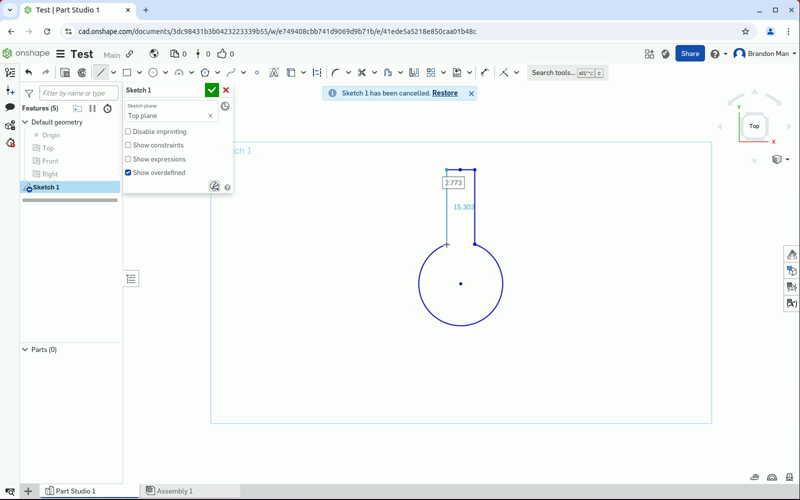
key(esc)
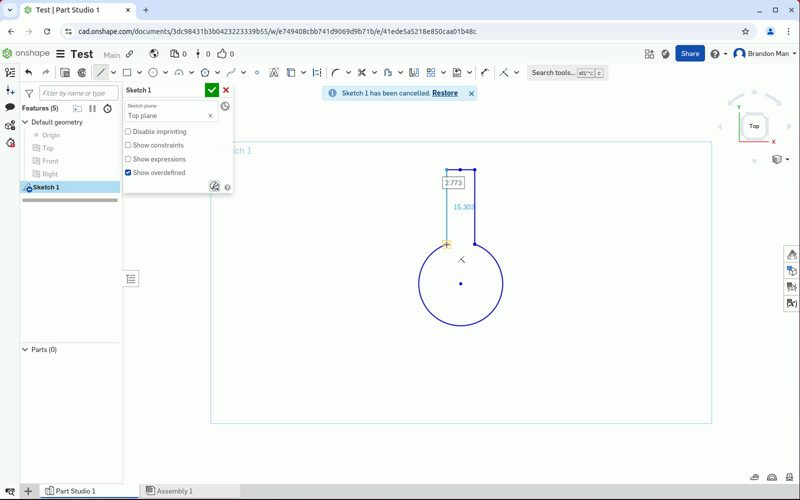
mouse_move(445, 260)
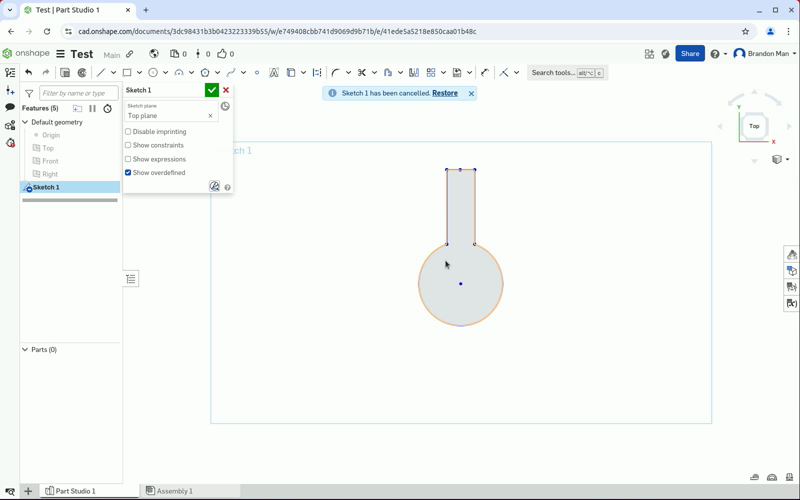
click(445, 260)
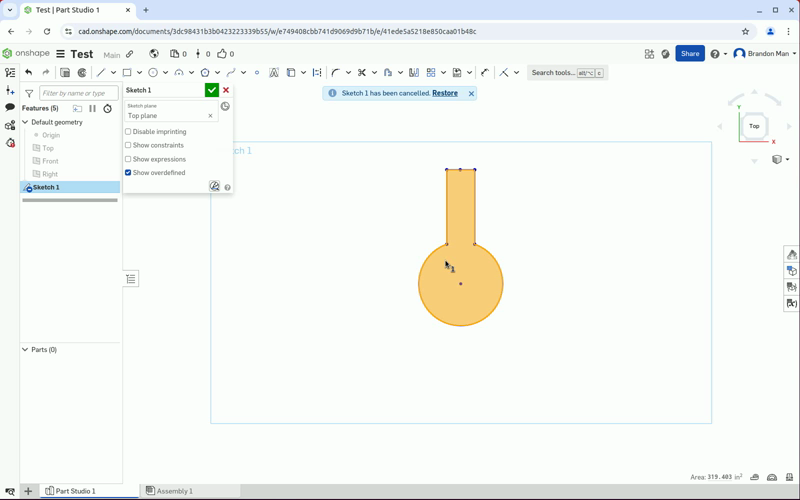
mouse_move(73, 352)
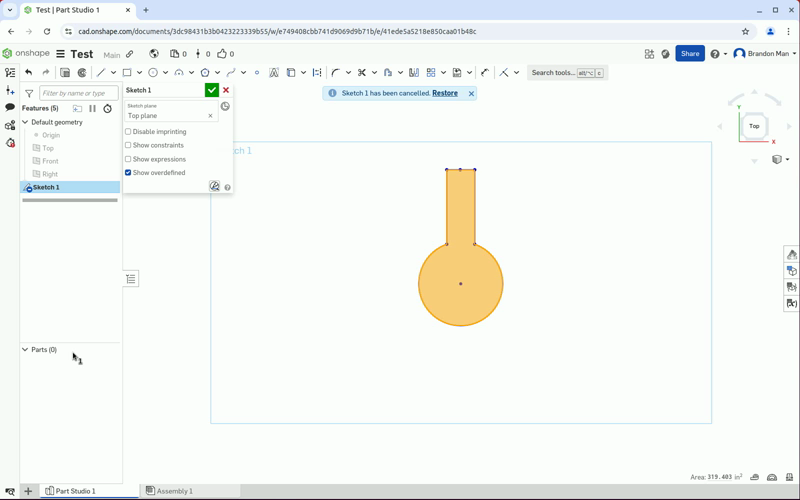
key(shift+y)
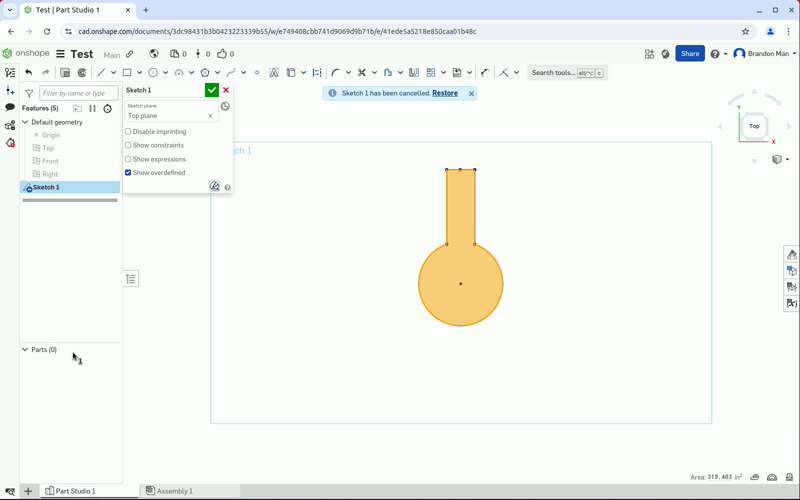
key(shift+e)
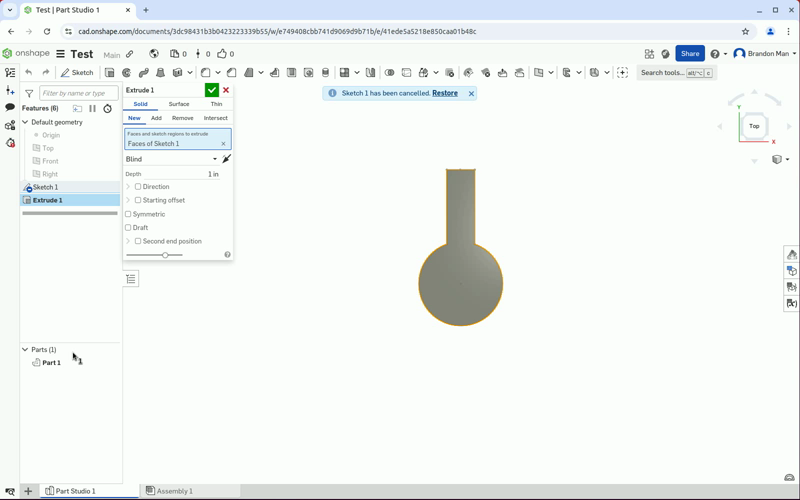
mouse_move(143, 106)
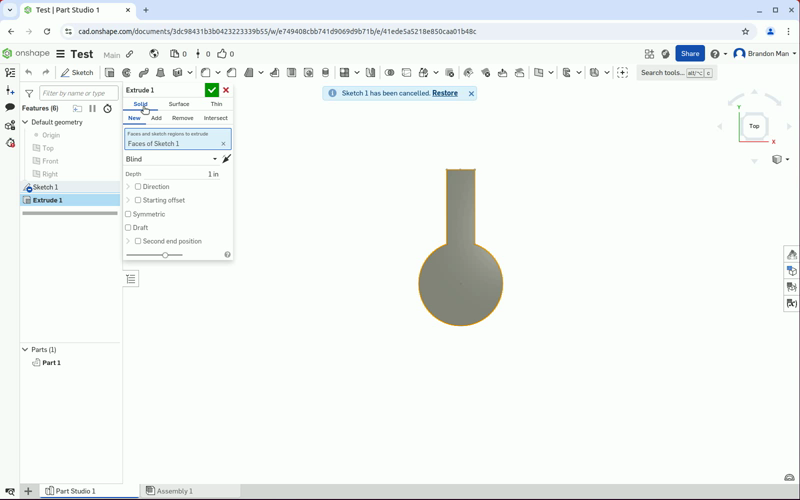
click(143, 106)
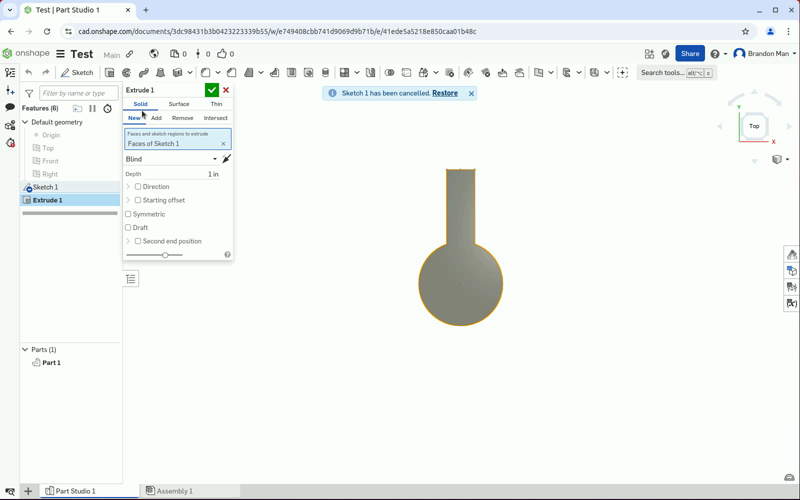
mouse_move(137, 120)
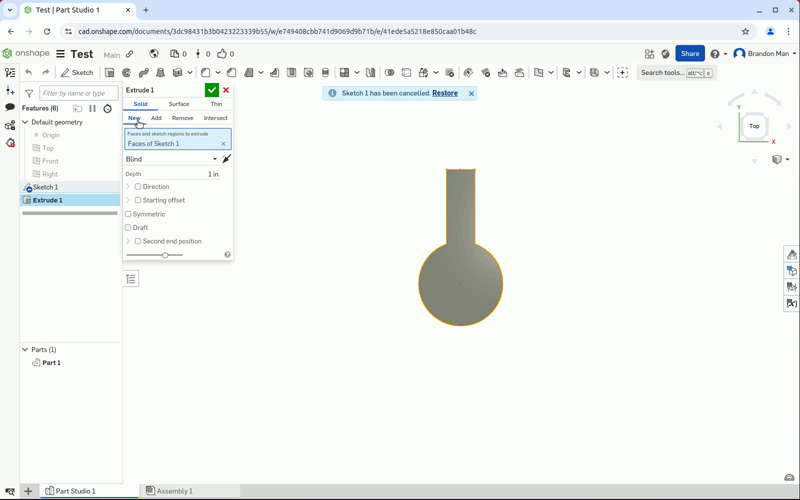
click(137, 120)
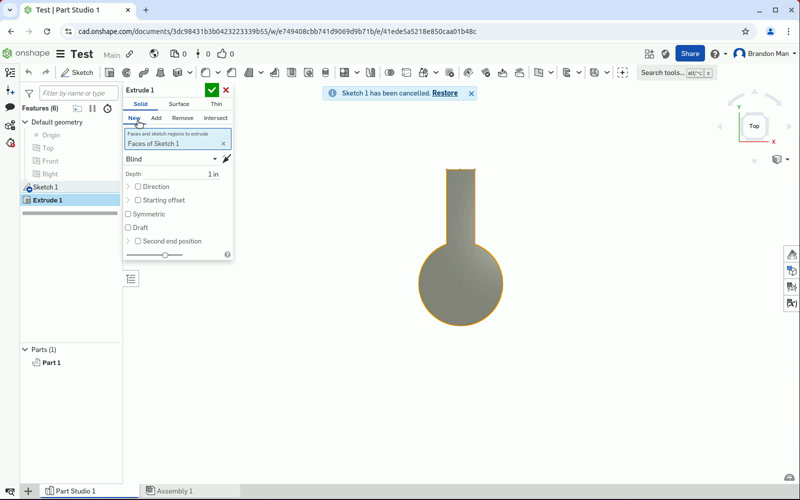
key(tab, 4)
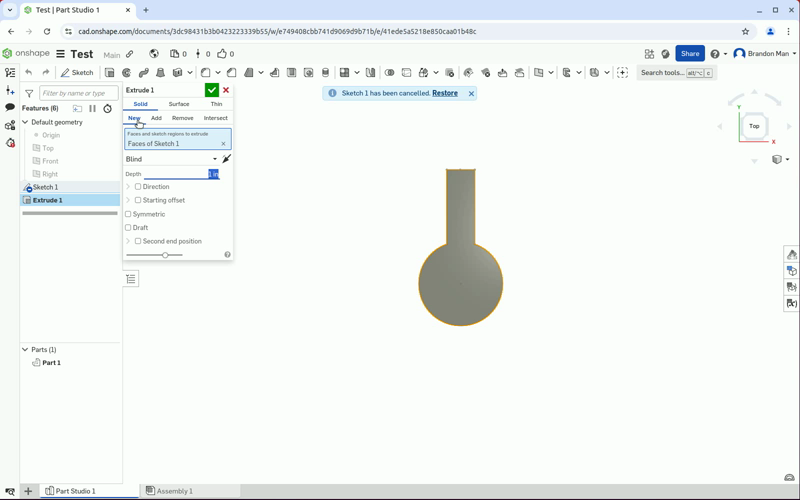
text(13.239)
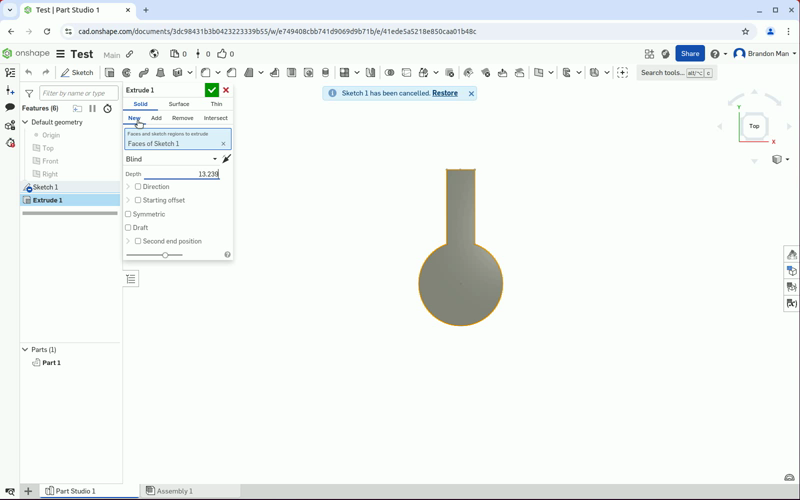
key(enter)
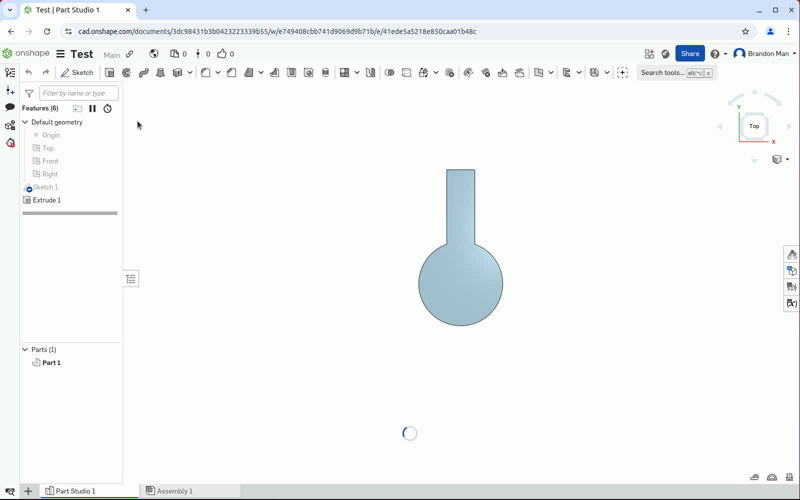
key(shift+h)
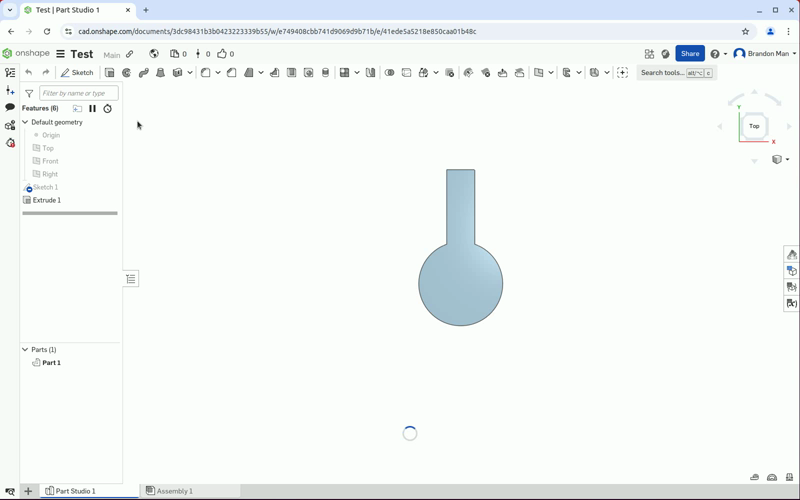
key(shift+h)
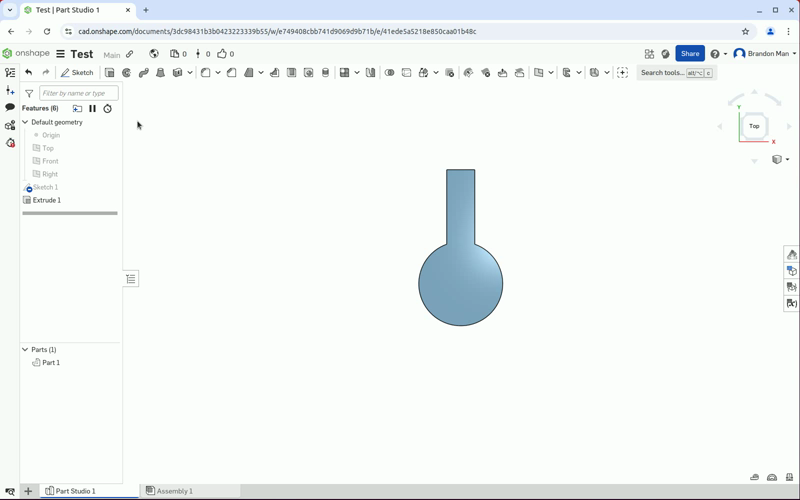
mouse_move(73, 189)
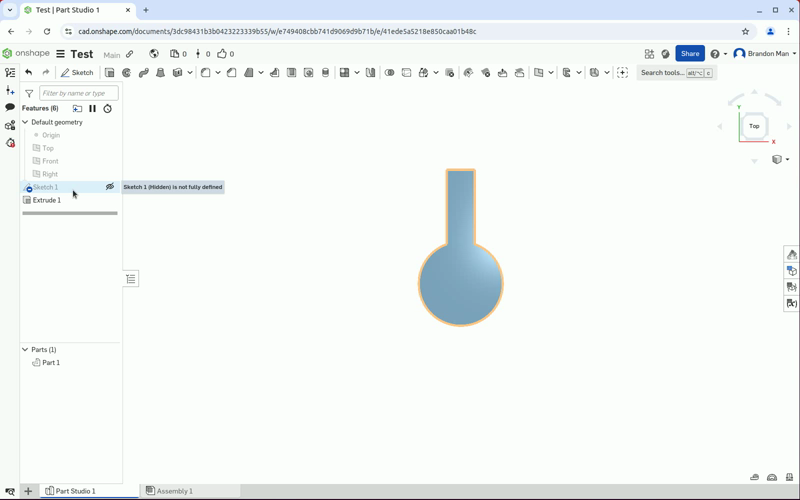
click(73, 189)
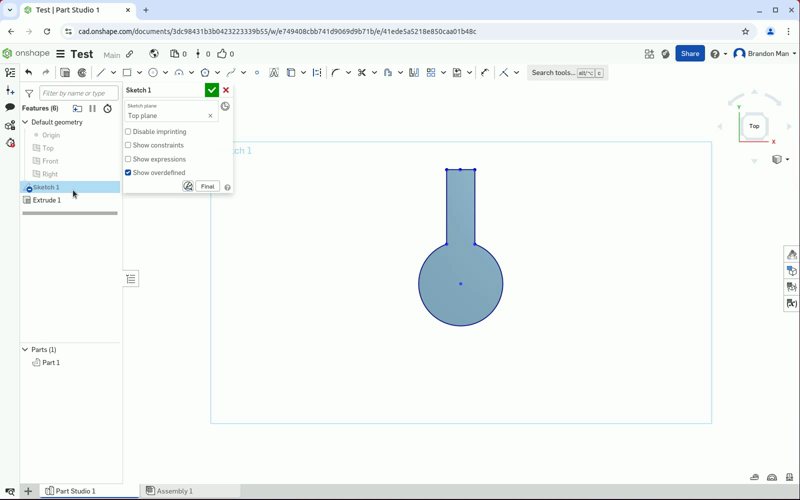
mouse_move(229, 92)
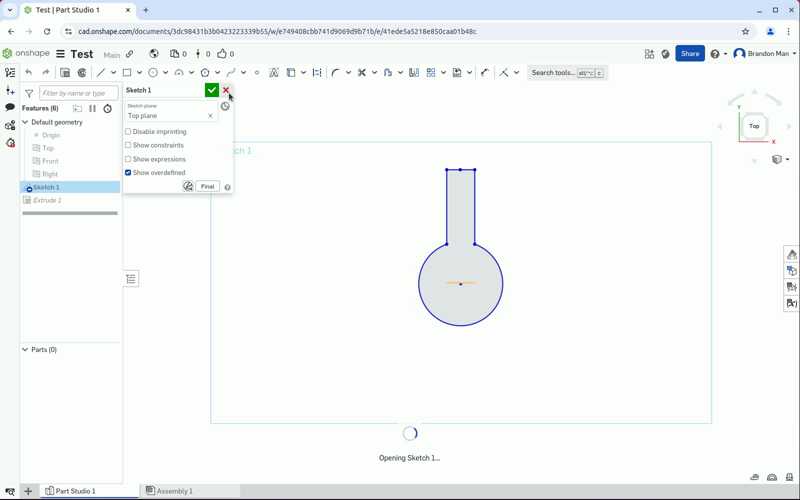
click(229, 92)
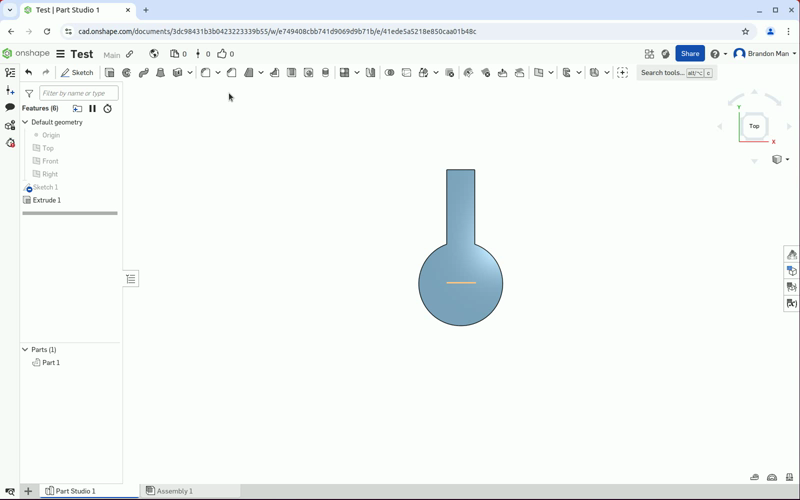
mouse_move(73, 352)
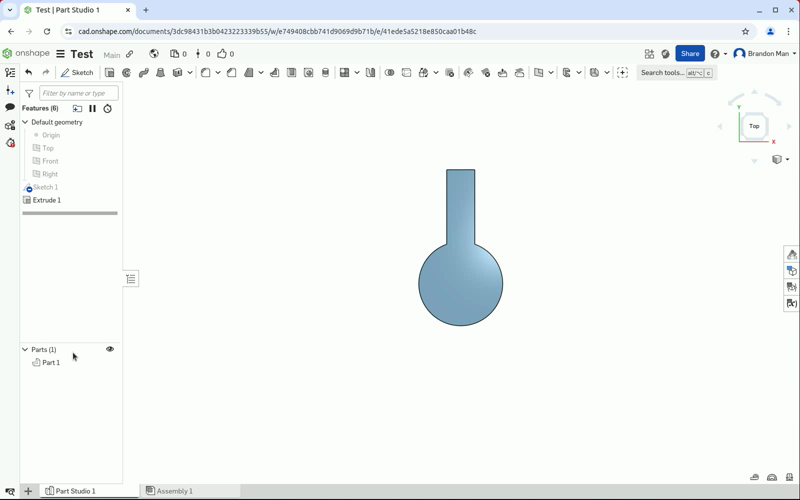
key(y)
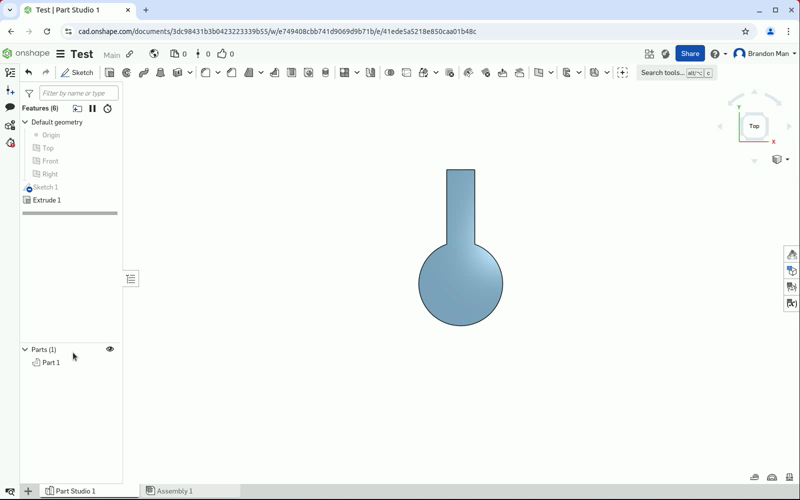
key(shift+p)
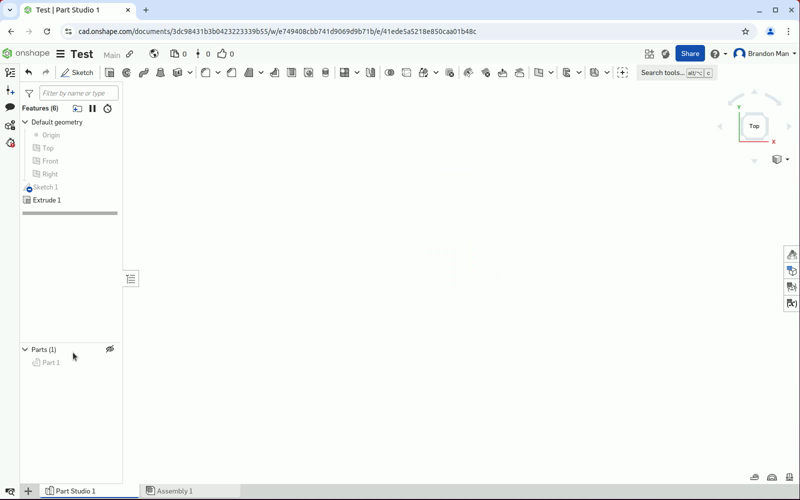
key(space)
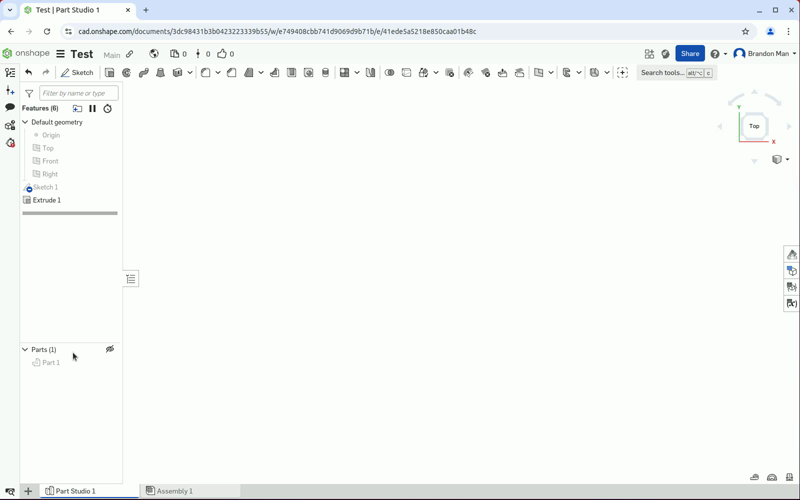
key_down(shift)
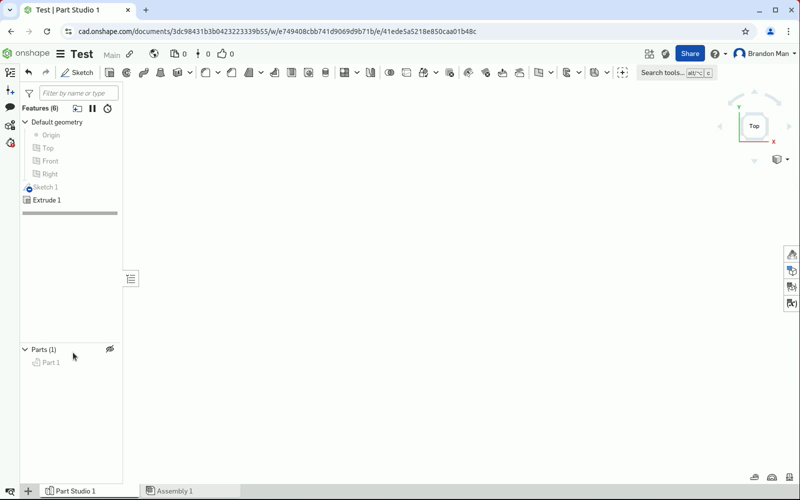
key(up)
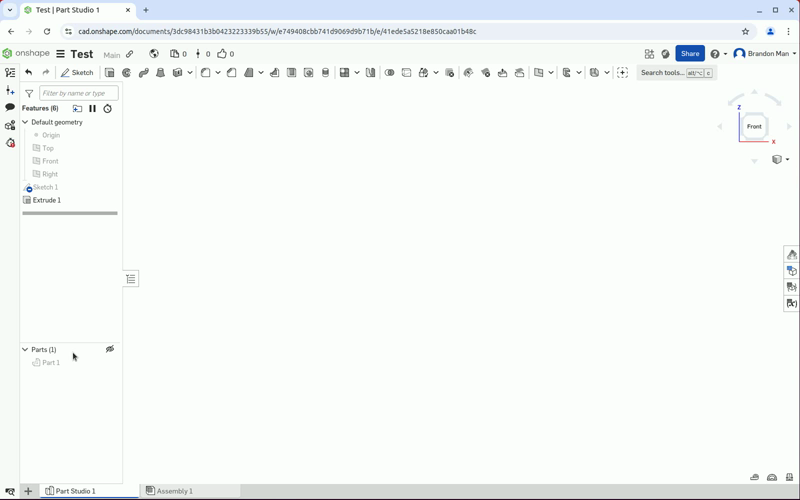
key_up(shift)
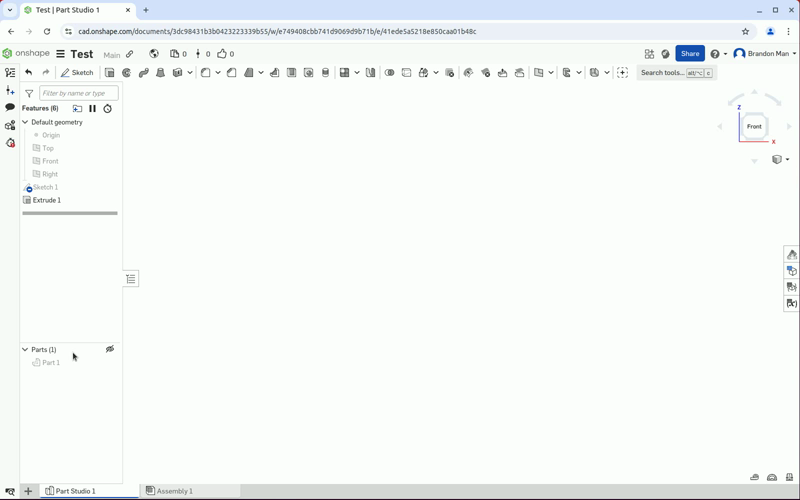
key(space)
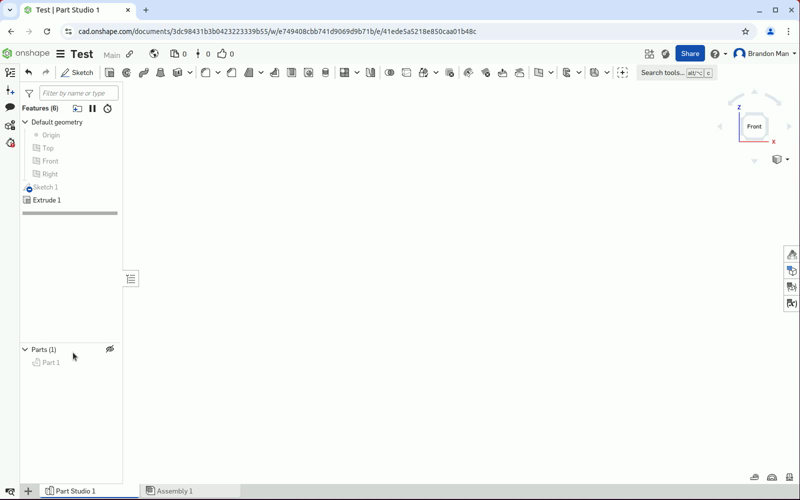
key_down(shift)
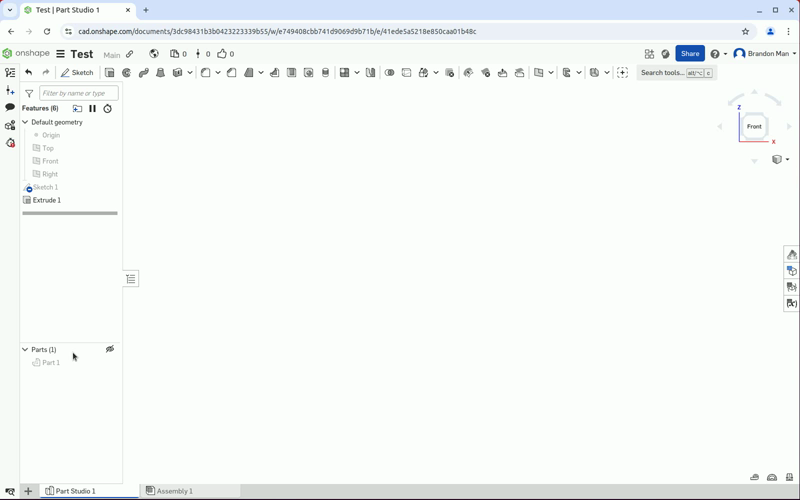
key(left)
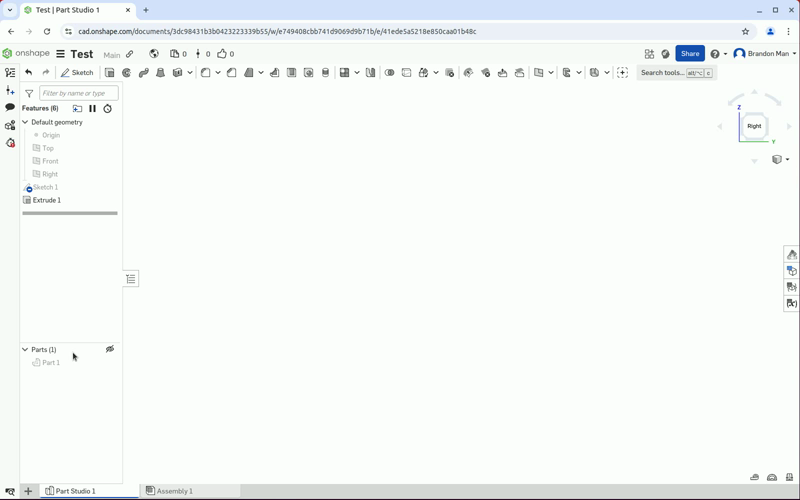
key_up(shift)
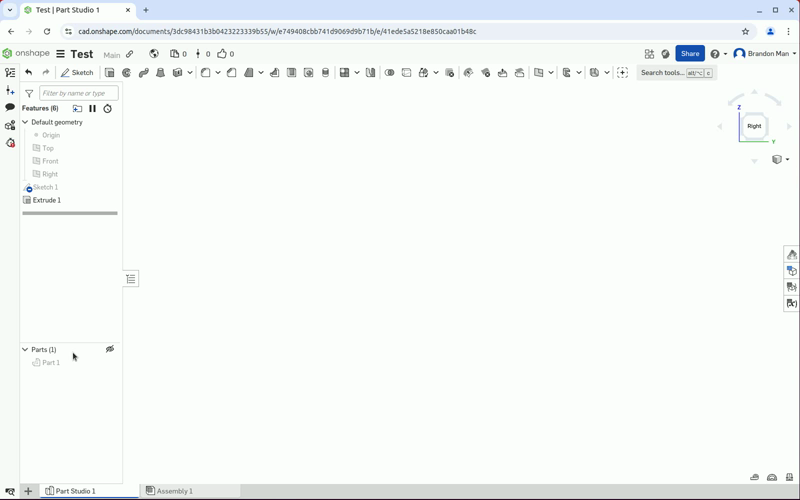
mouse_move(73, 352)
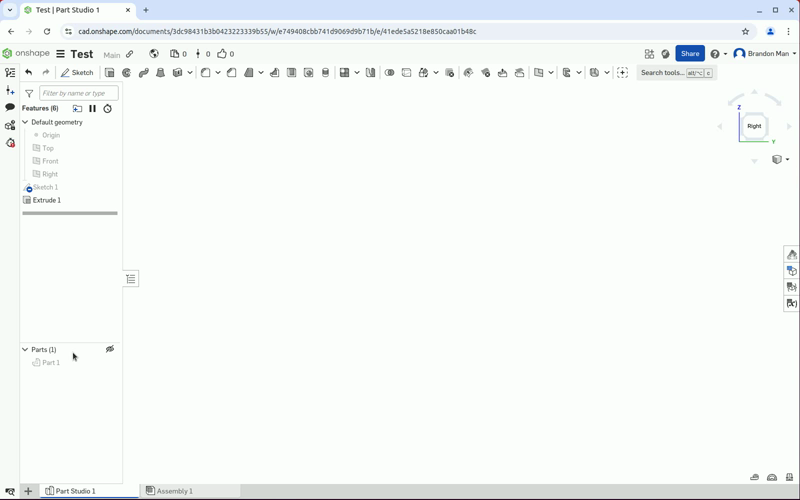
key(shift+y)
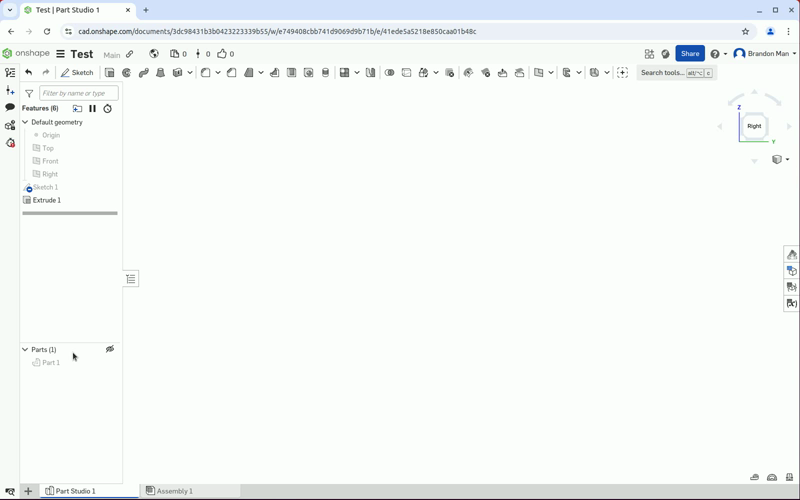
key(shift+s)
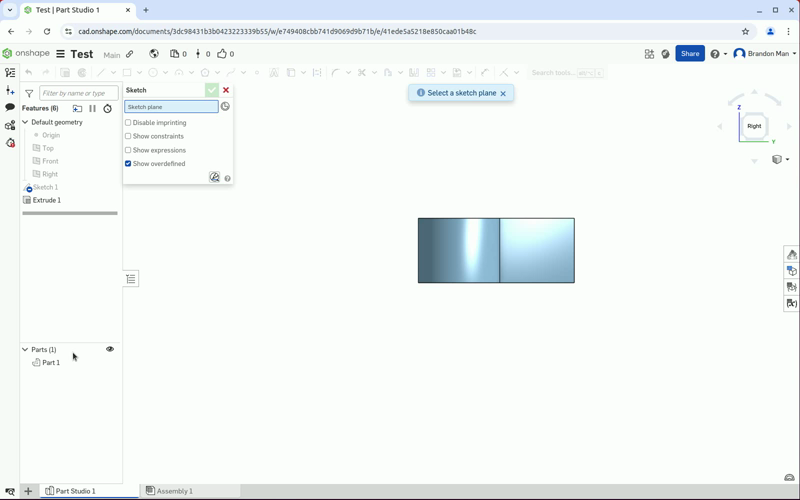
mouse_move(73, 176)
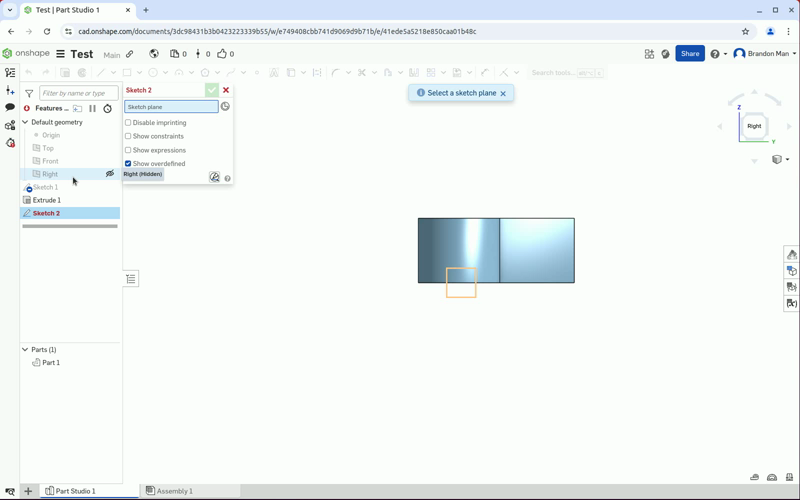
click(73, 176)
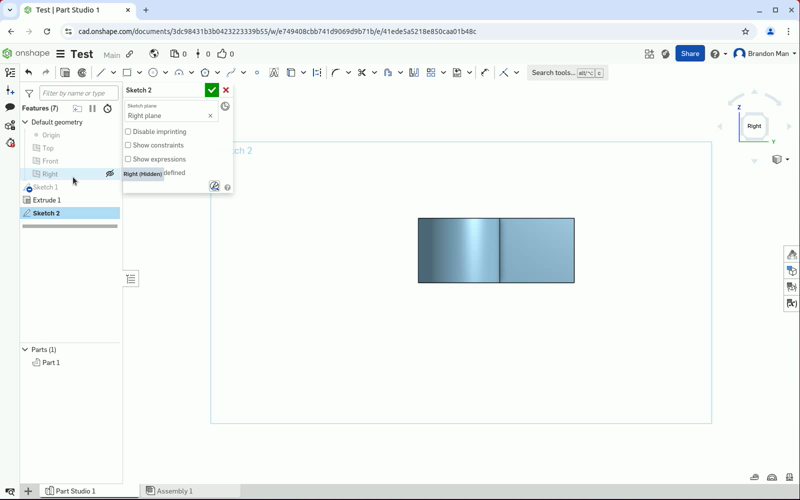
mouse_move(73, 352)
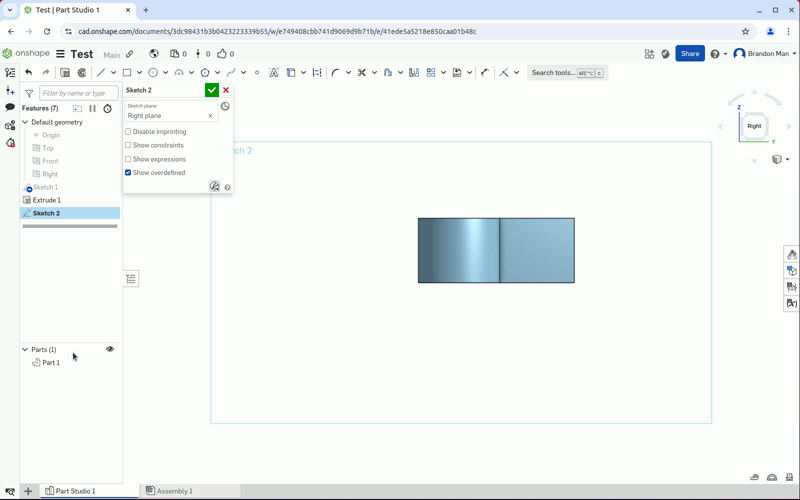
key(y)
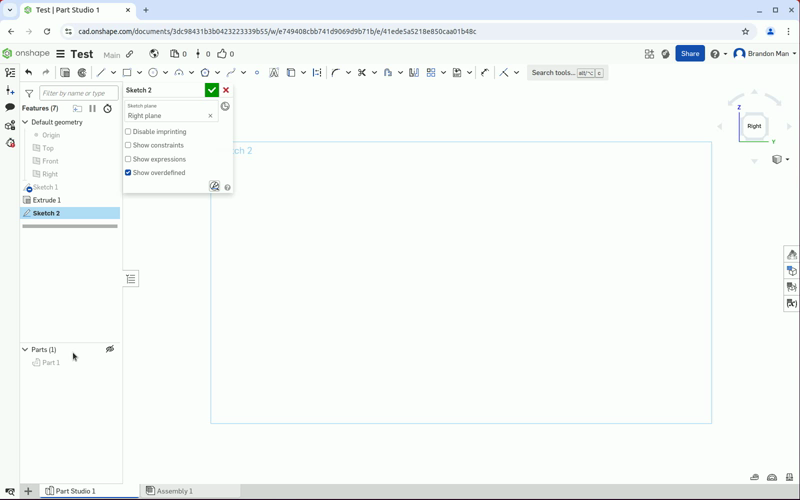
key(l)
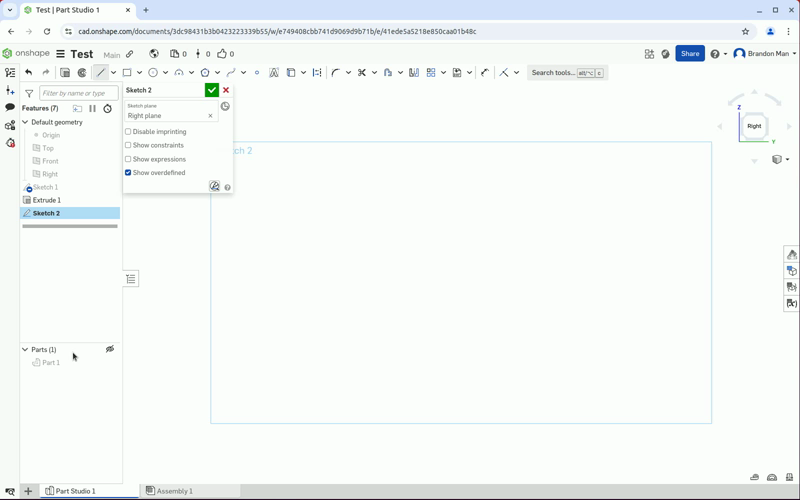
key_down(shift)
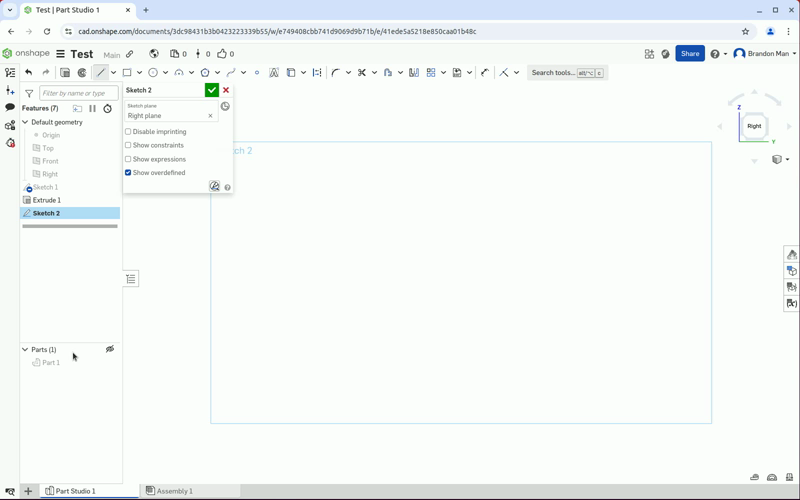
mouse_move(410, 270)
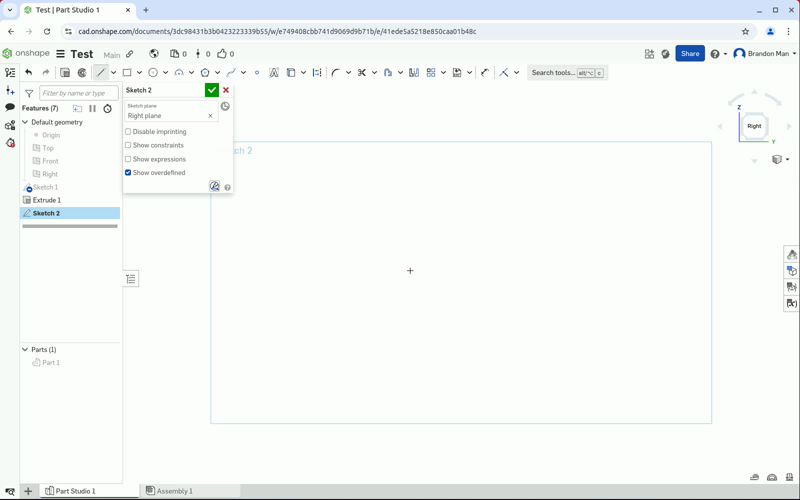
click(410, 270)
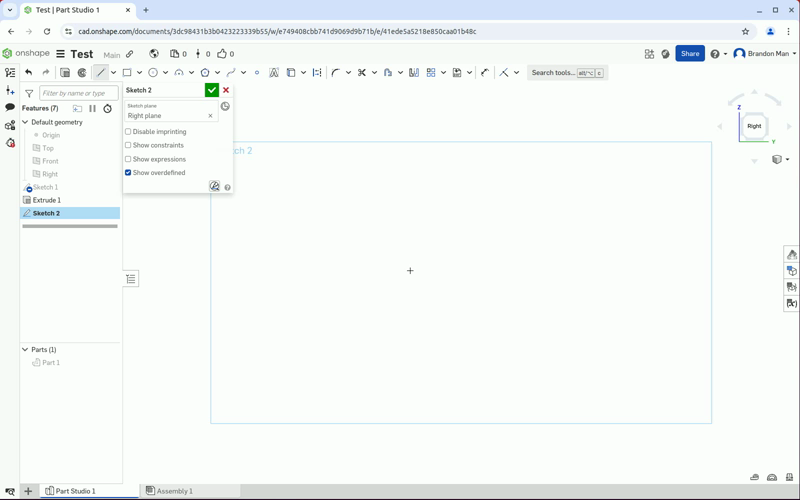
key_up(shift)
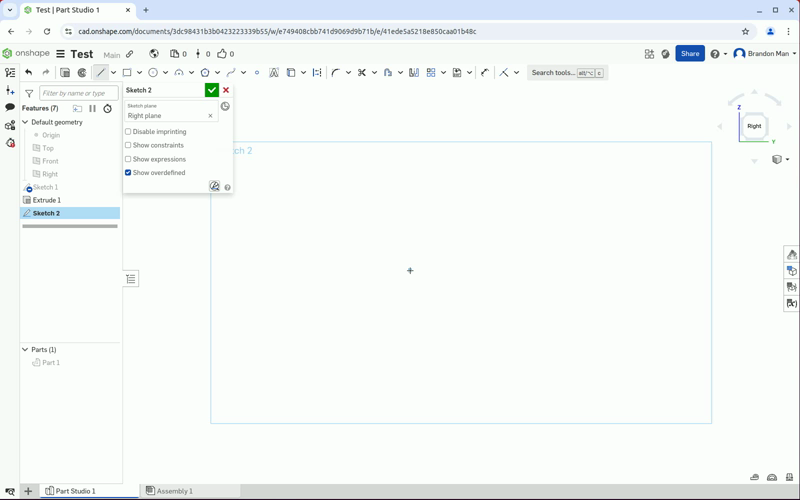
key_down(shift)
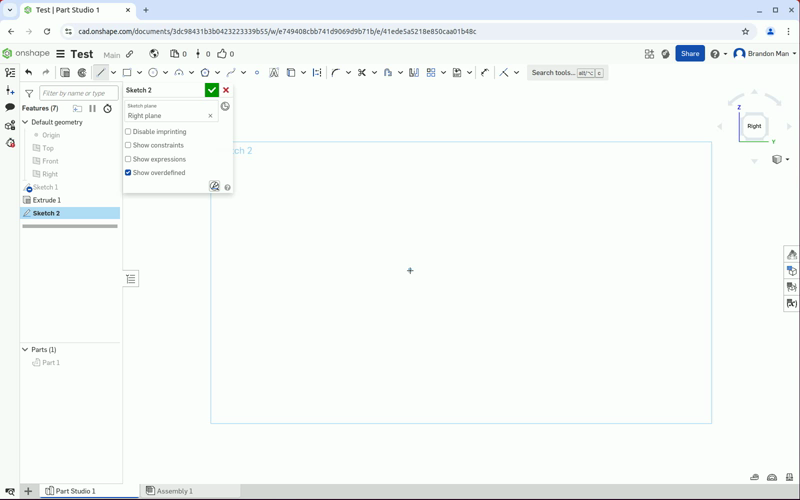
mouse_move(501, 270)
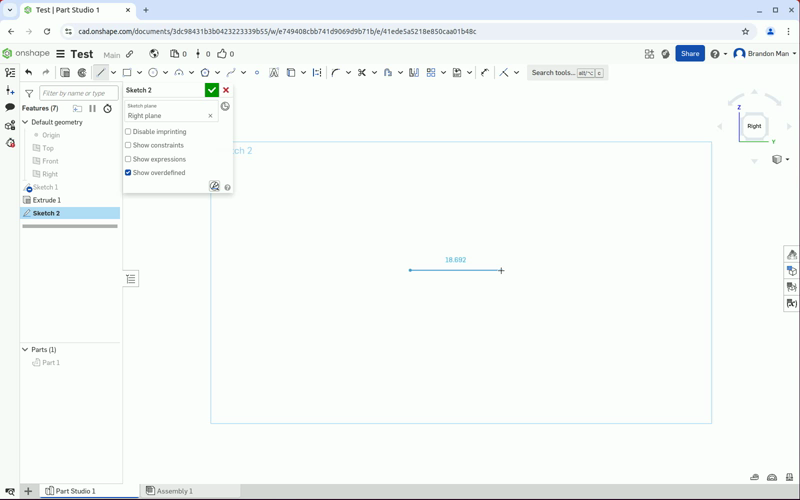
click(501, 270)
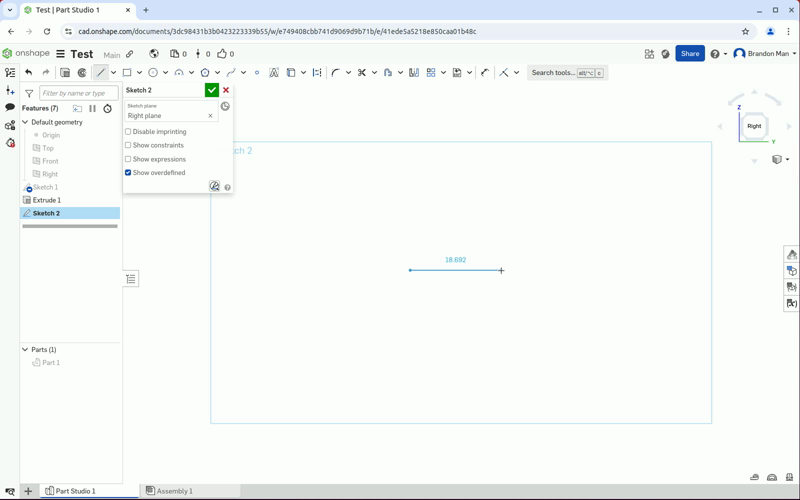
key_up(shift)
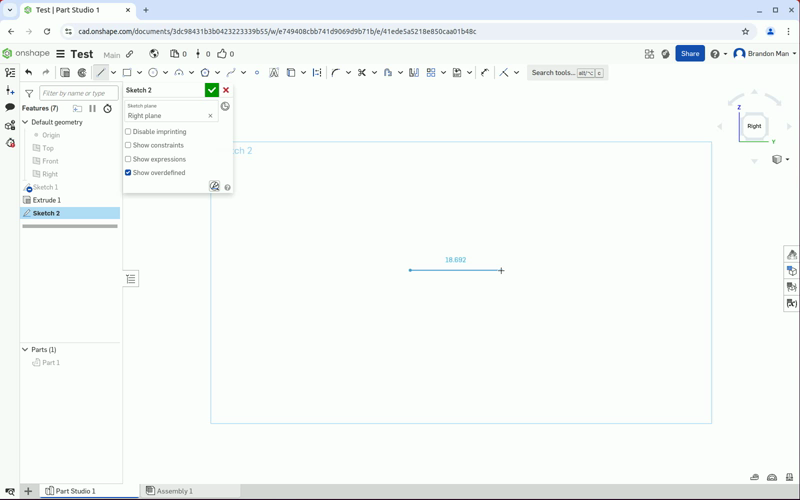
key_down(shift)
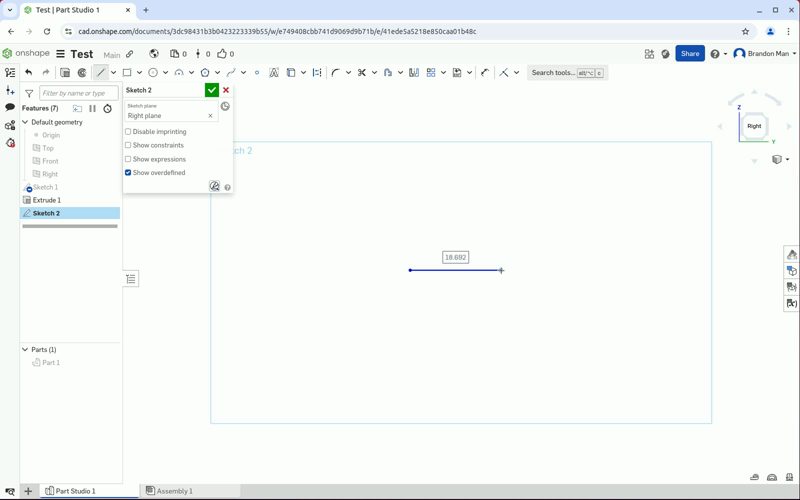
mouse_move(531, 270)
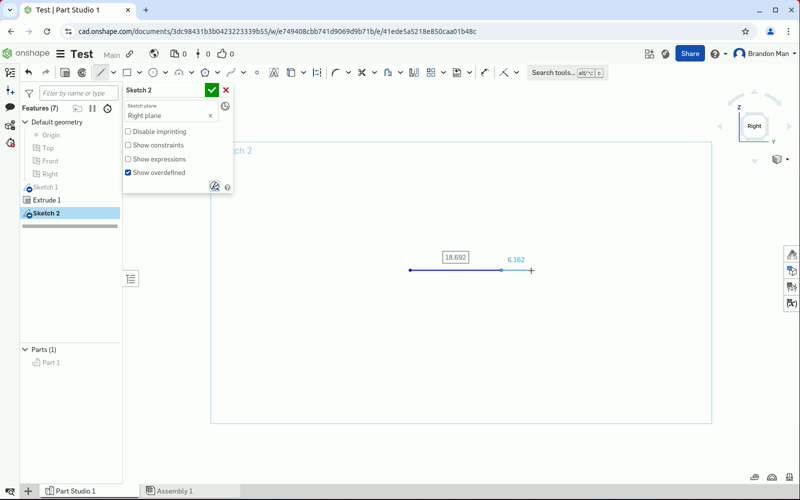
mouse_move(501, 231)
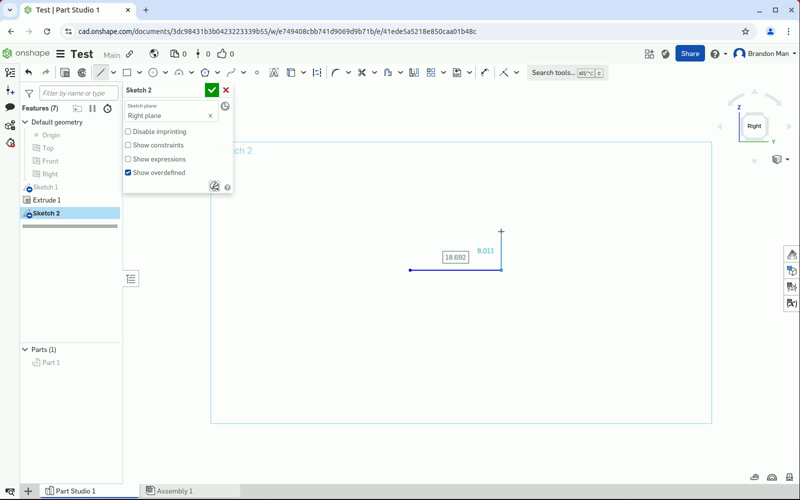
click(501, 231)
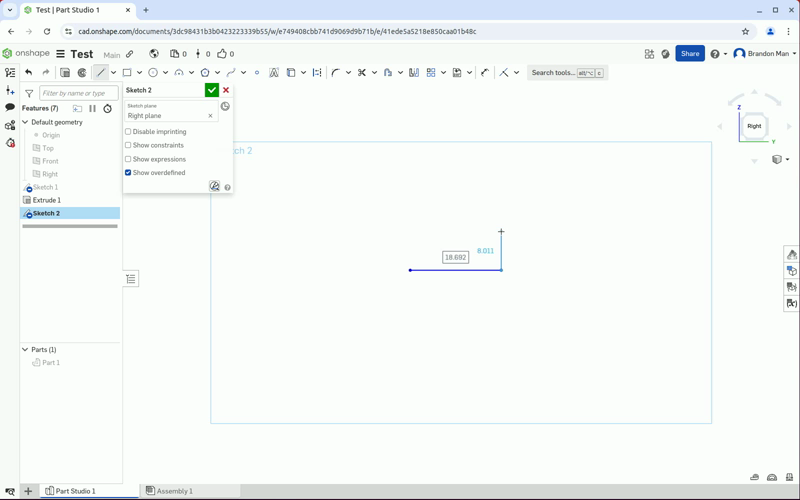
key_up(shift)
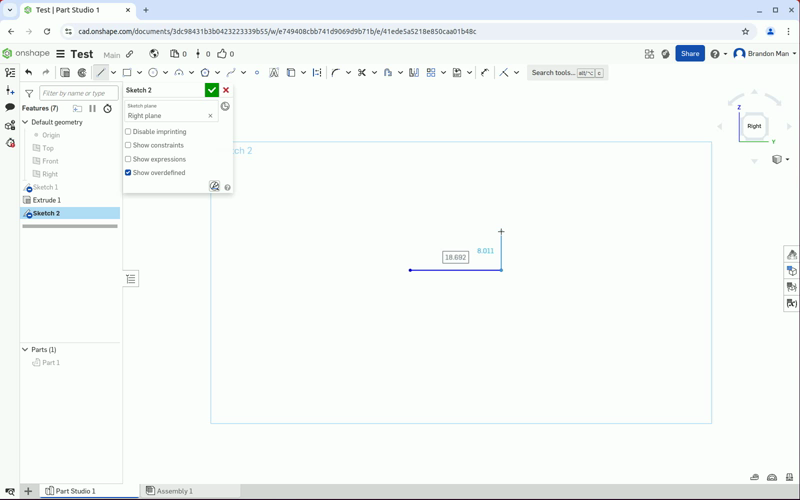
key_down(shift)
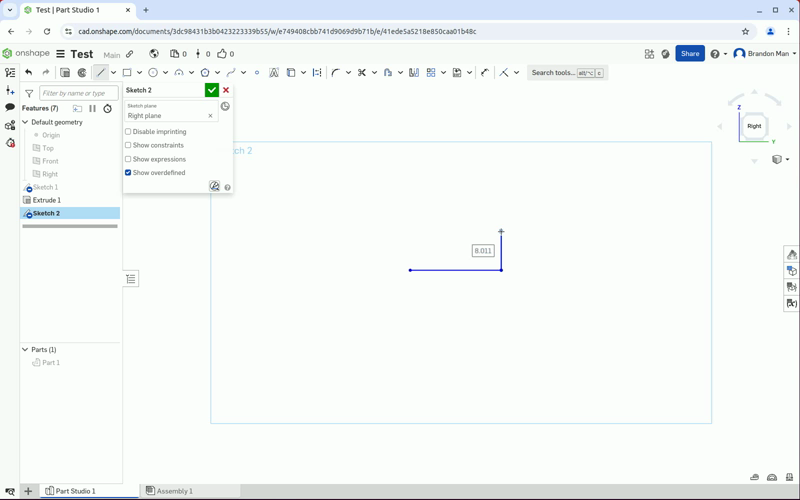
mouse_move(410, 231)
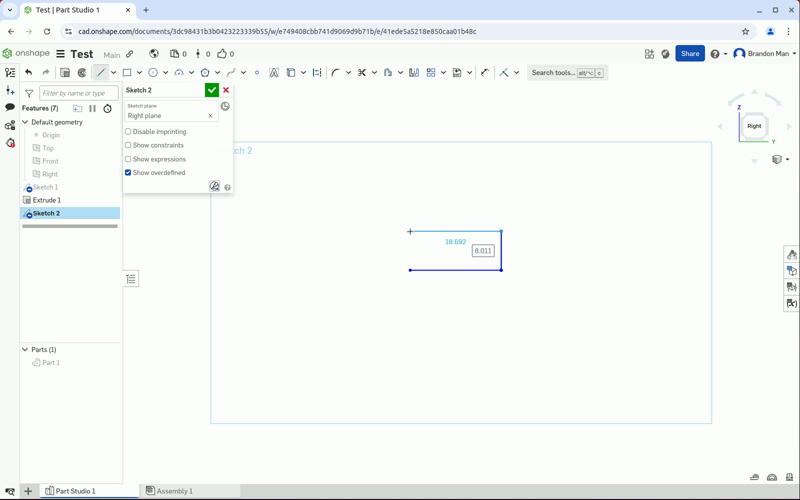
click(410, 231)
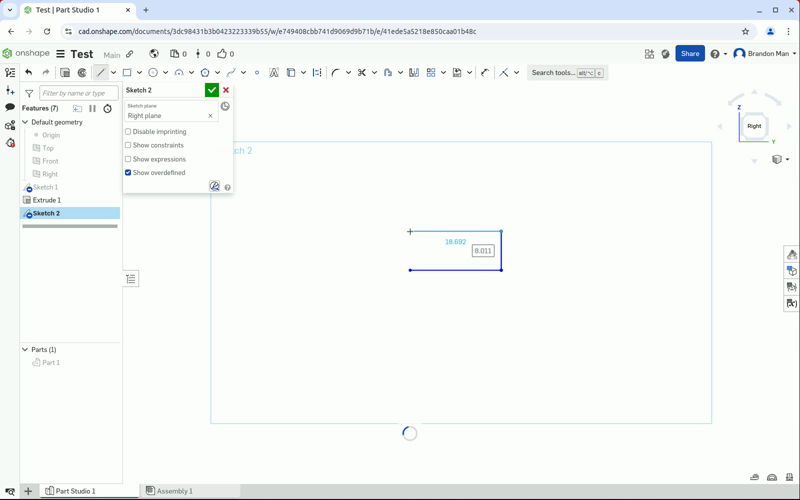
key_up(shift)
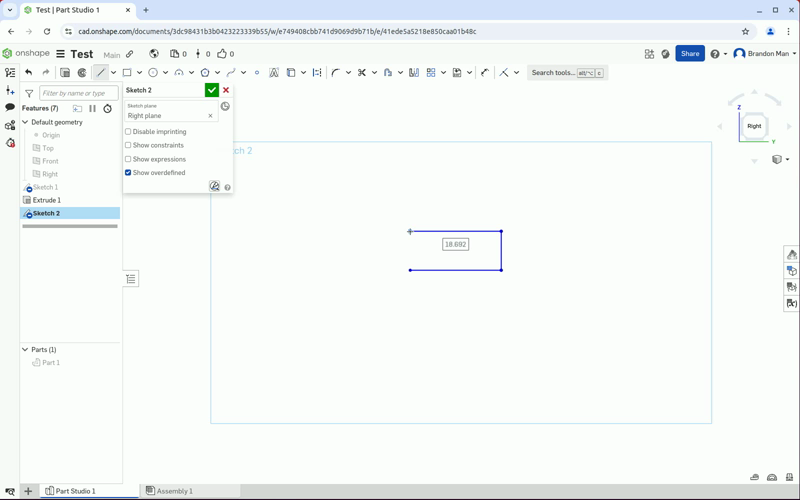
mouse_move(440, 231)
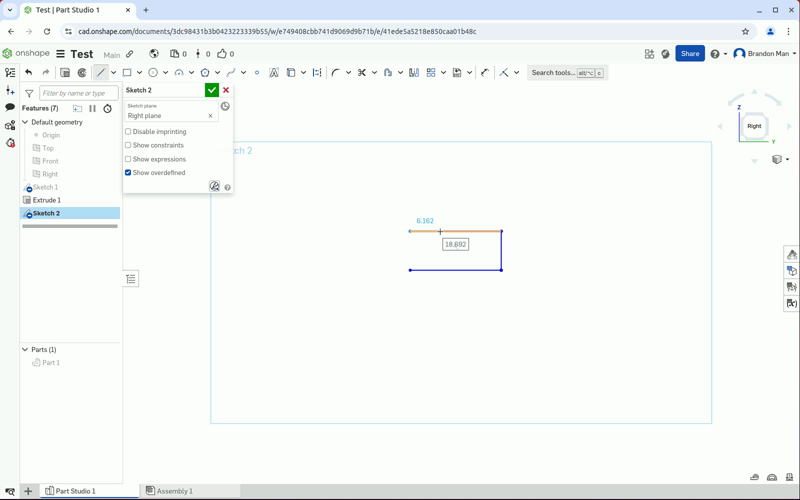
key_down(shift)
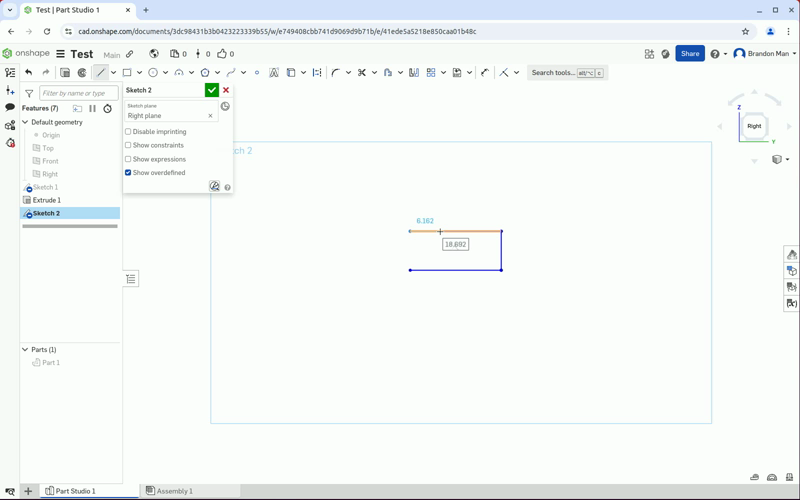
mouse_move(410, 270)
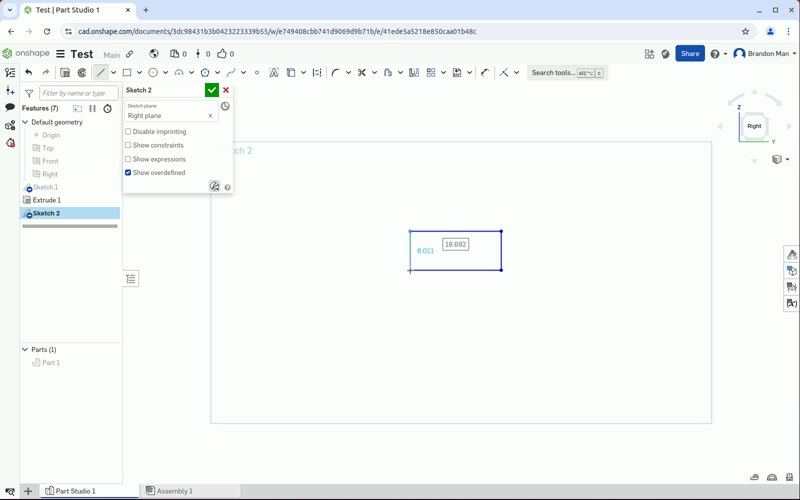
key_up(shift)
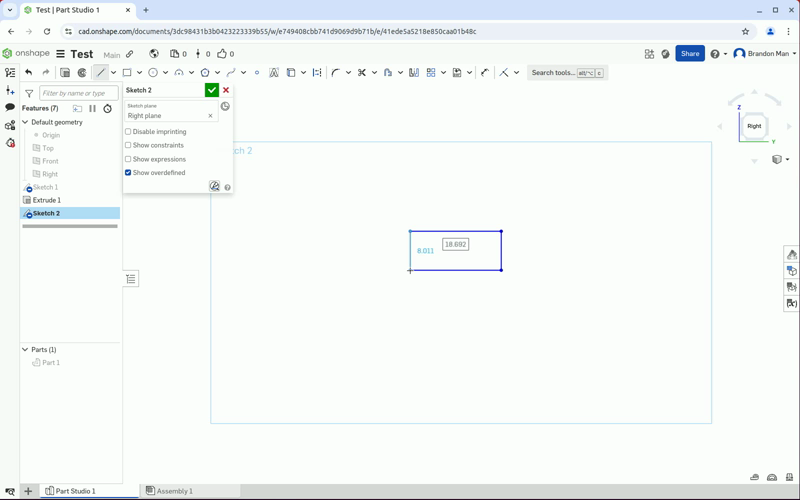
click(410, 270)
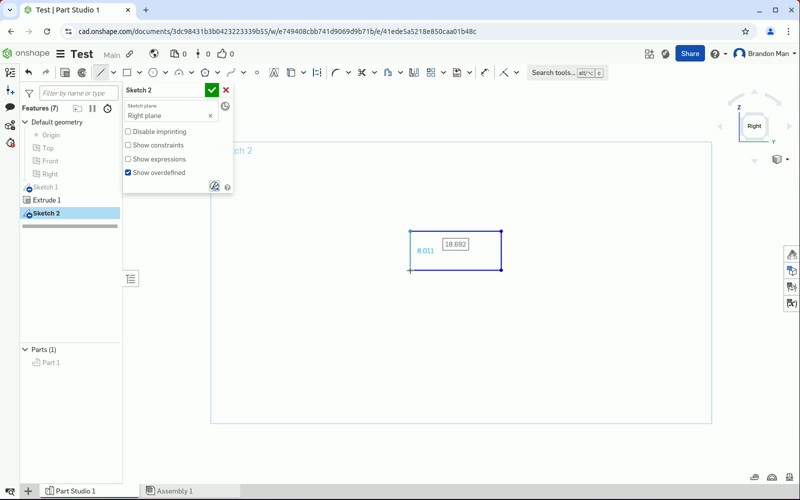
key(esc)
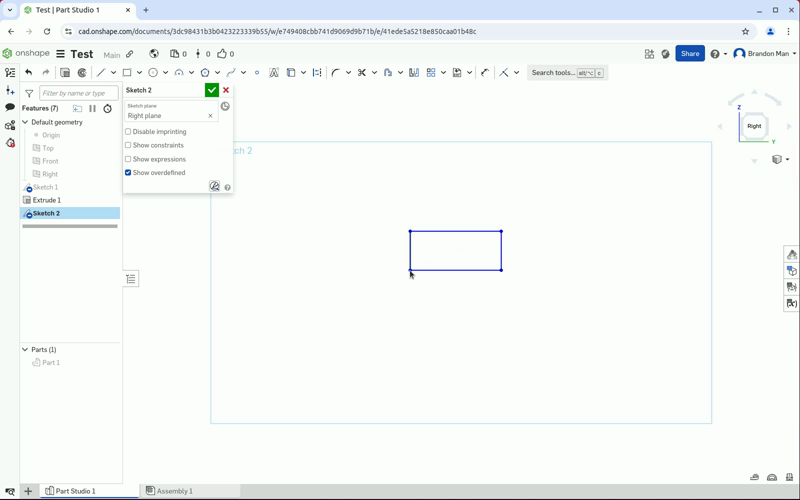
mouse_move(485, 241)
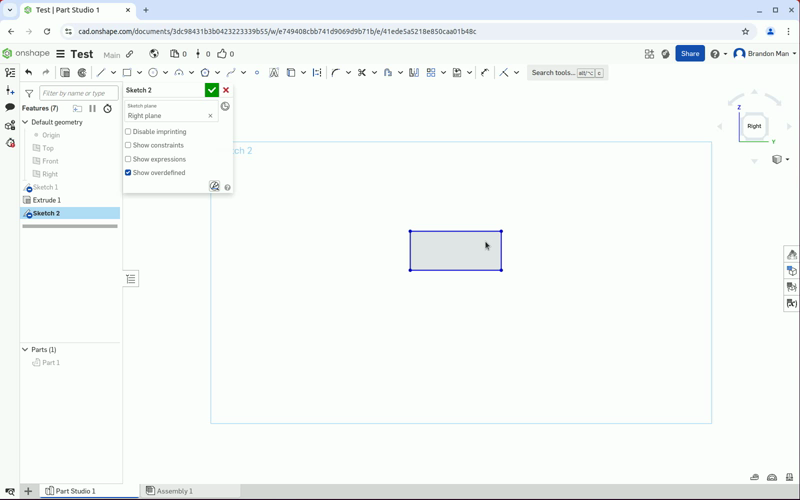
click(485, 241)
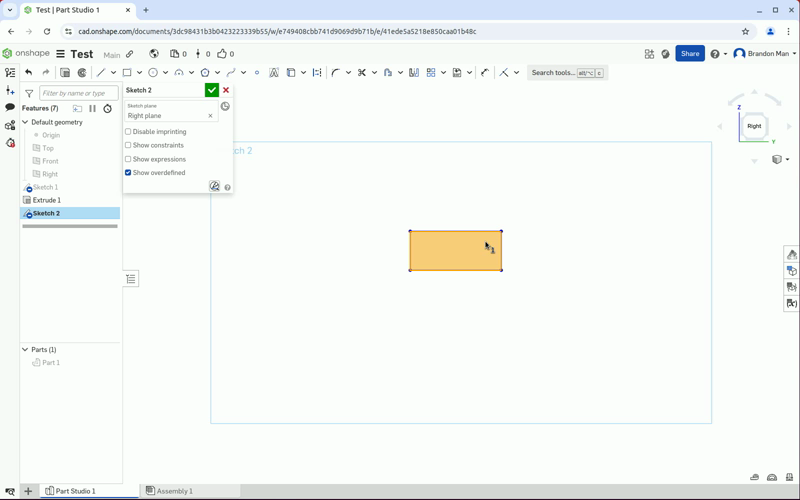
mouse_move(73, 352)
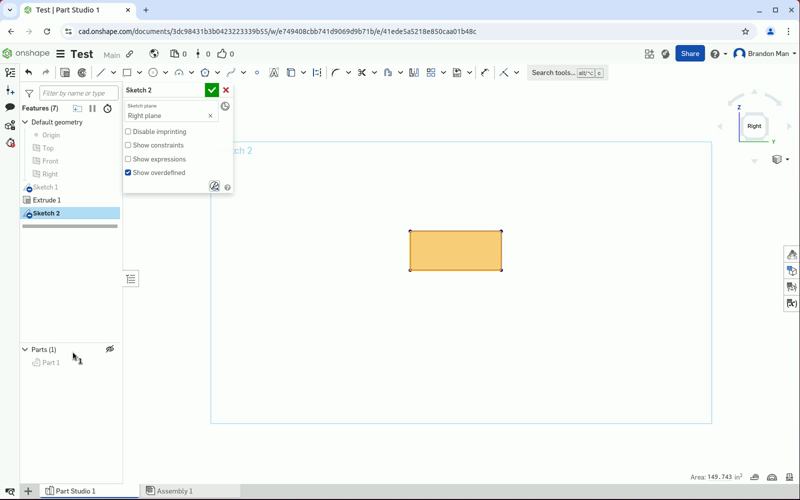
key(shift+y)
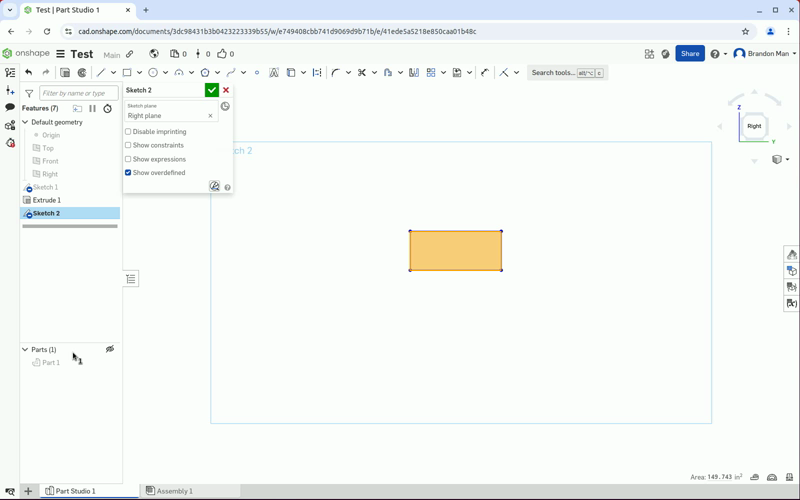
key(shift+e)
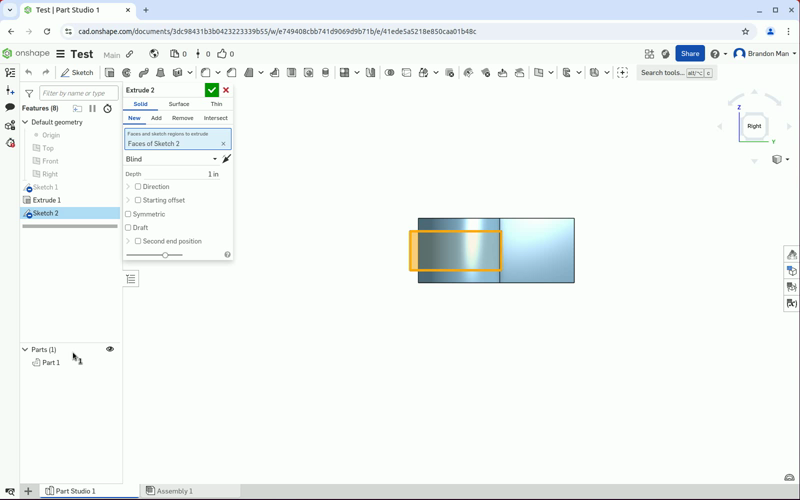
mouse_move(143, 106)
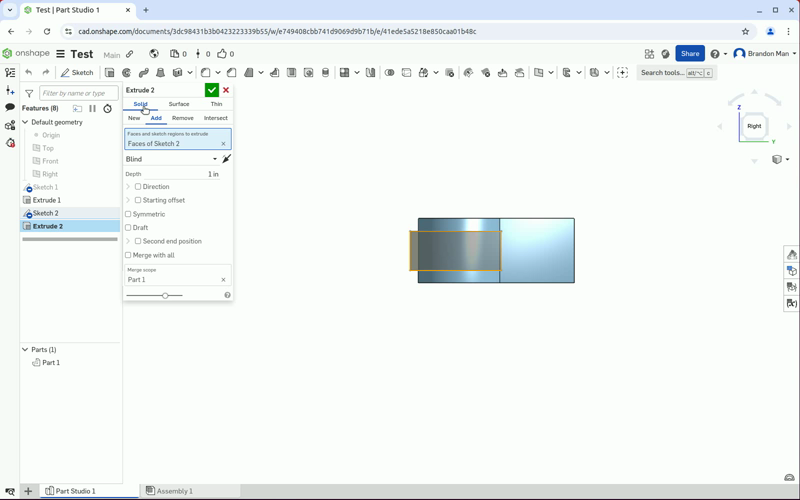
click(143, 106)
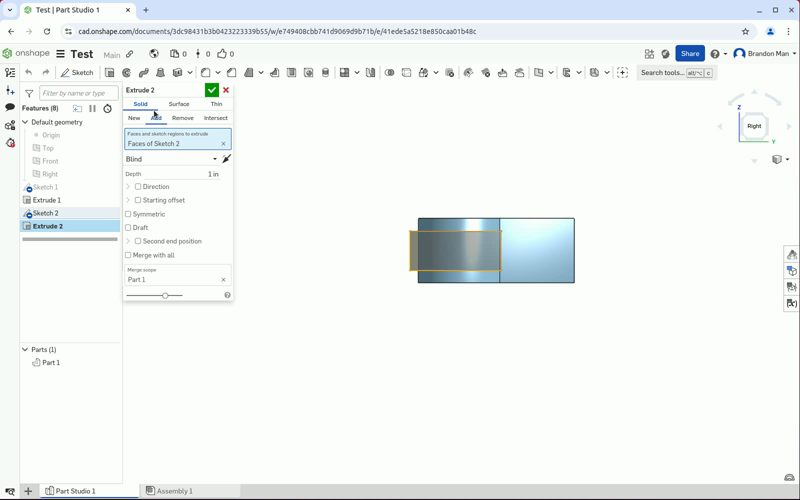
mouse_move(186, 120)
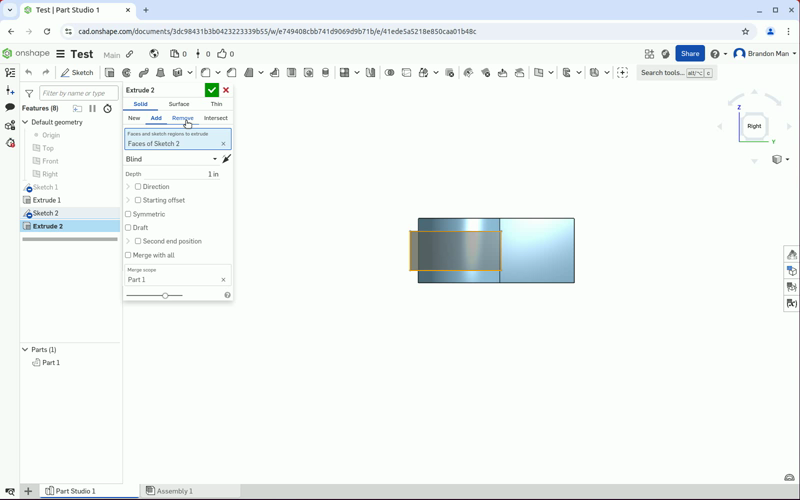
click(186, 120)
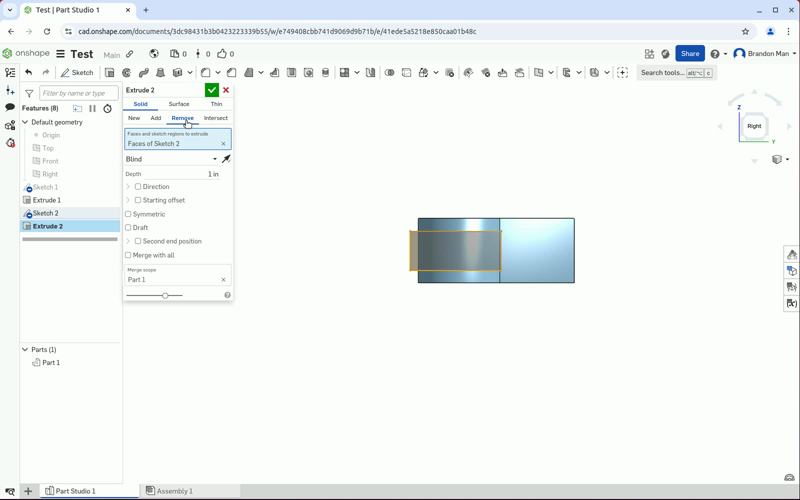
key(tab, 4)
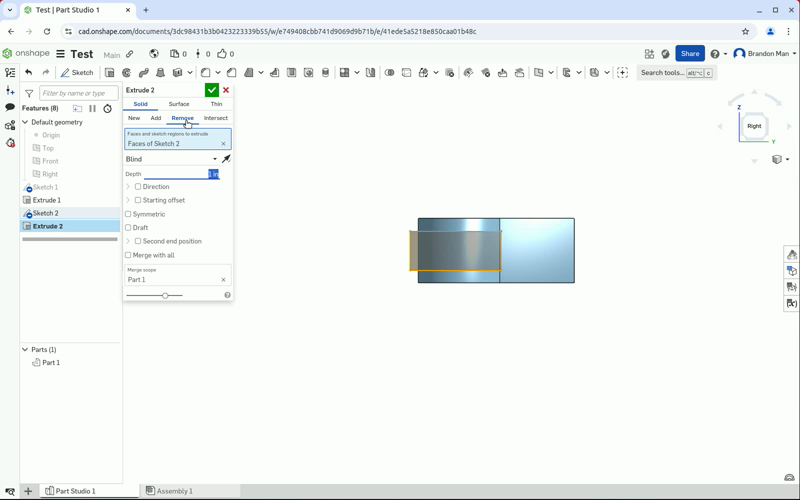
text(-26.96)
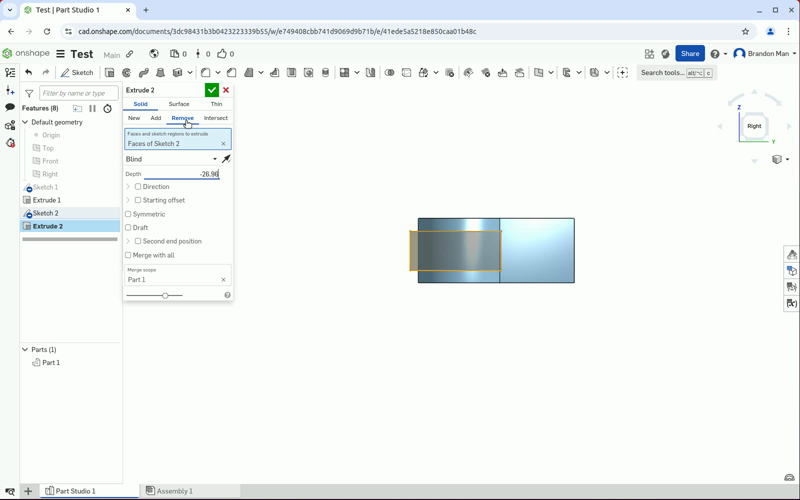
key(tab, 3)
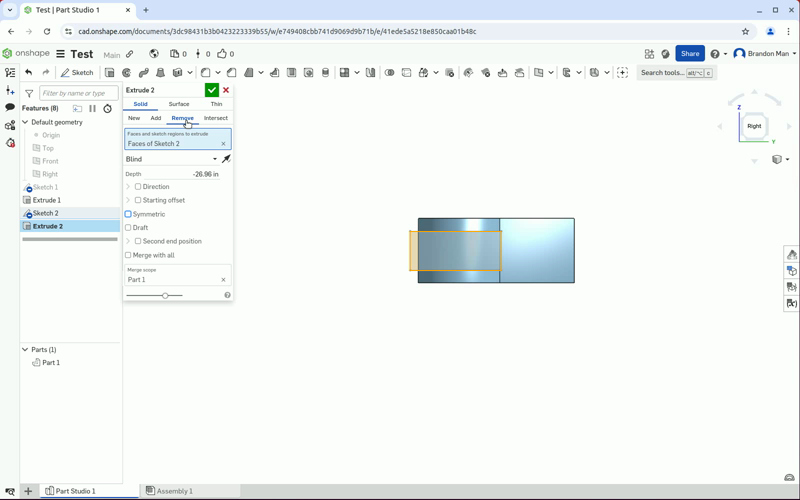
key(space)
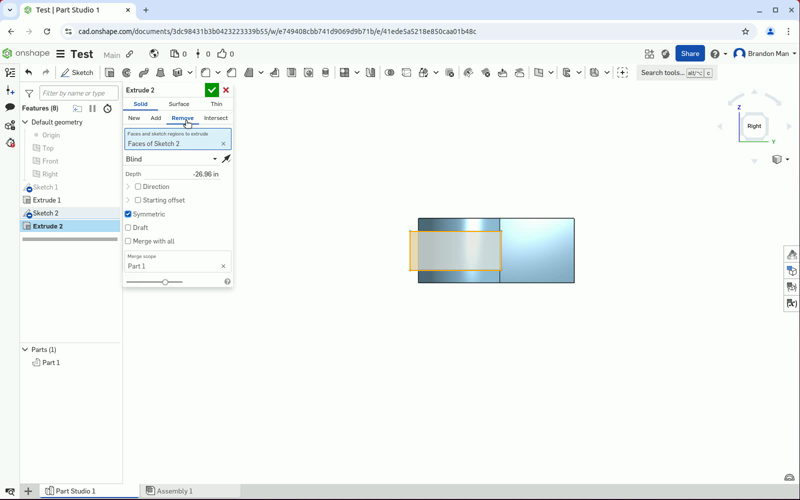
key(tab, 2)
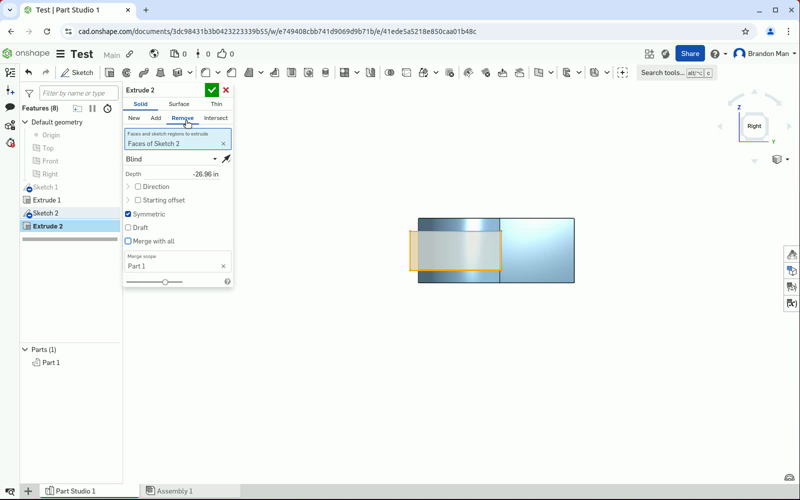
key(space)
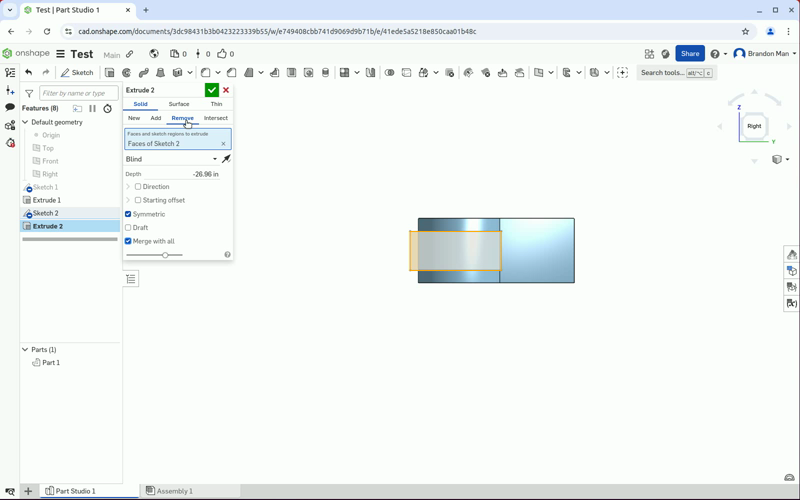
key(enter)
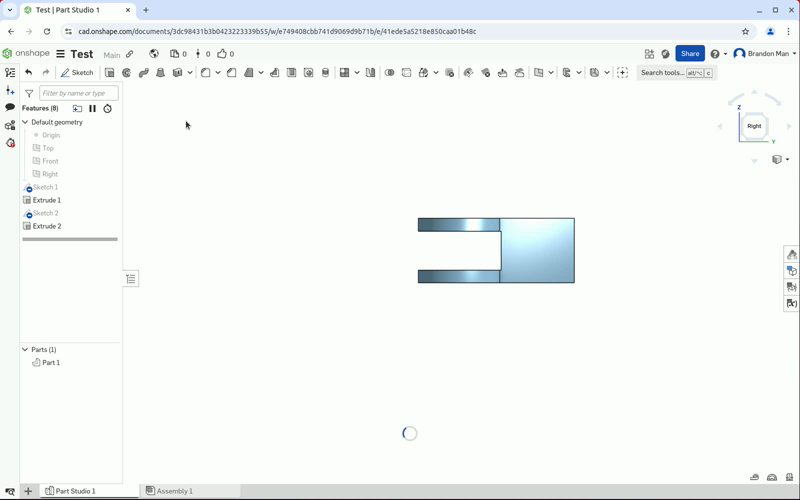
key(shift+h)
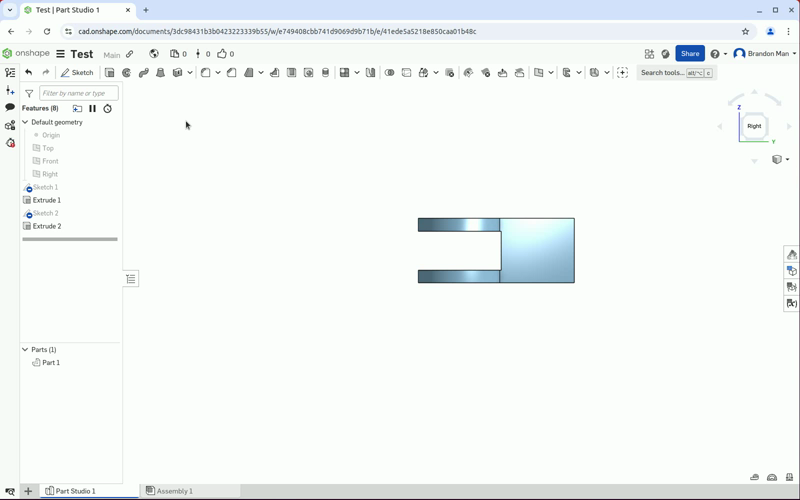
key(shift+h)
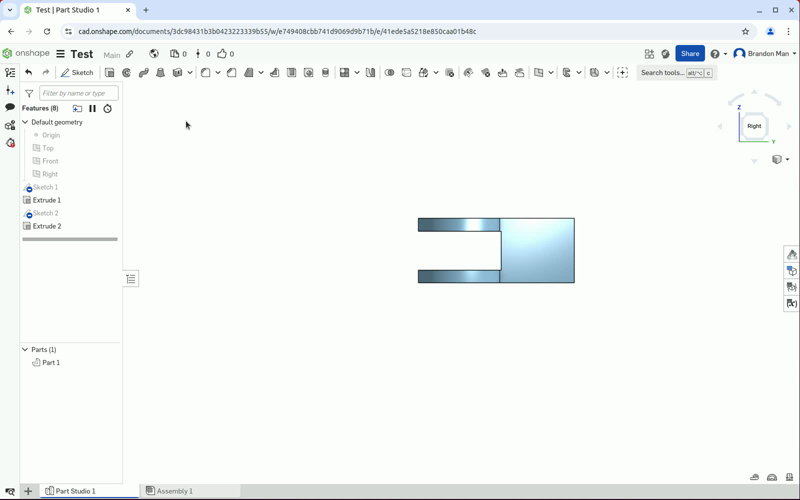
mouse_move(73, 189)
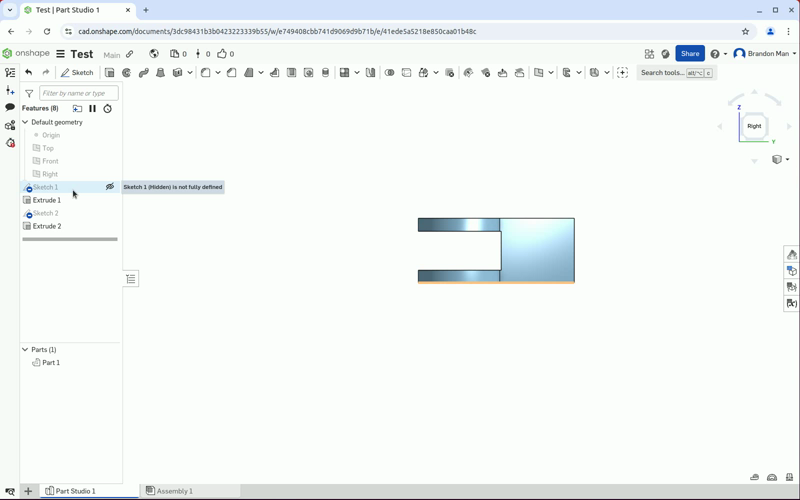
click(73, 189)
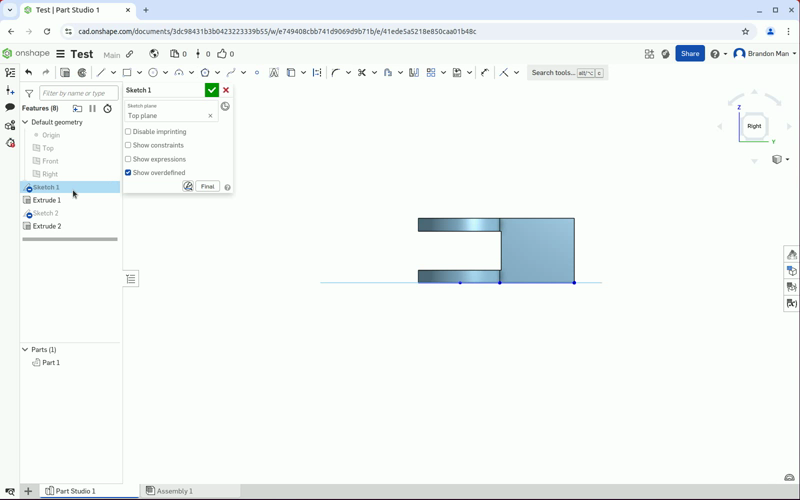
mouse_move(229, 92)
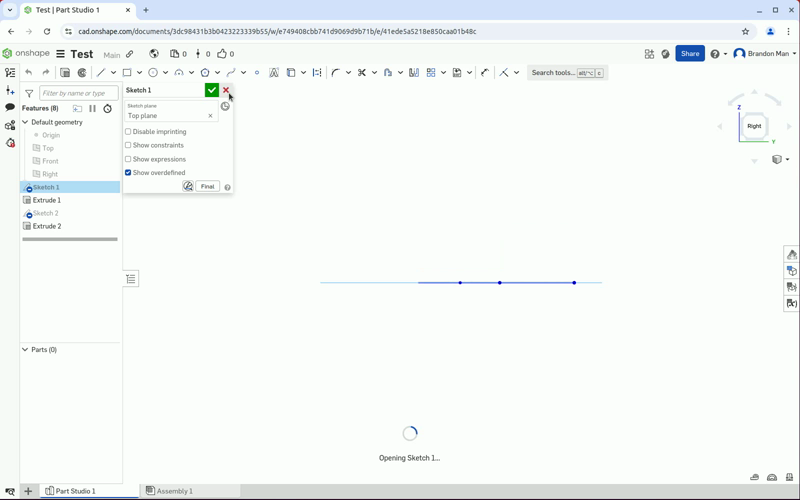
click(229, 92)
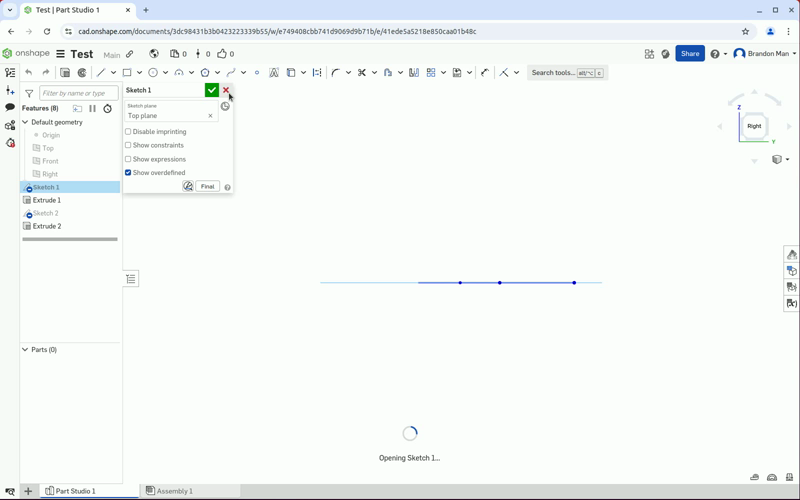
key(shift+s)
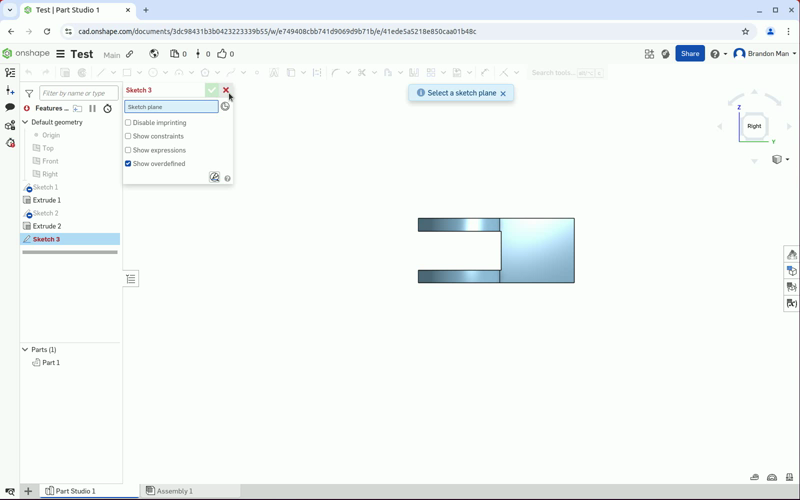
mouse_move(73, 176)
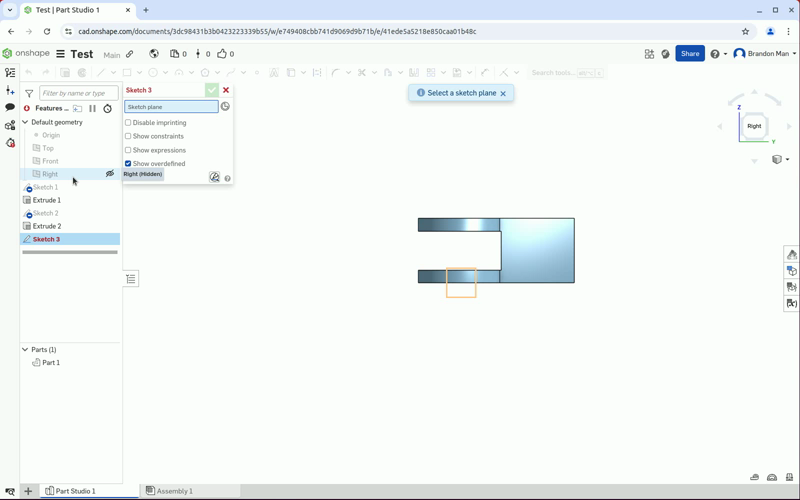
click(73, 176)
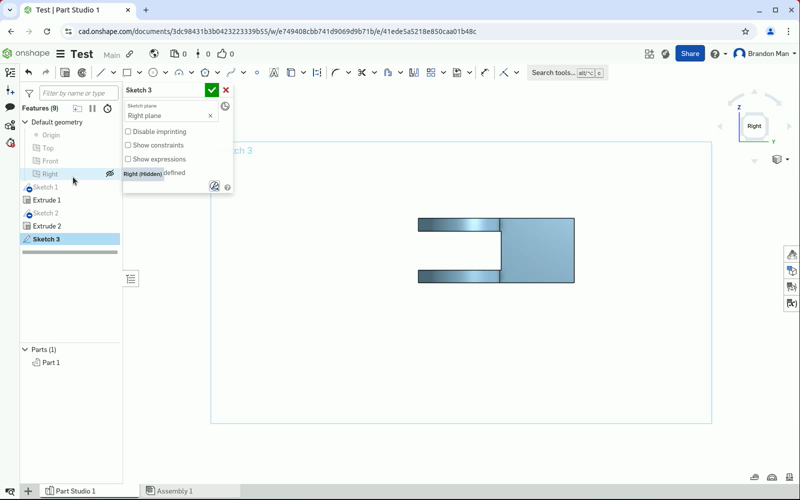
mouse_move(73, 352)
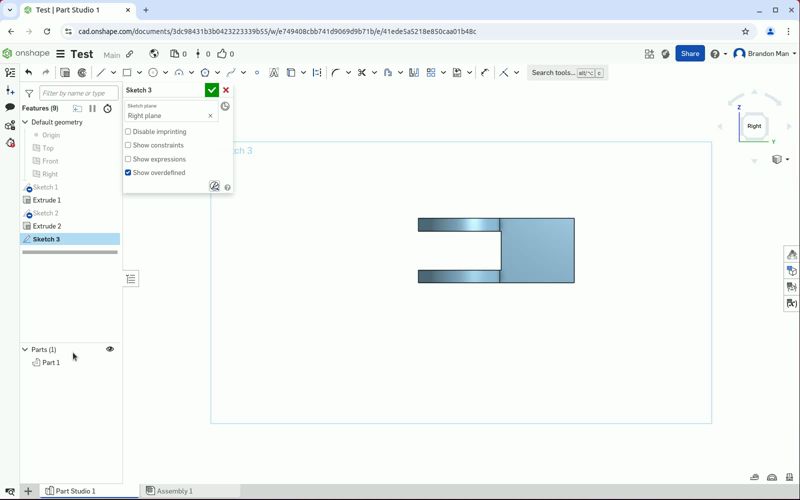
key(y)
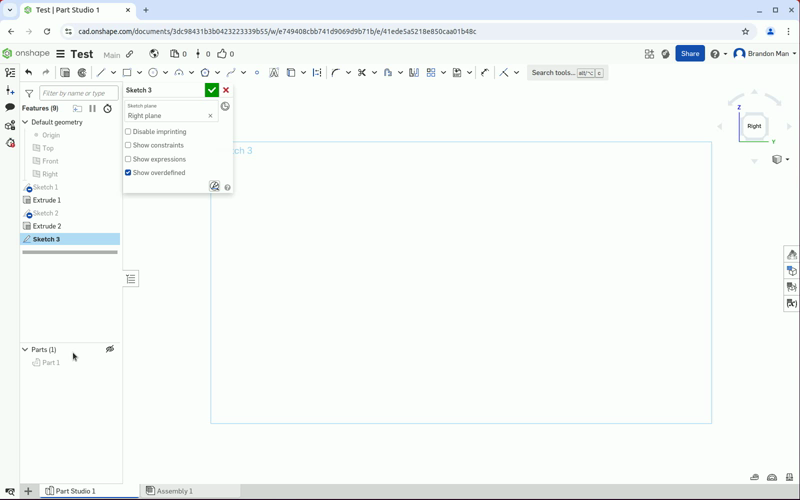
key(l)
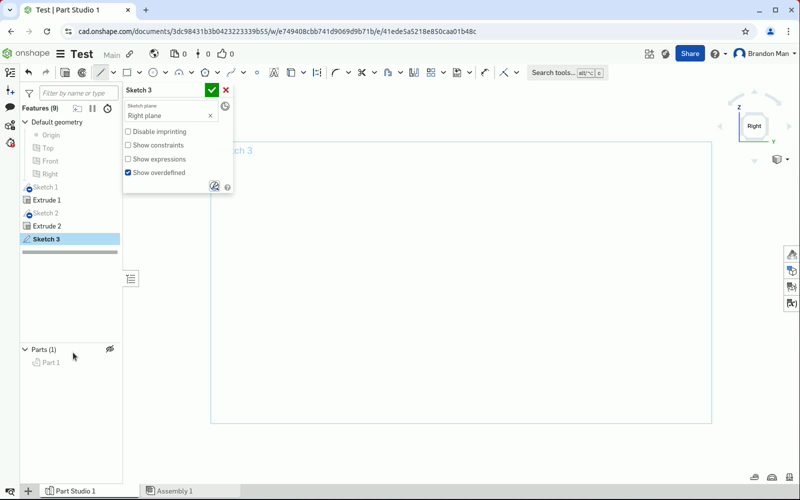
key_down(shift)
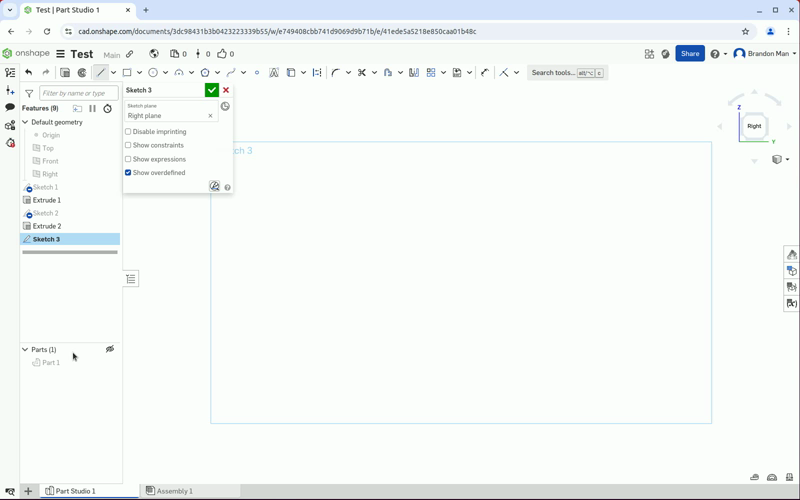
mouse_move(562, 260)
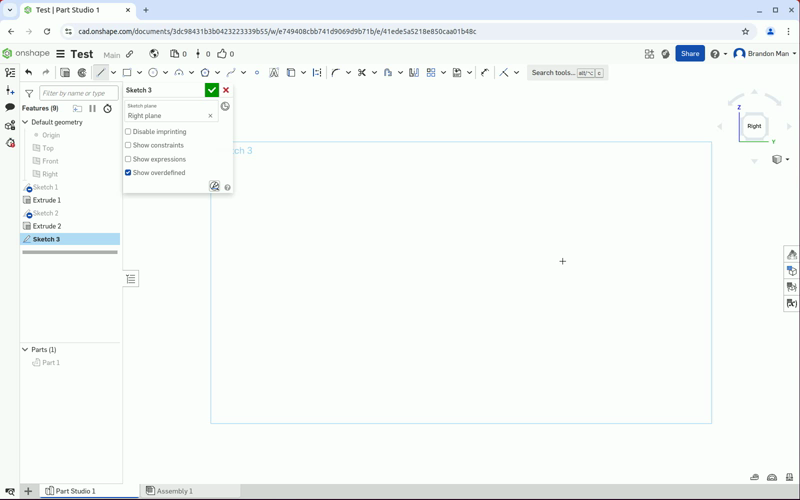
click(562, 260)
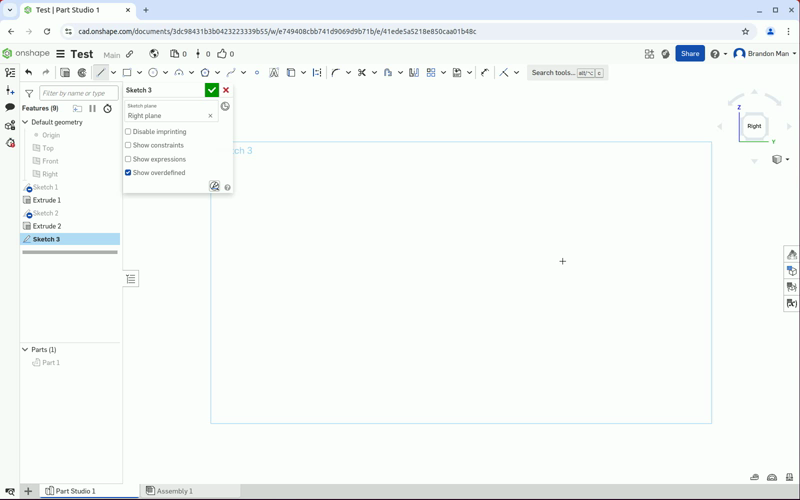
key_up(shift)
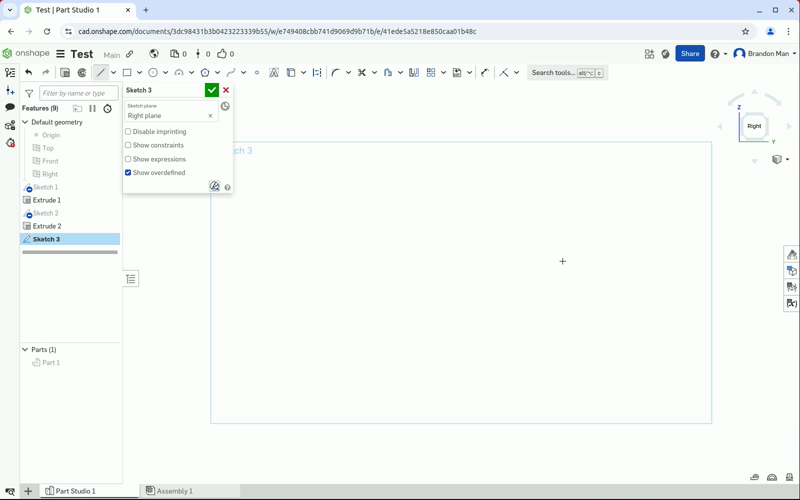
key_down(shift)
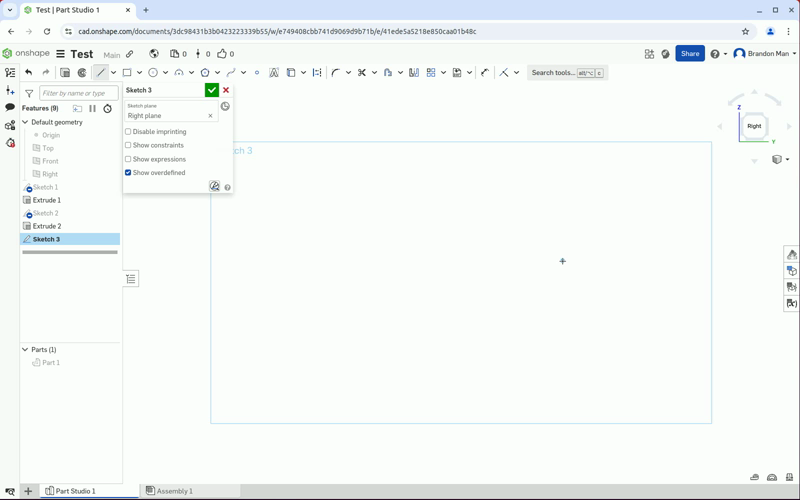
mouse_move(589, 260)
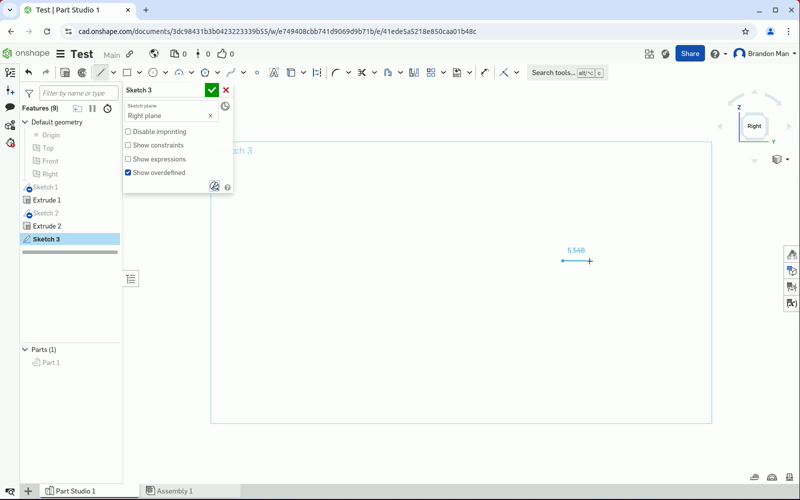
mouse_move(579, 260)
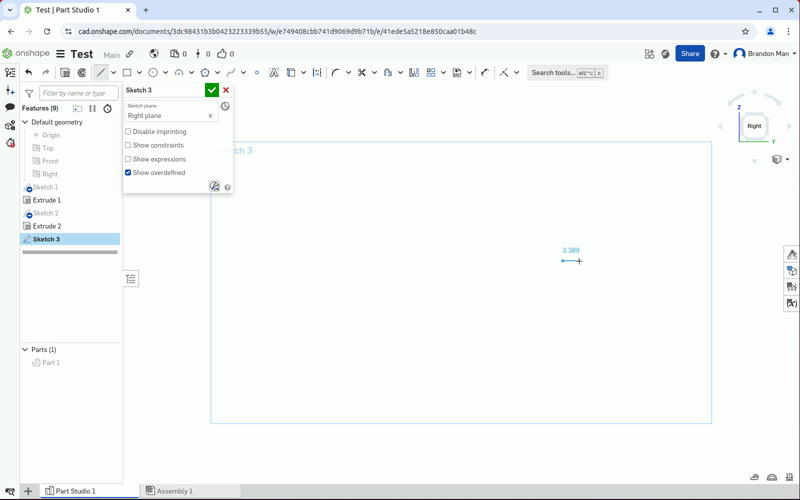
click(579, 260)
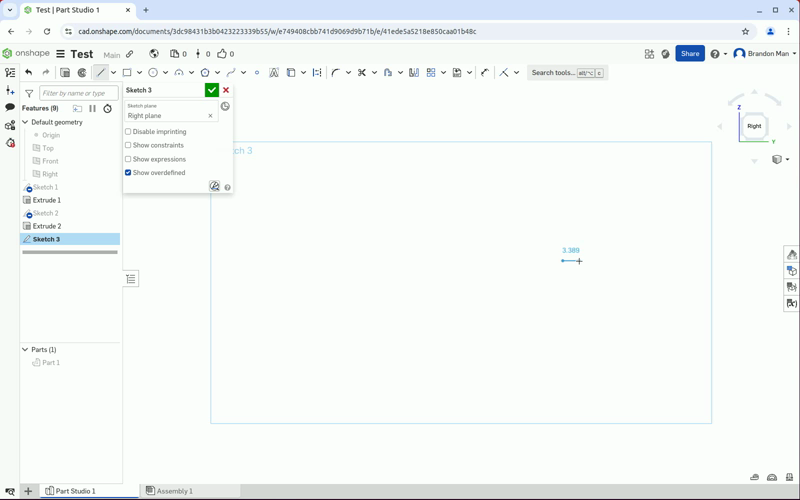
key_up(shift)
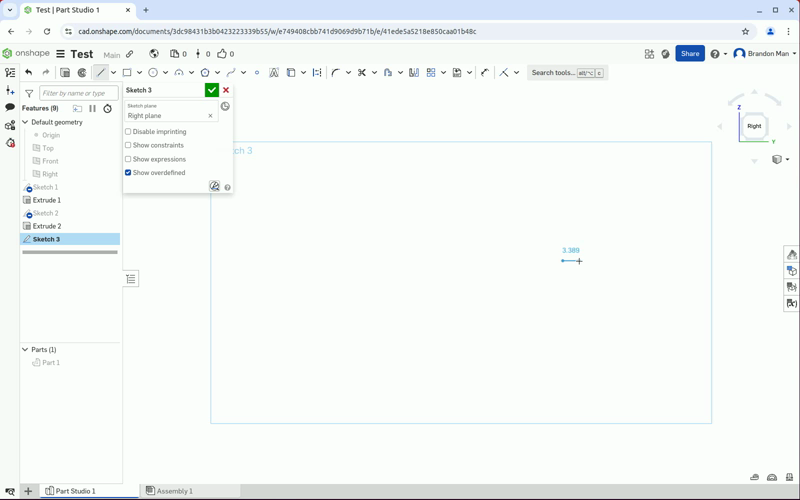
key_down(shift)
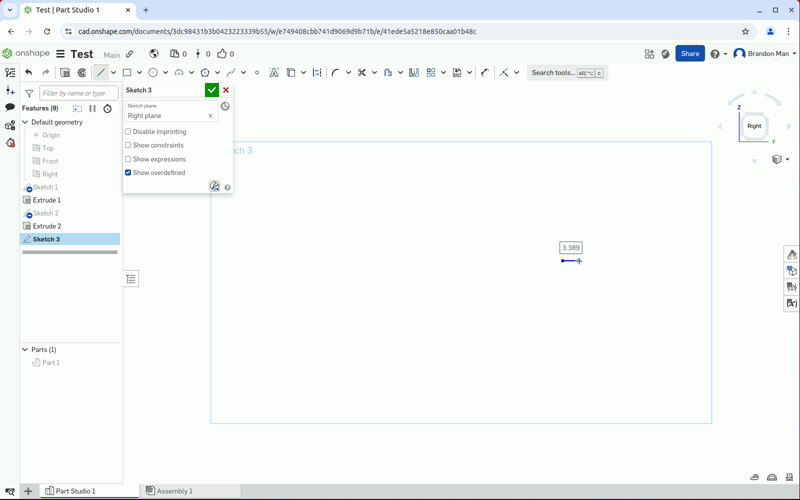
mouse_move(589, 260)
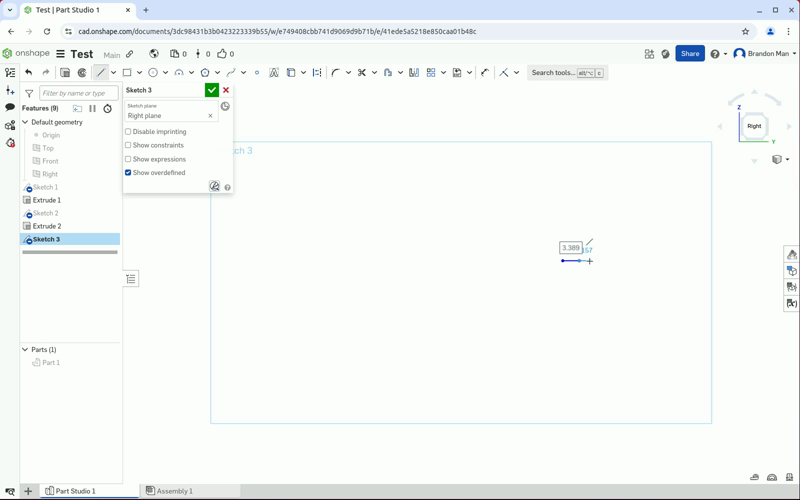
mouse_move(579, 241)
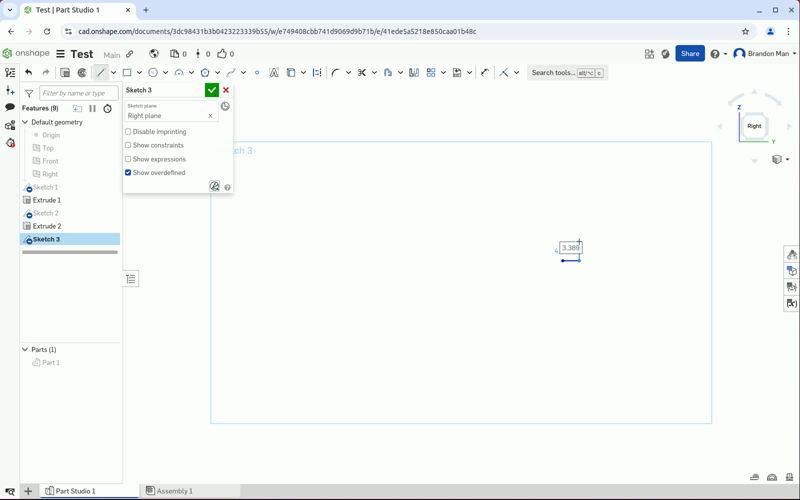
click(579, 241)
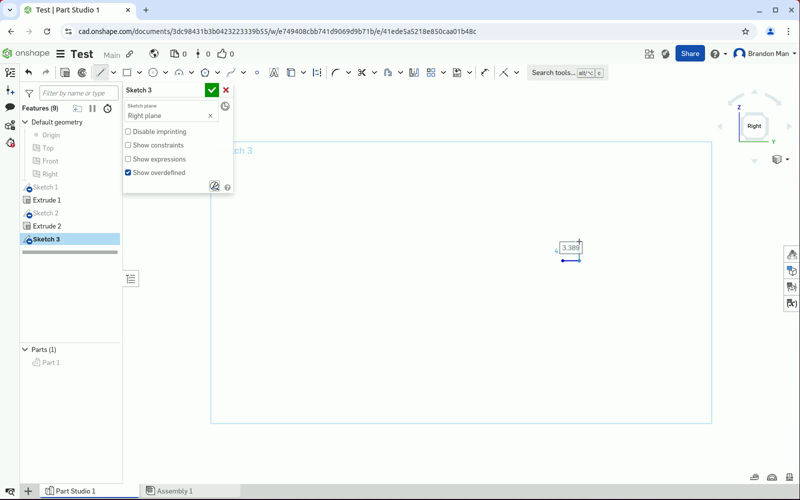
key_up(shift)
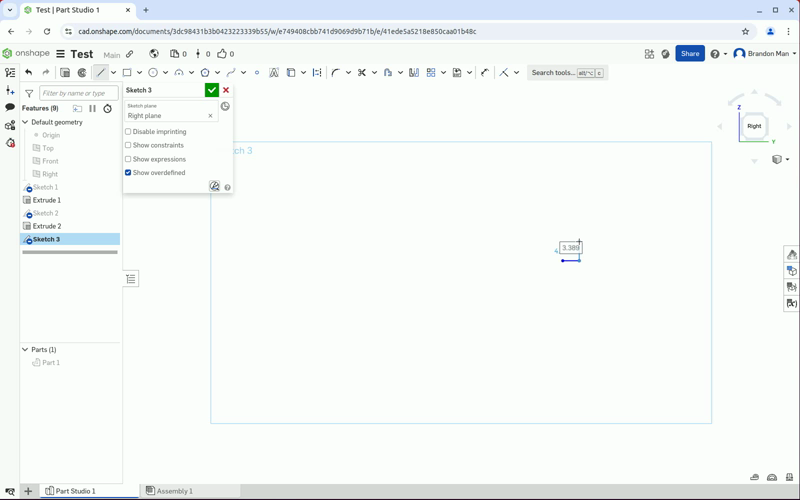
key_down(shift)
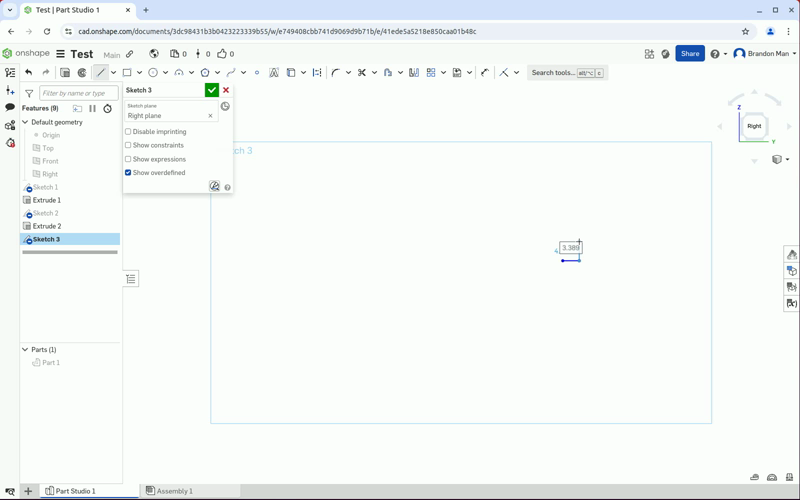
mouse_move(589, 241)
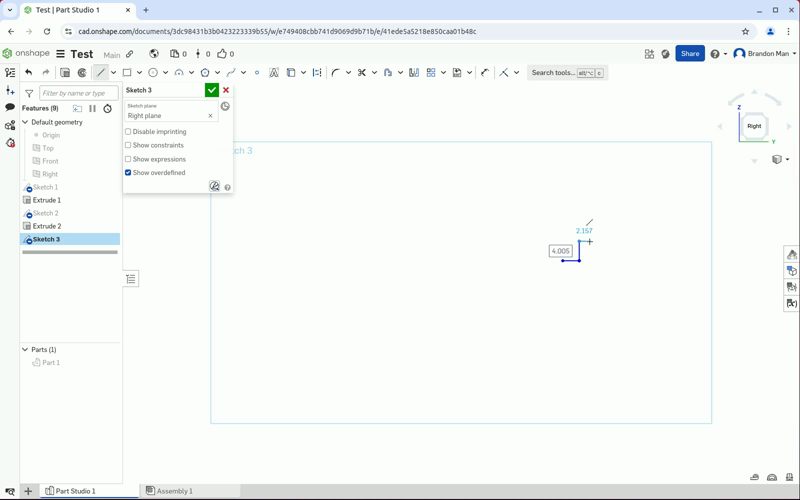
mouse_move(562, 241)
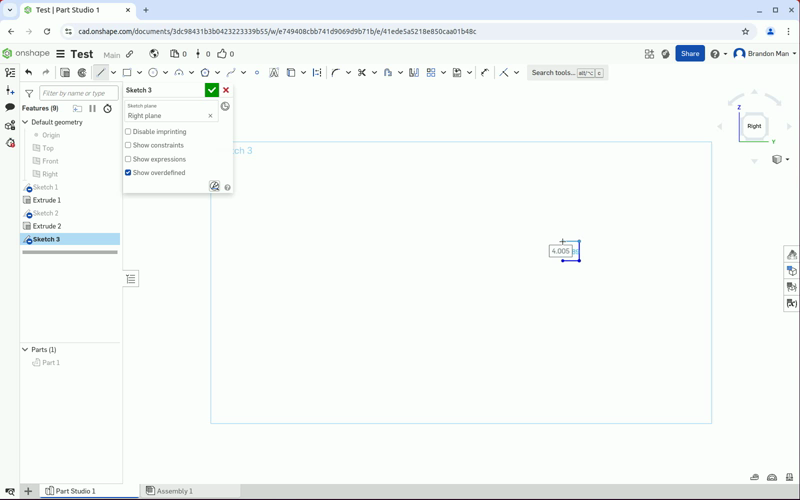
click(562, 241)
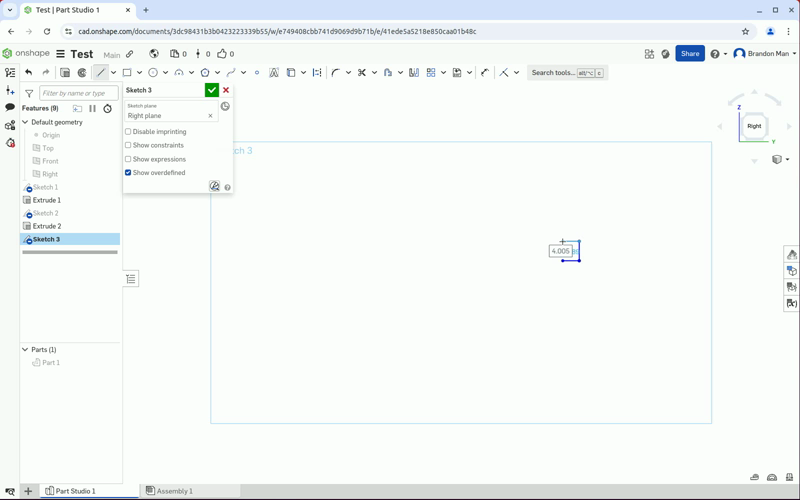
key_up(shift)
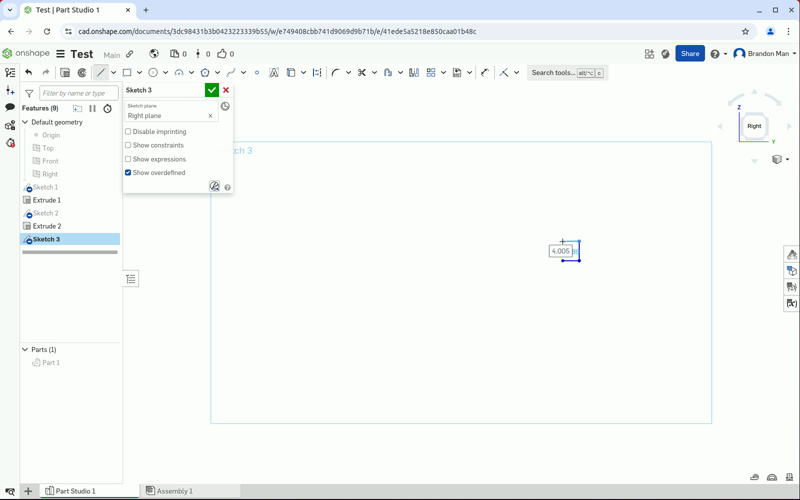
key(esc)
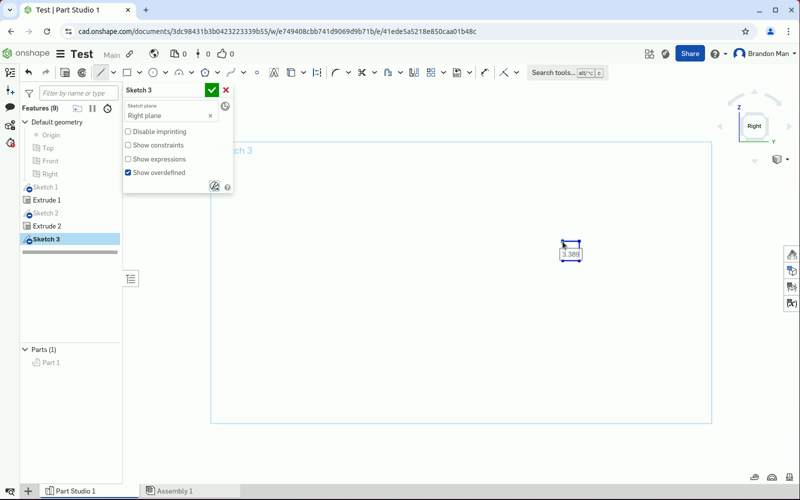
key(a)
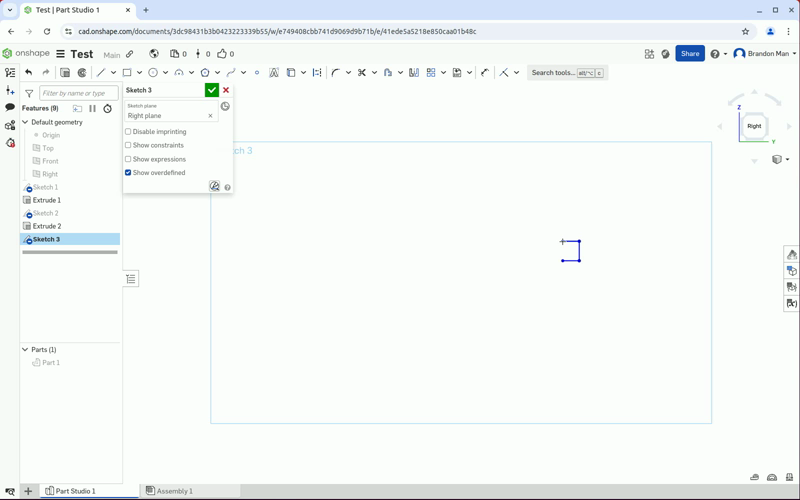
mouse_move(562, 241)
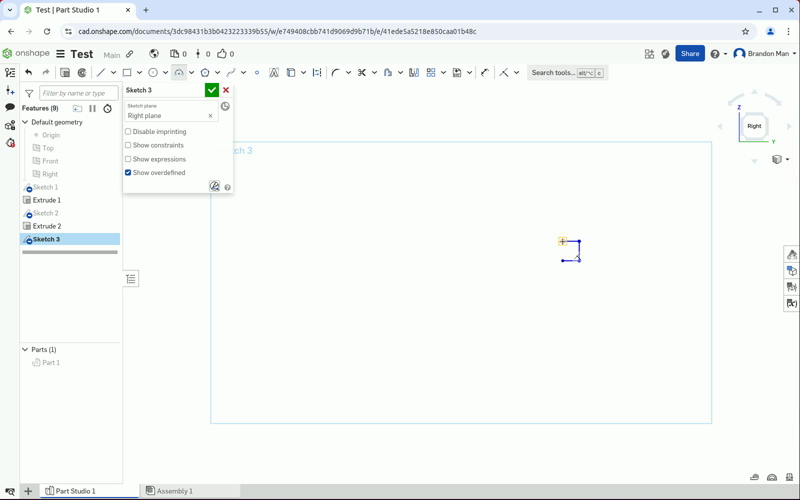
click(562, 241)
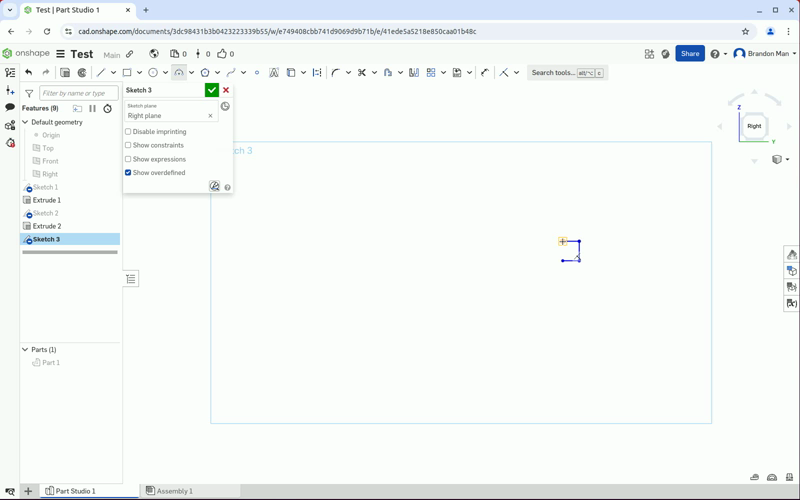
mouse_move(562, 260)
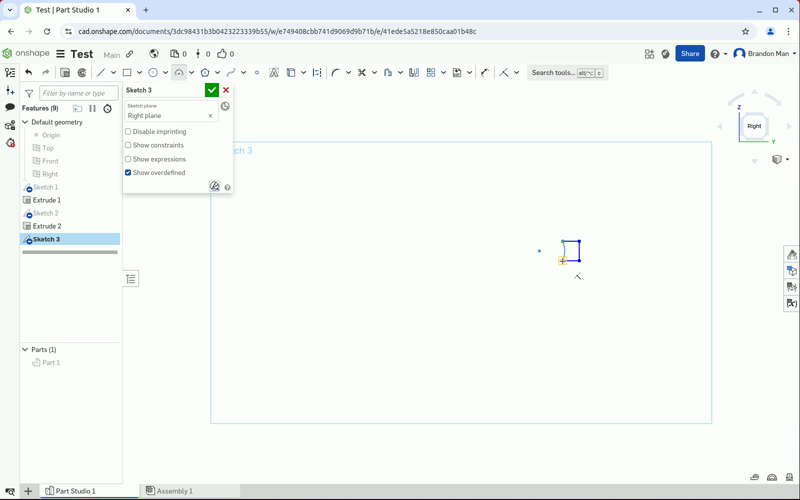
click(562, 260)
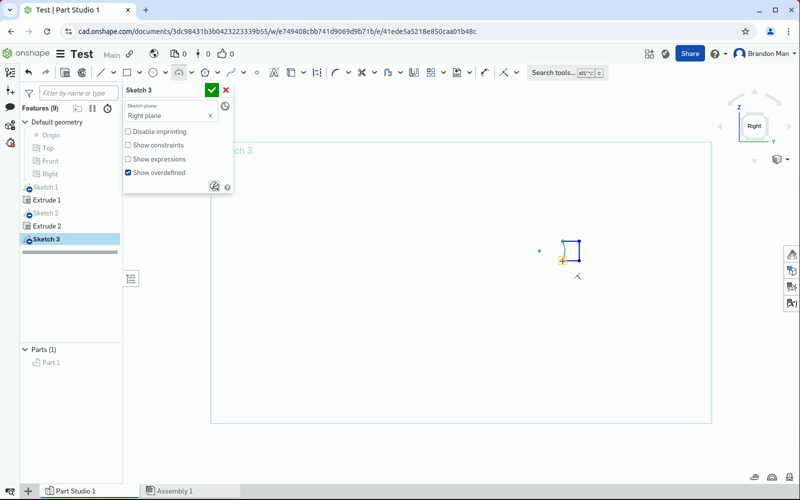
key_down(shift)
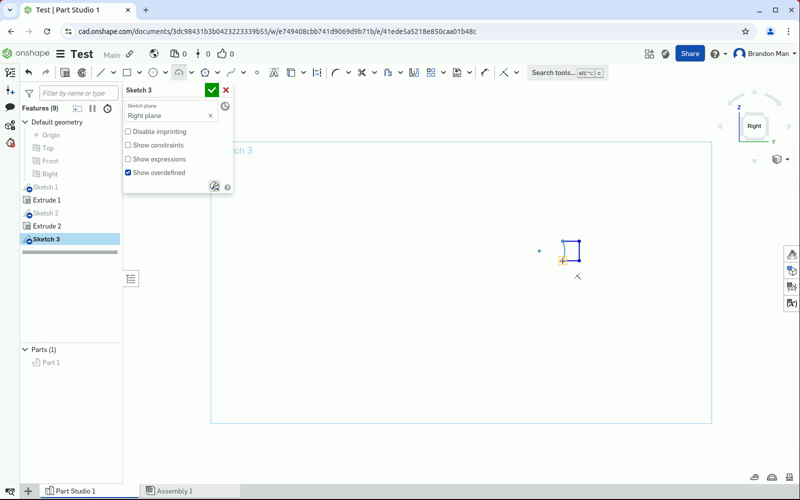
mouse_move(508, 250)
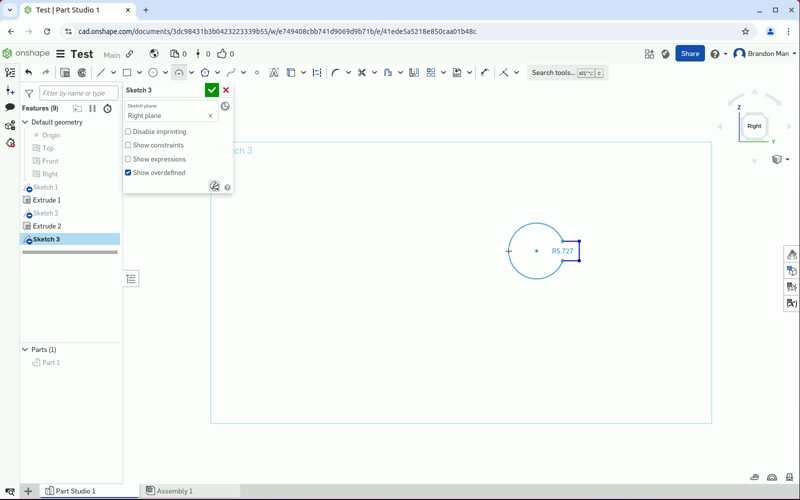
click(508, 250)
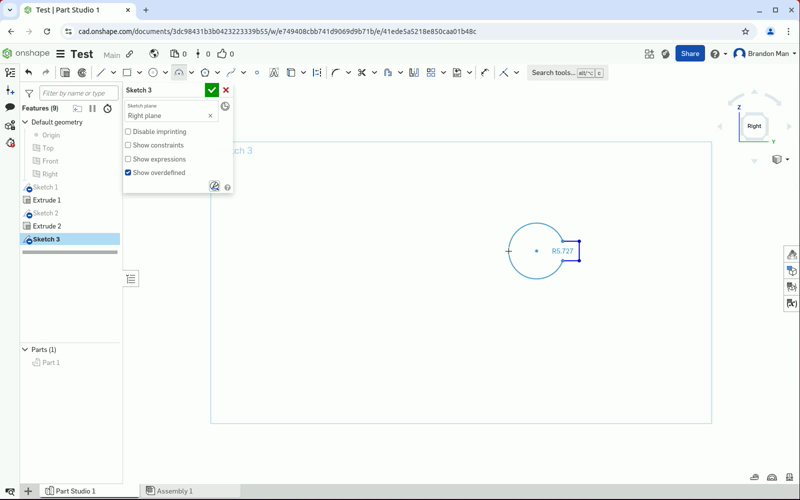
key_up(shift)
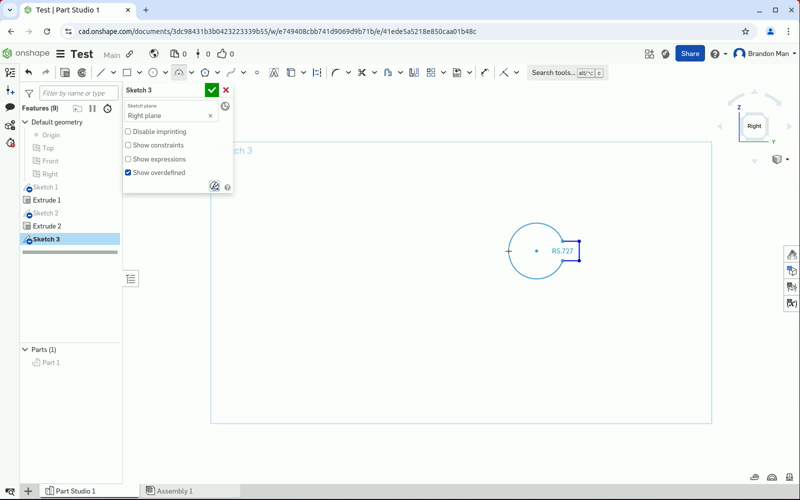
key(esc)
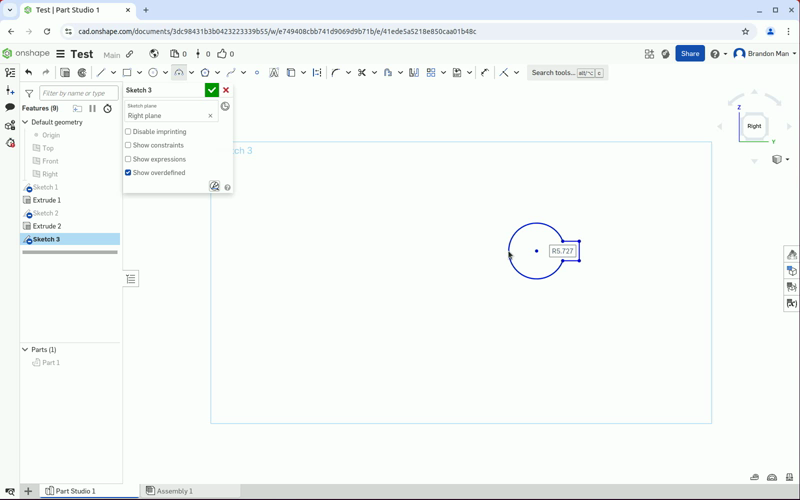
mouse_move(559, 255)
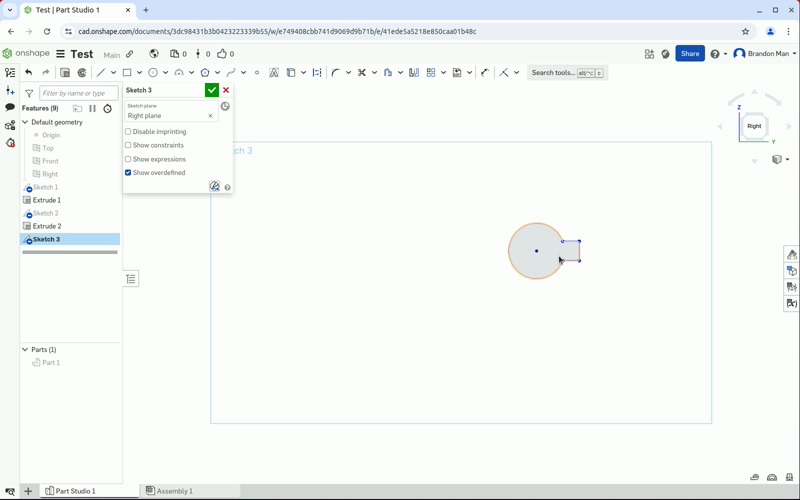
click(559, 255)
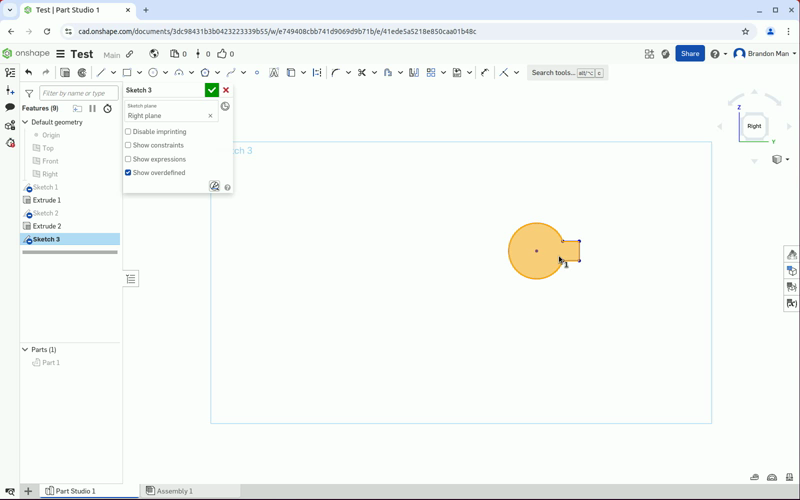
mouse_move(73, 352)
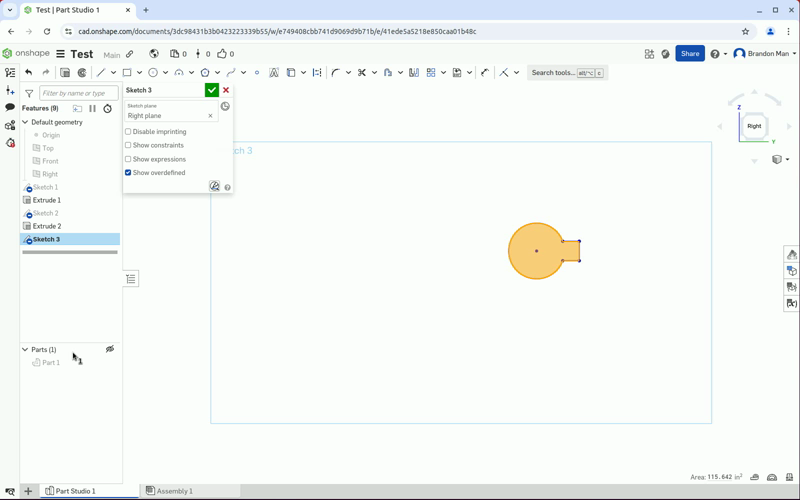
key(shift+y)
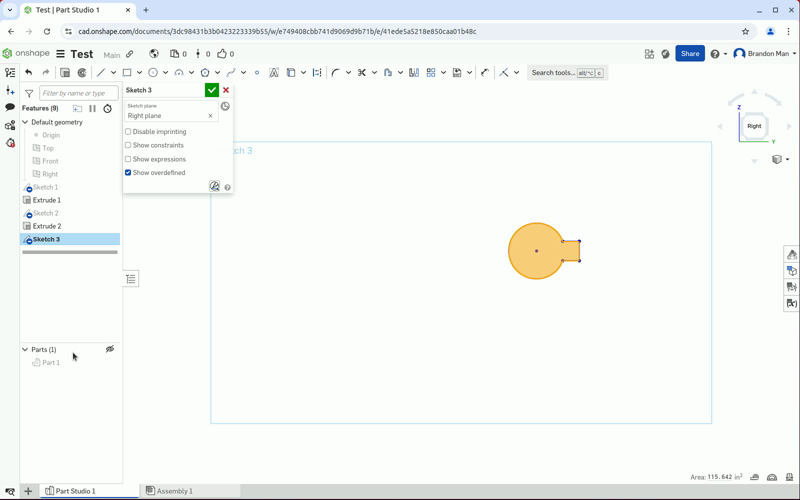
key(shift+e)
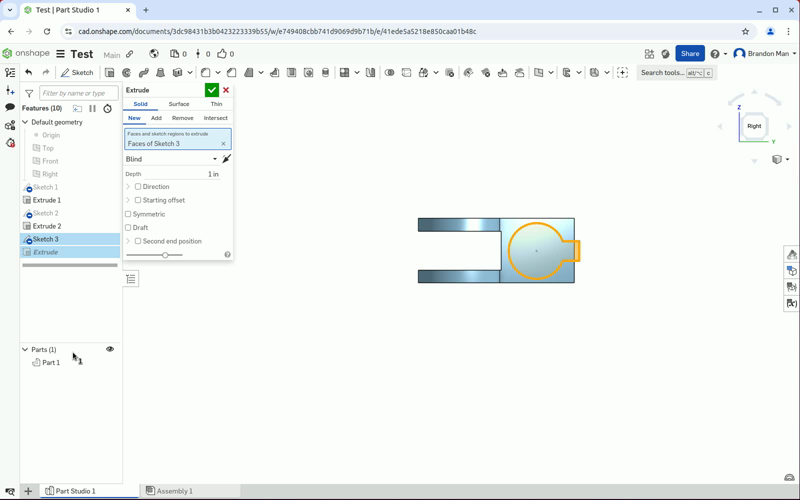
mouse_move(143, 106)
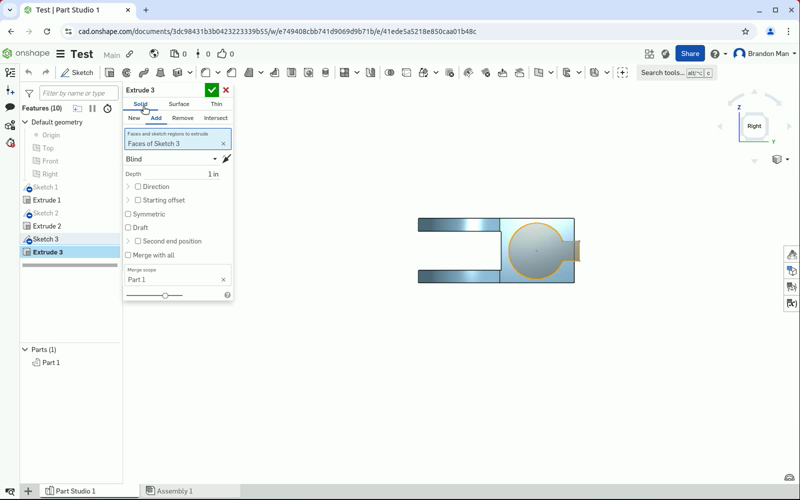
click(143, 106)
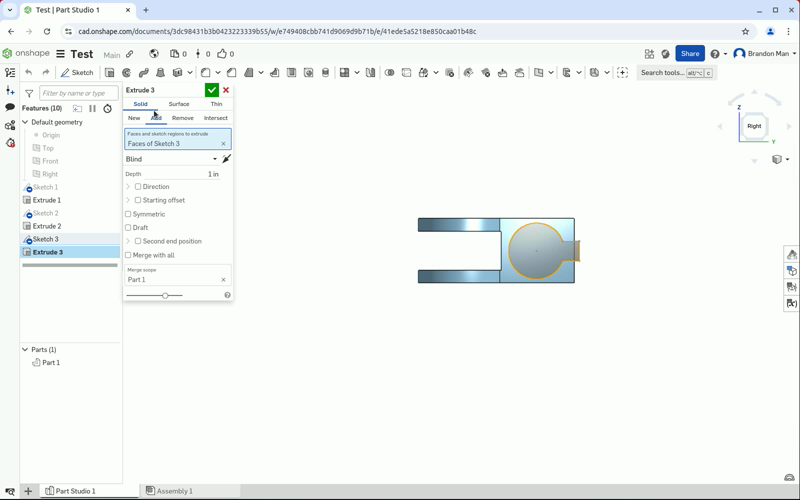
mouse_move(186, 120)
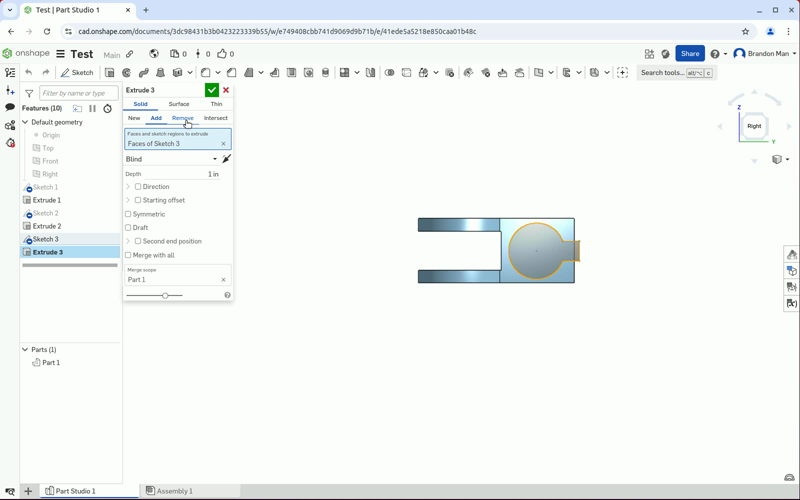
click(186, 120)
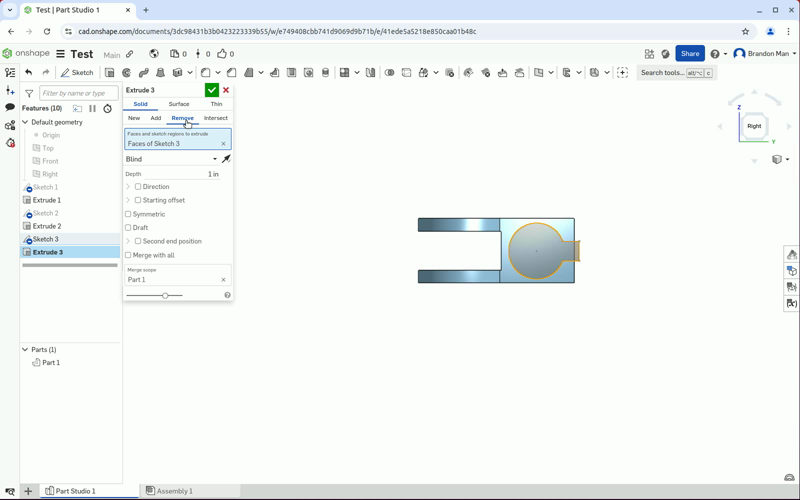
key(tab, 4)
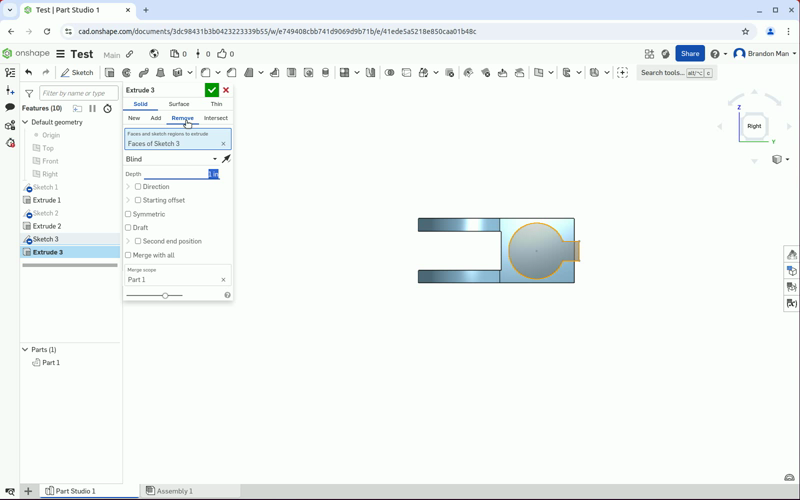
text(12.516)
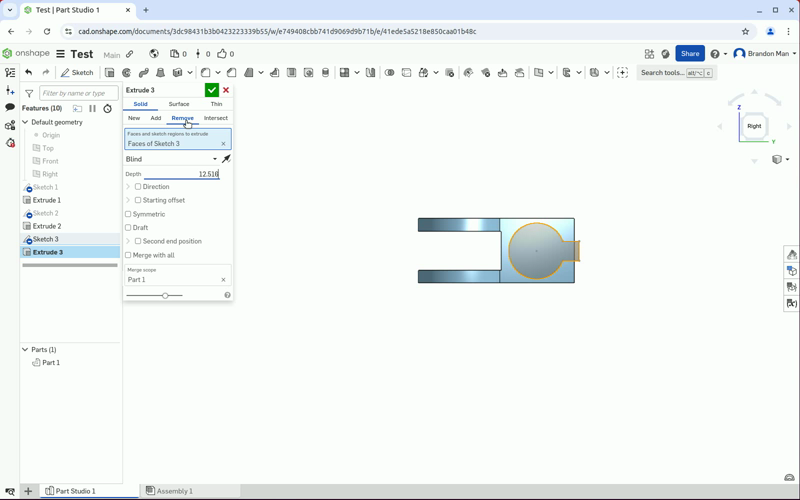
key(tab, 3)
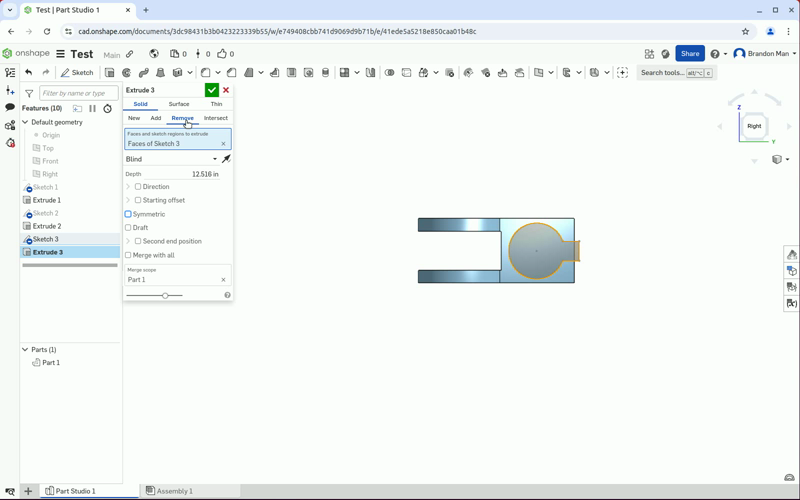
key(space)
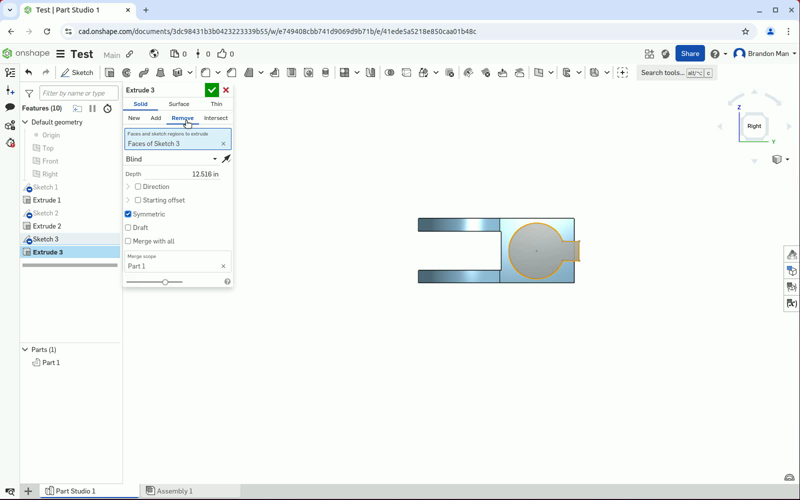
key(tab, 2)
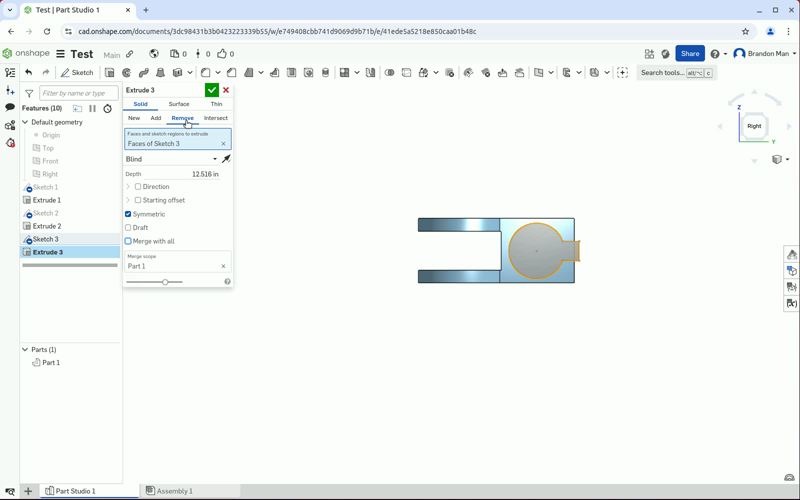
key(space)
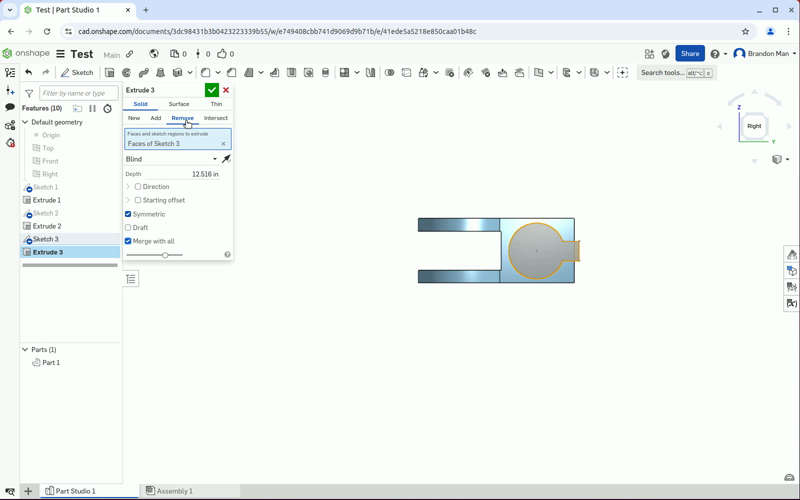
key(enter)
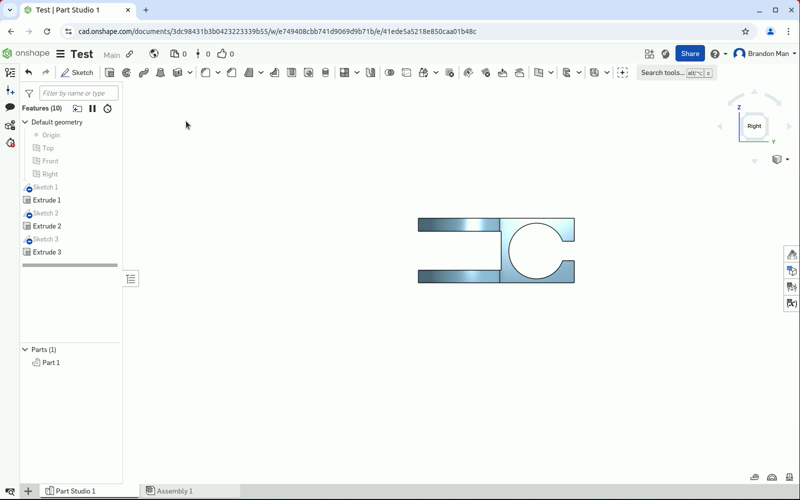
key(shift+h)
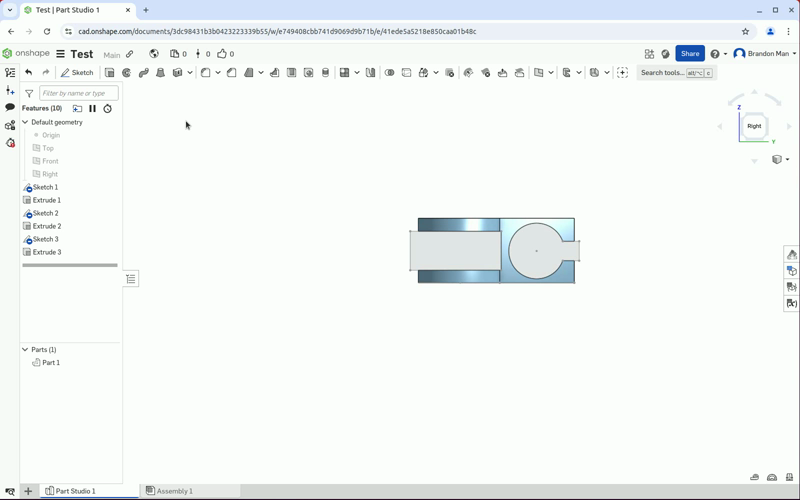
key(shift+h)
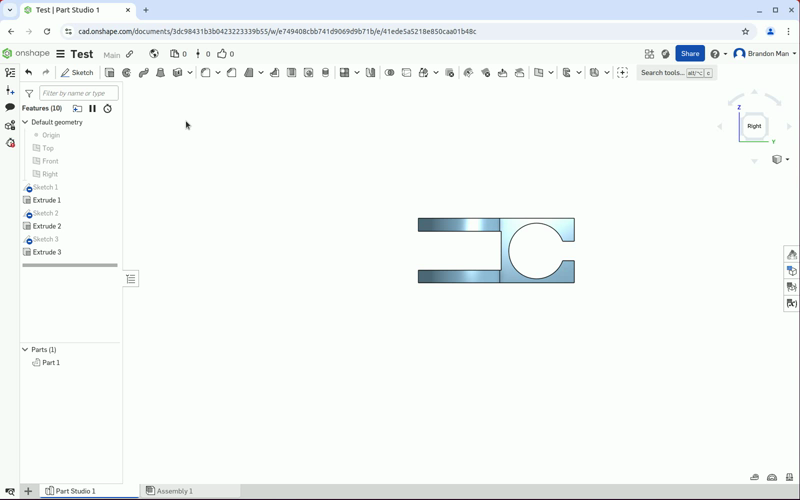
mouse_move(73, 189)
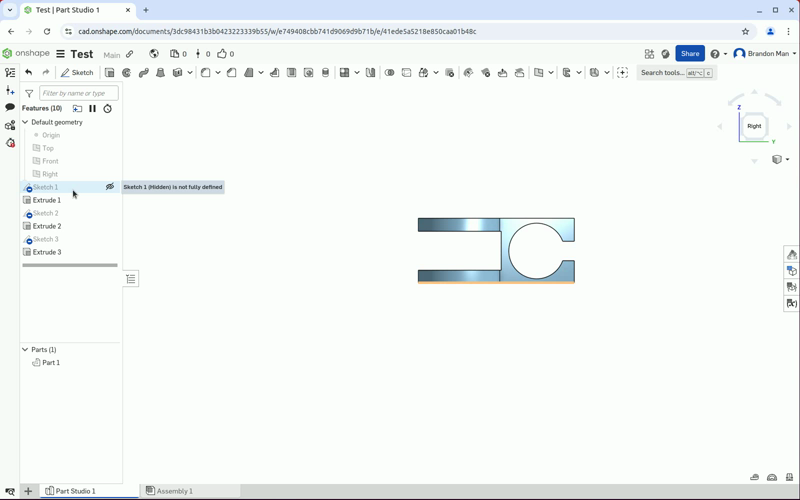
click(73, 189)
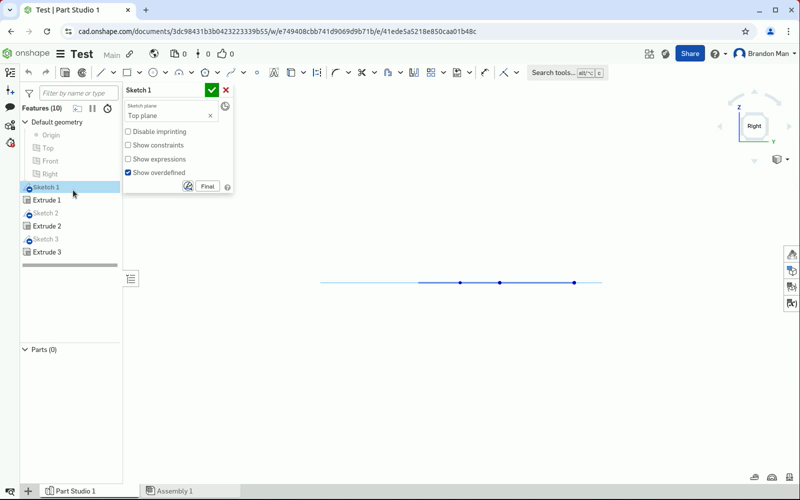
mouse_move(229, 92)
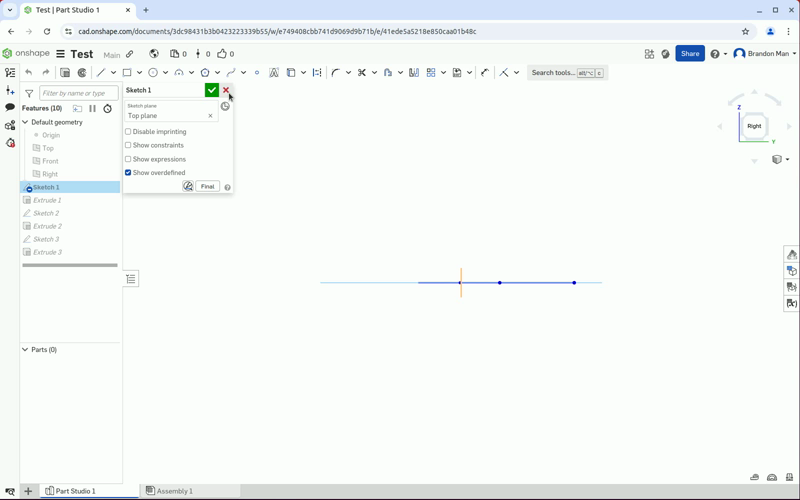
click(229, 92)
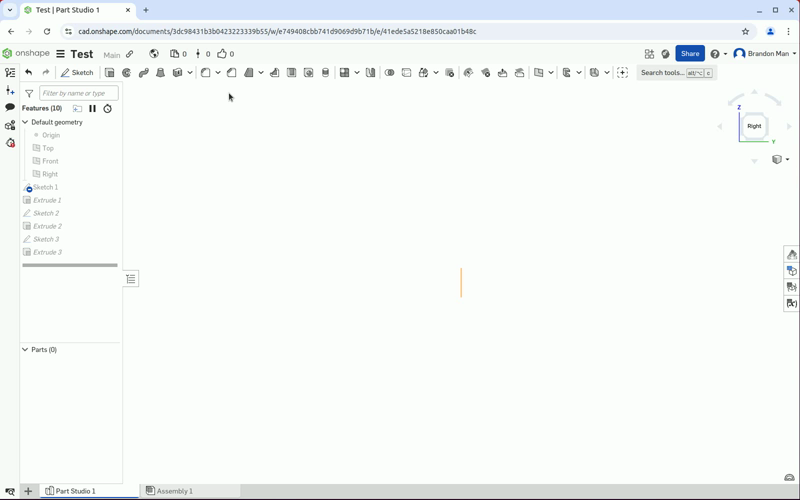
mouse_move(73, 352)
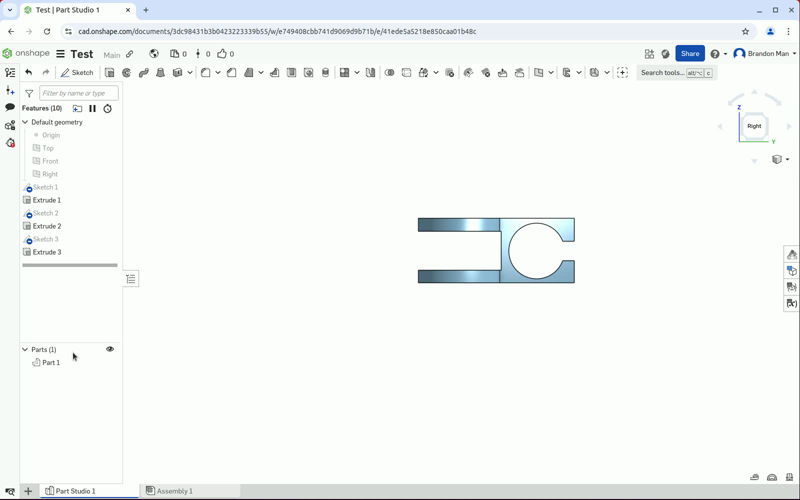
key(y)
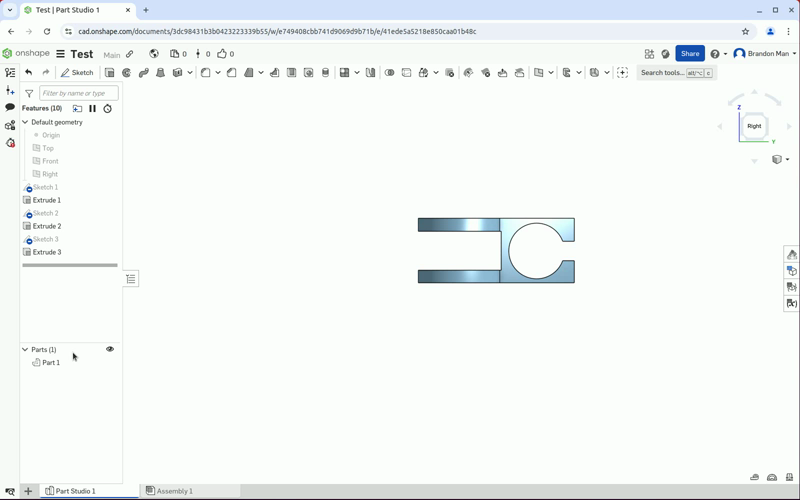
key(shift+p)
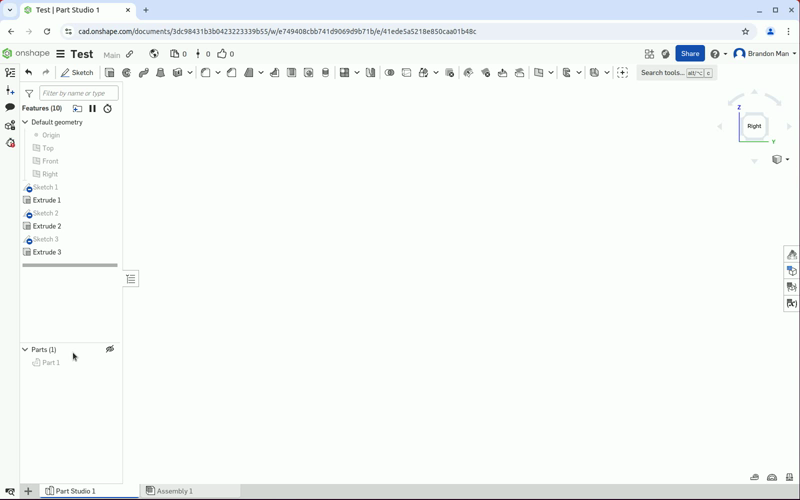
key(space)
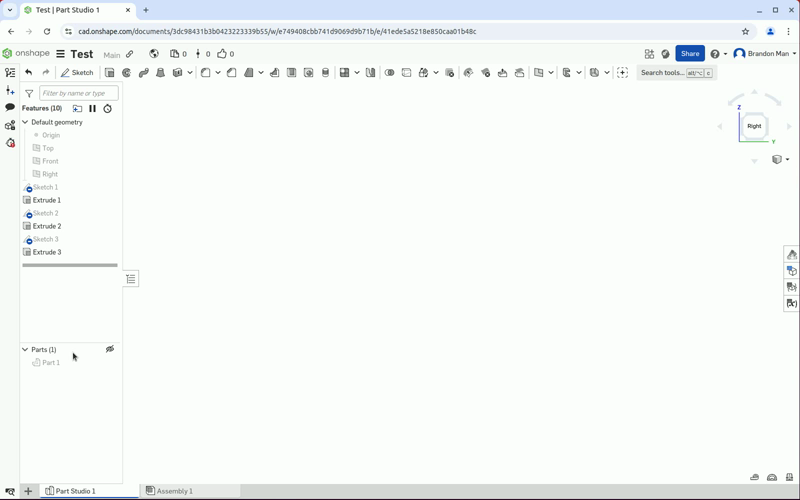
key_down(shift)
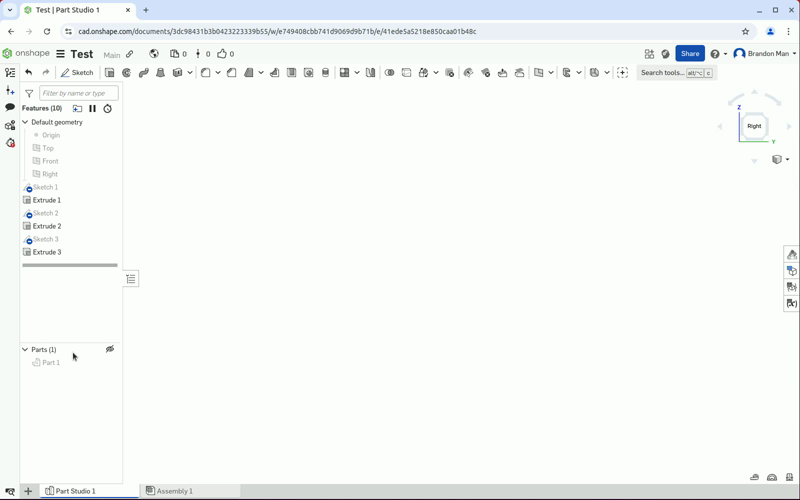
key(right)
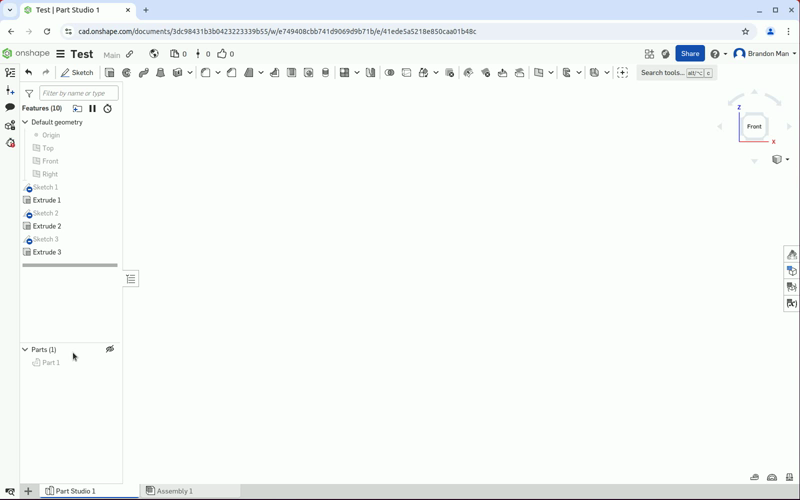
key_up(shift)
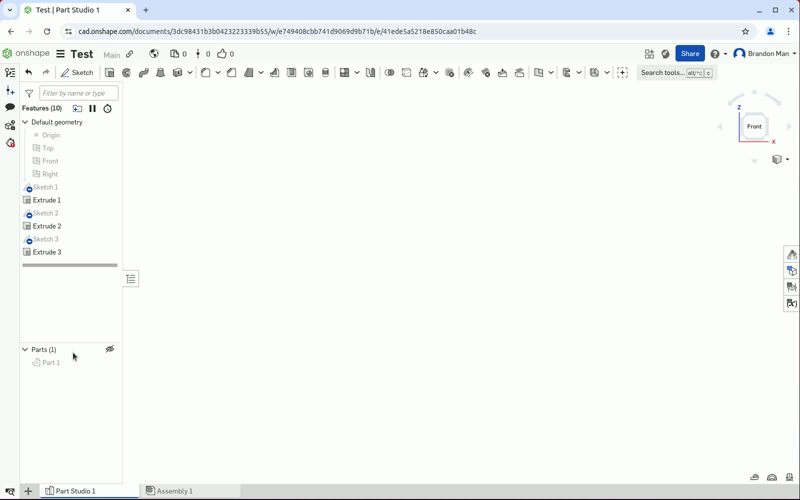
key(space)
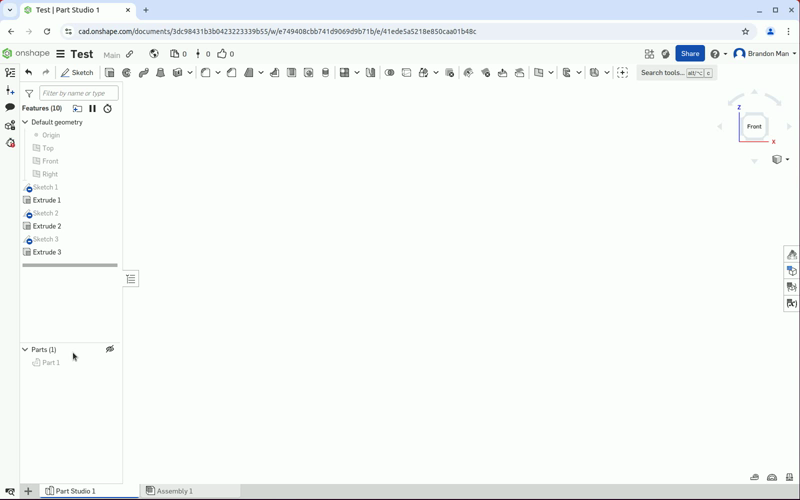
key_down(shift)
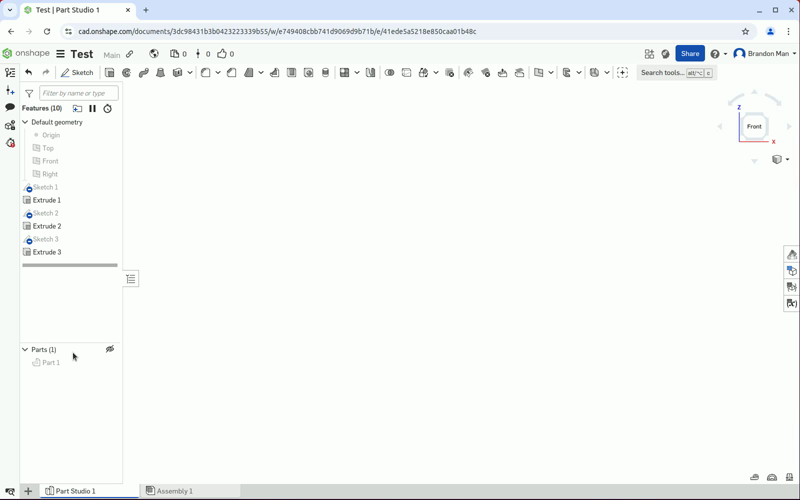
key(down)
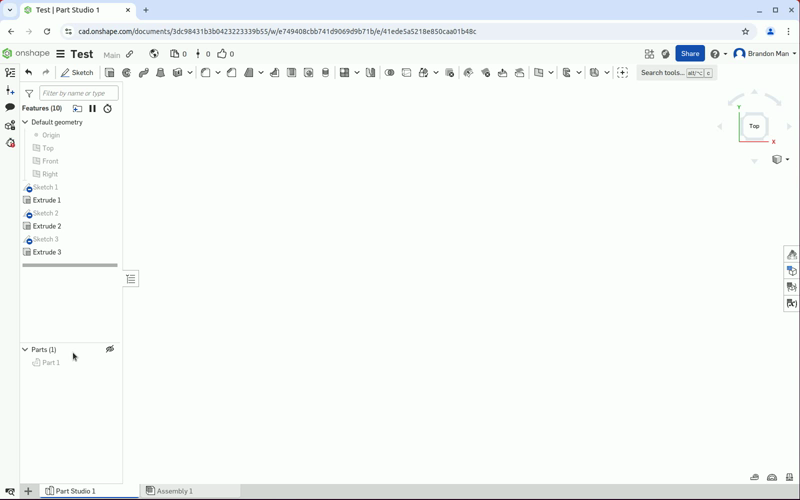
key_up(shift)
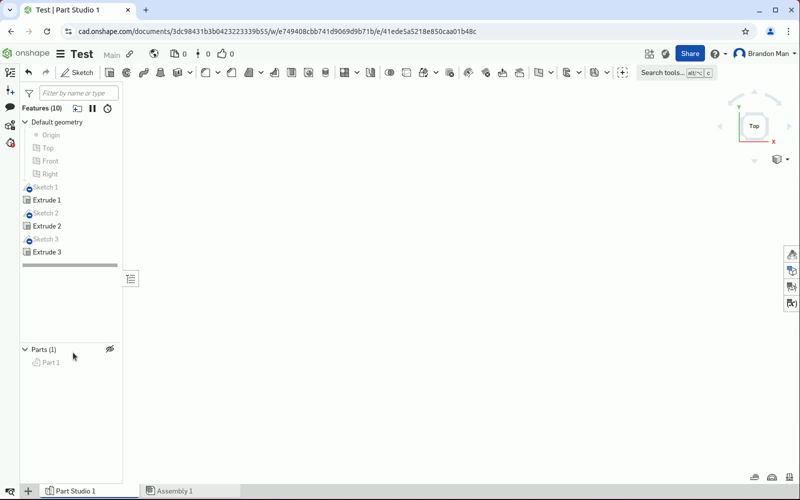
mouse_move(73, 352)
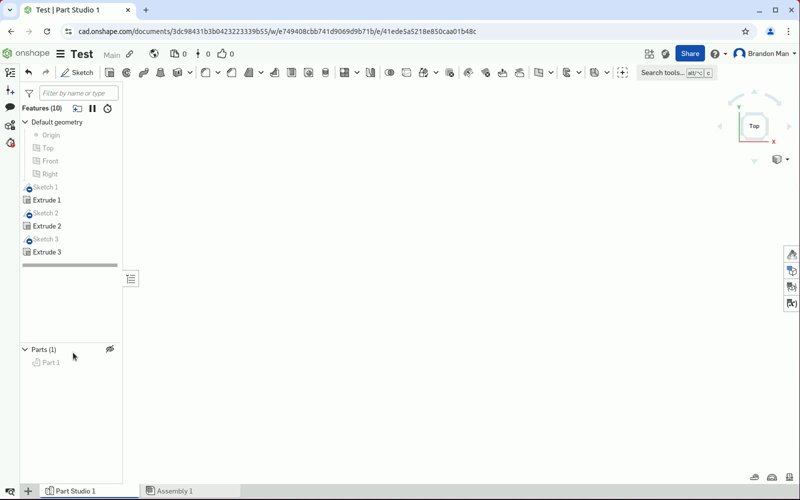
key(shift+y)
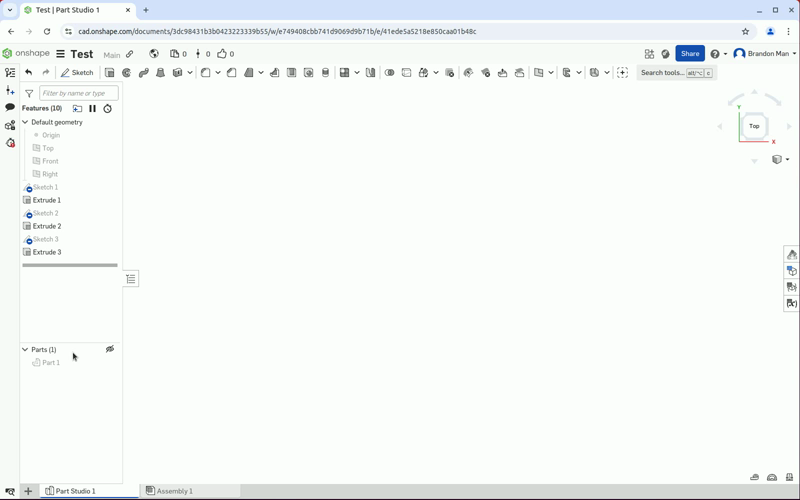
key(shift+s)
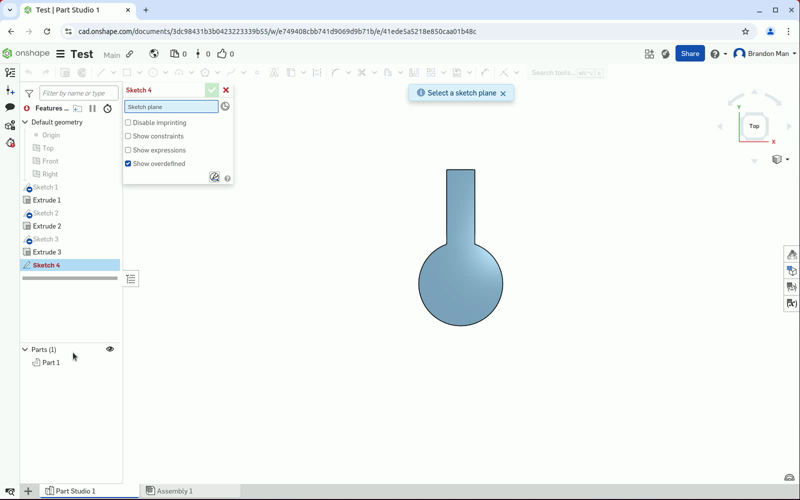
mouse_move(73, 150)
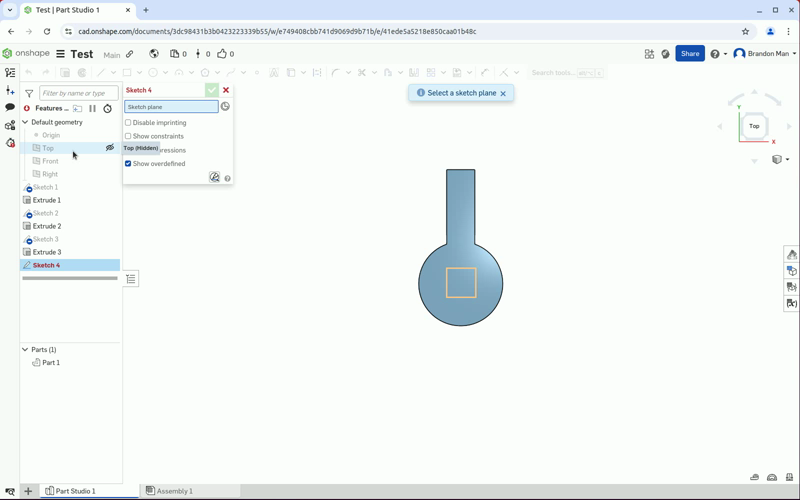
click(73, 150)
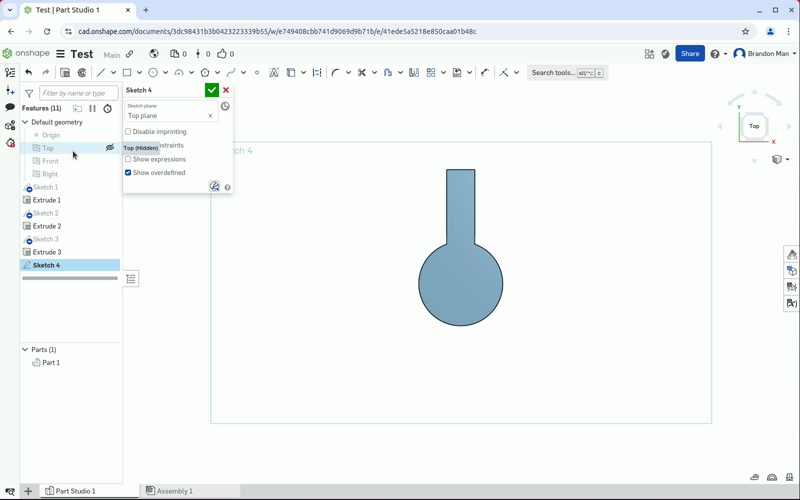
mouse_move(73, 352)
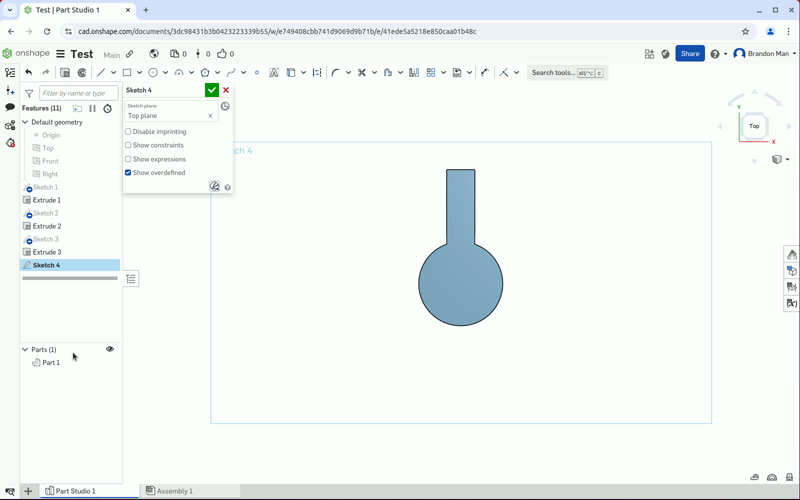
key(y)
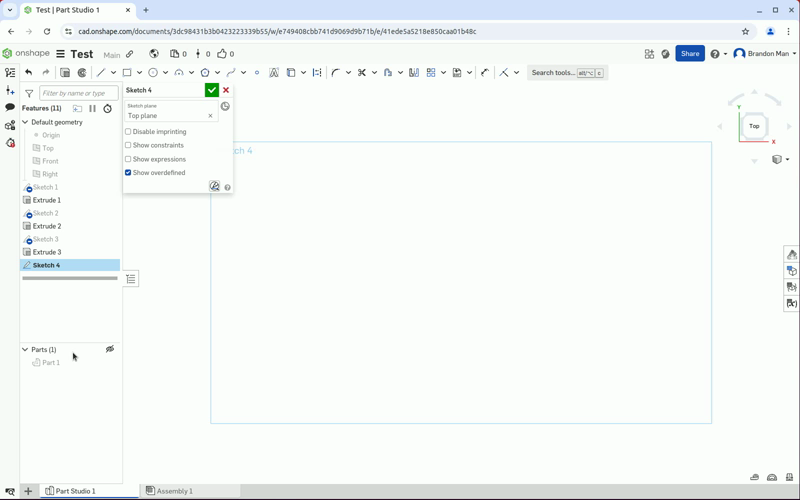
key(c)
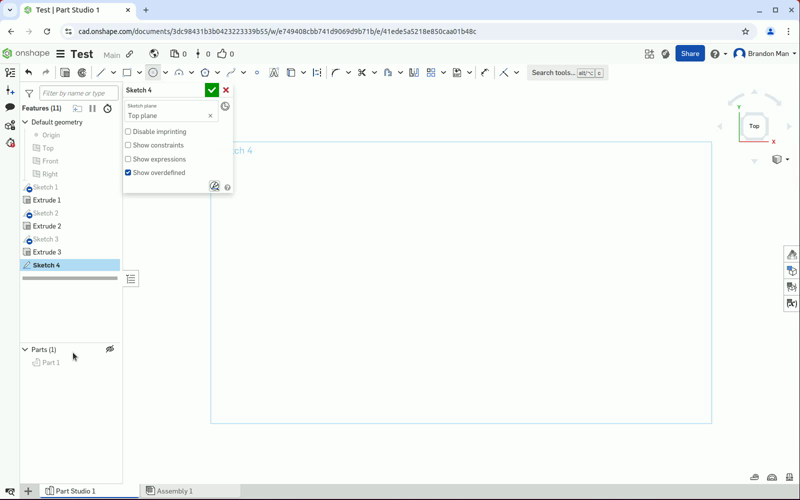
key_down(shift)
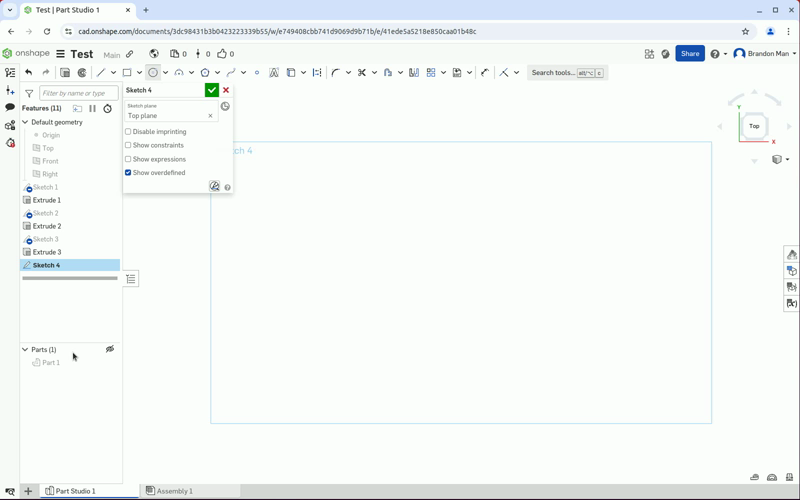
mouse_move(461, 175)
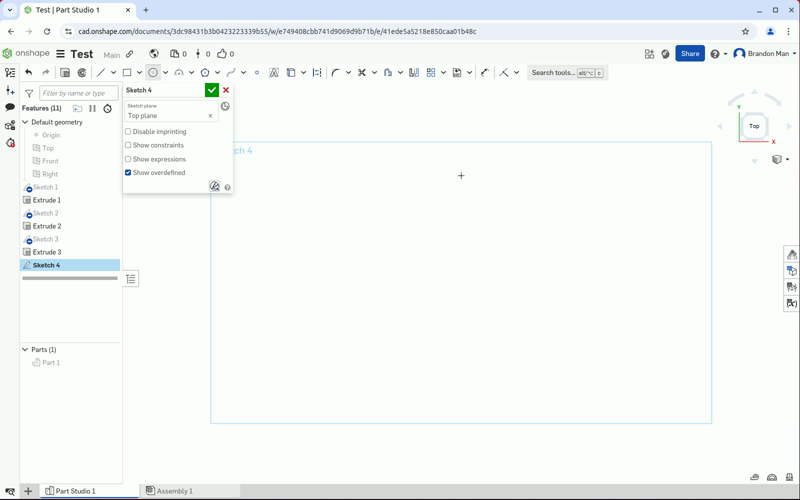
click(461, 175)
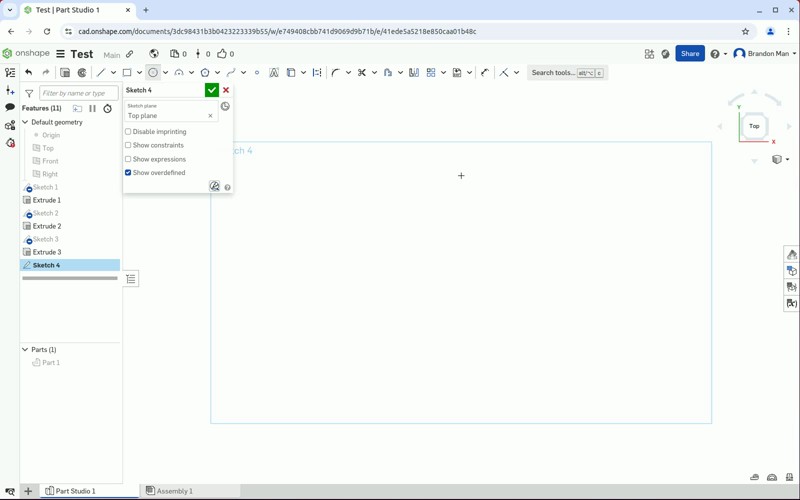
key_up(shift)
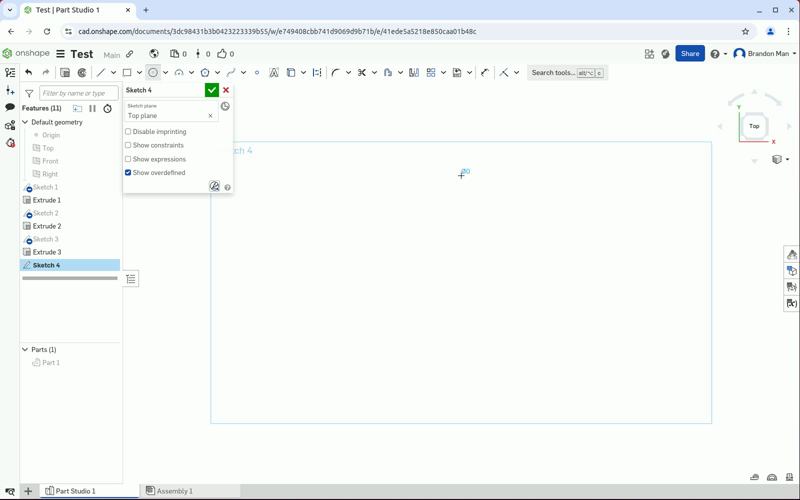
mouse_move(464, 175)
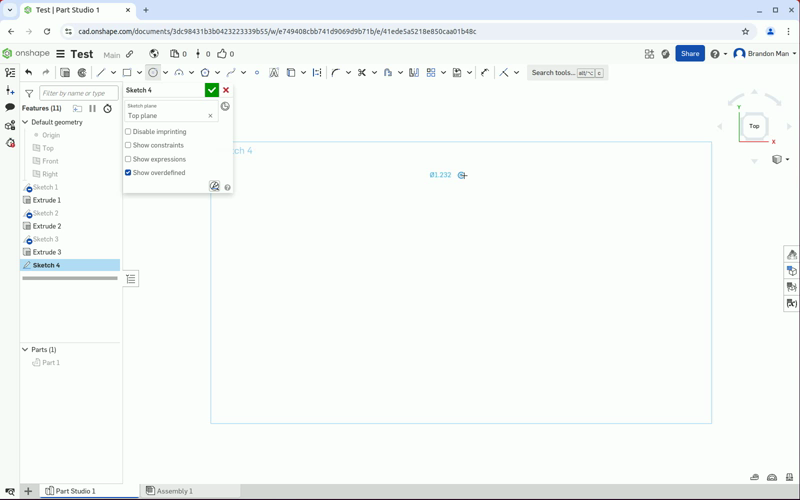
click(464, 175)
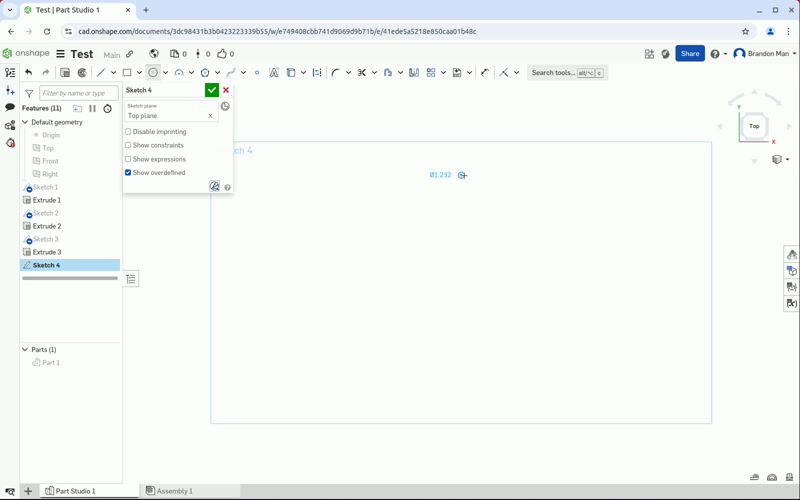
key(esc)
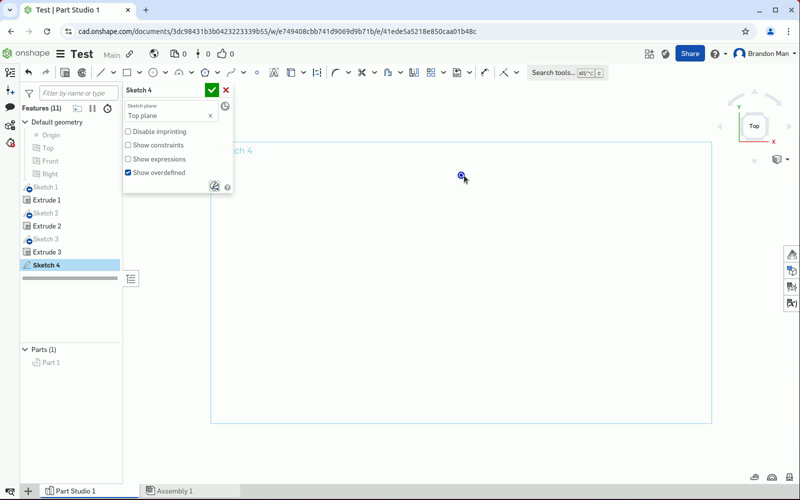
mouse_move(461, 174)
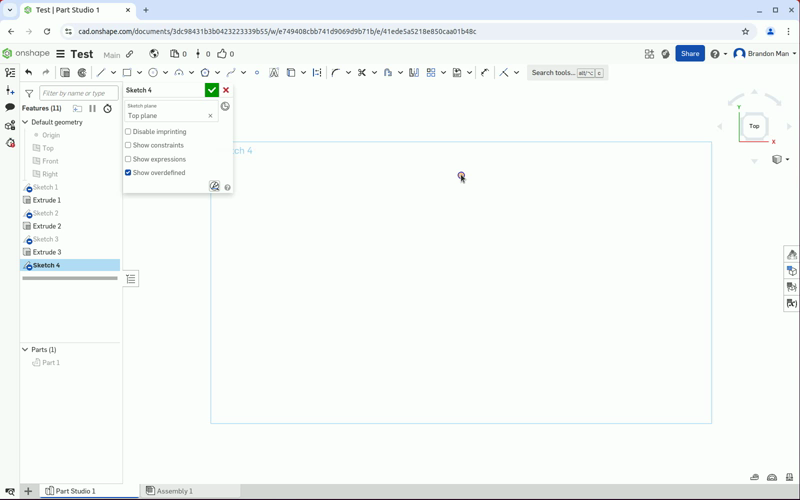
scroll(6)
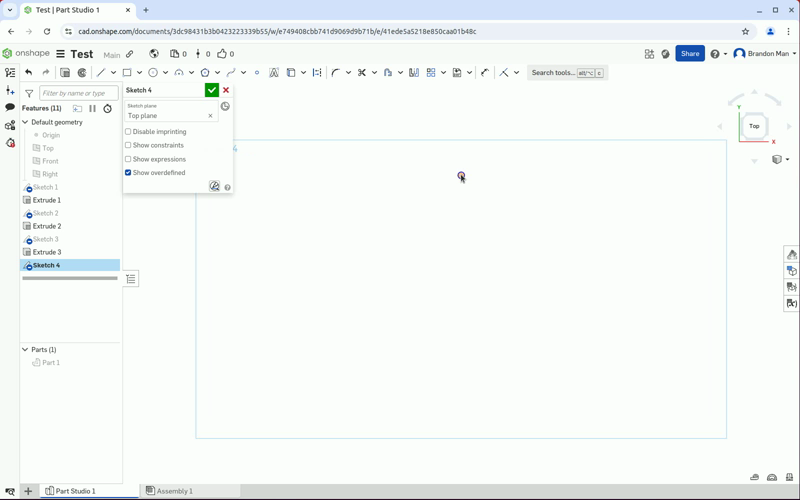
scroll(6)
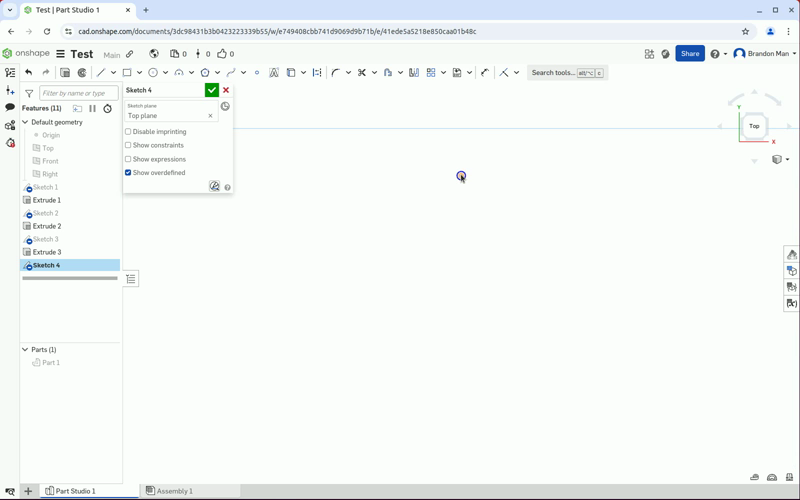
scroll(6)
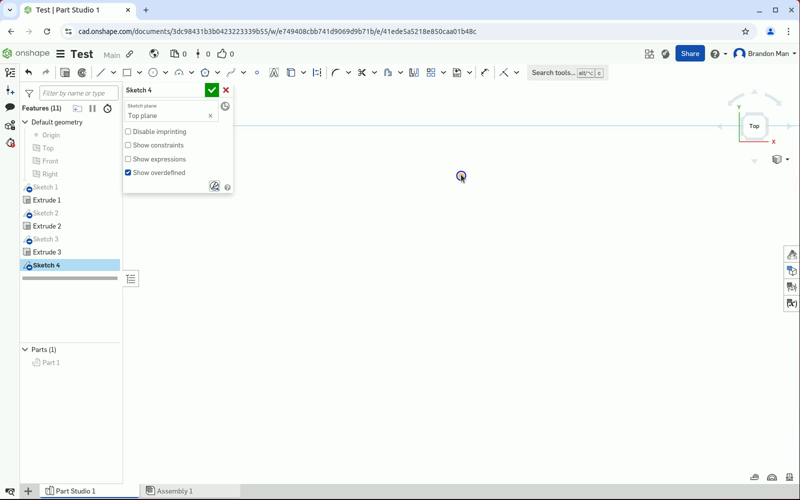
scroll(6)
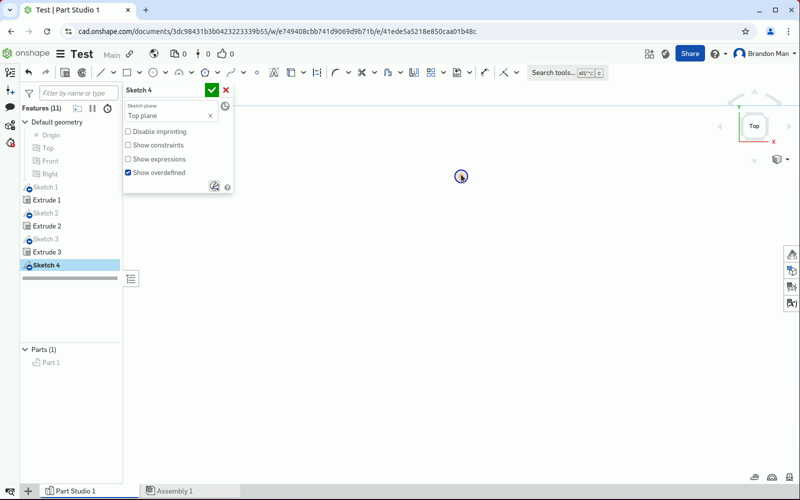
scroll(6)
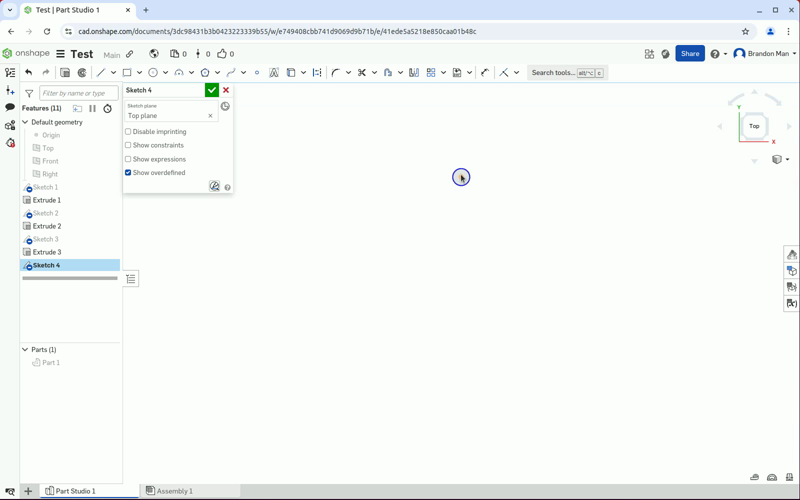
scroll(6)
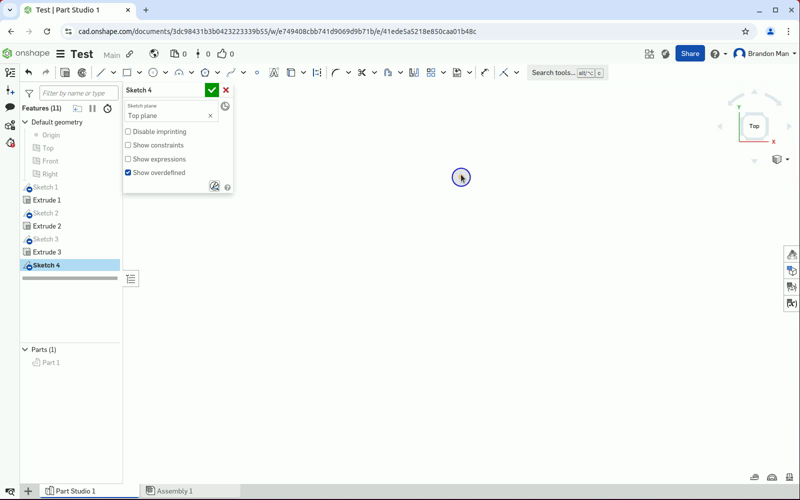
scroll(6)
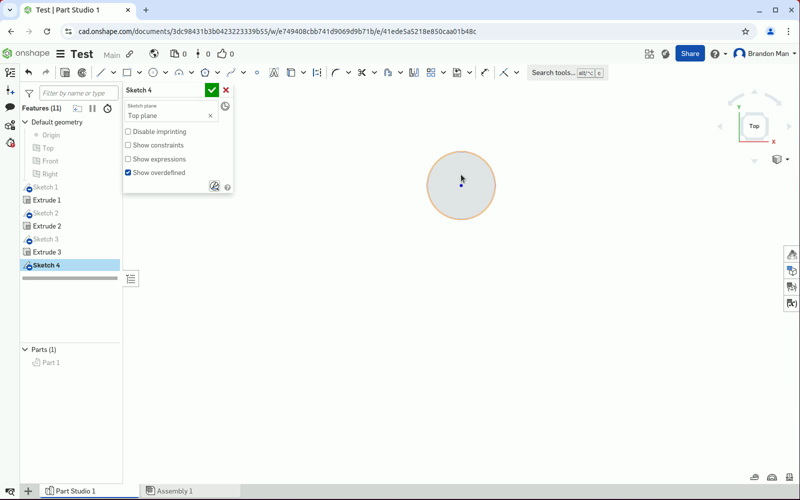
click(461, 174)
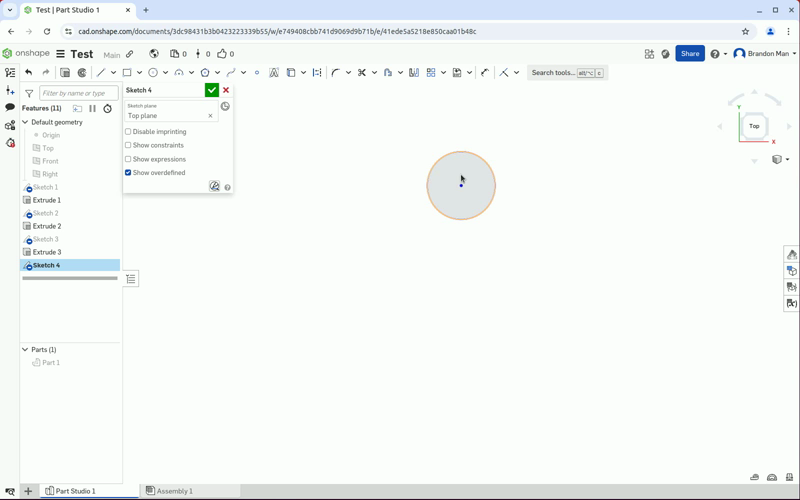
scroll(-6)
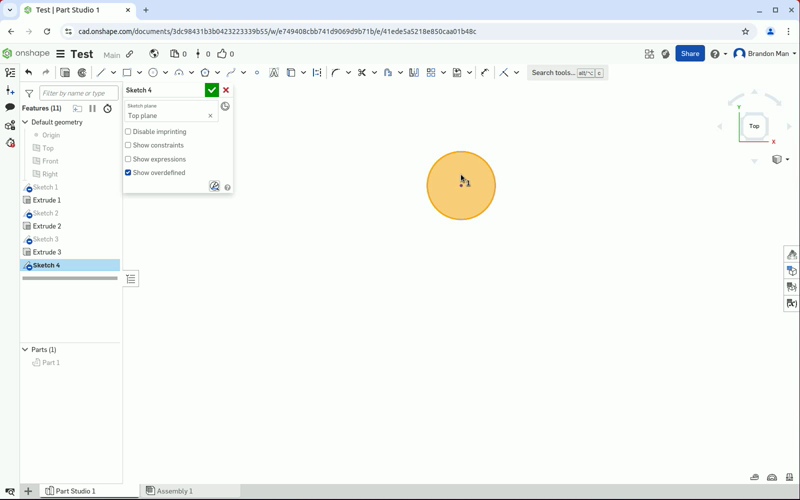
scroll(-6)
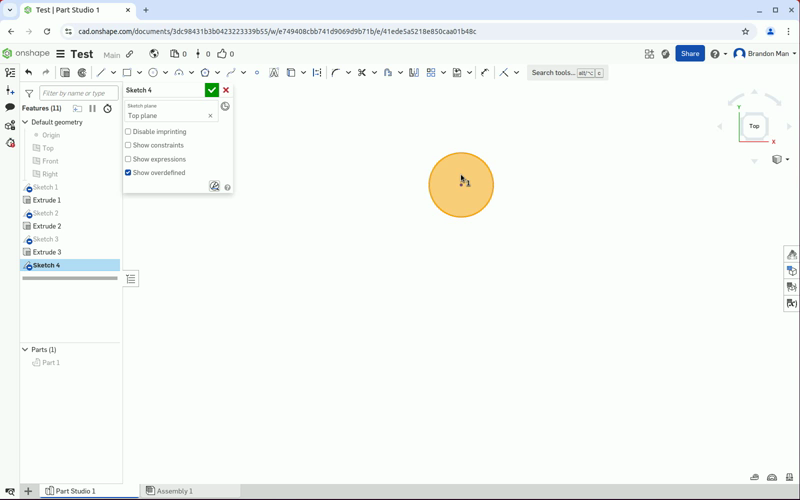
scroll(-6)
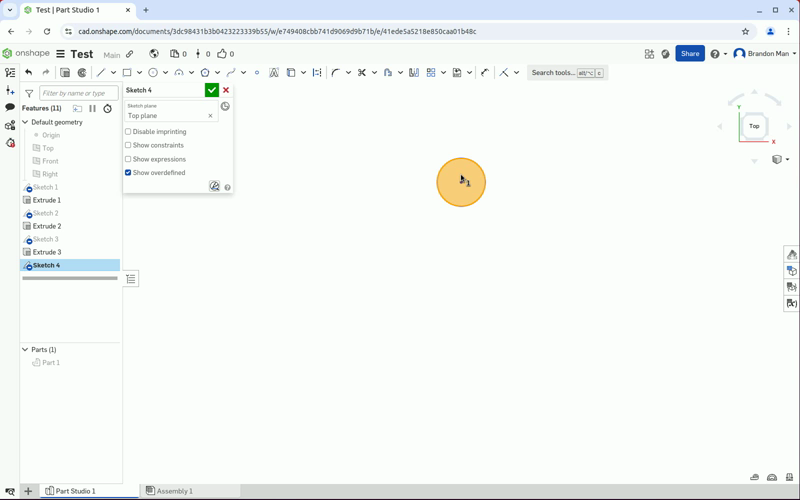
scroll(-6)
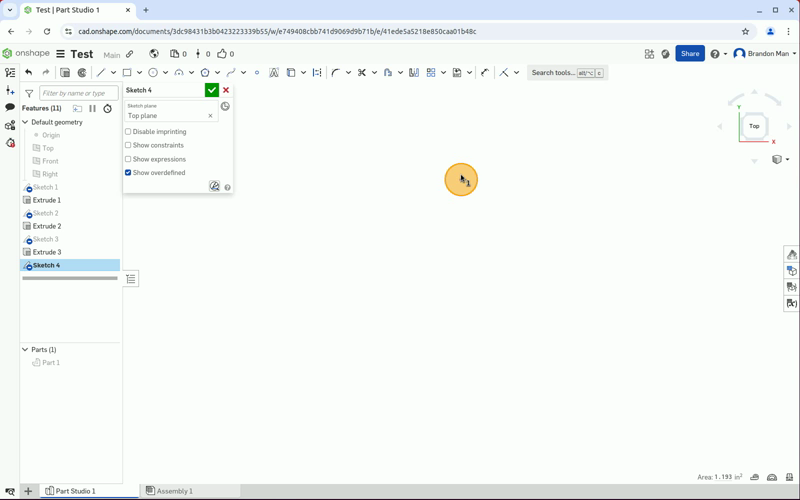
scroll(-6)
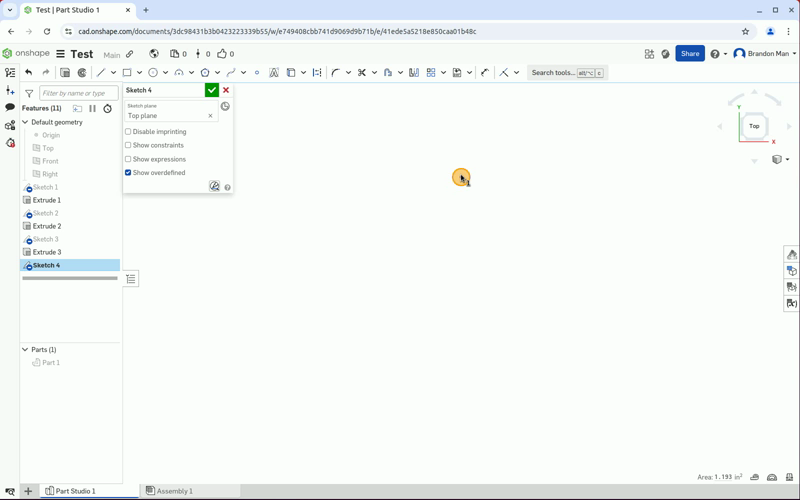
scroll(-6)
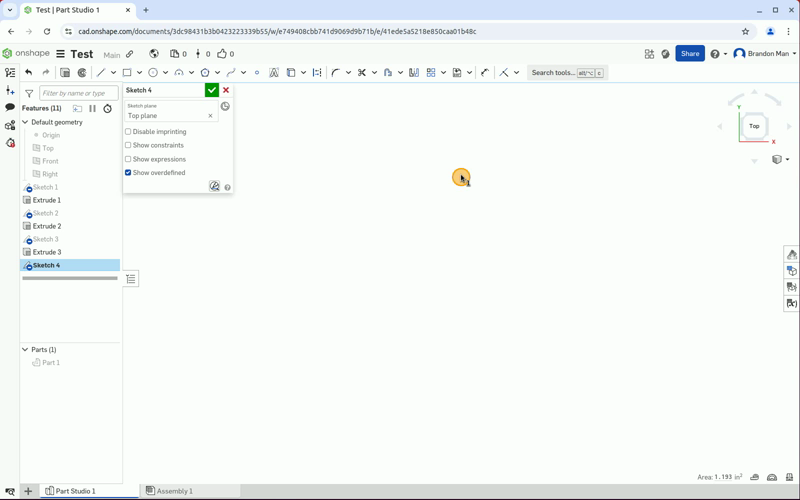
scroll(-6)
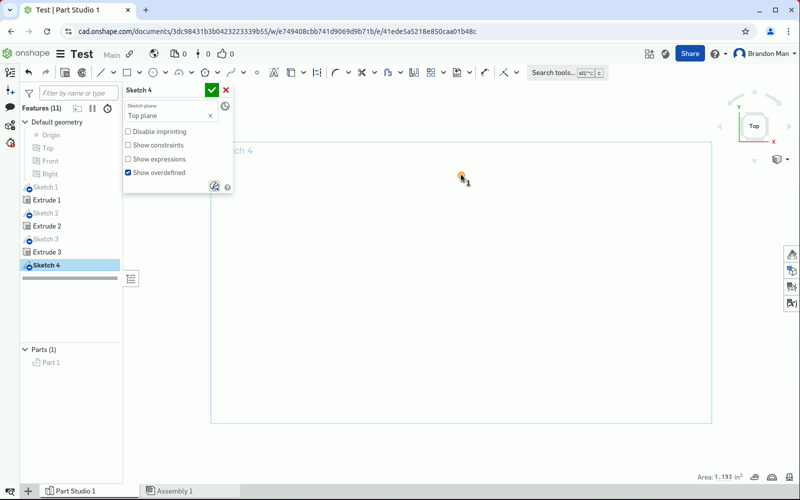
mouse_move(73, 352)
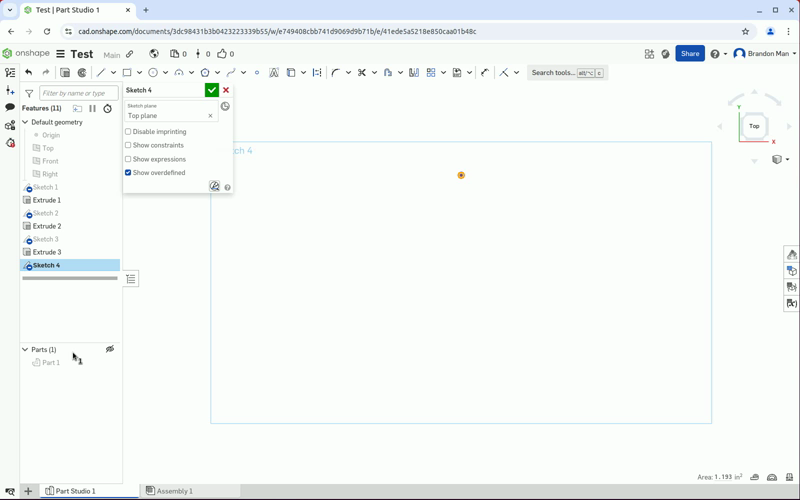
key(shift+y)
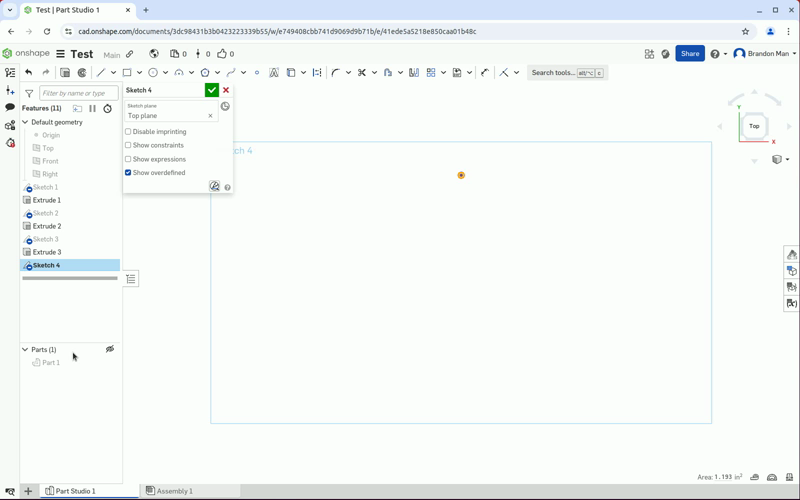
key(shift+e)
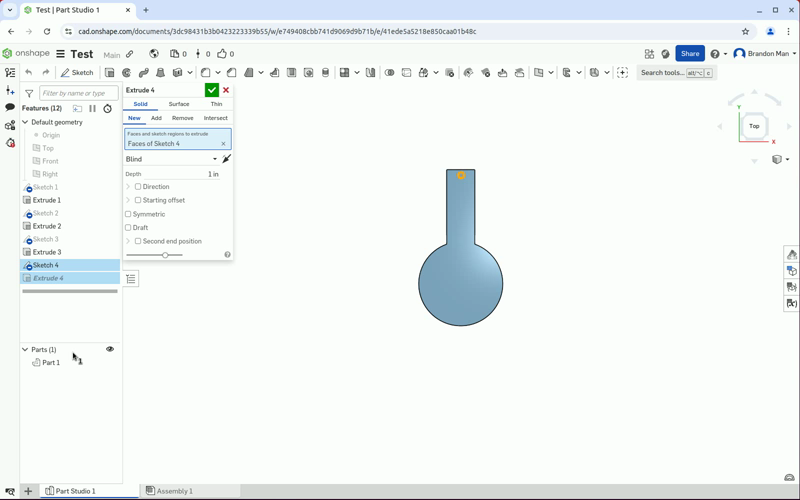
mouse_move(143, 106)
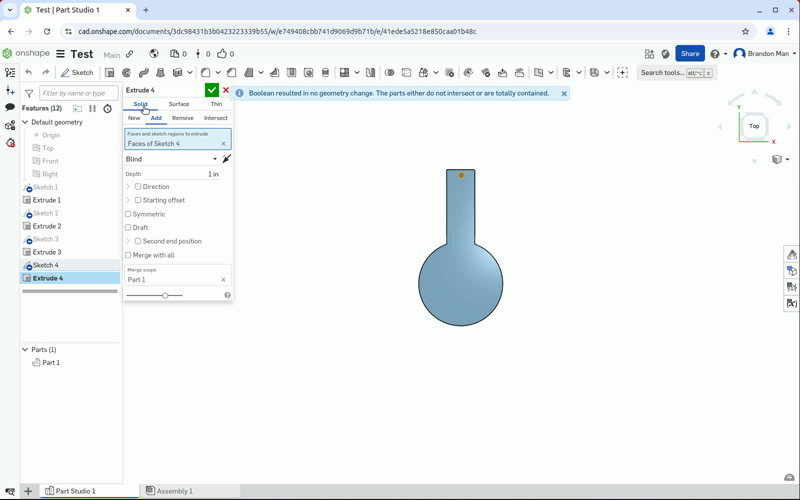
click(143, 106)
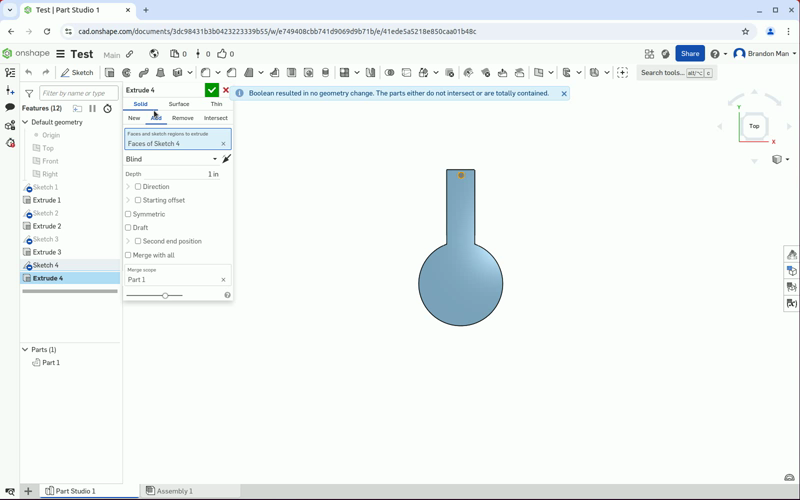
mouse_move(186, 120)
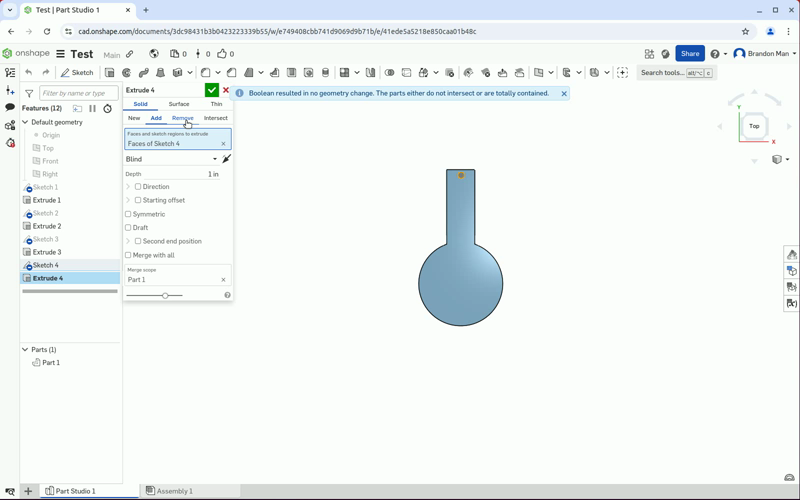
click(186, 120)
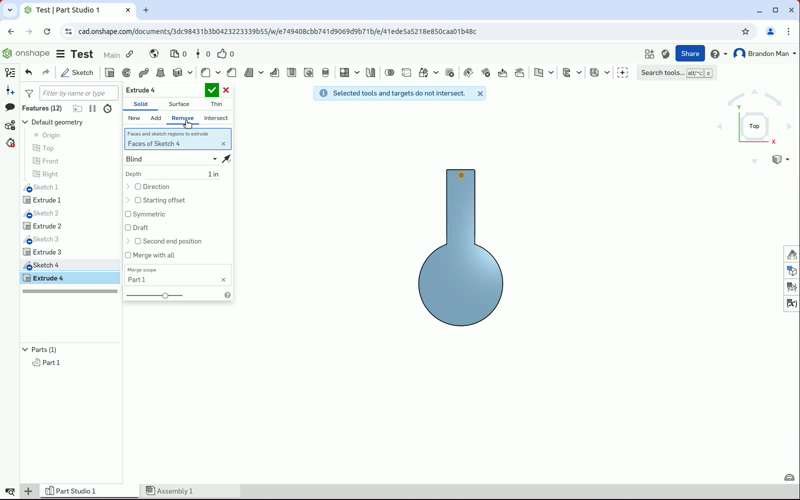
key(tab, 4)
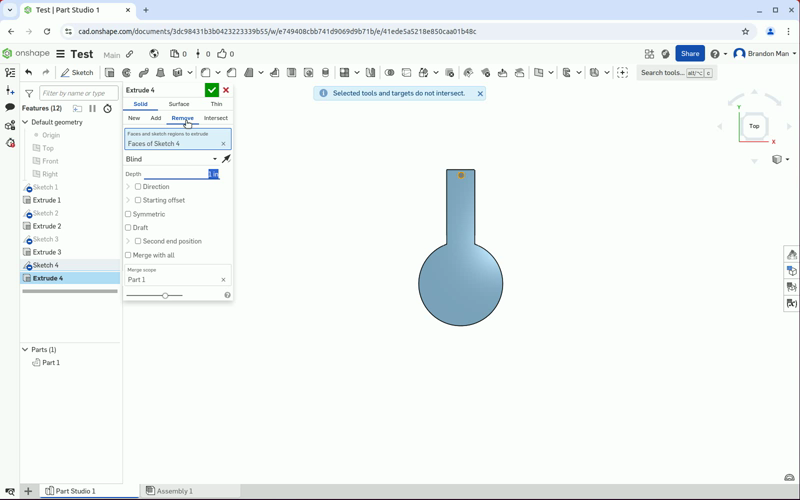
text(30.81)
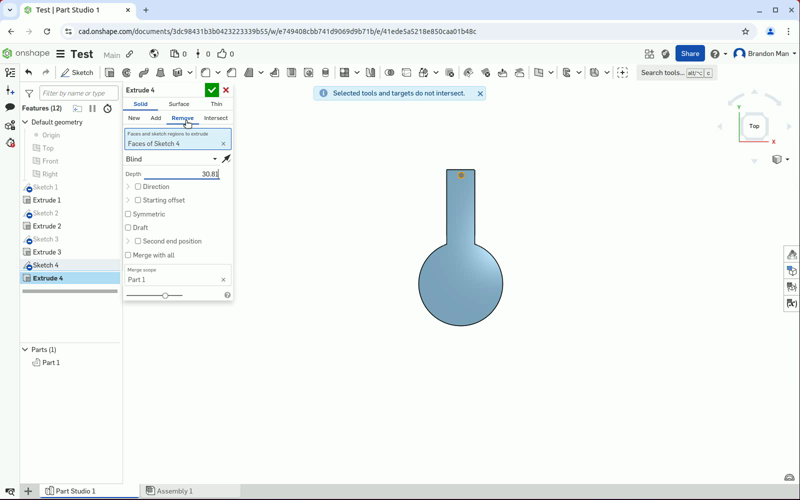
key(tab, 3)
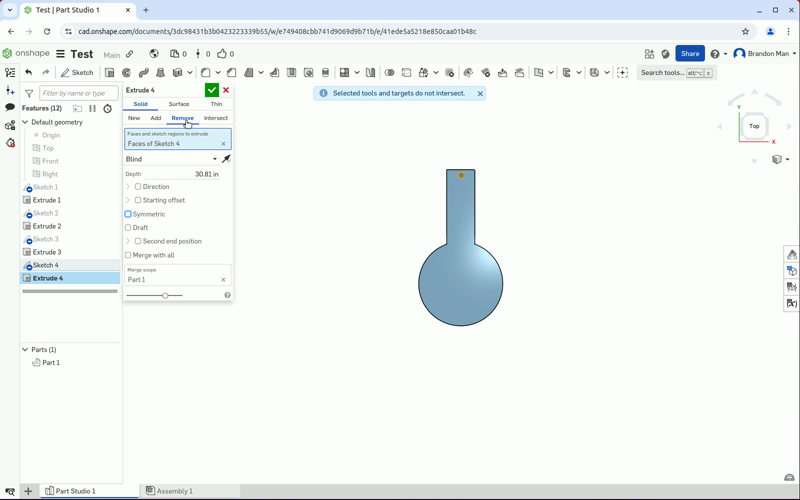
key(space)
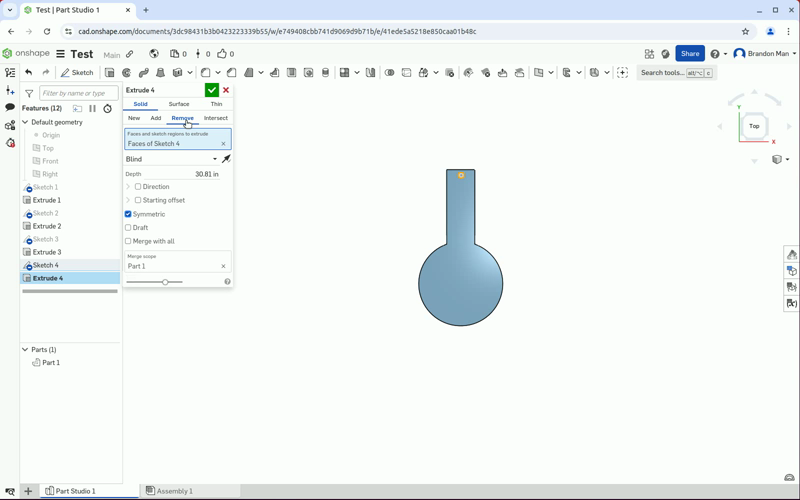
key(tab, 2)
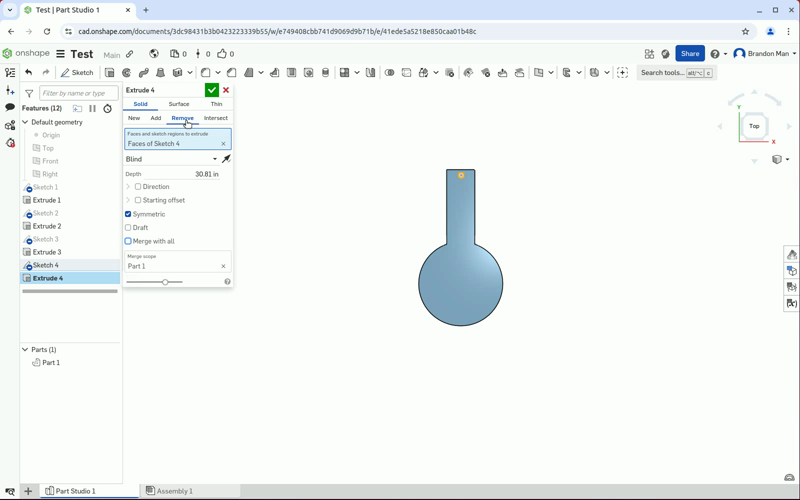
key(space)
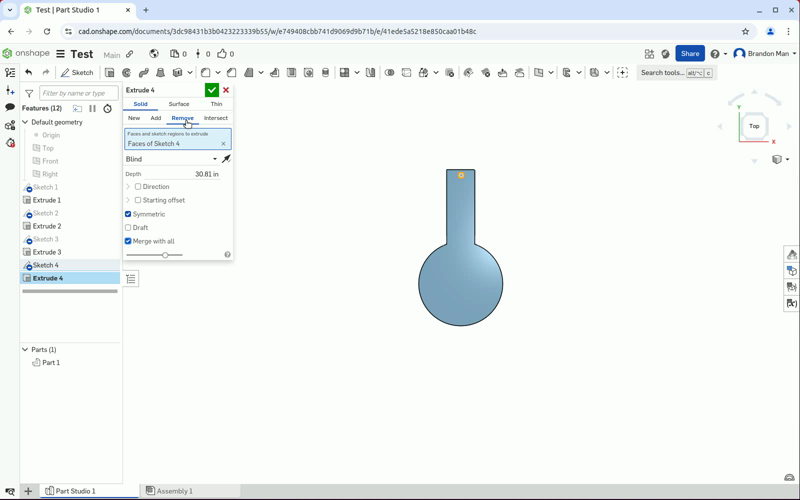
key(enter)
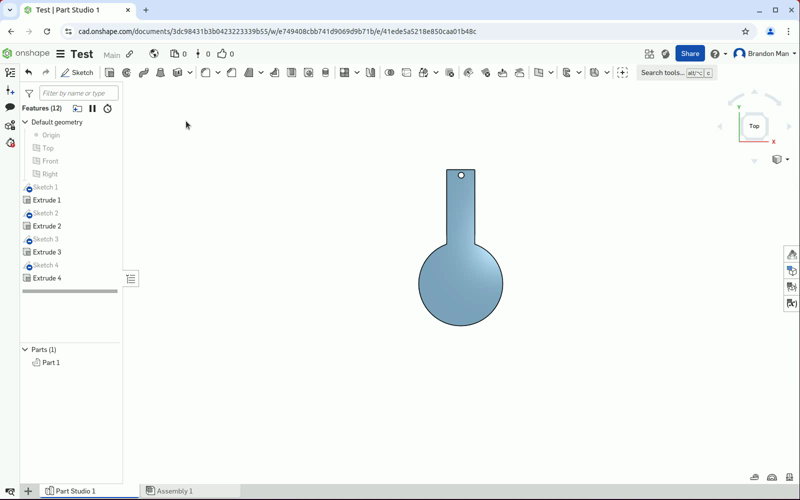
key(shift+h)
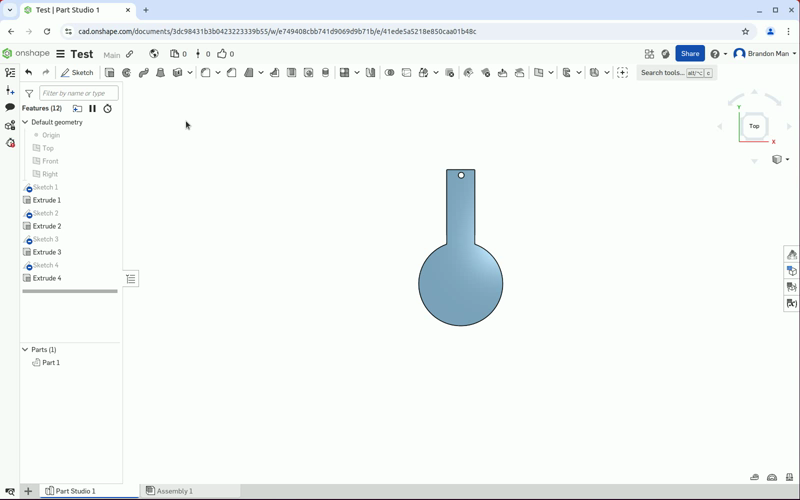
key(shift+h)
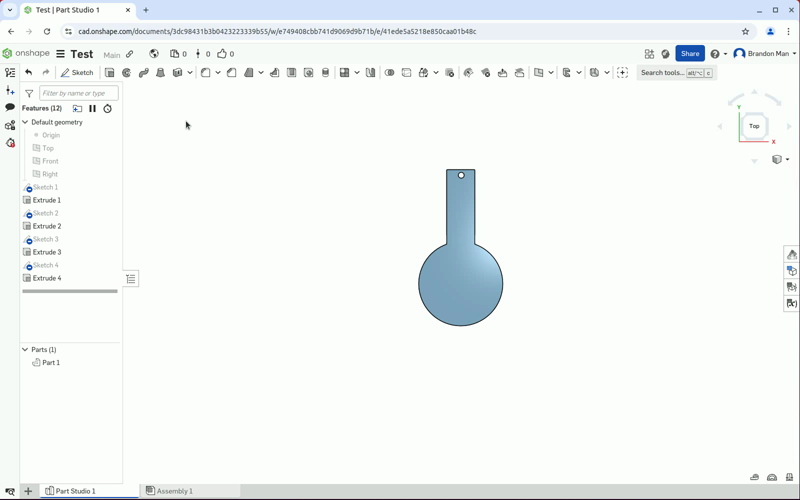
mouse_move(73, 189)
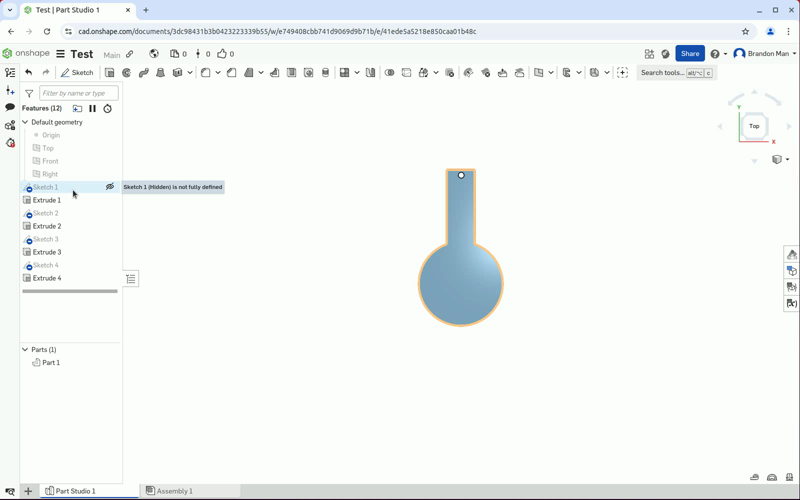
click(73, 189)
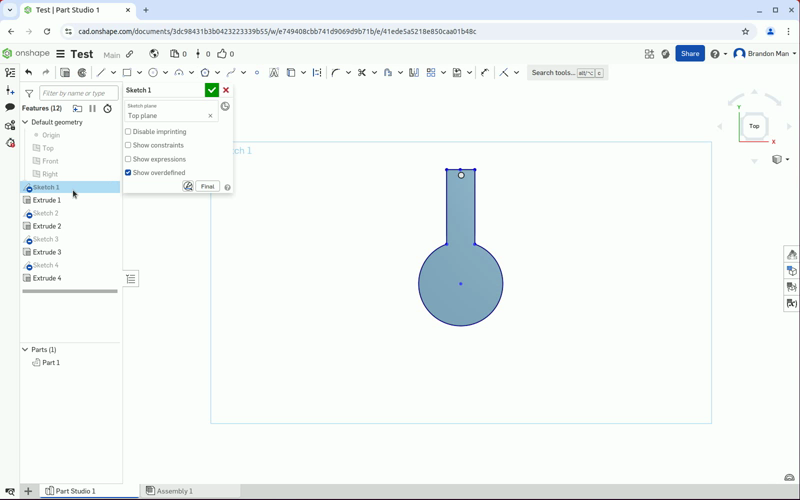
mouse_move(229, 92)
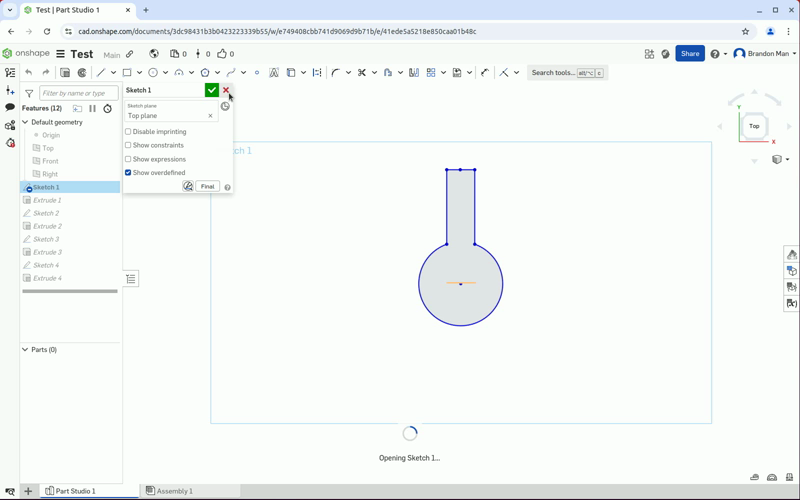
click(229, 92)
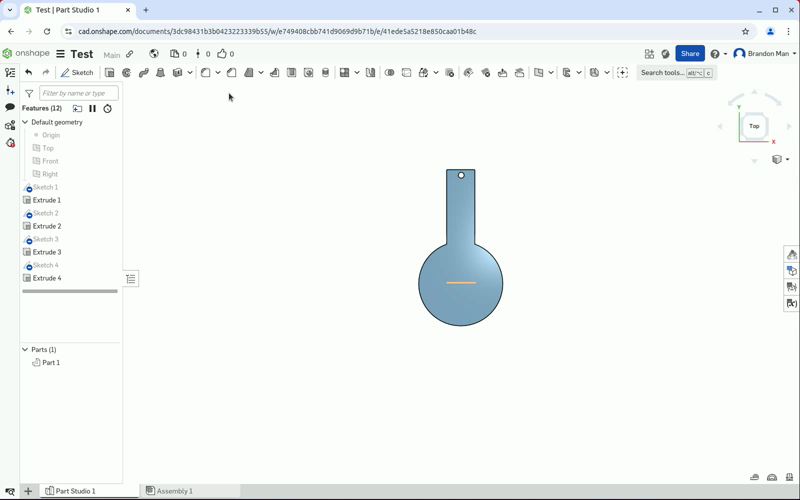
mouse_move(541, 75)
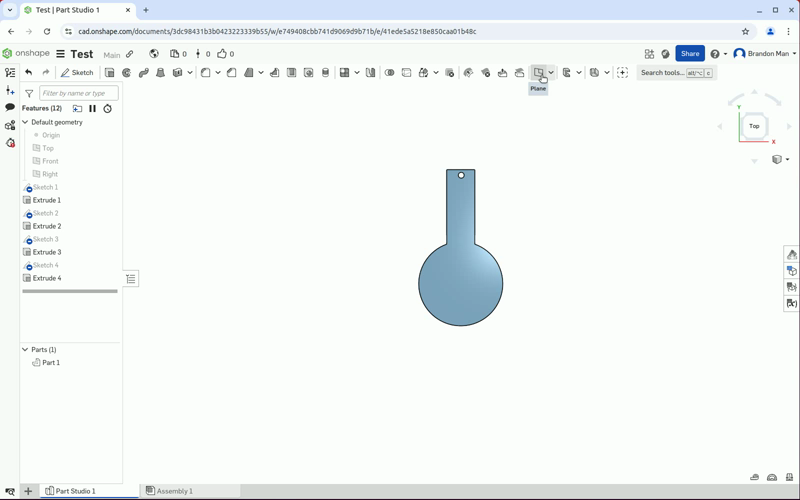
click(541, 75)
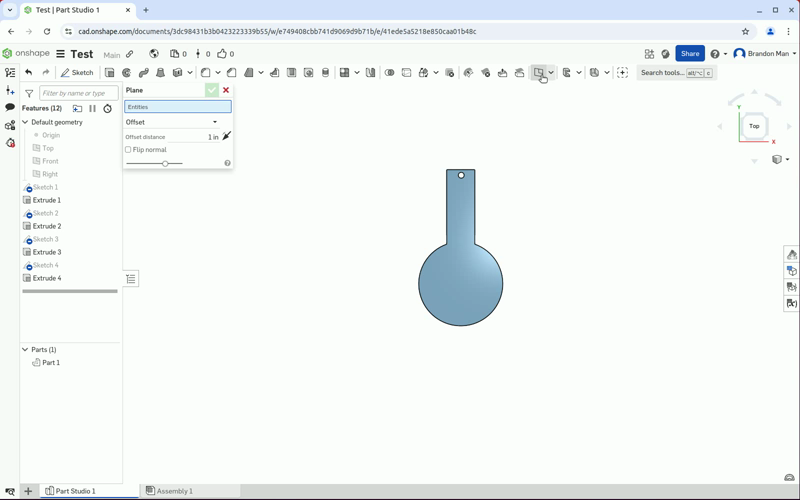
mouse_move(73, 150)
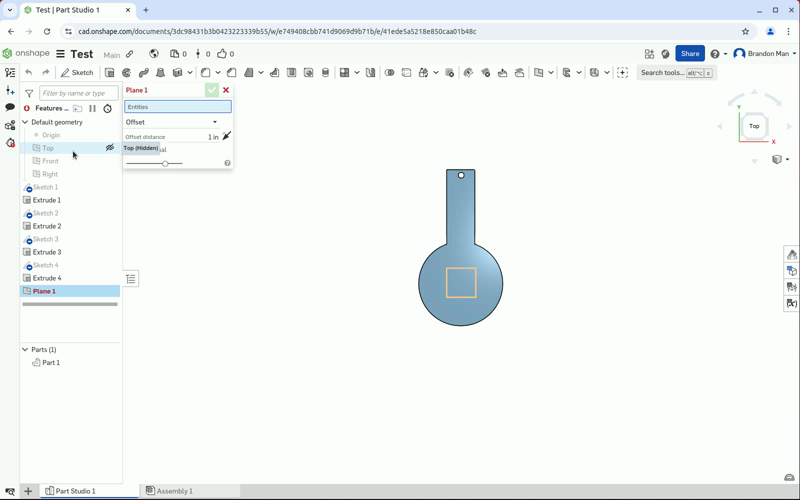
click(73, 150)
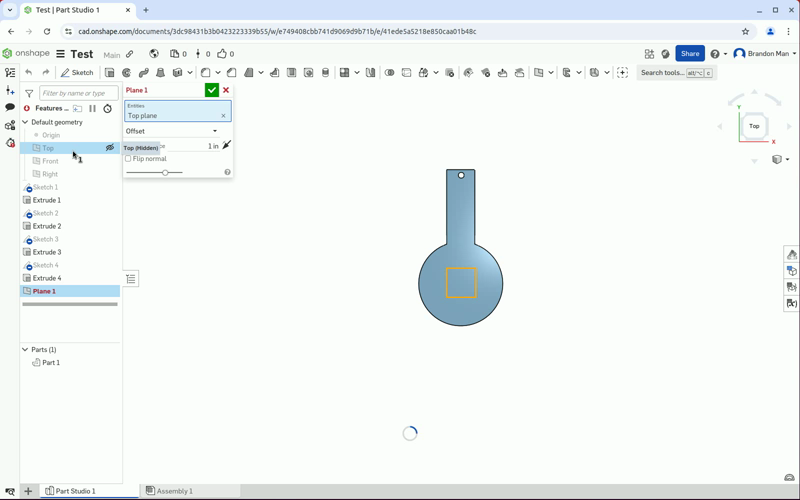
key(tab, 2)
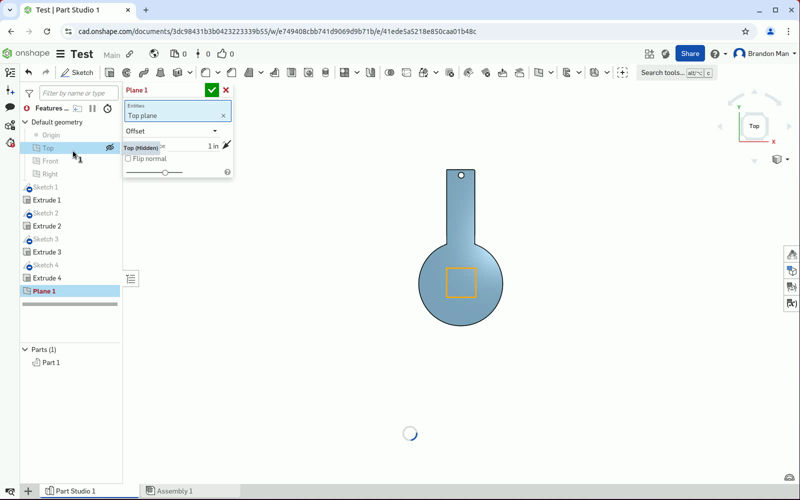
text(2.65)
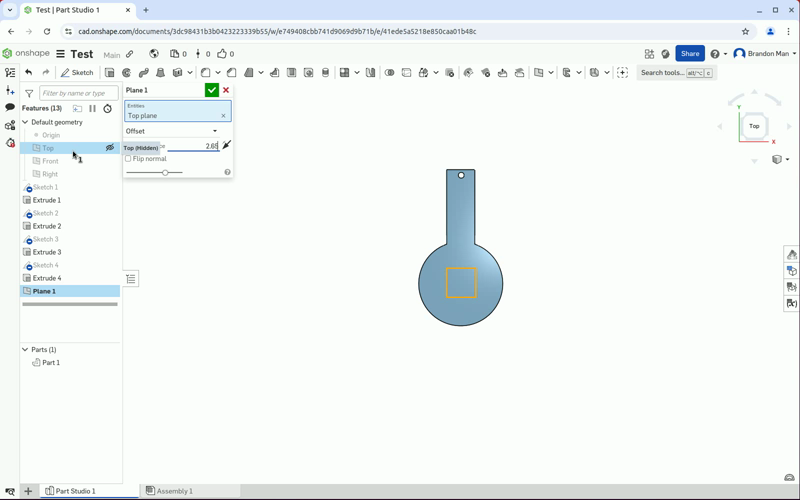
key(enter, 2)
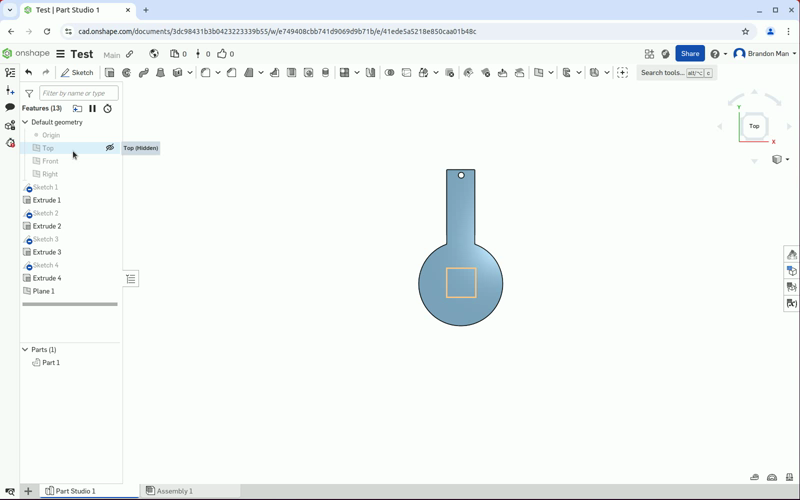
key(shift+s)
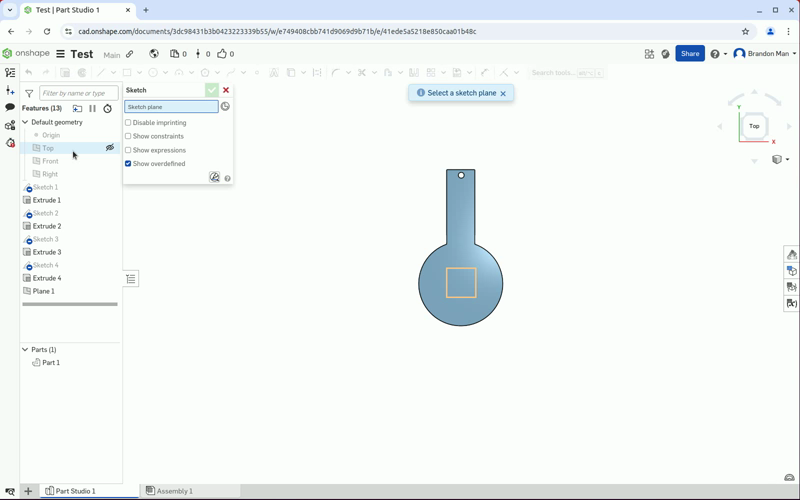
mouse_move(73, 293)
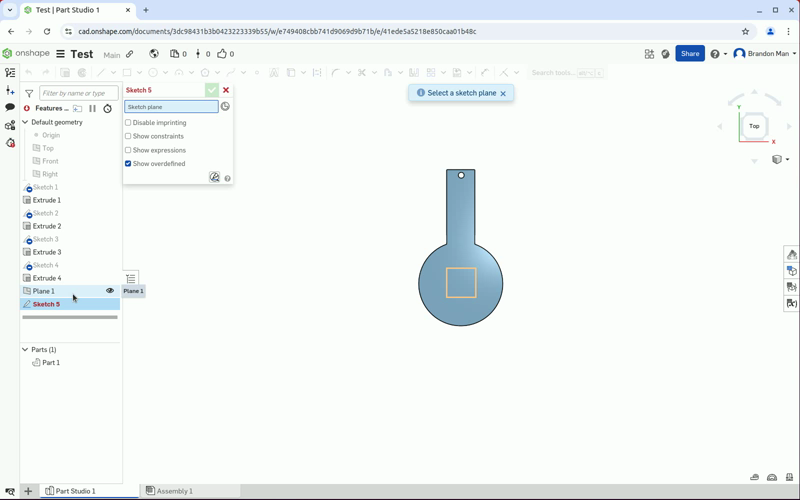
click(73, 293)
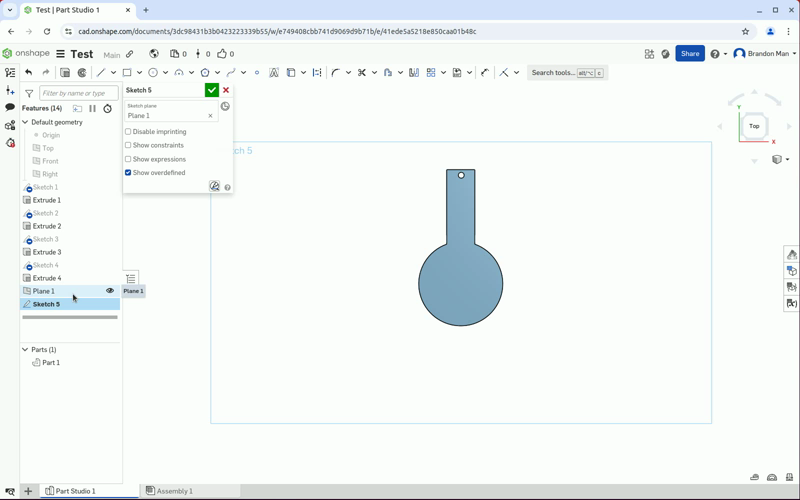
mouse_move(73, 352)
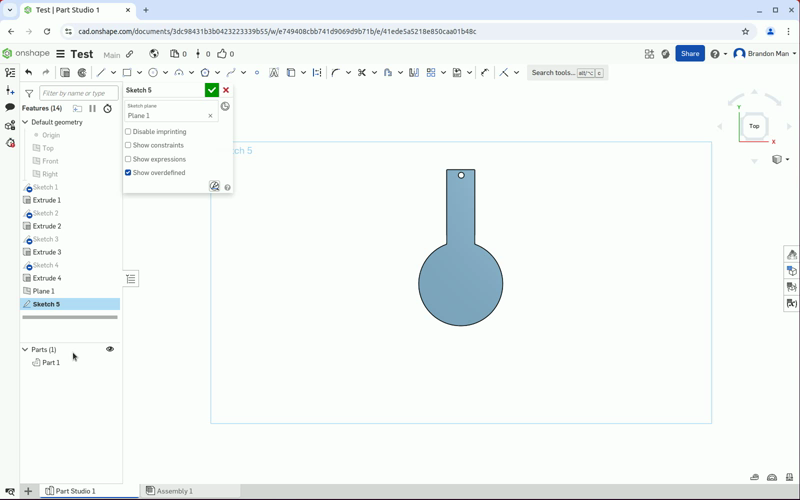
key(y)
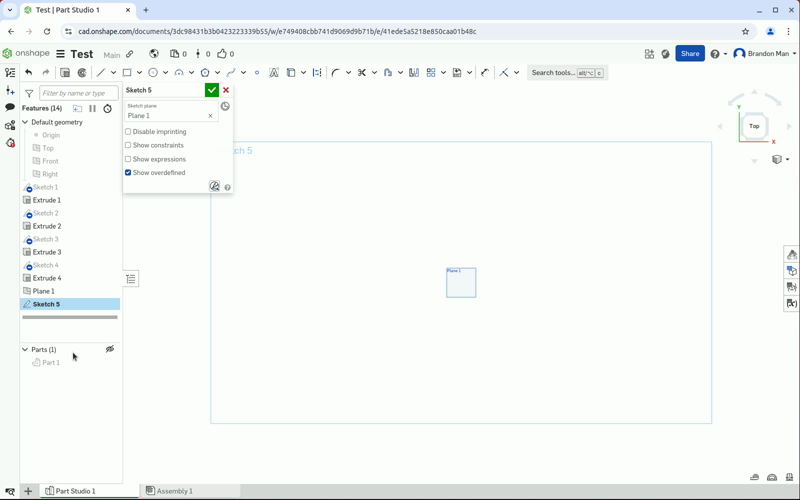
key(c)
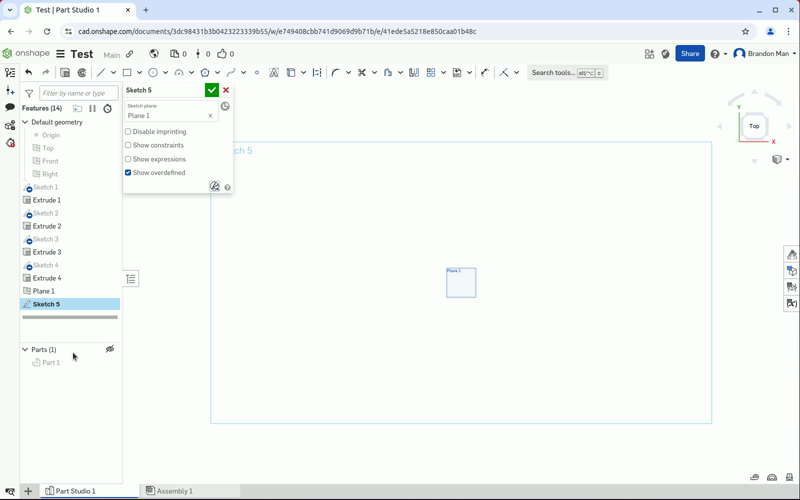
key_down(shift)
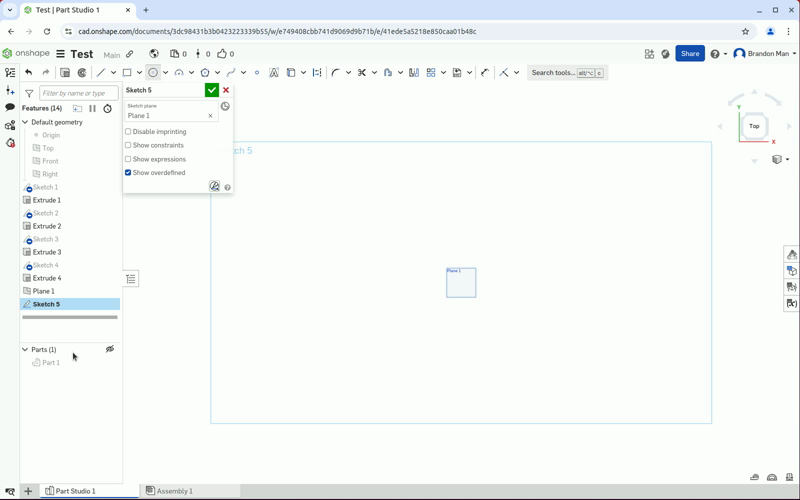
mouse_move(461, 282)
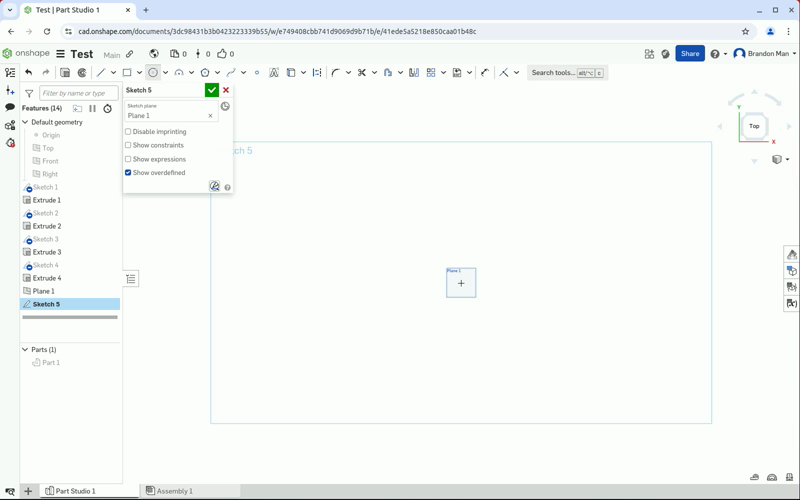
click(461, 282)
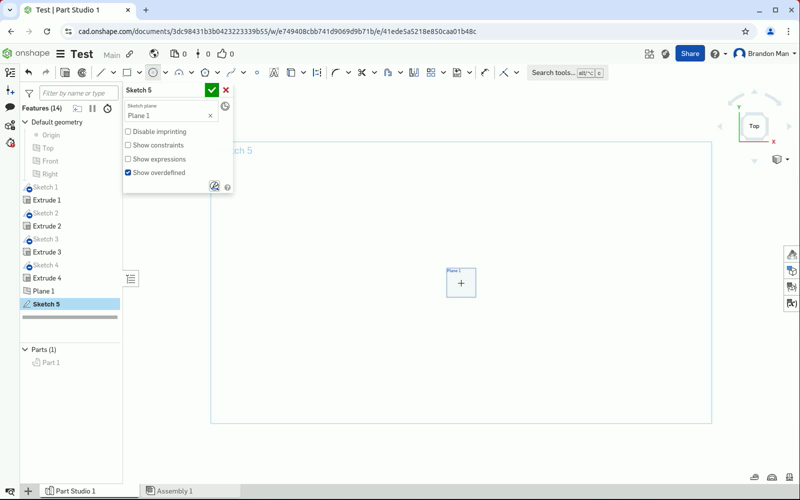
key_up(shift)
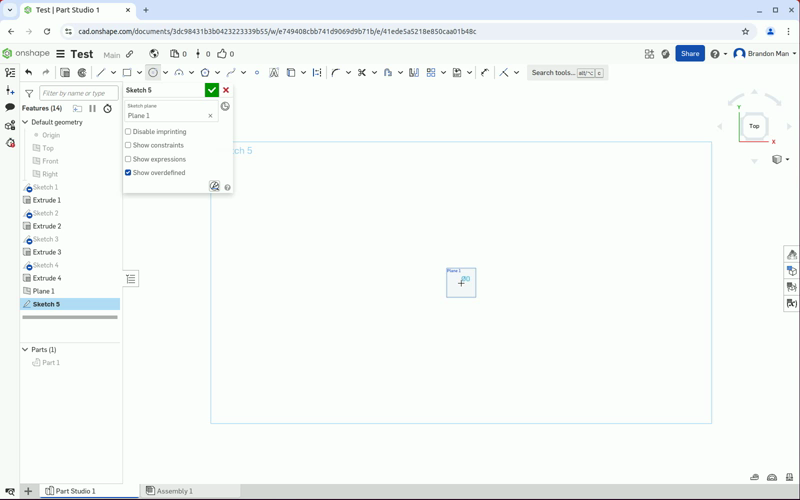
mouse_move(470, 282)
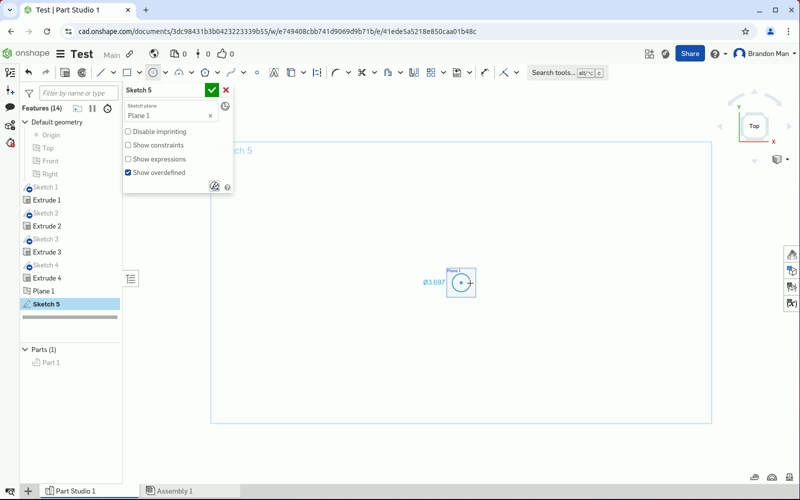
click(470, 282)
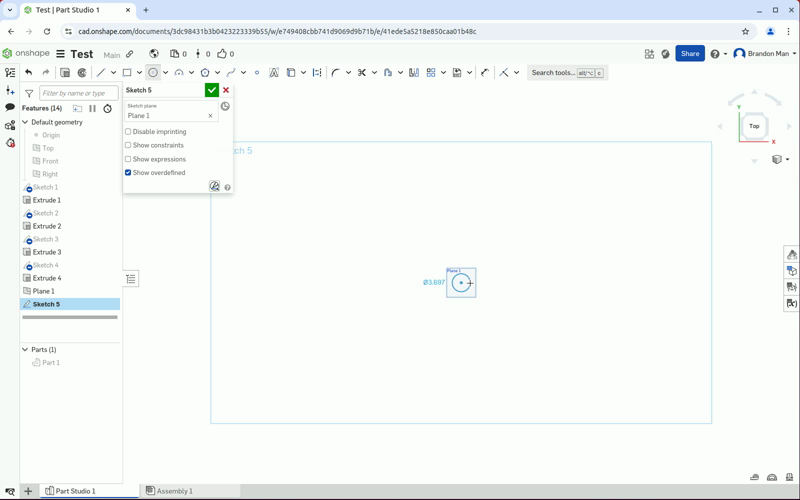
key(esc)
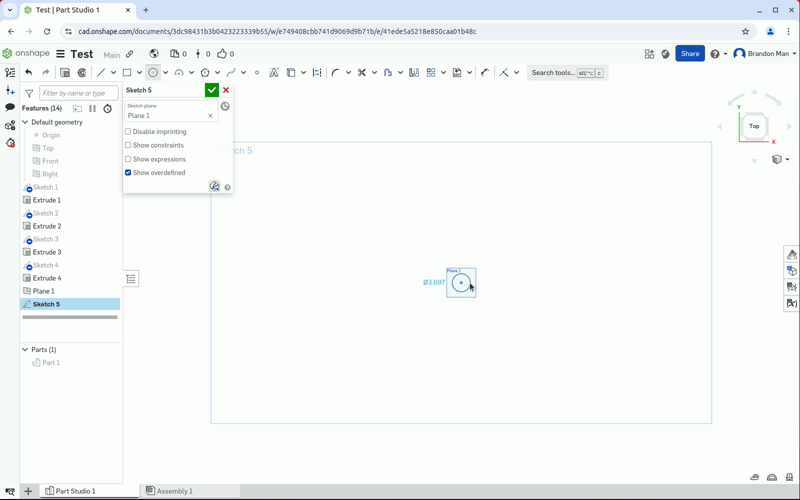
mouse_move(461, 278)
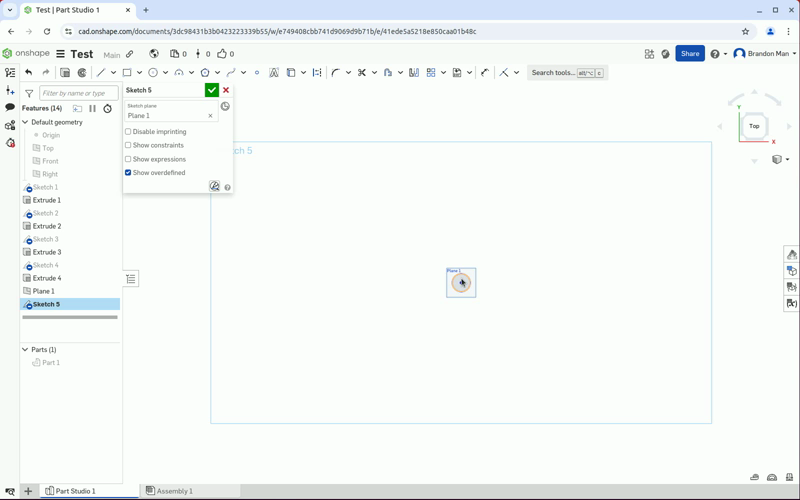
scroll(6)
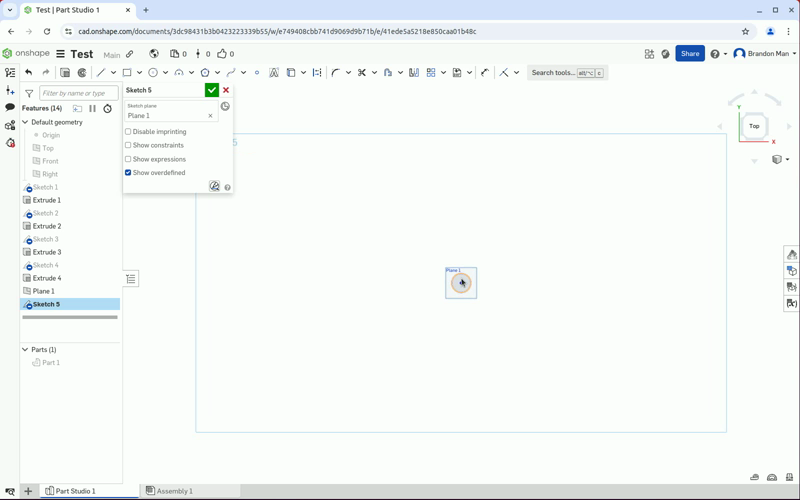
scroll(6)
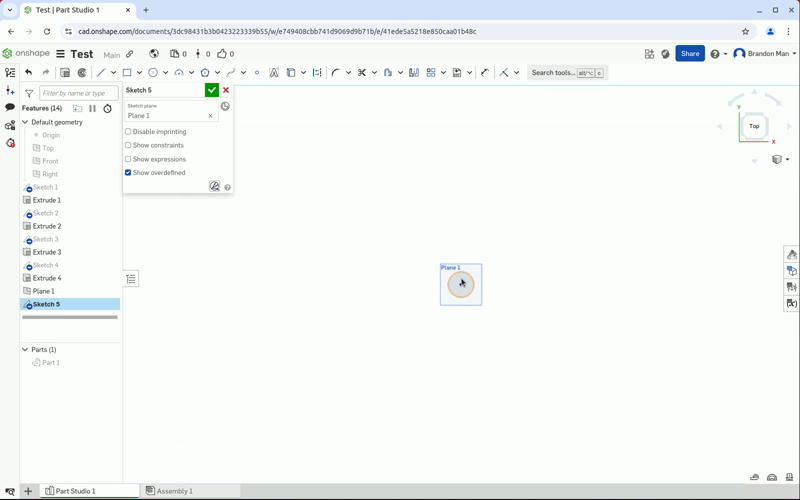
scroll(6)
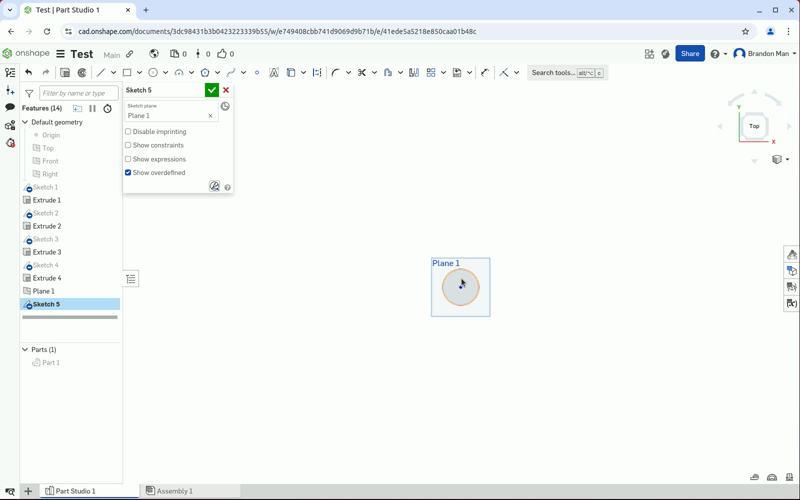
scroll(6)
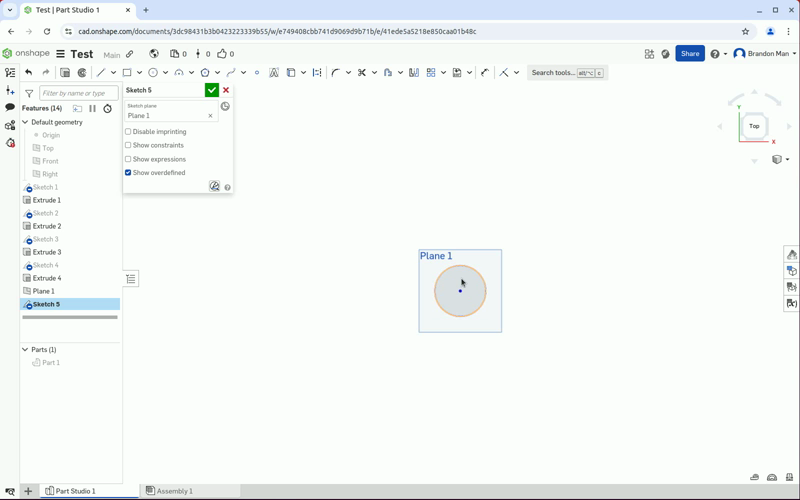
scroll(6)
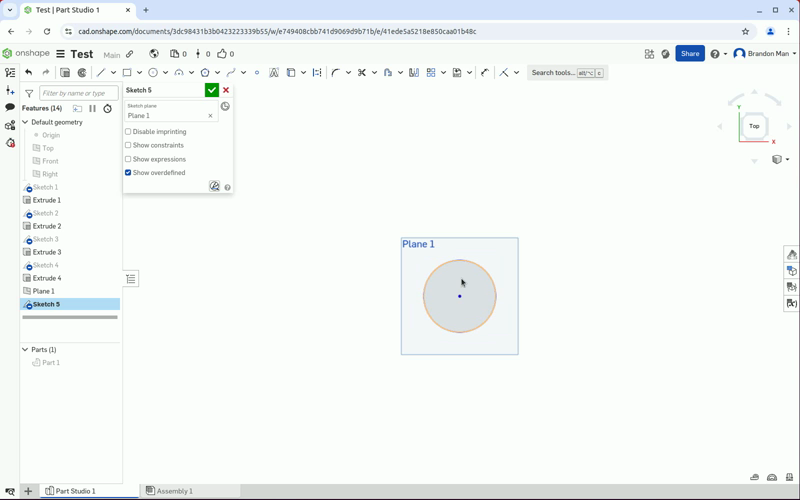
scroll(6)
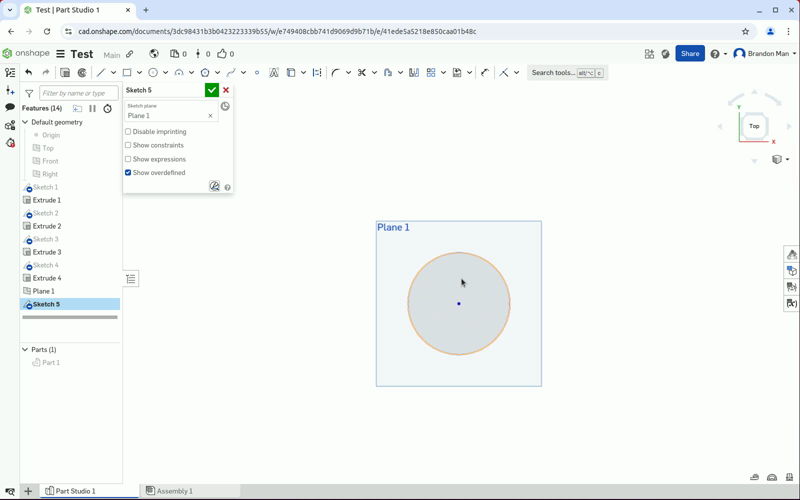
scroll(6)
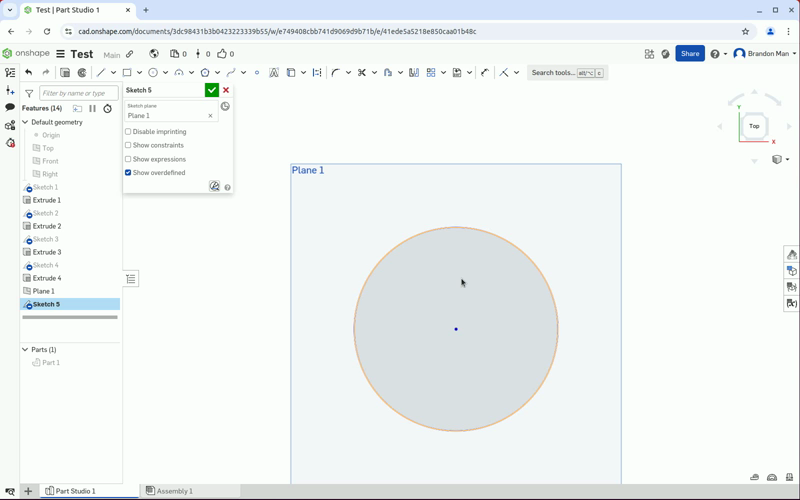
click(461, 278)
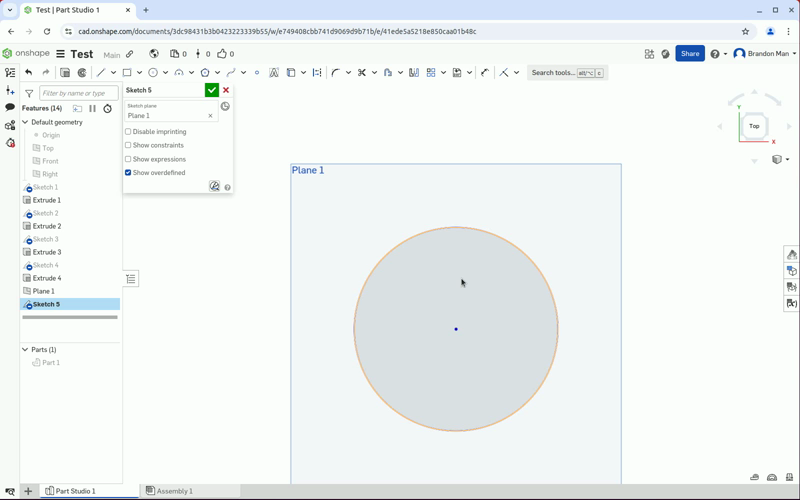
scroll(-6)
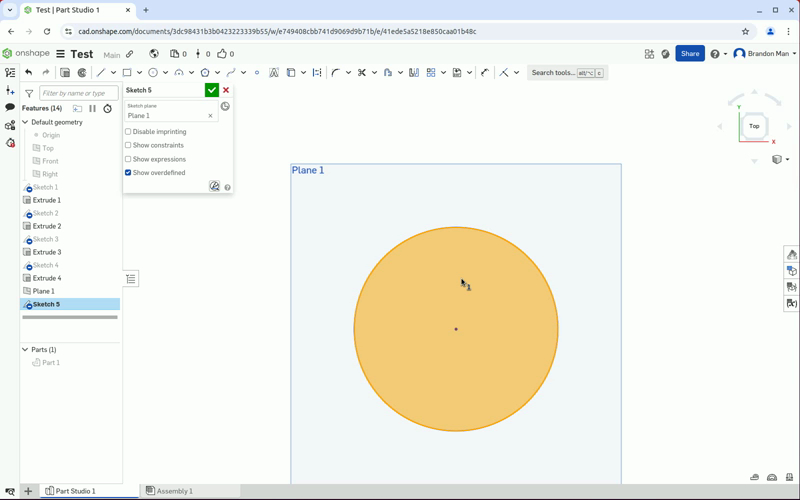
scroll(-6)
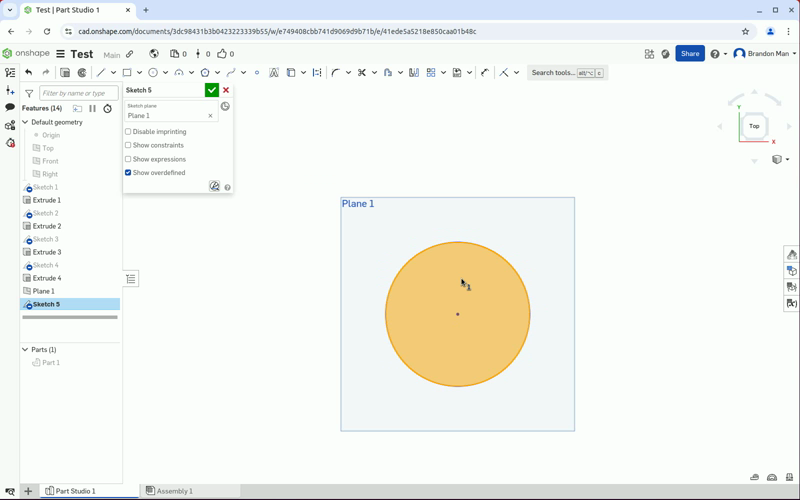
scroll(-6)
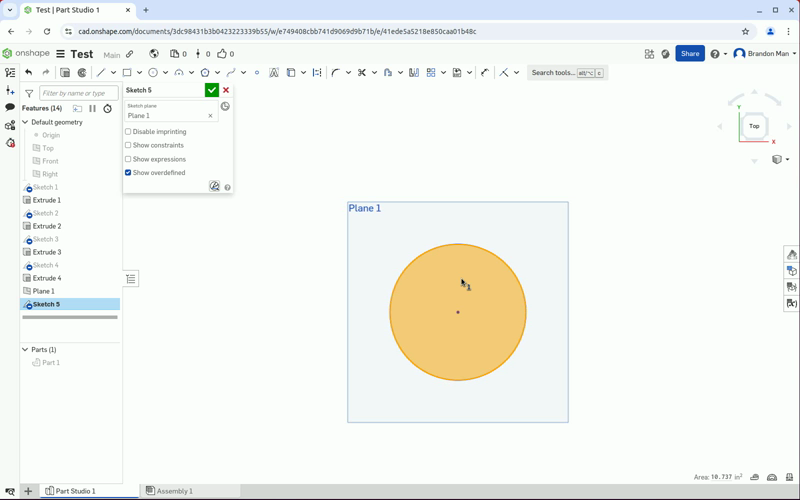
scroll(-6)
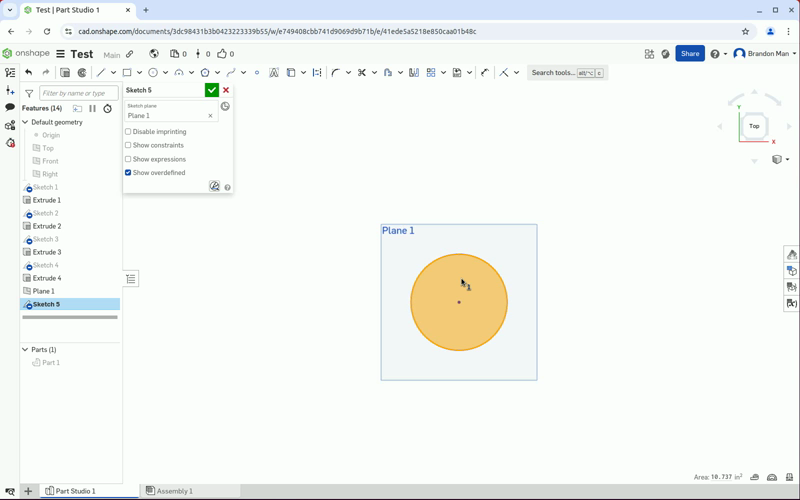
scroll(-6)
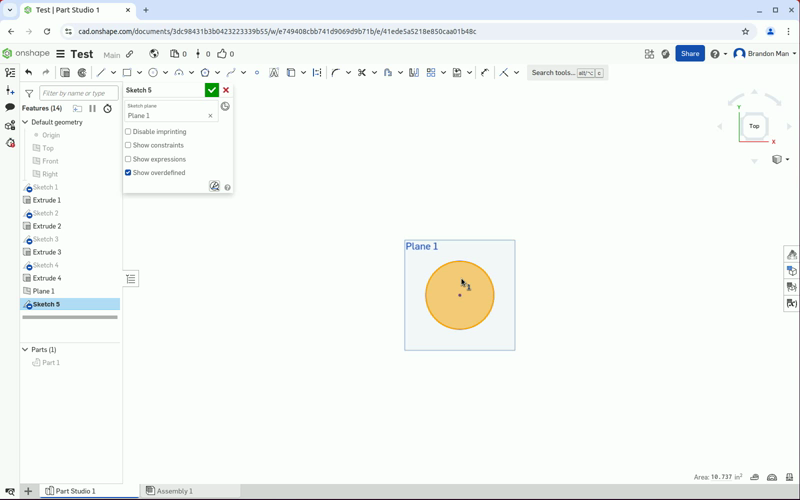
scroll(-6)
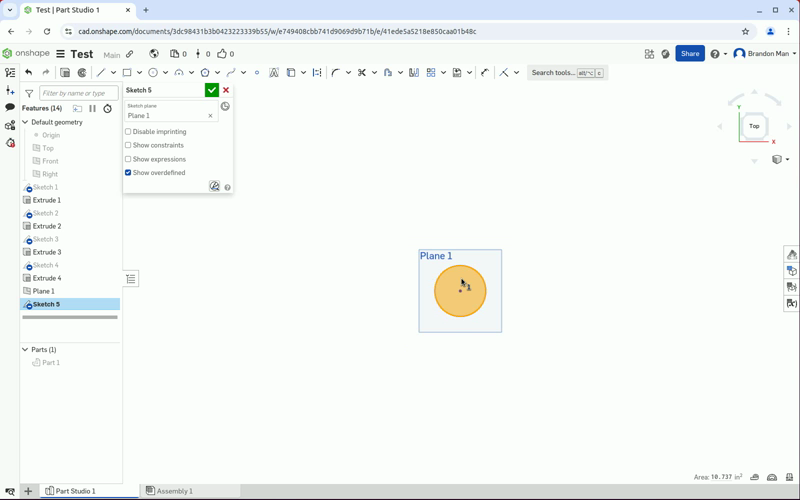
scroll(-6)
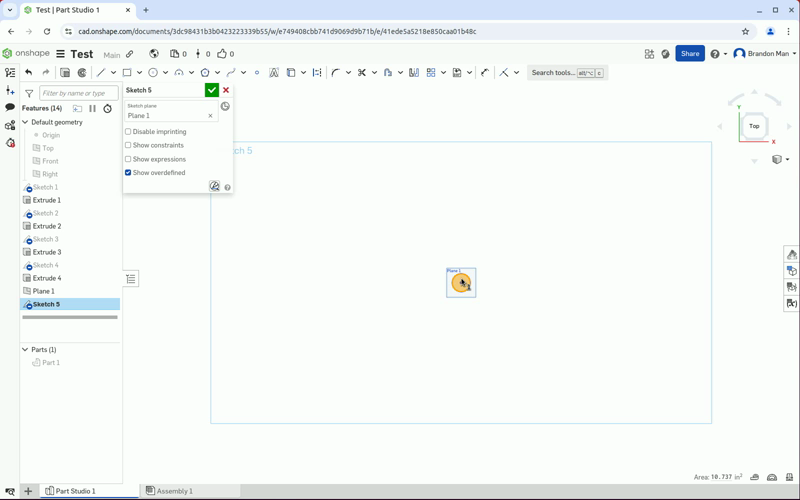
mouse_move(73, 352)
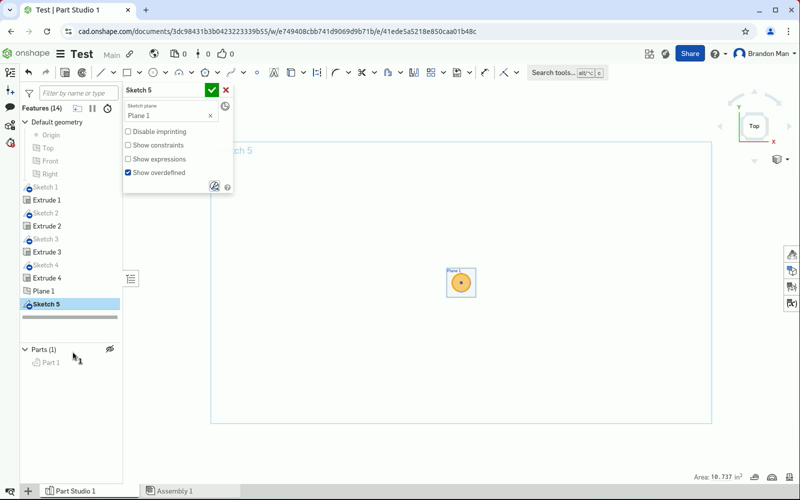
key(shift+y)
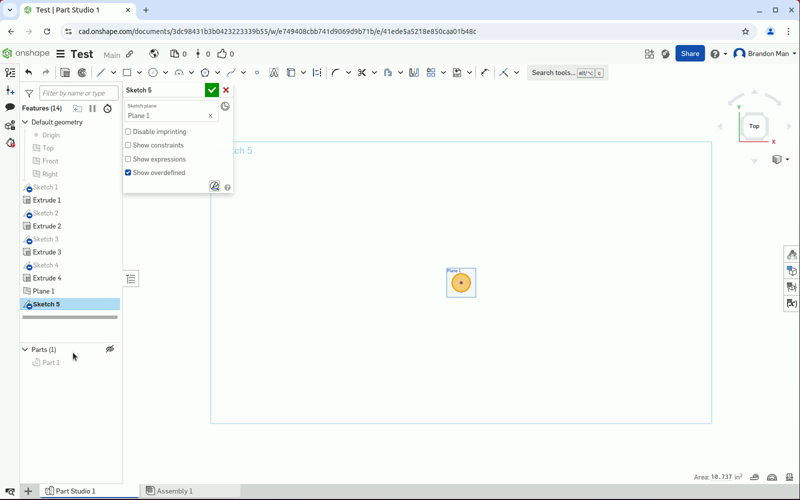
key(shift+e)
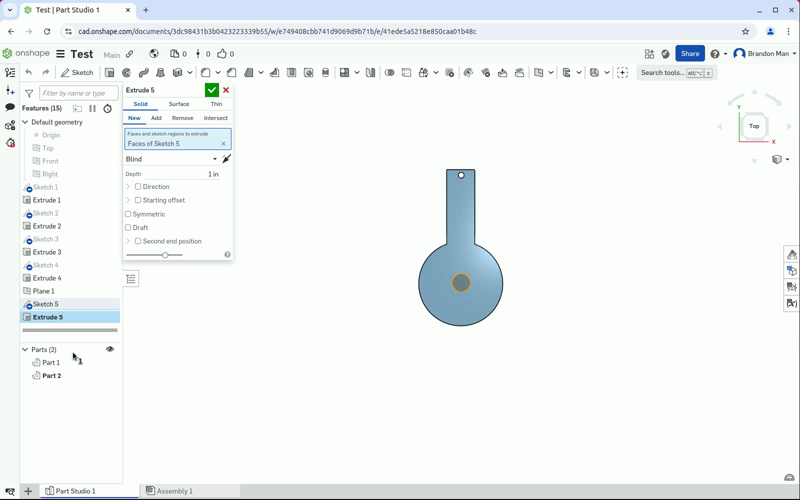
mouse_move(143, 106)
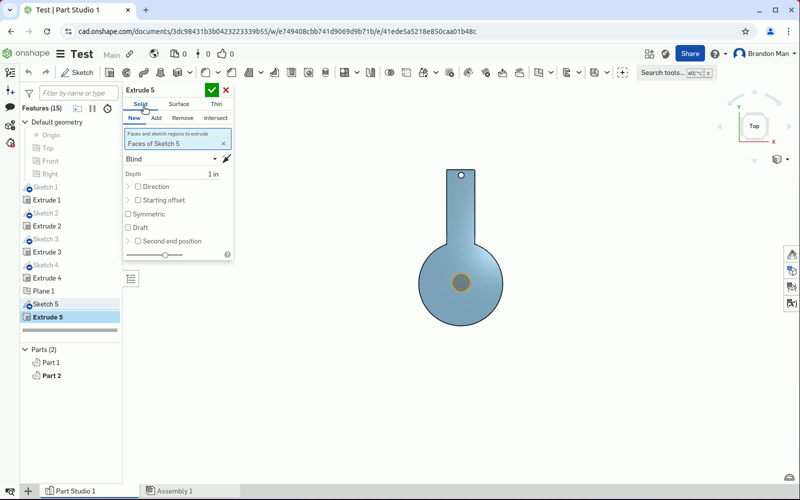
click(143, 106)
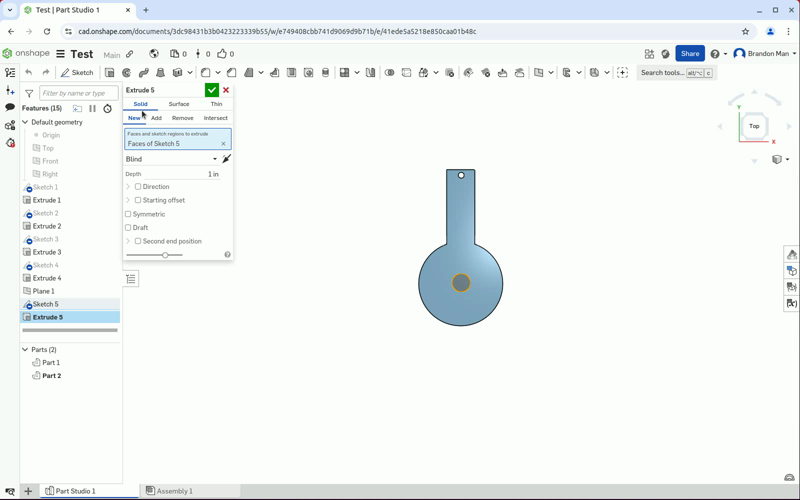
mouse_move(137, 120)
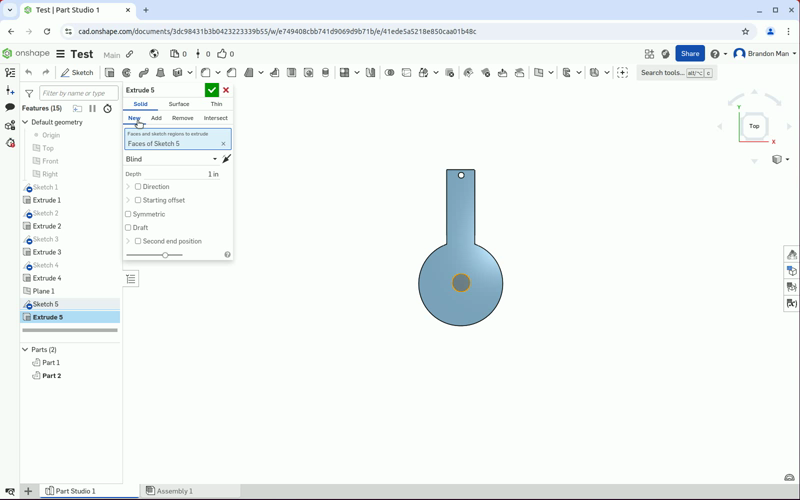
click(137, 120)
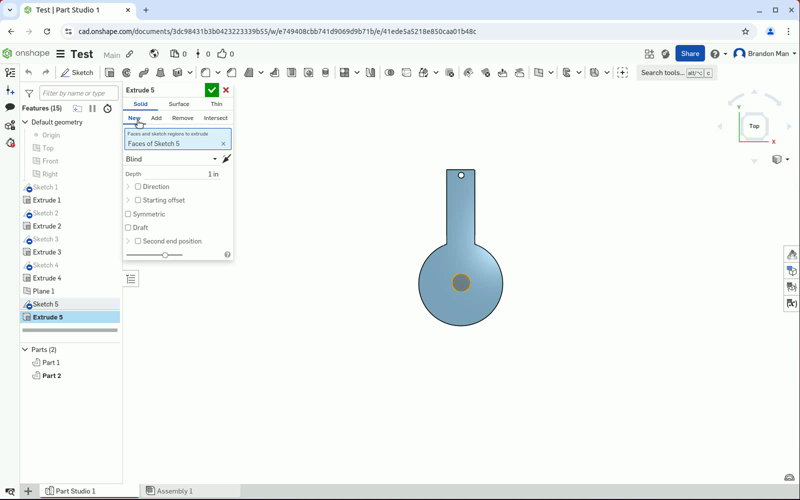
key(tab, 4)
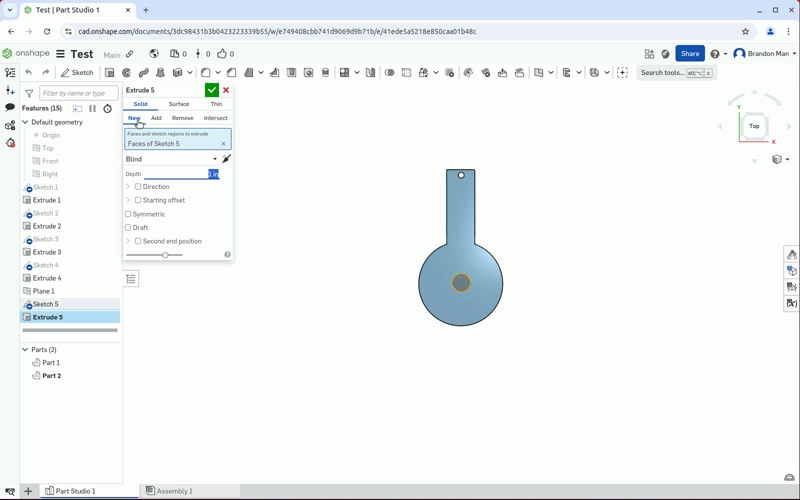
text(9.388)
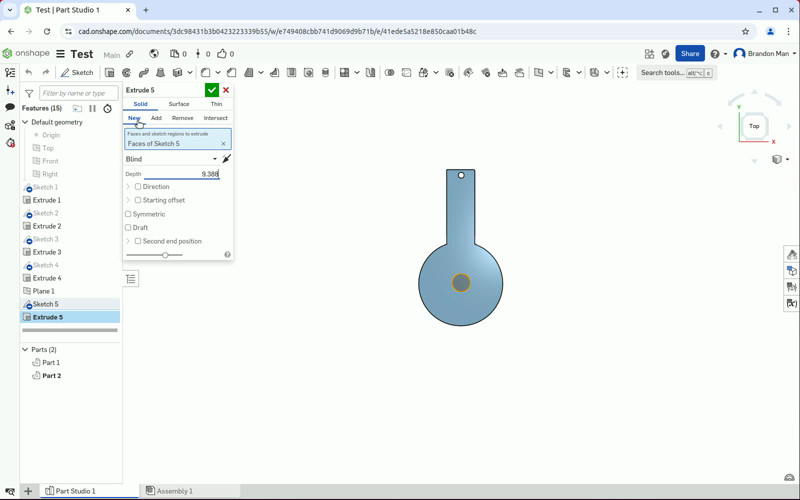
key(enter)
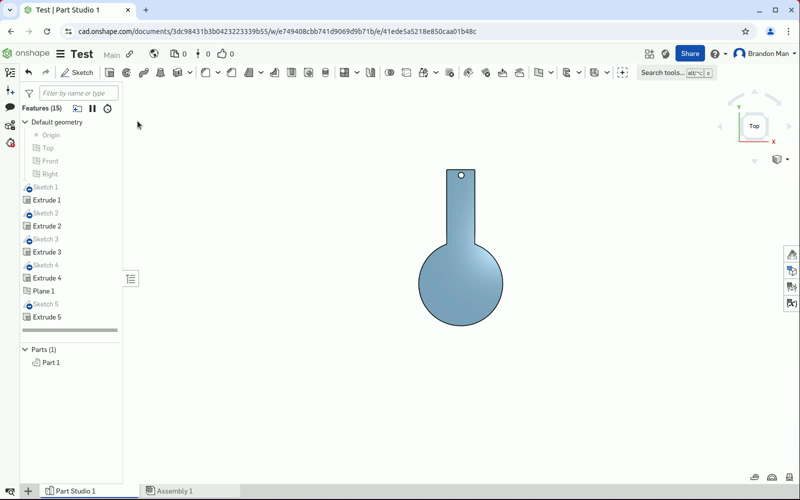
key(shift+h)
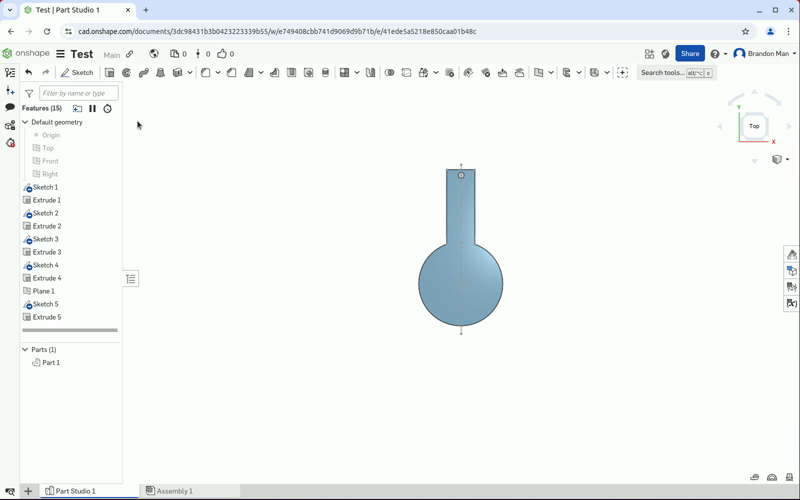
key(shift+h)
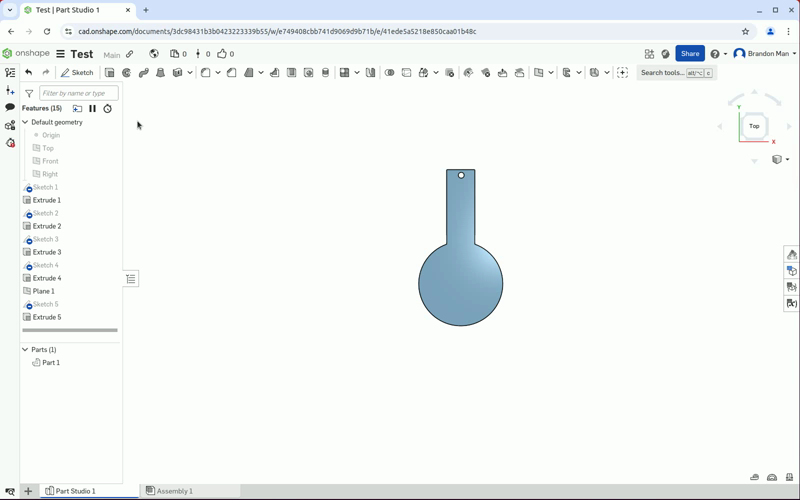
mouse_move(73, 189)
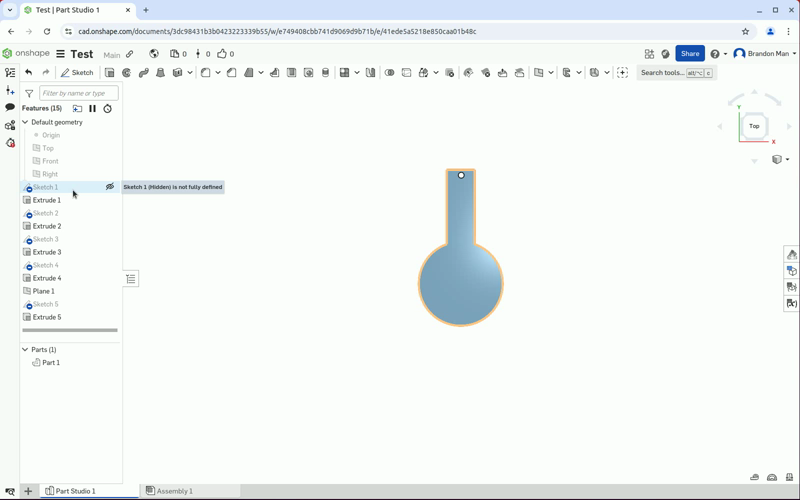
click(73, 189)
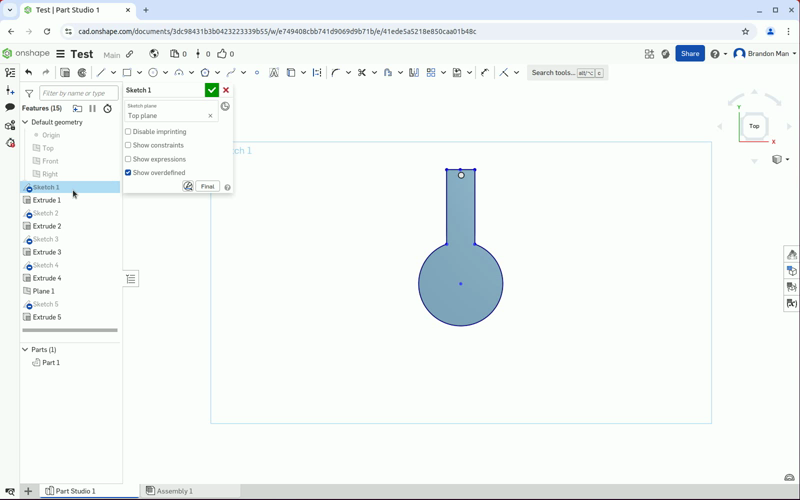
mouse_move(229, 92)
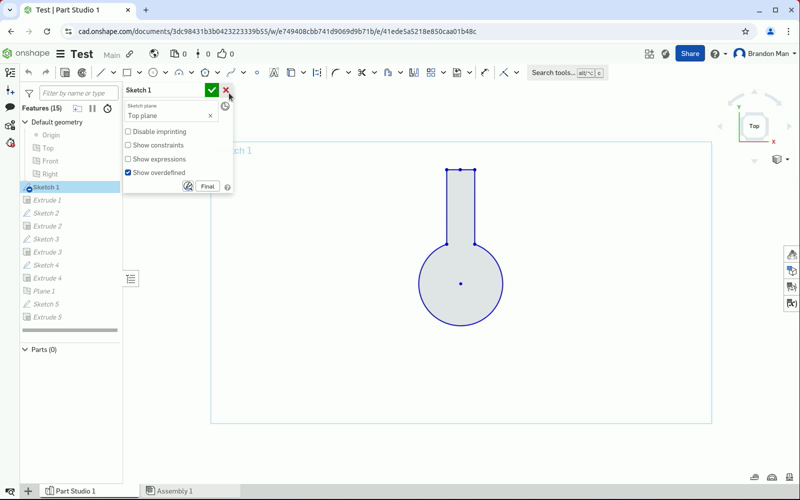
click(229, 92)
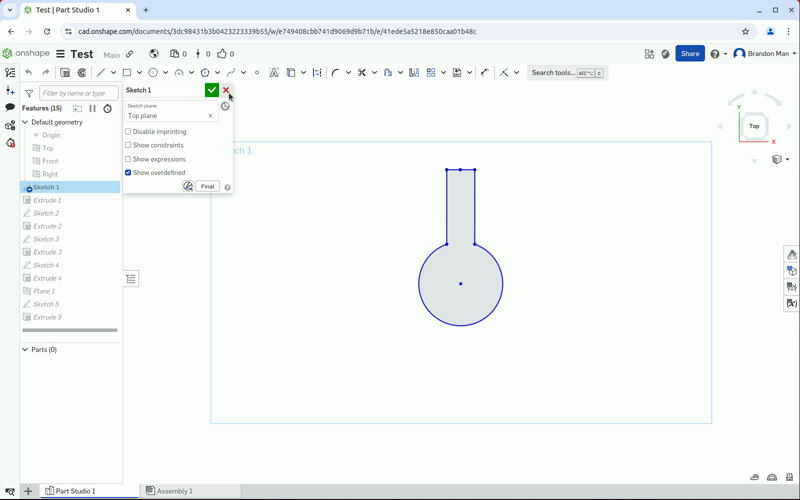
key(shift+s)
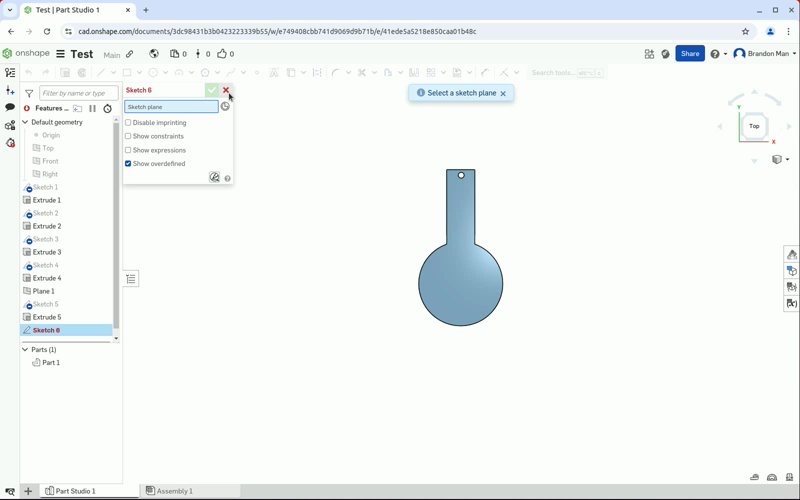
mouse_move(69, 293)
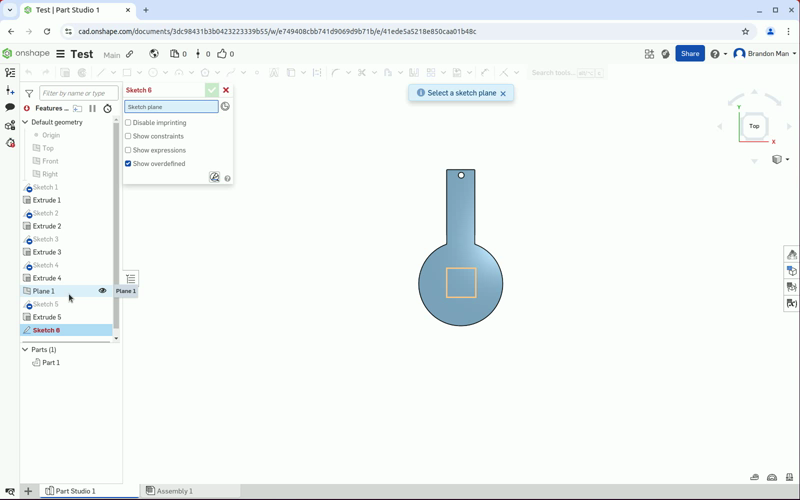
click(69, 293)
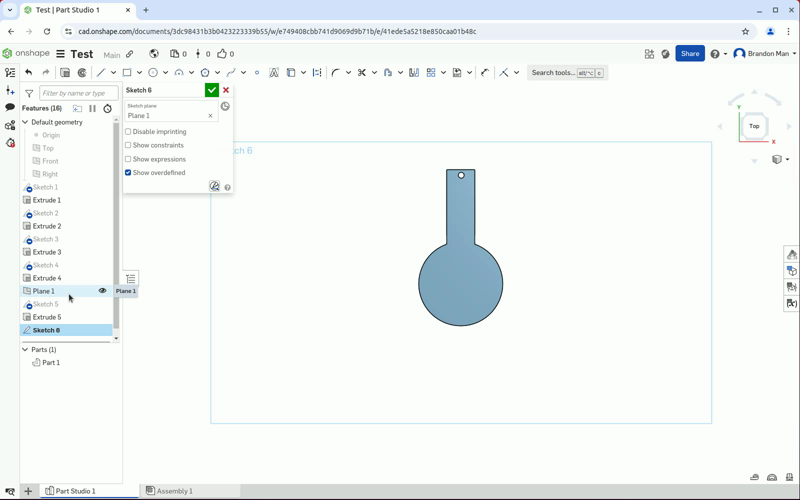
mouse_move(73, 352)
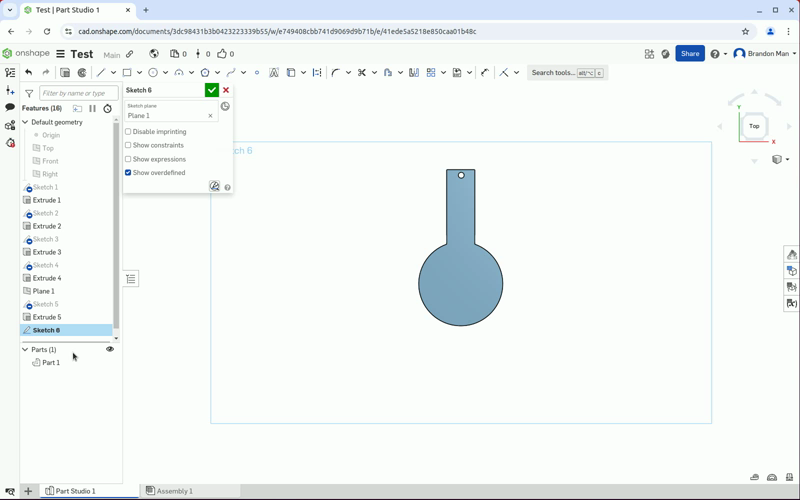
key(y)
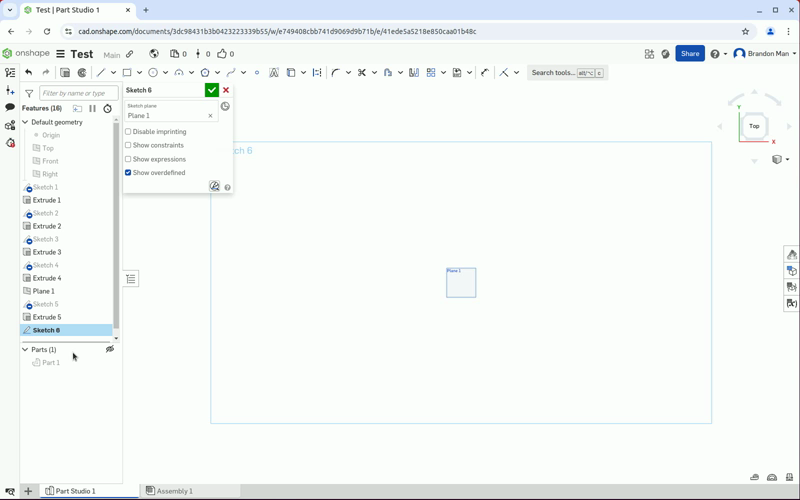
key(c)
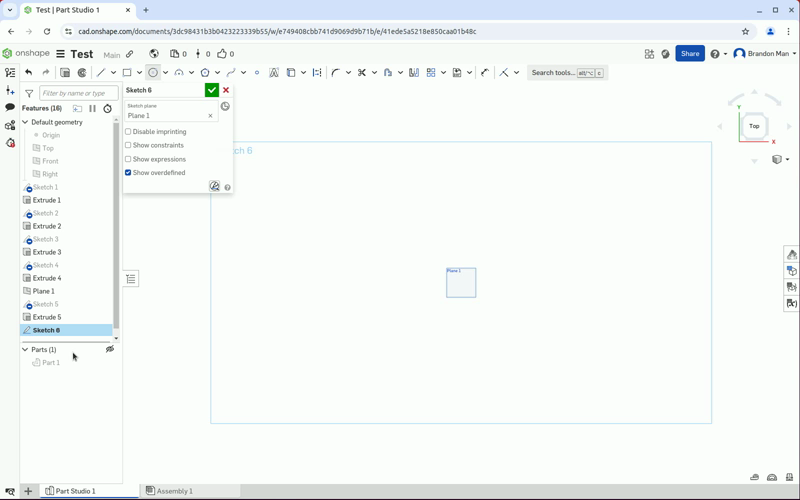
key_down(shift)
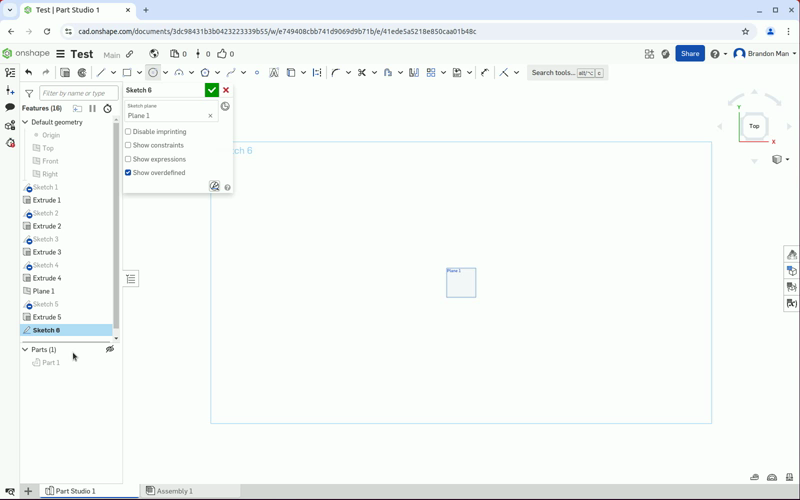
mouse_move(460, 282)
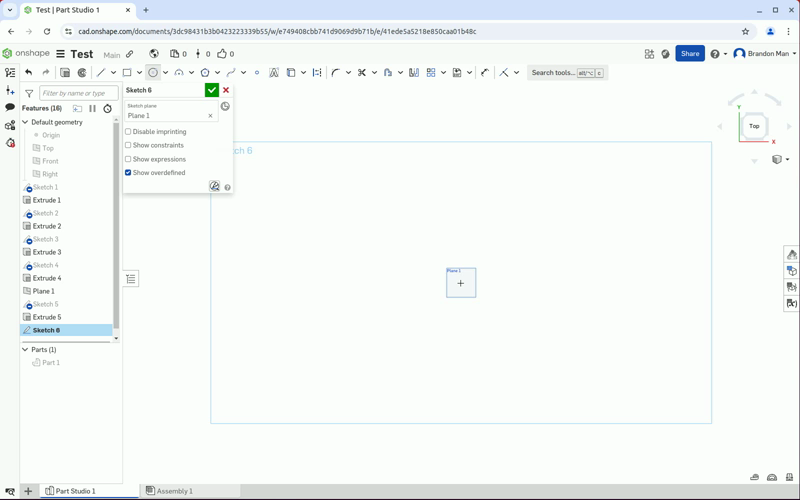
click(460, 282)
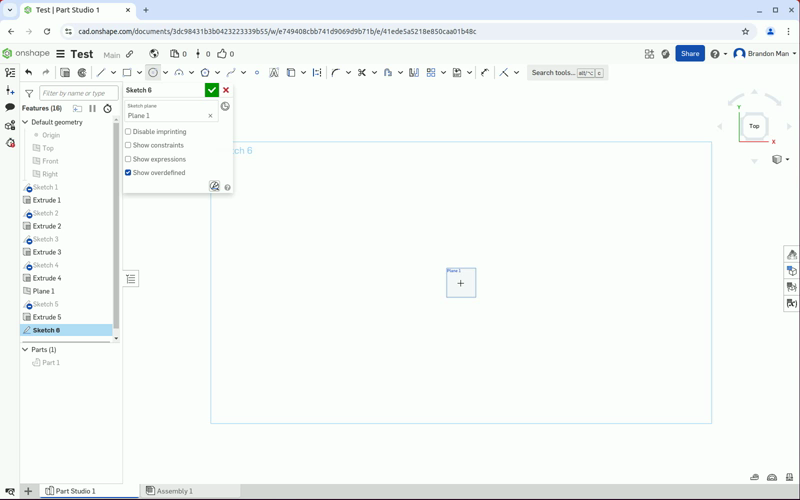
key_up(shift)
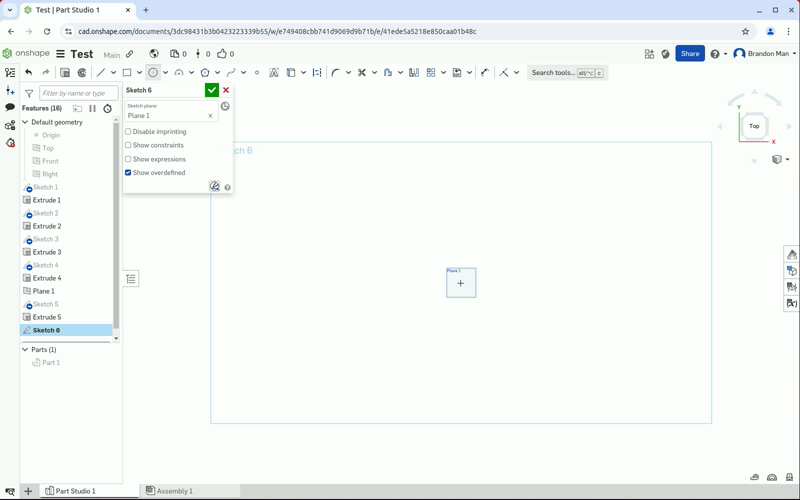
mouse_move(473, 282)
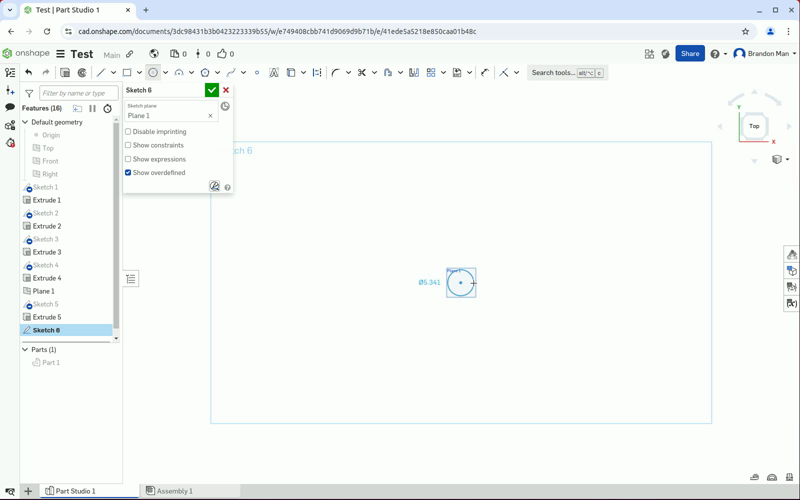
click(473, 282)
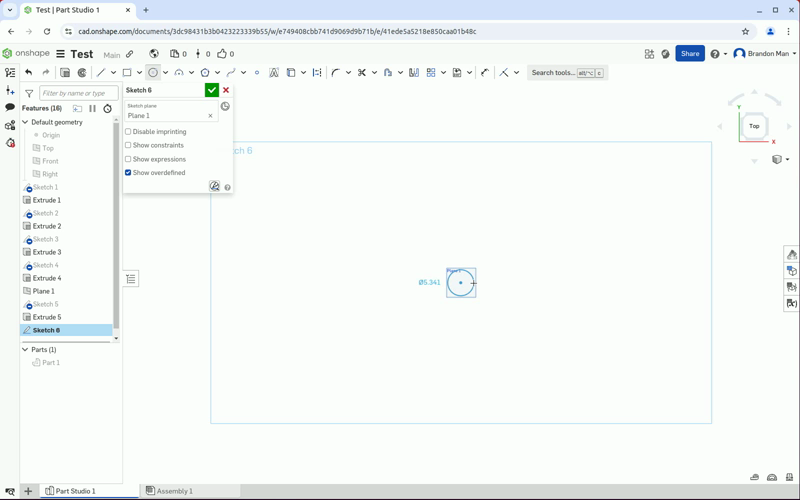
key(esc)
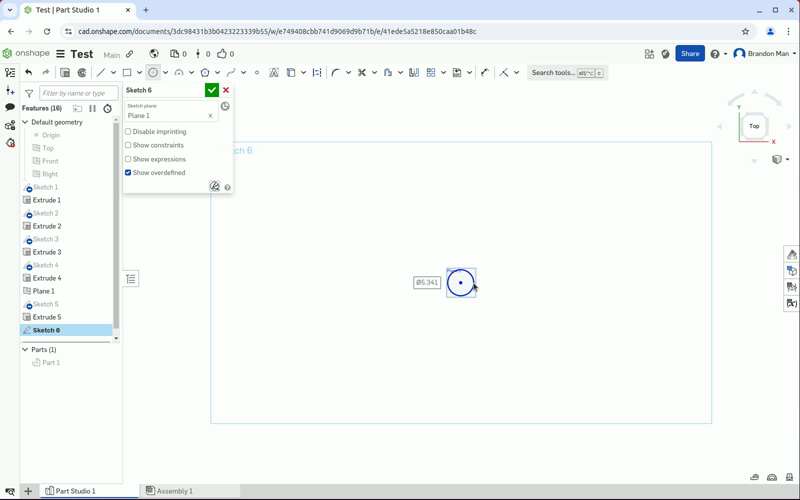
key(c)
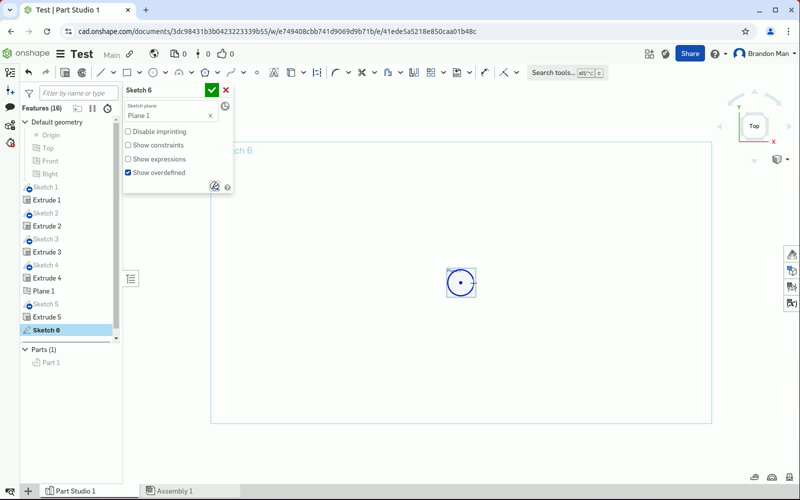
key_down(shift)
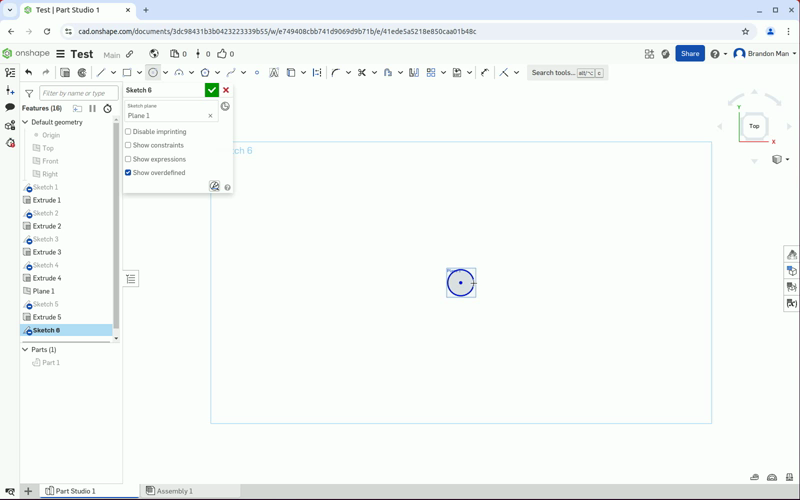
mouse_move(460, 282)
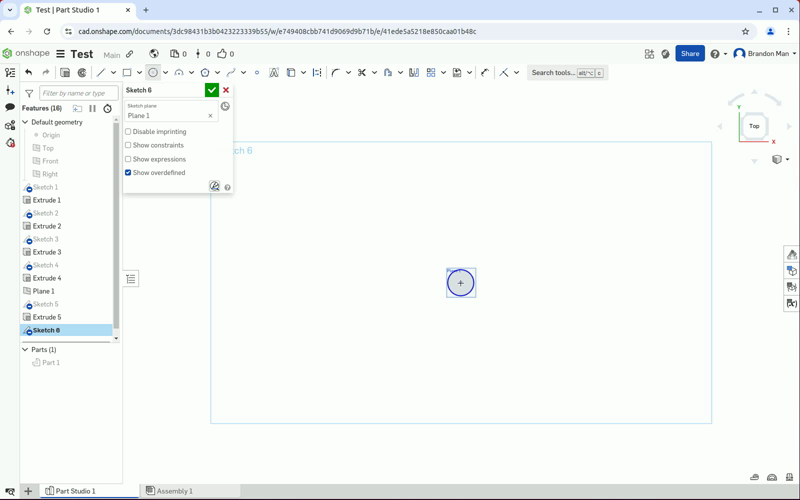
click(460, 282)
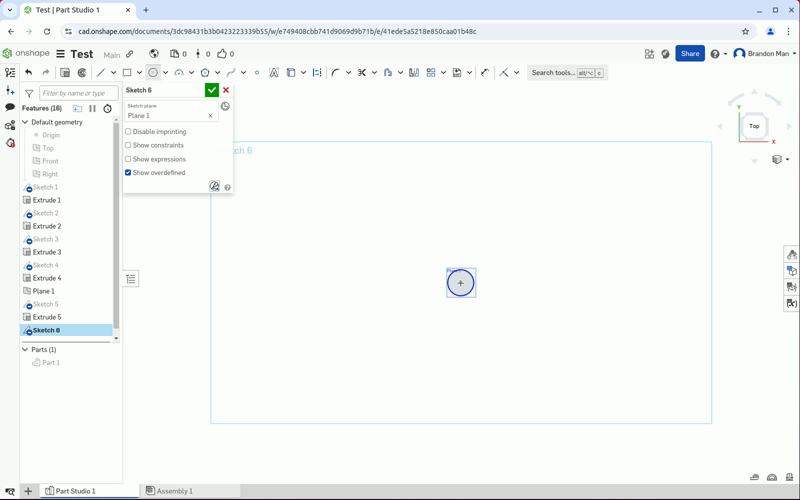
key_up(shift)
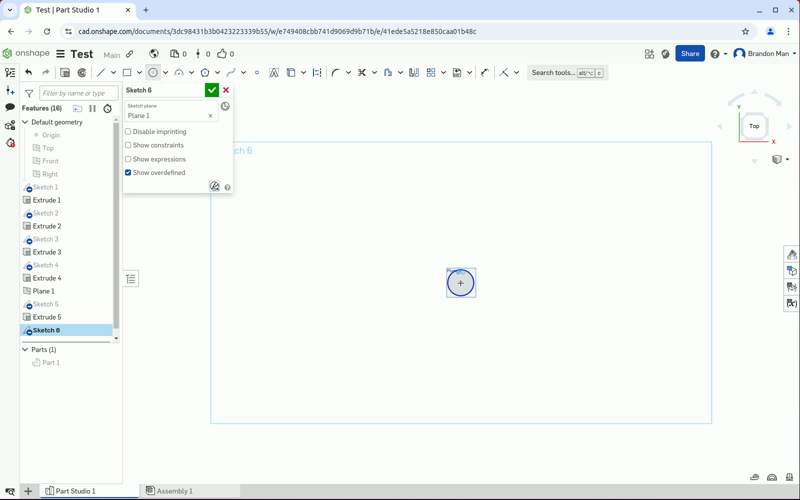
mouse_move(470, 282)
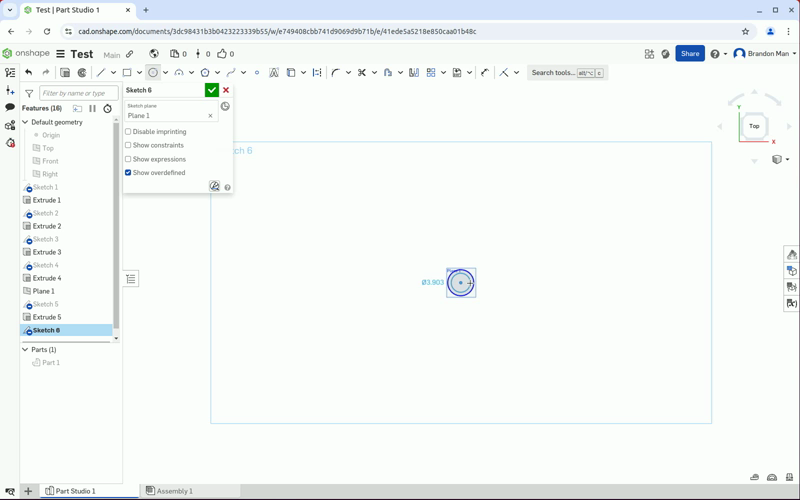
scroll(6)
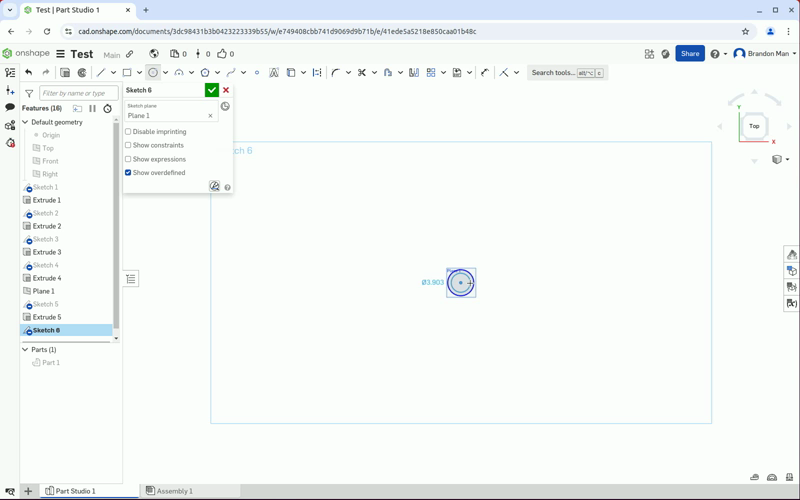
scroll(6)
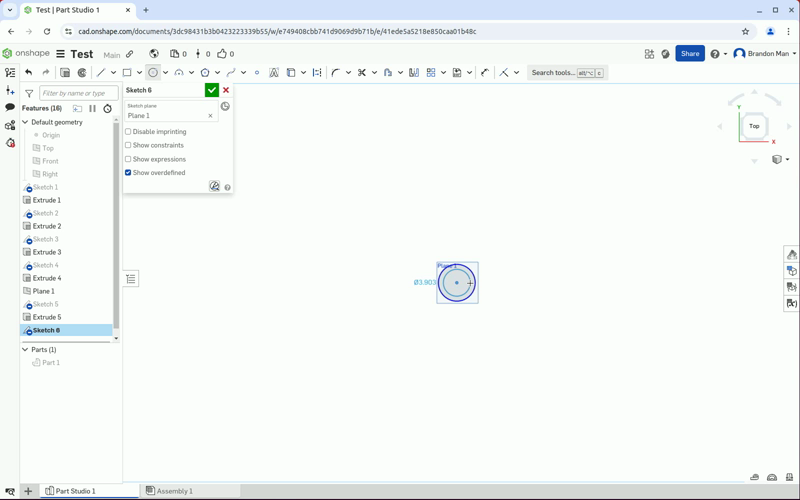
scroll(6)
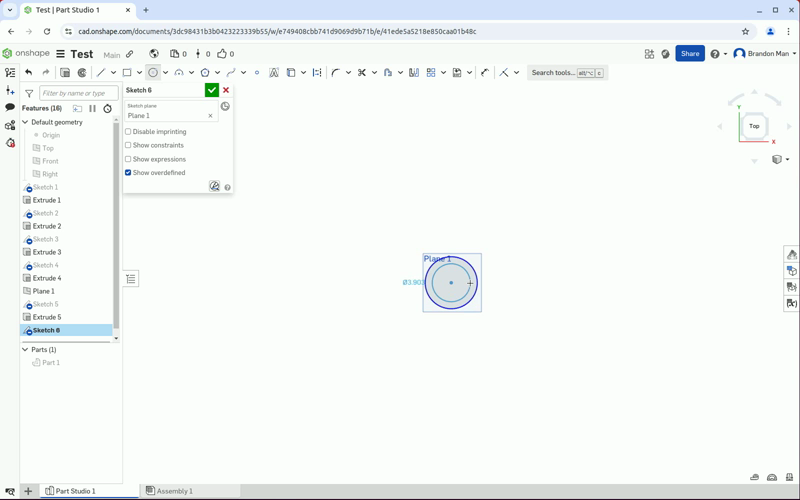
scroll(6)
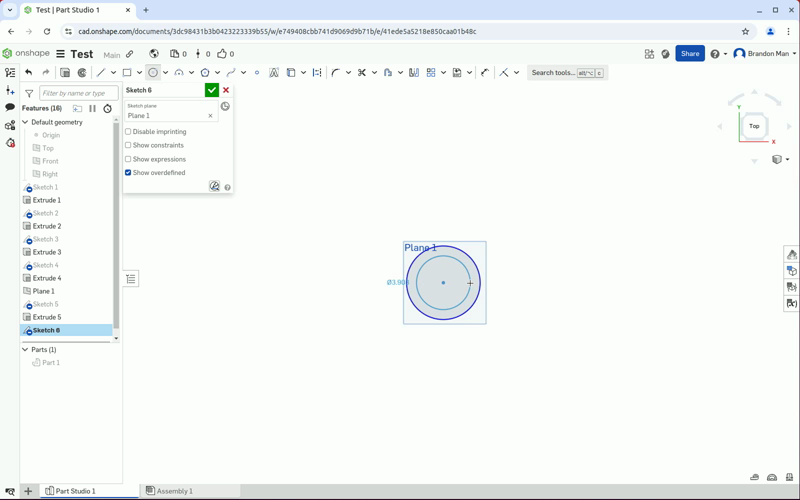
scroll(6)
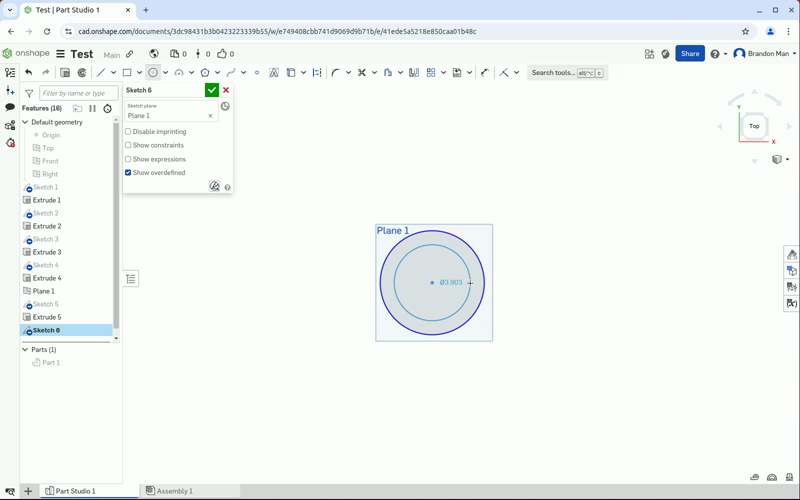
scroll(6)
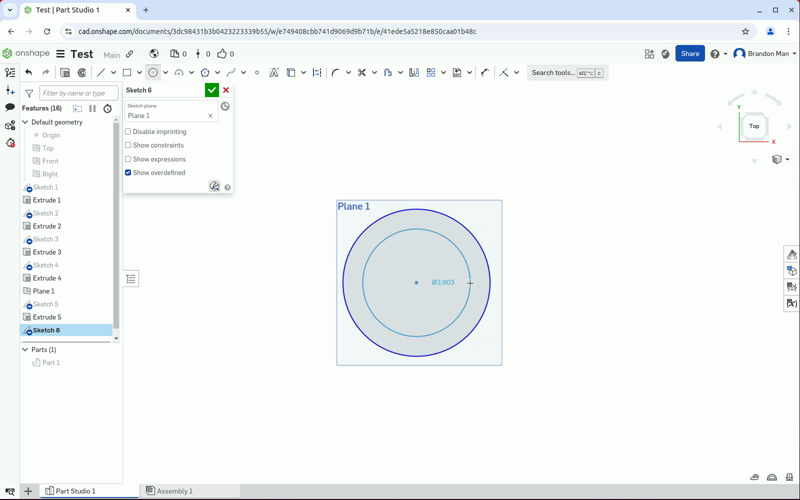
scroll(6)
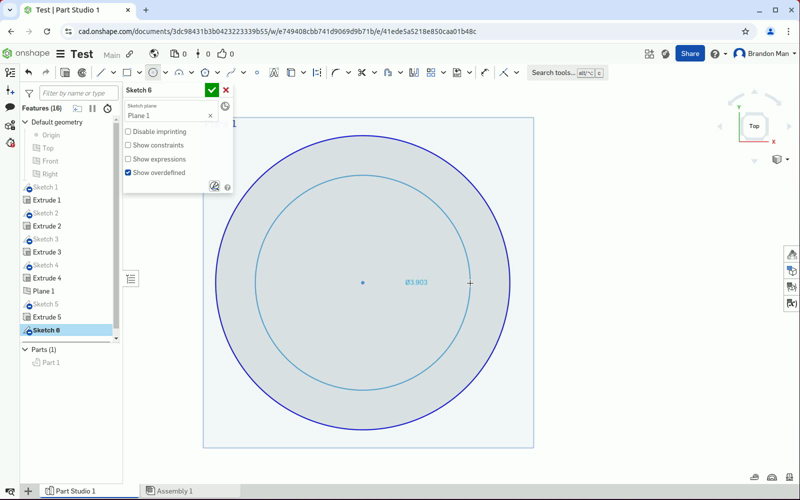
click(470, 282)
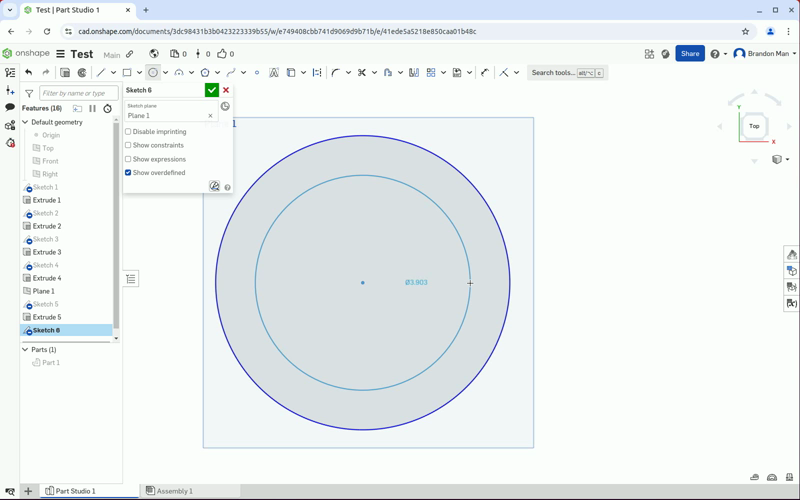
scroll(-6)
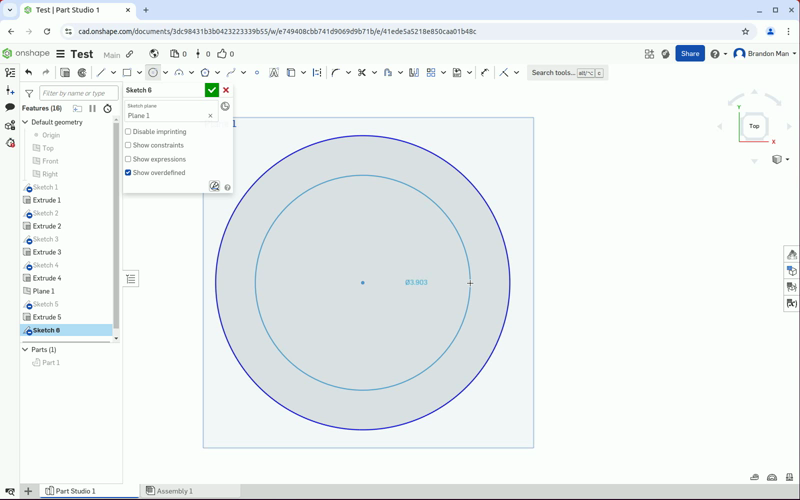
scroll(-6)
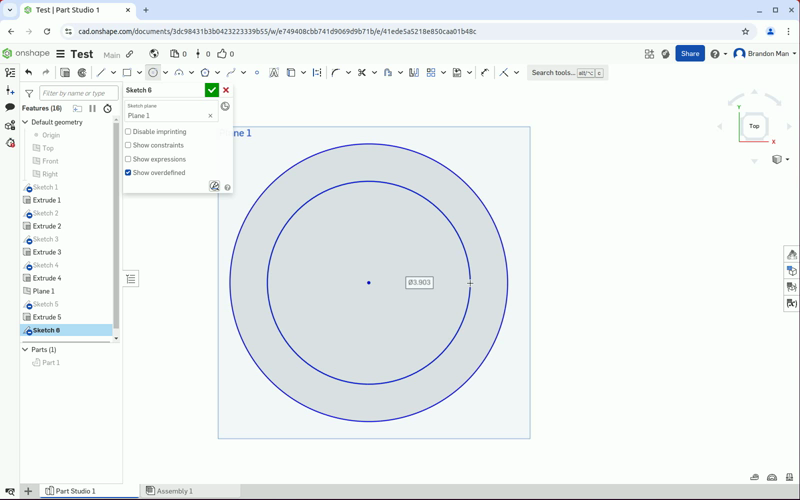
scroll(-6)
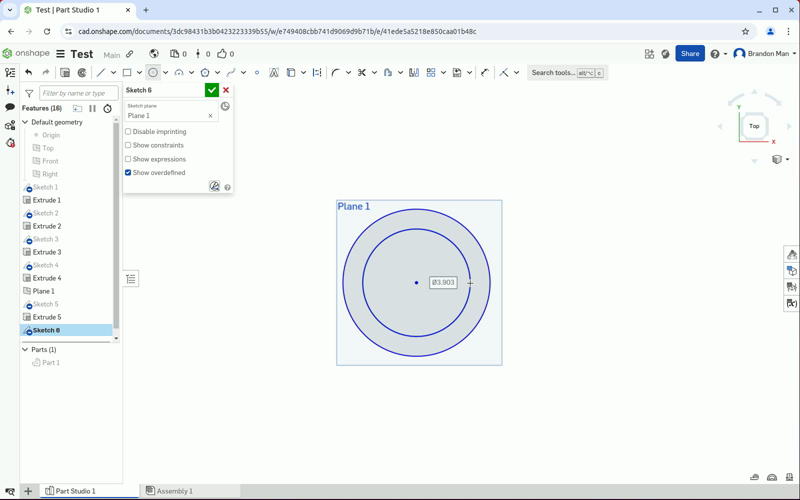
scroll(-6)
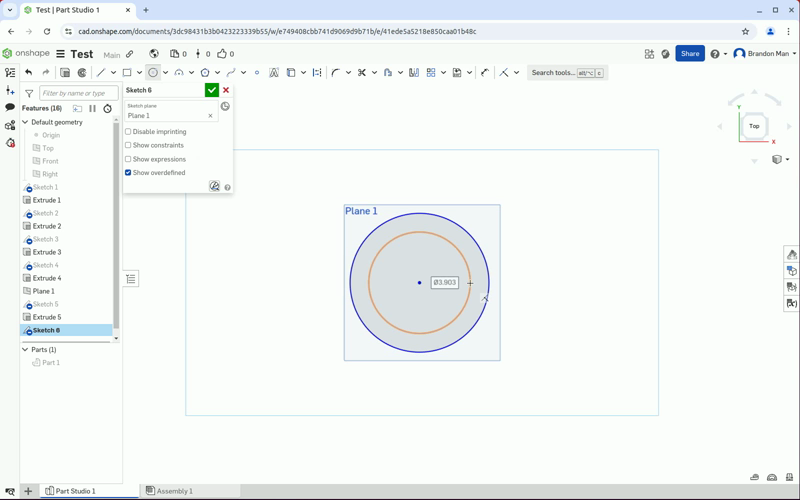
scroll(-6)
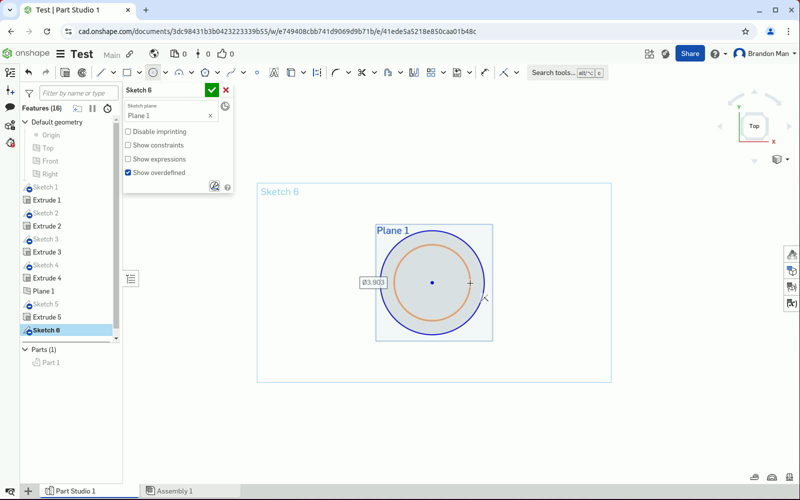
scroll(-6)
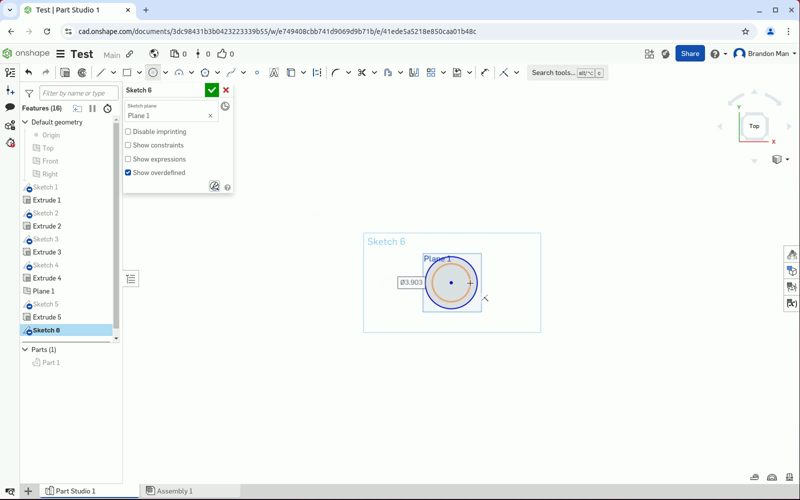
scroll(-6)
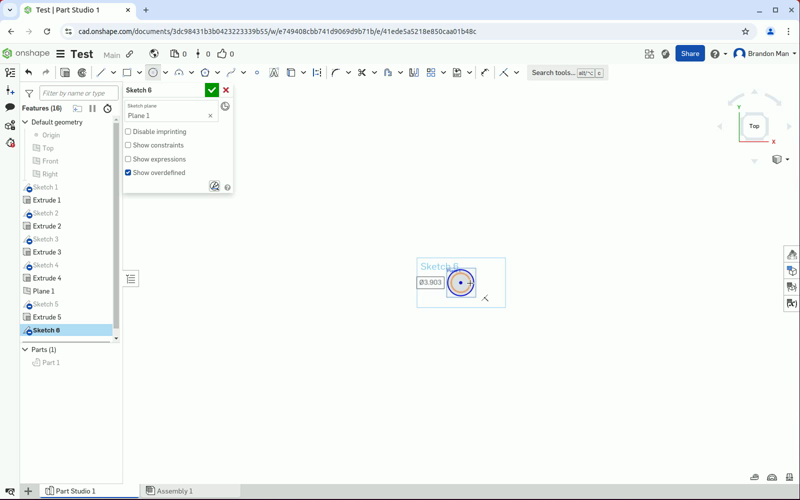
key(esc)
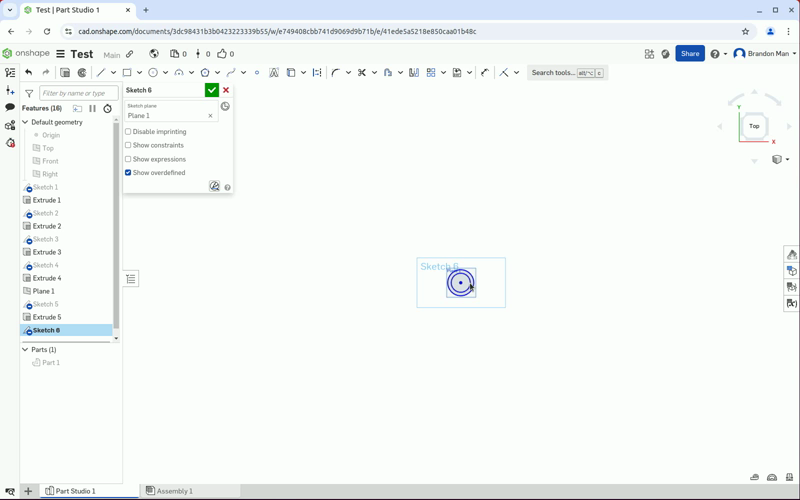
mouse_move(464, 295)
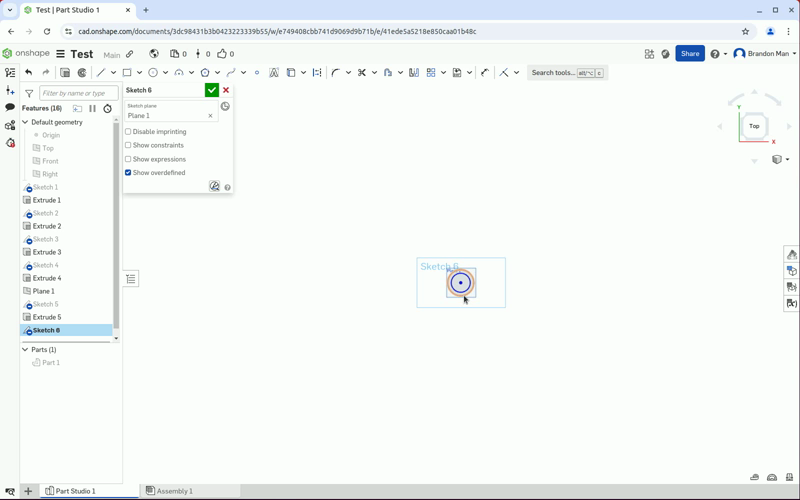
scroll(6)
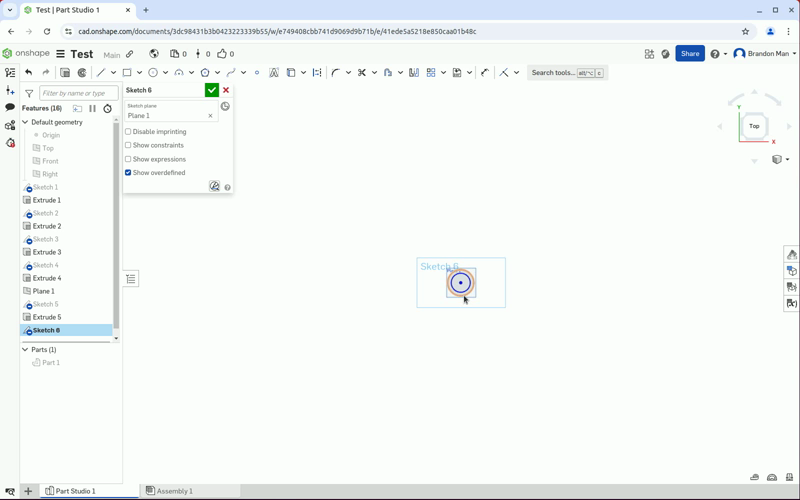
scroll(6)
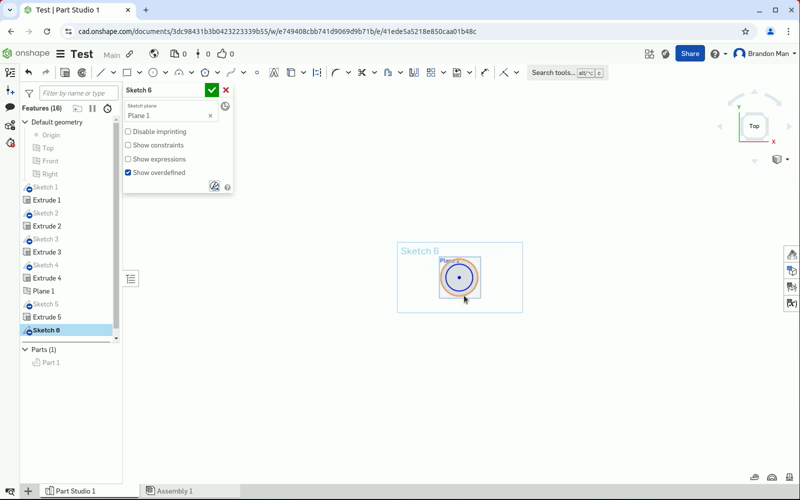
scroll(6)
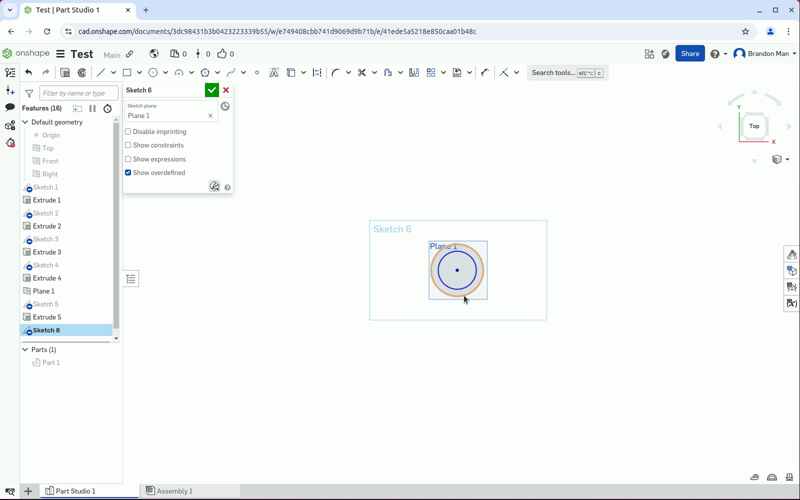
scroll(6)
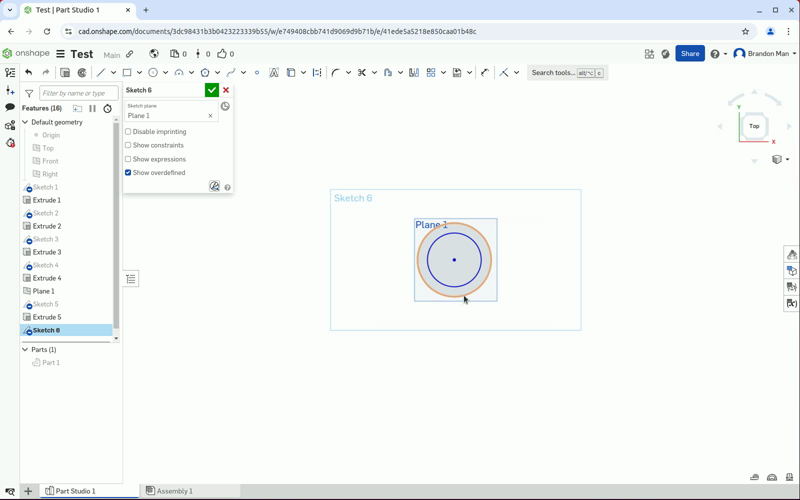
scroll(6)
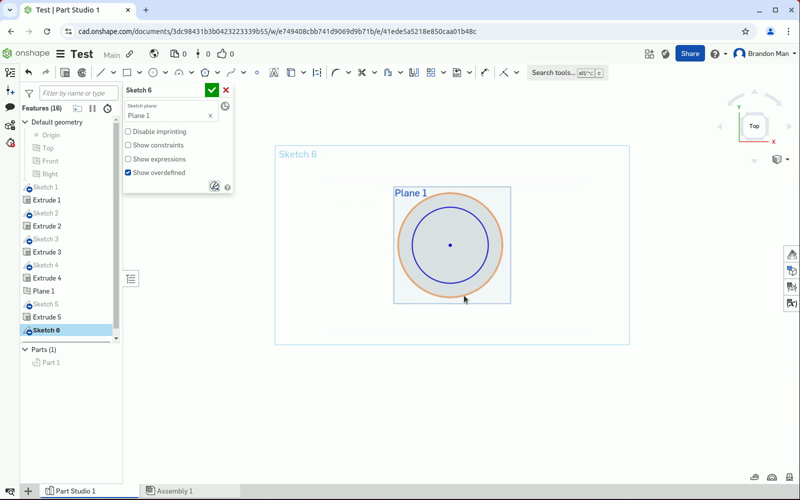
scroll(6)
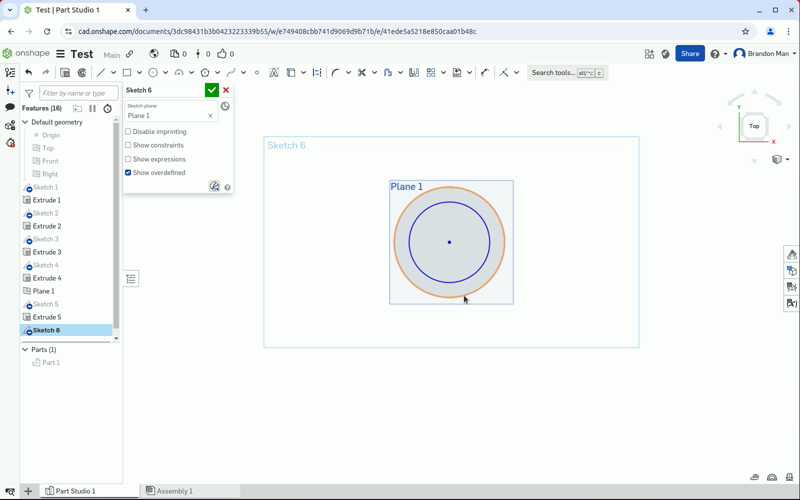
scroll(6)
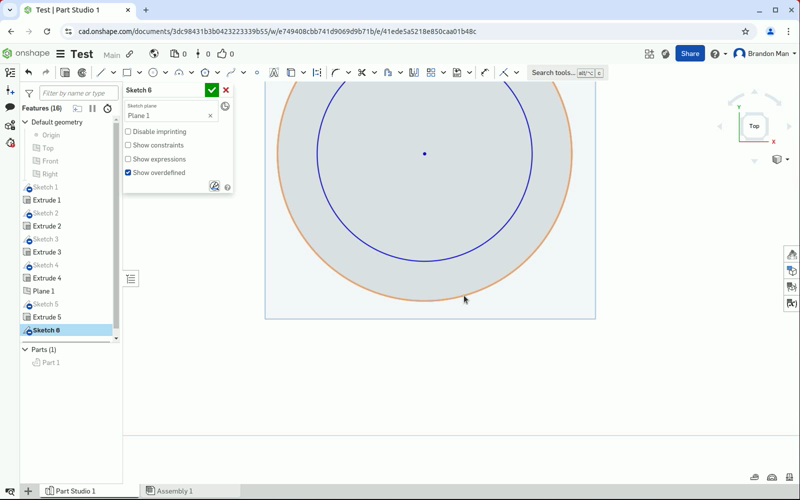
click(464, 295)
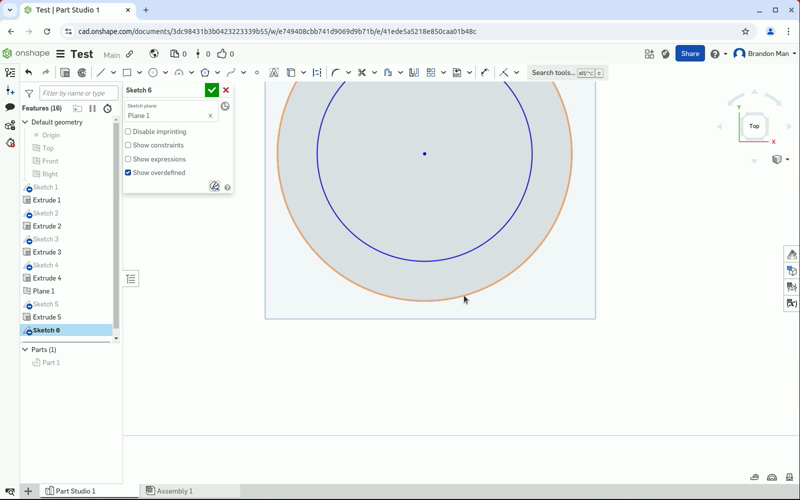
scroll(-6)
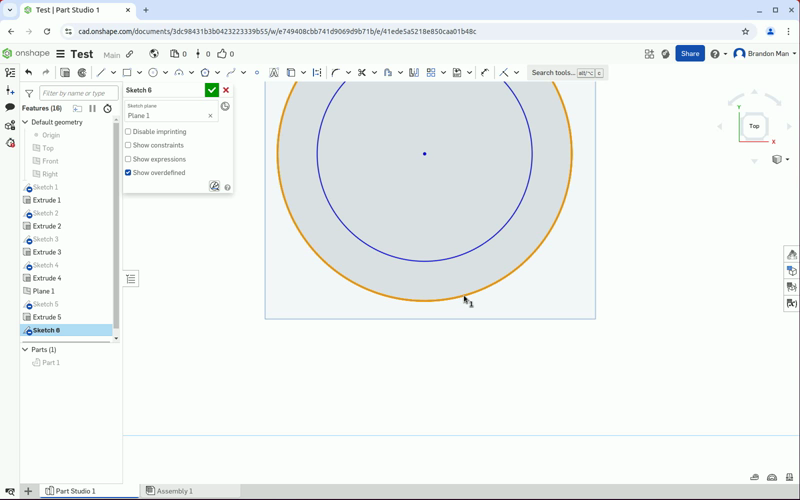
scroll(-6)
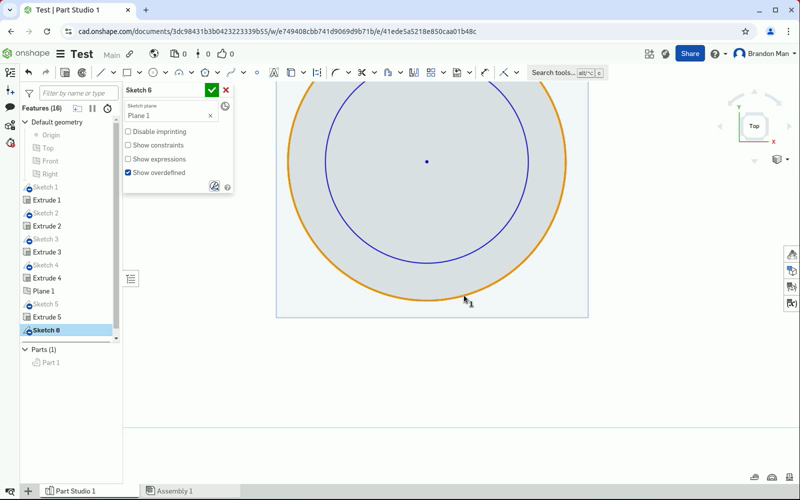
scroll(-6)
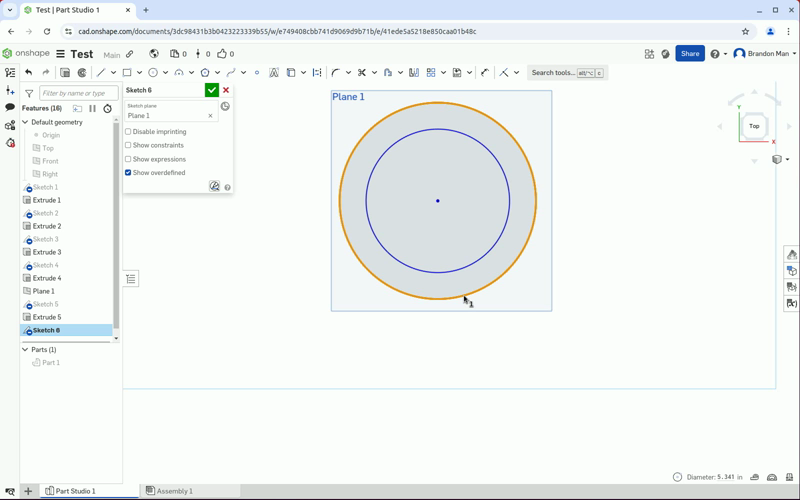
scroll(-6)
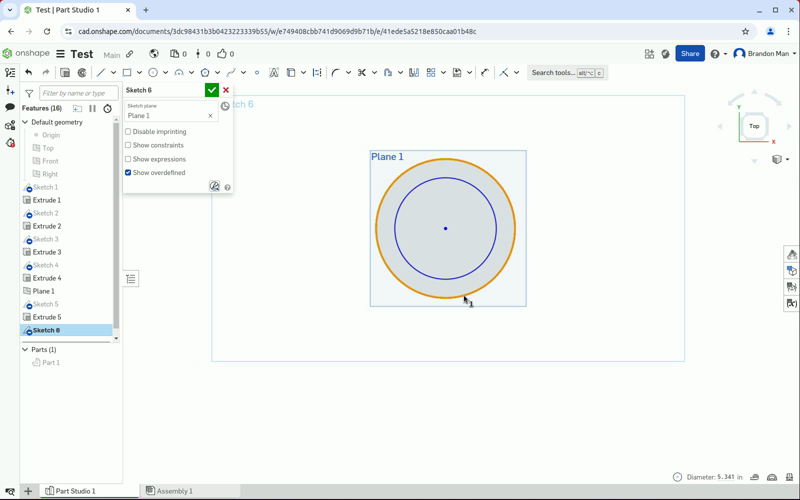
scroll(-6)
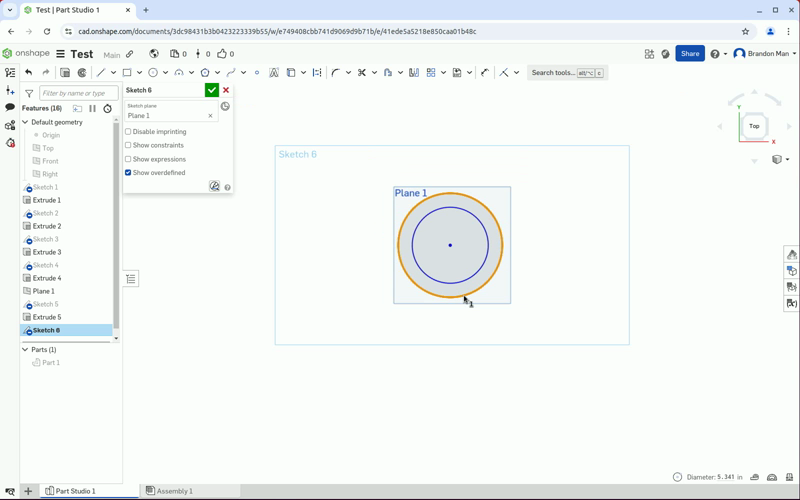
scroll(-6)
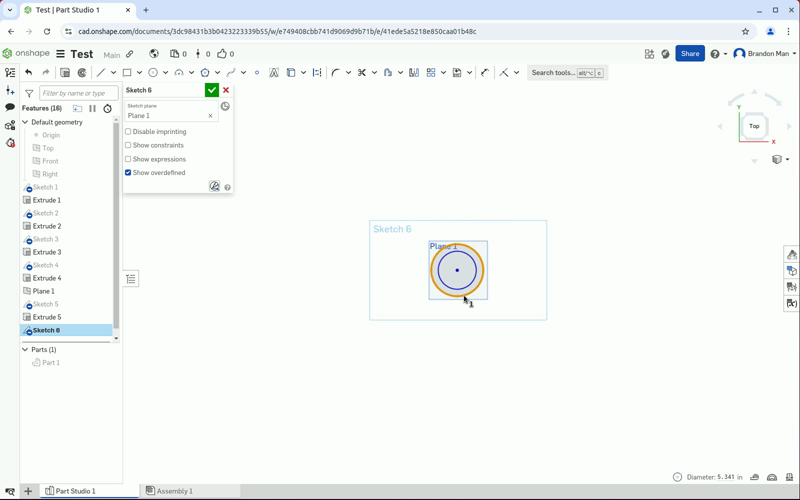
scroll(-6)
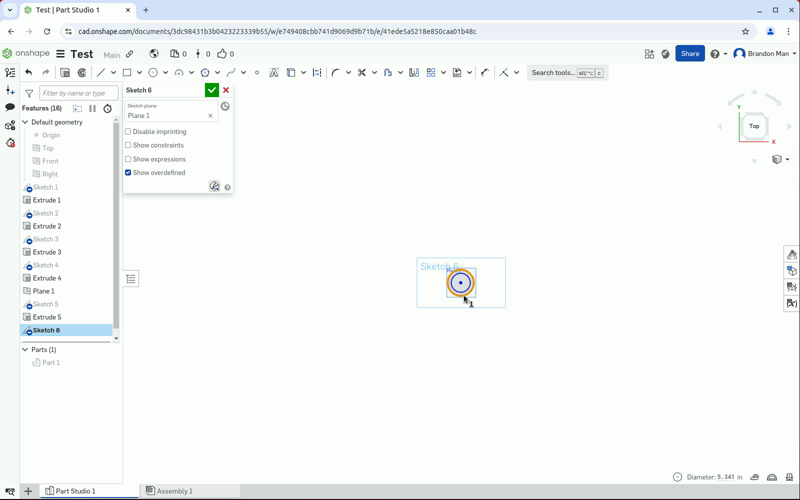
mouse_move(73, 352)
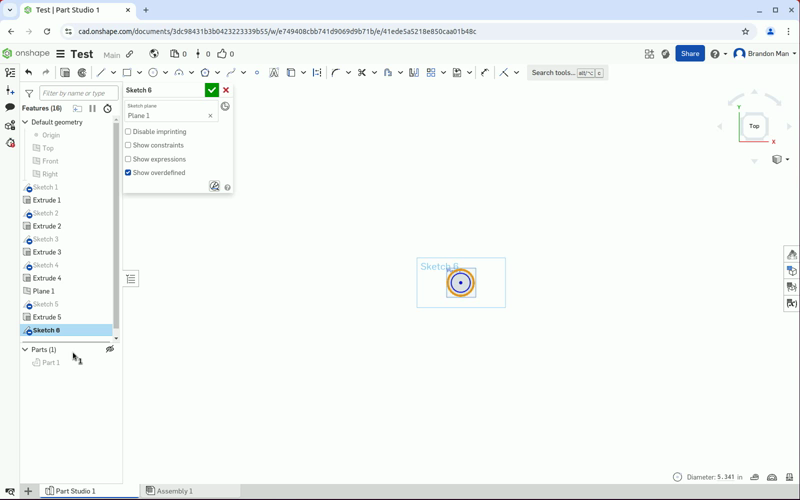
key(shift+y)
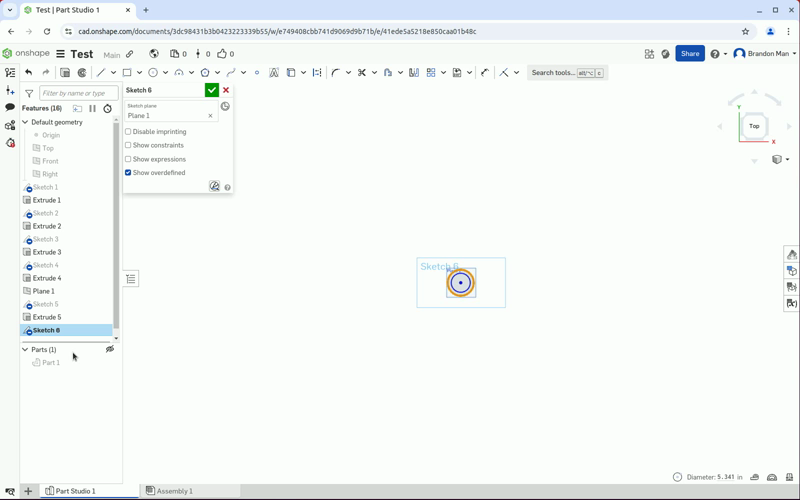
key(shift+e)
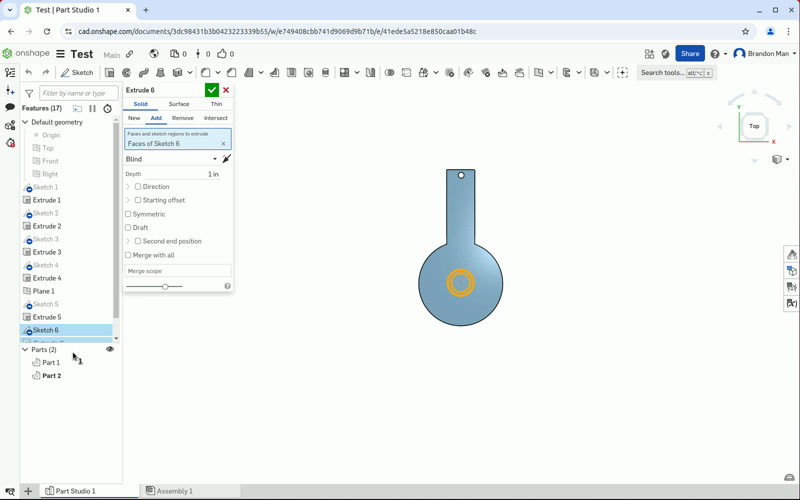
mouse_move(143, 106)
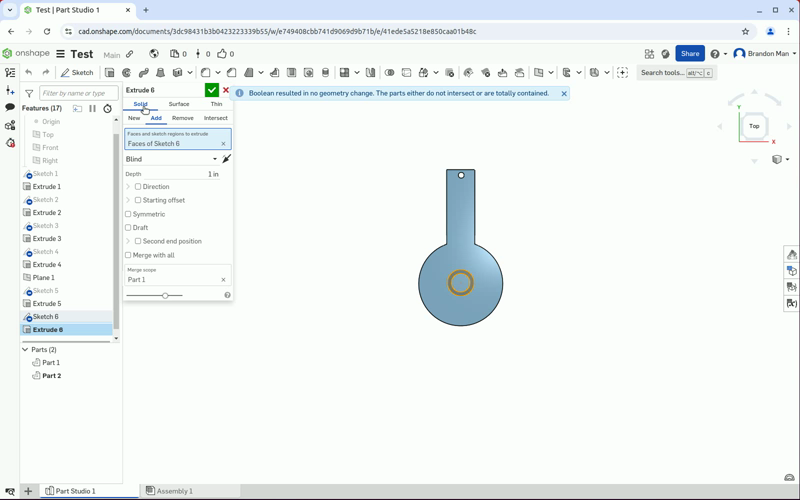
click(143, 106)
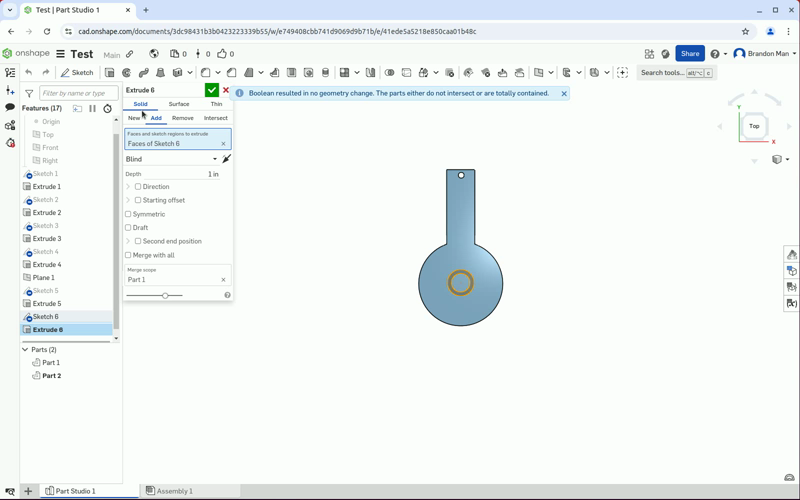
mouse_move(137, 120)
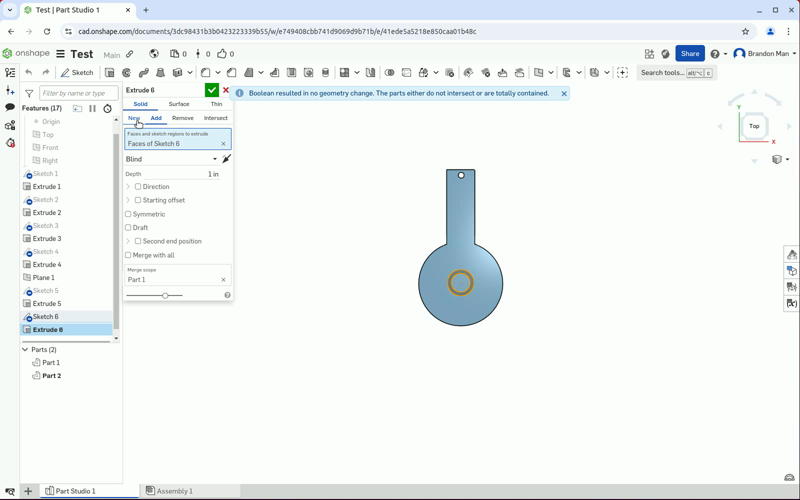
click(137, 120)
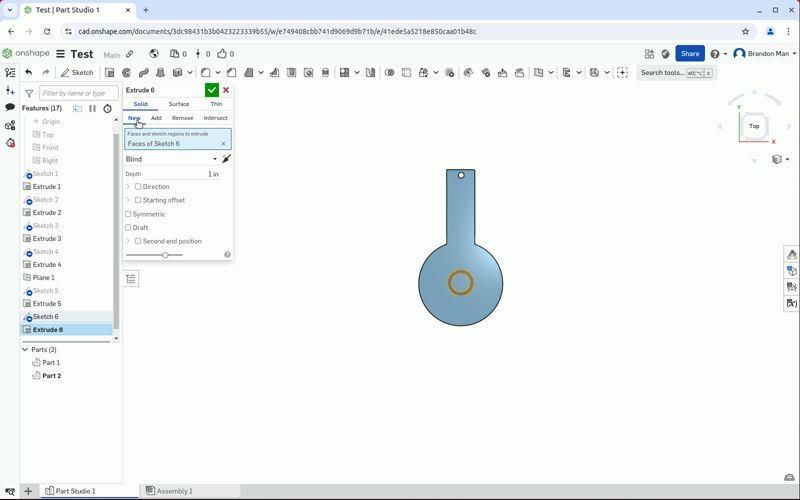
key(tab, 4)
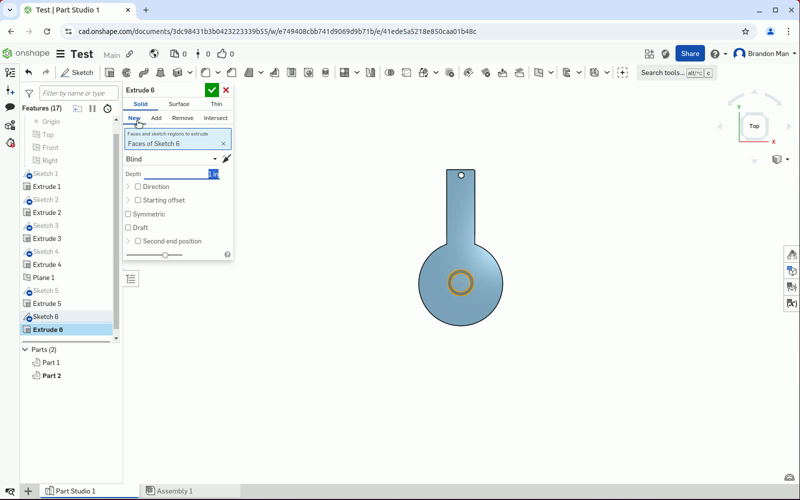
text(7.703)
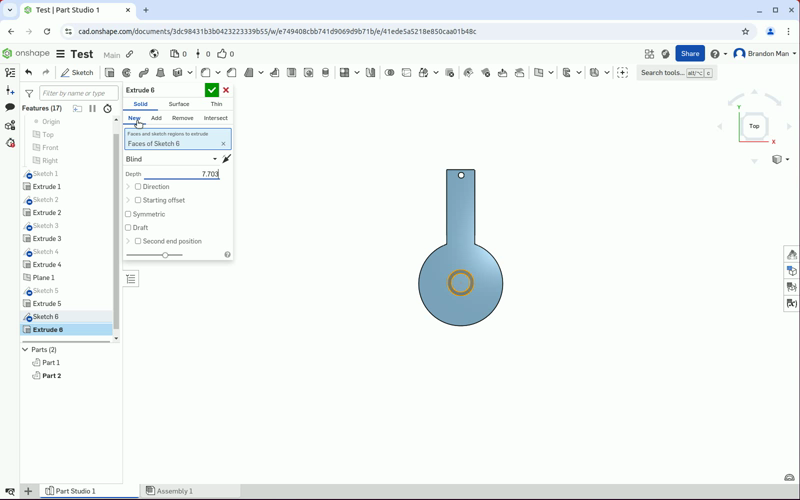
key(enter)
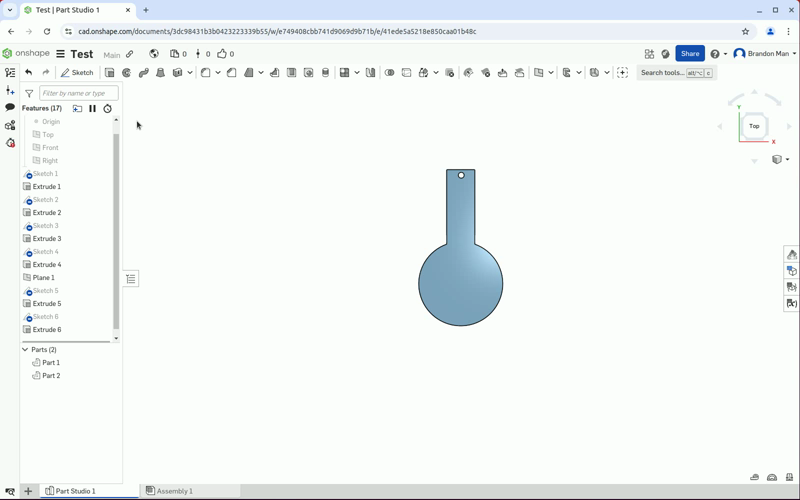
key(shift+h)
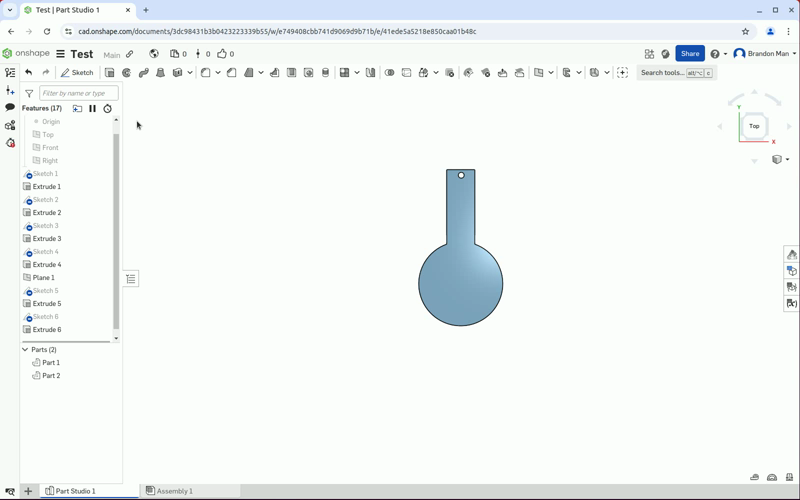
key(shift+h)
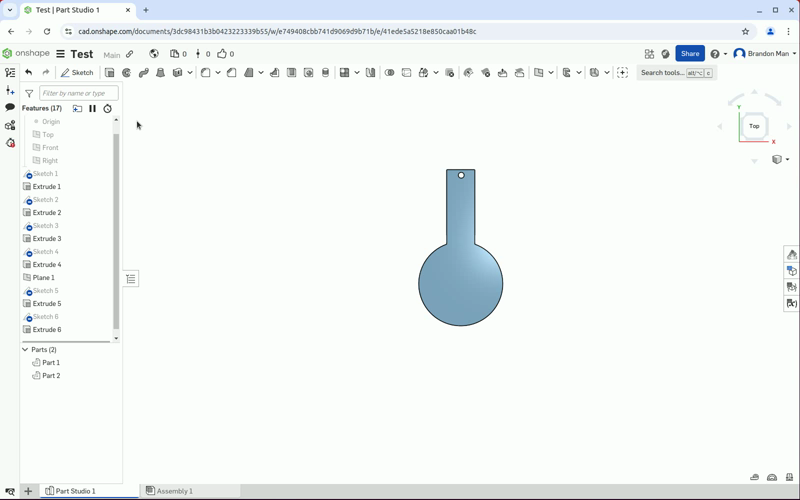
mouse_move(69, 176)
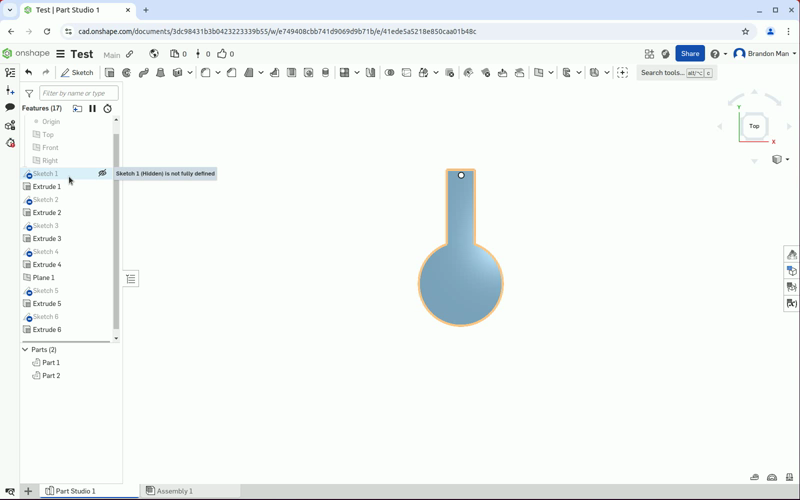
click(69, 176)
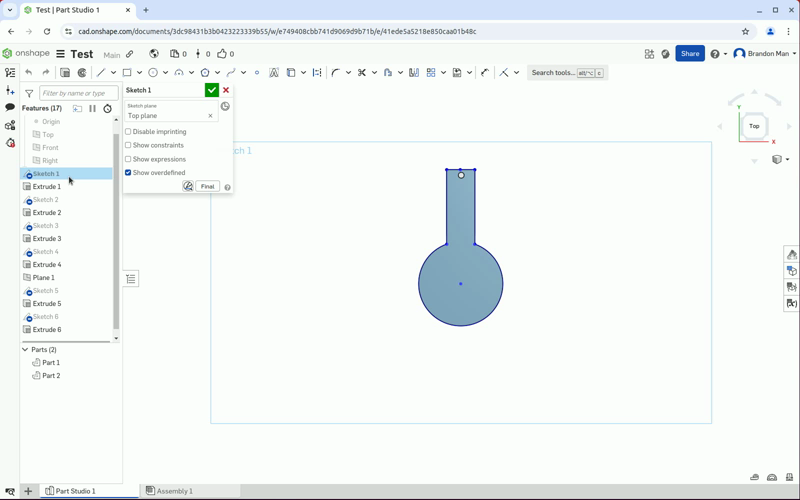
mouse_move(229, 92)
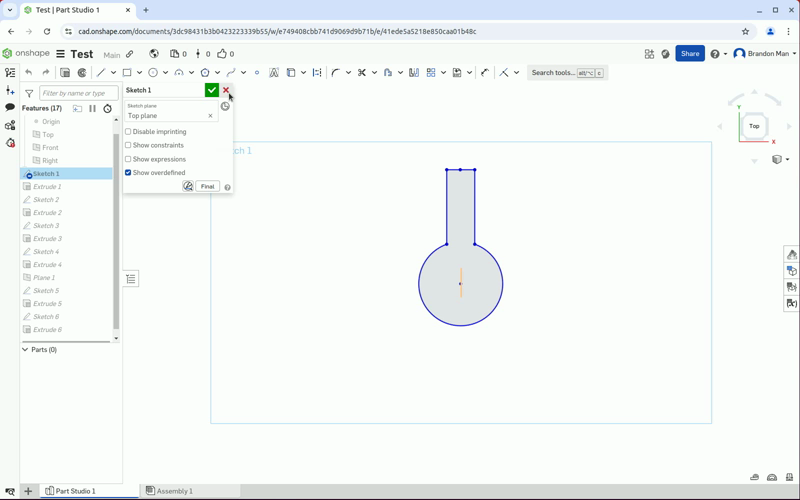
click(229, 92)
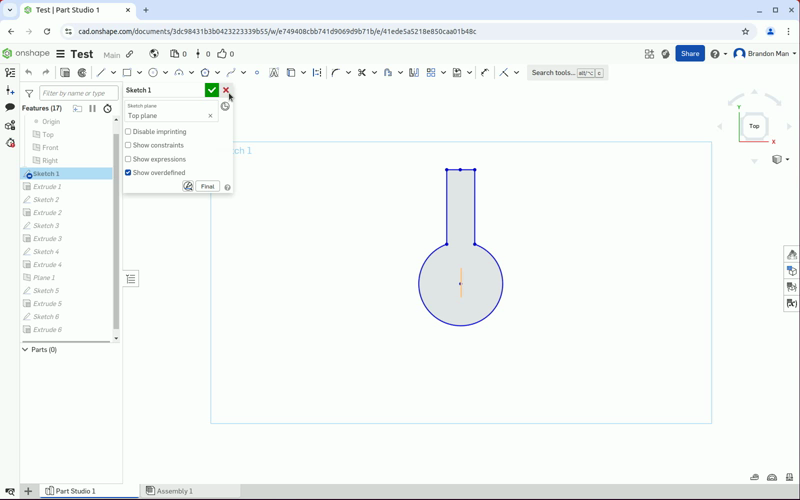
key(shift+s)
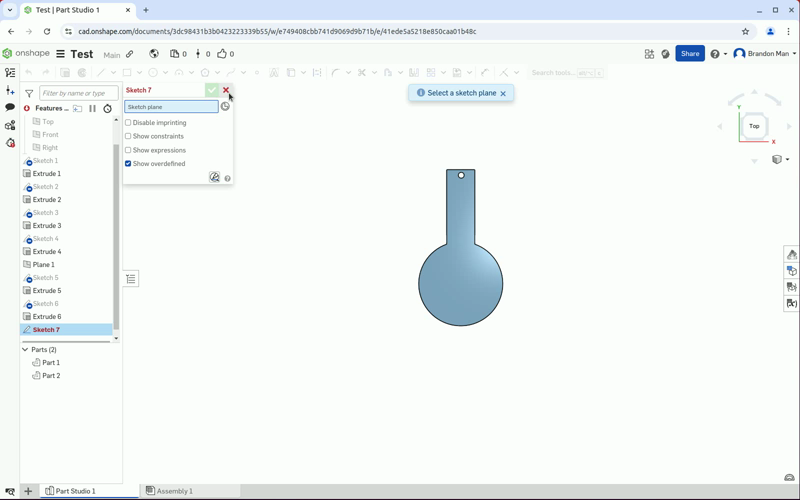
mouse_move(69, 267)
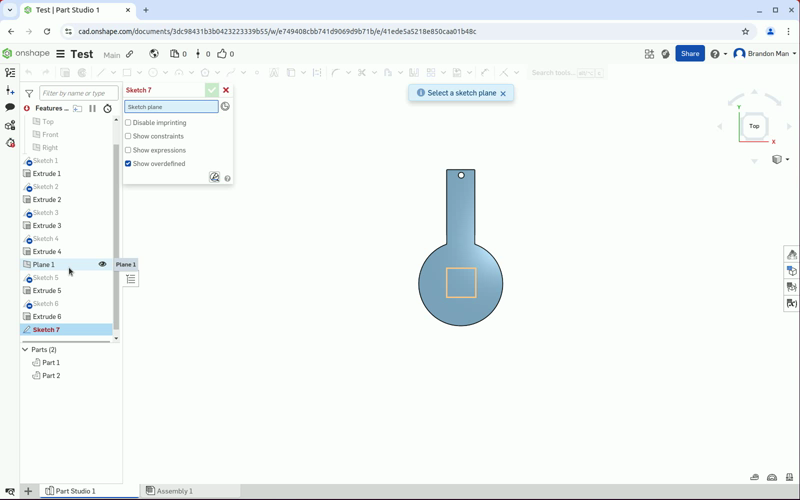
click(69, 267)
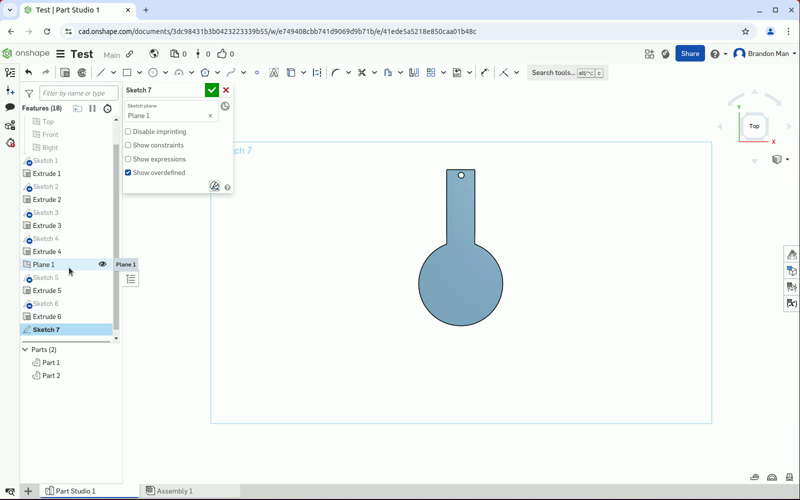
mouse_move(73, 352)
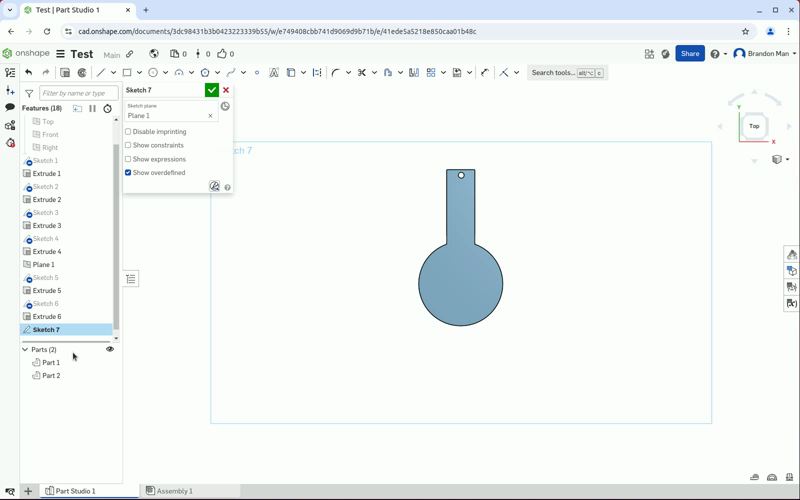
key(y)
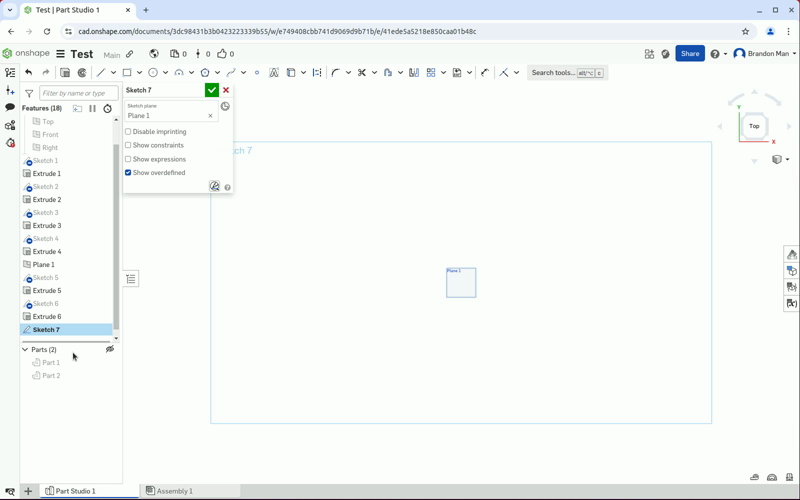
key(c)
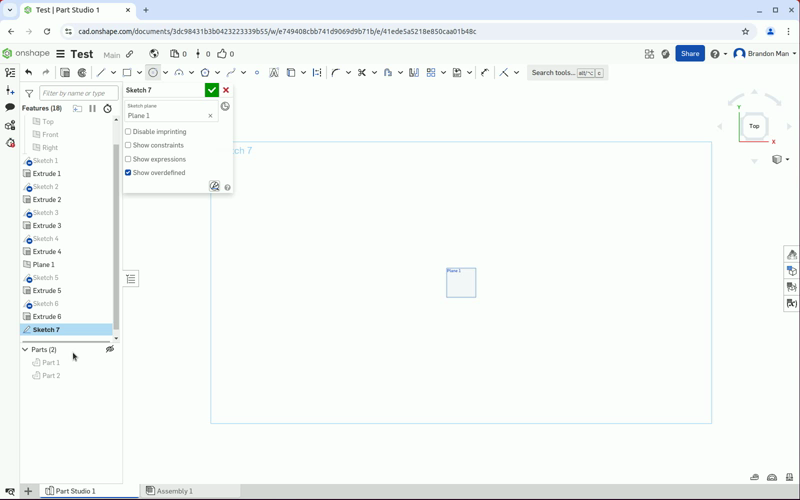
key_down(shift)
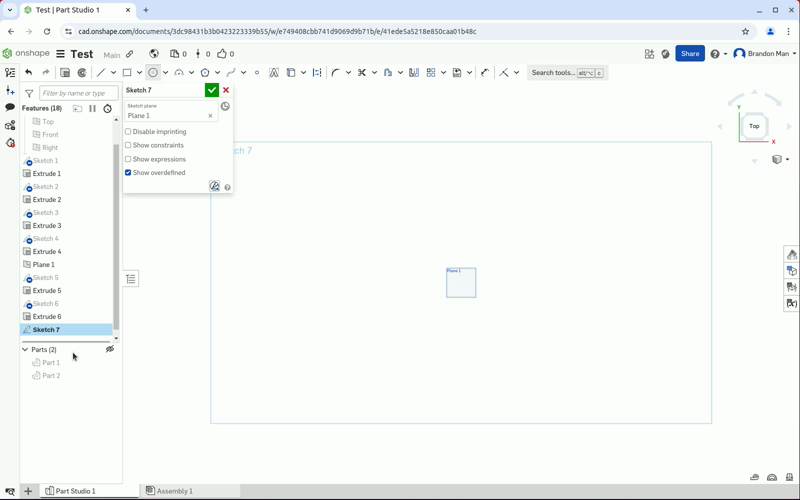
mouse_move(460, 282)
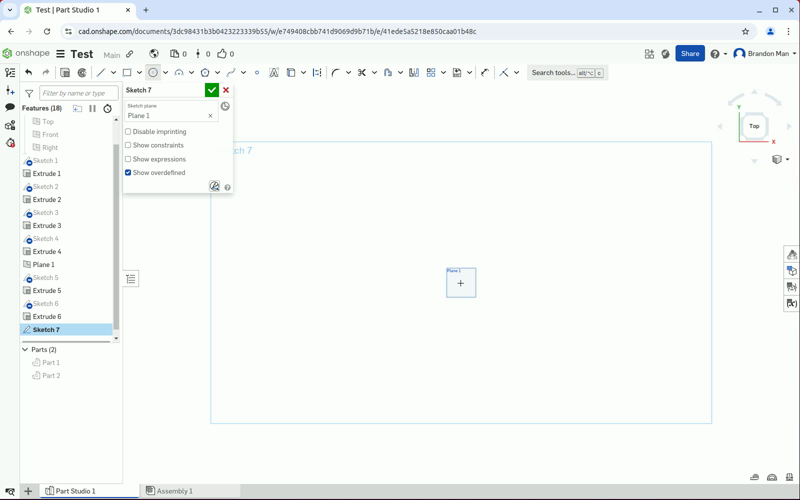
click(460, 282)
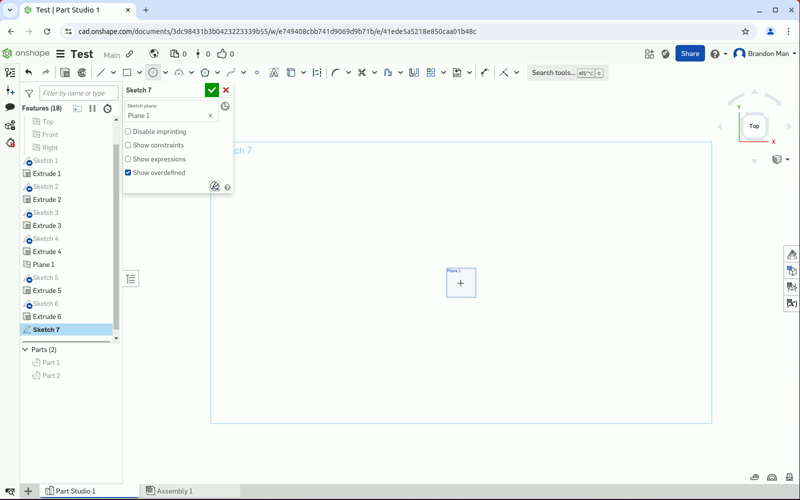
key_up(shift)
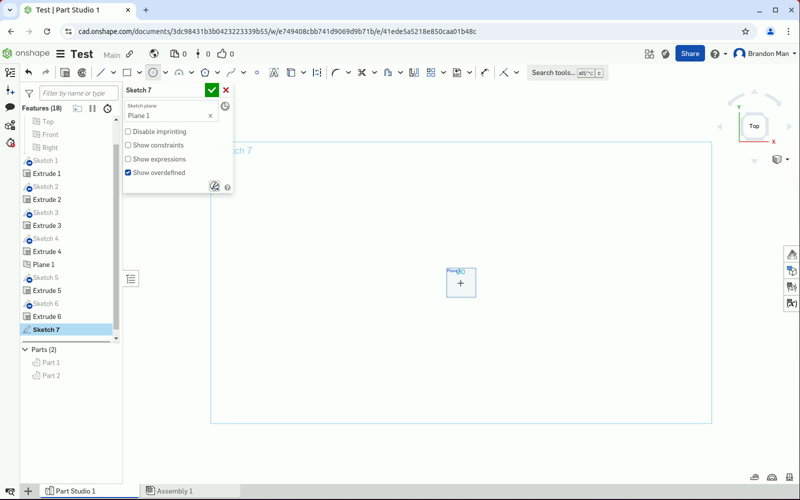
mouse_move(473, 282)
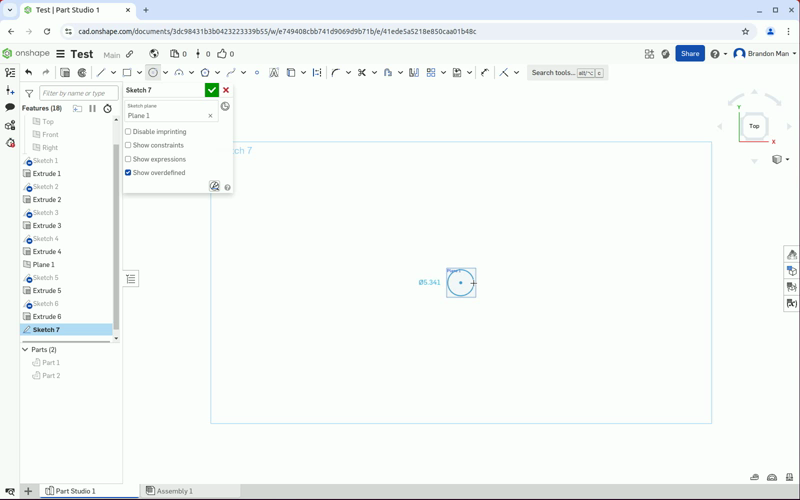
click(473, 282)
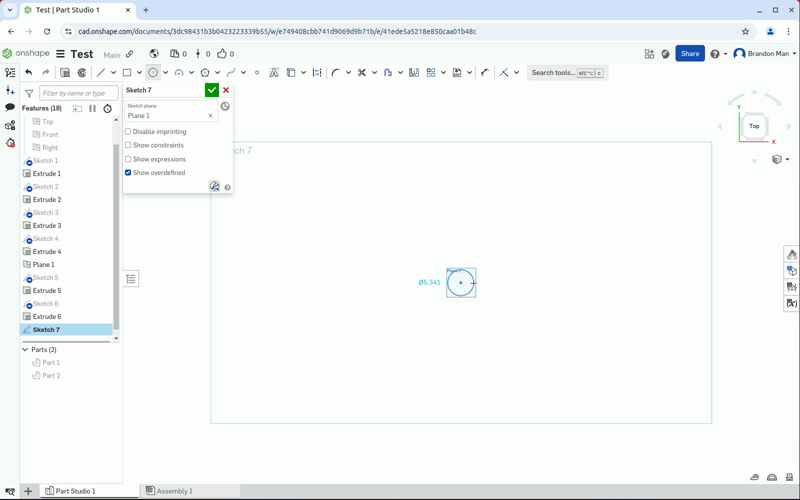
key(esc)
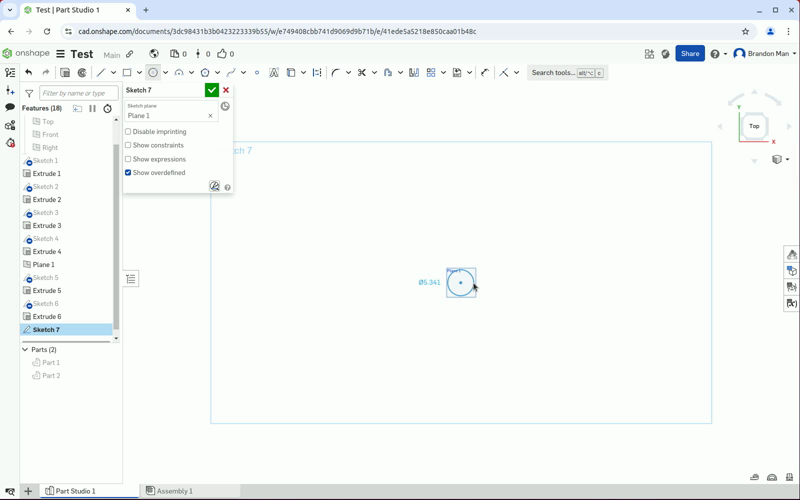
key(c)
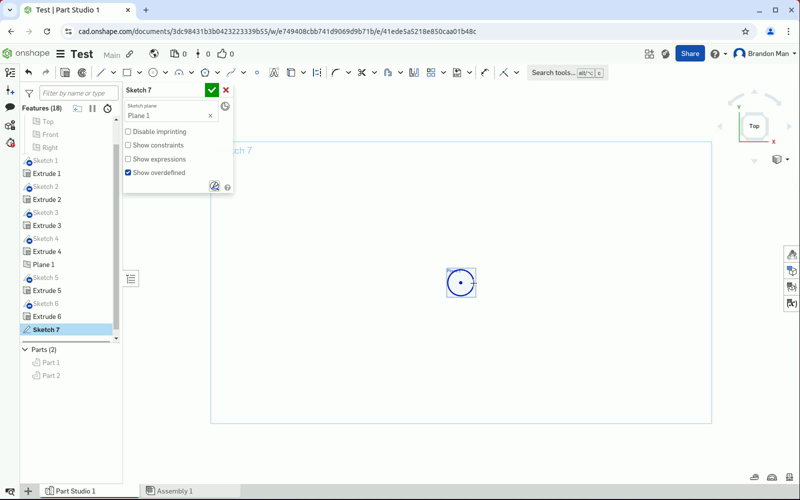
key_down(shift)
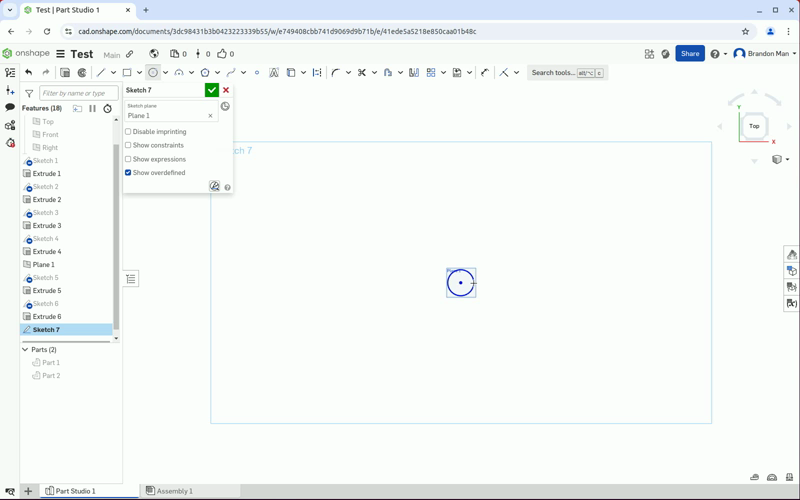
mouse_move(460, 282)
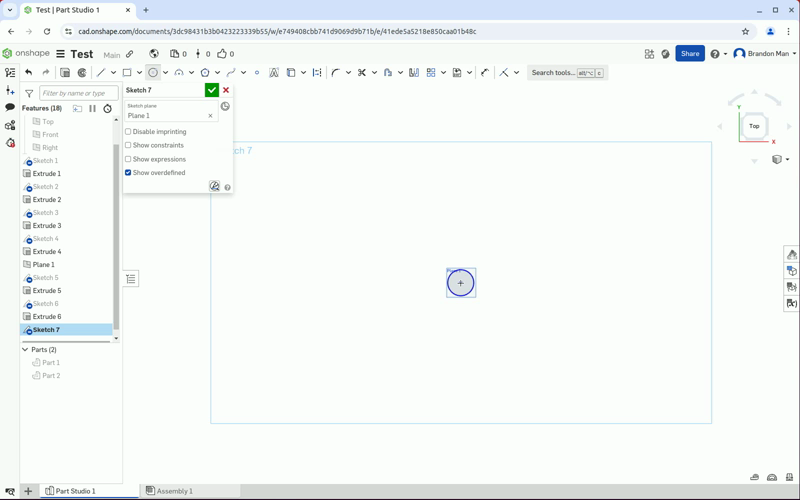
click(460, 282)
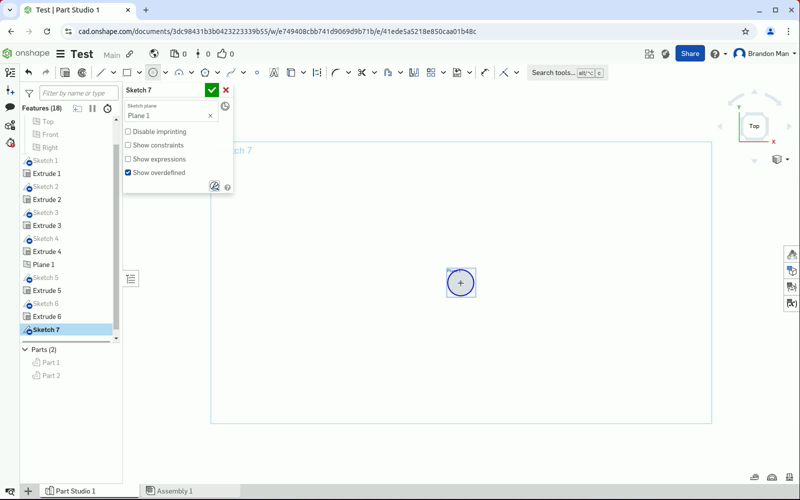
key_up(shift)
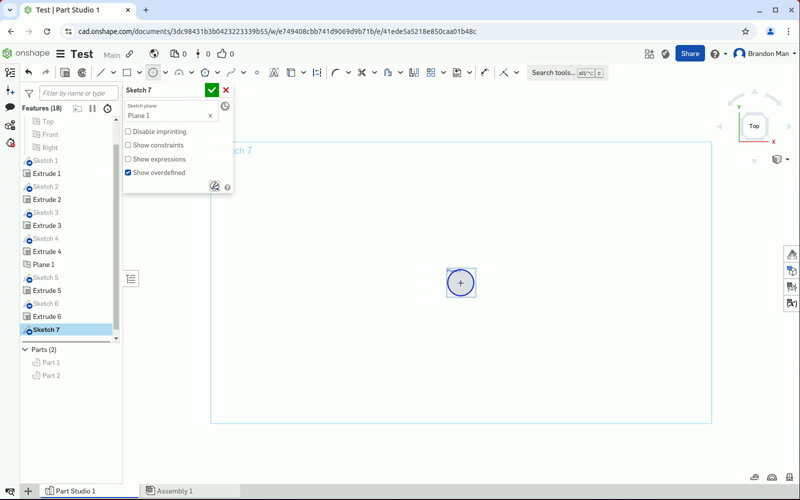
mouse_move(469, 282)
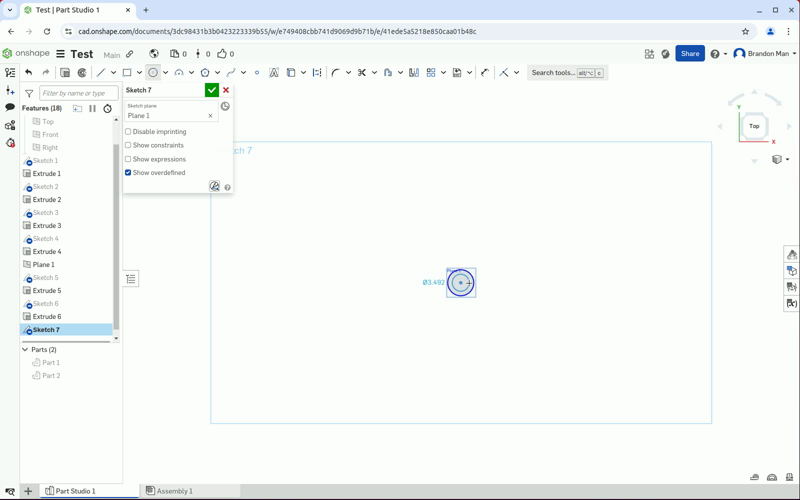
scroll(6)
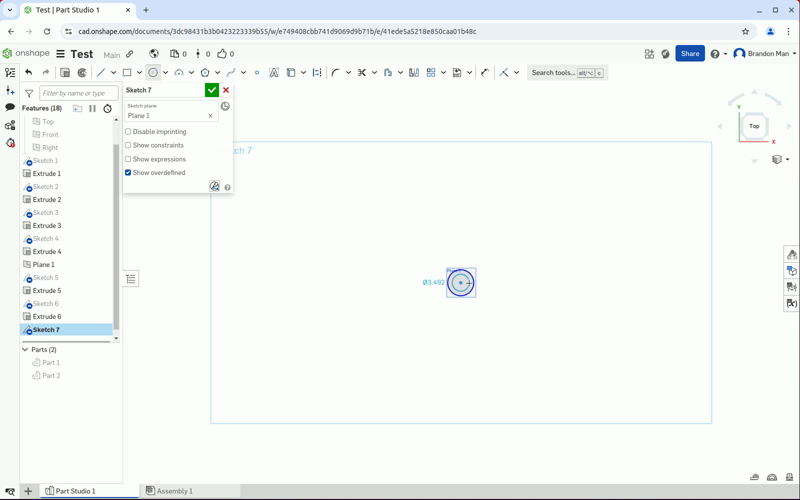
scroll(6)
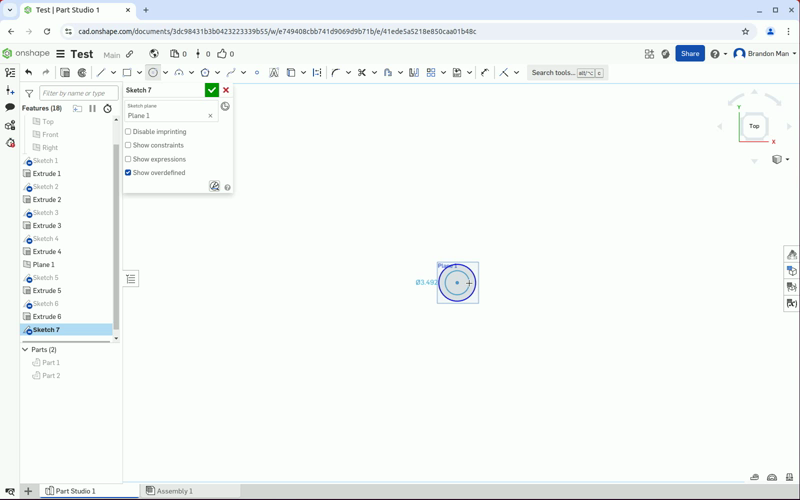
scroll(6)
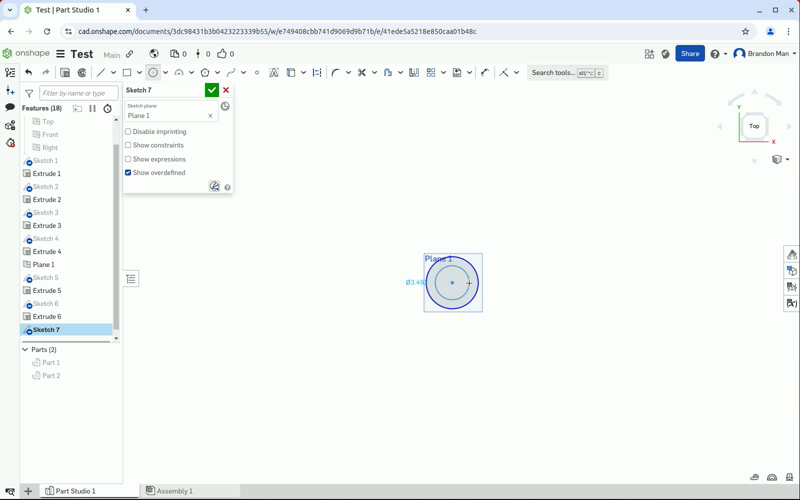
scroll(6)
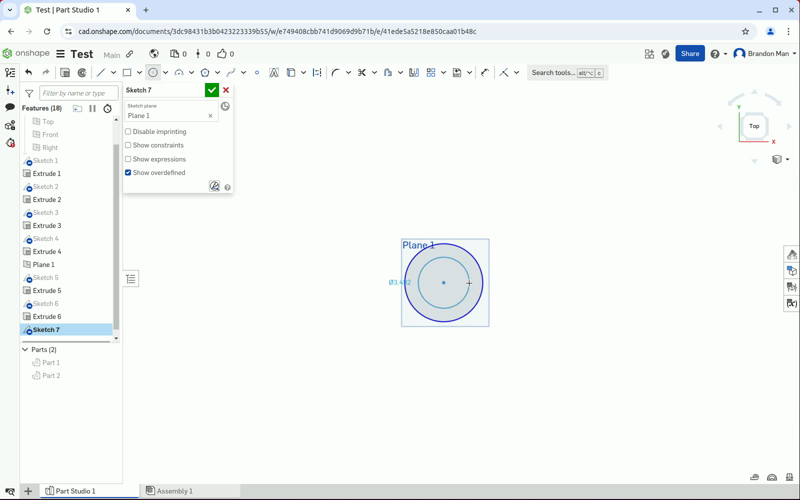
scroll(6)
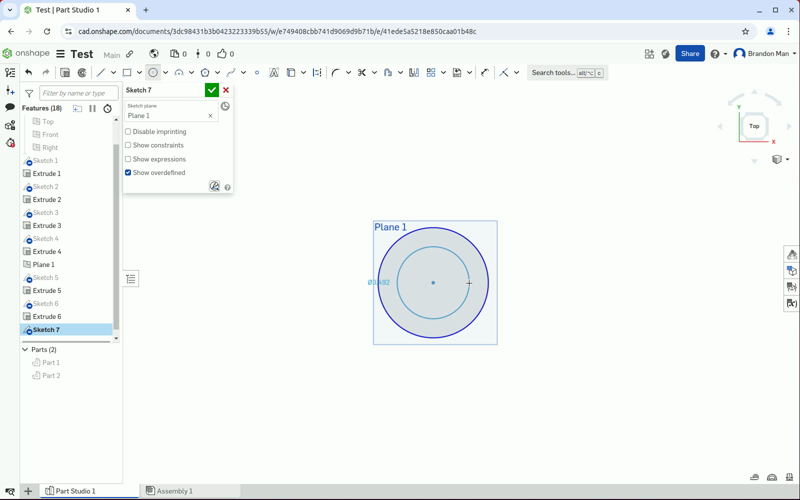
scroll(6)
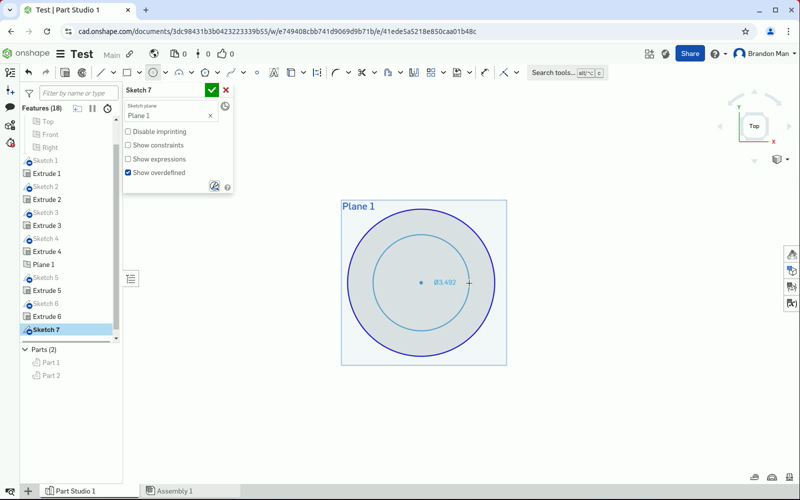
scroll(6)
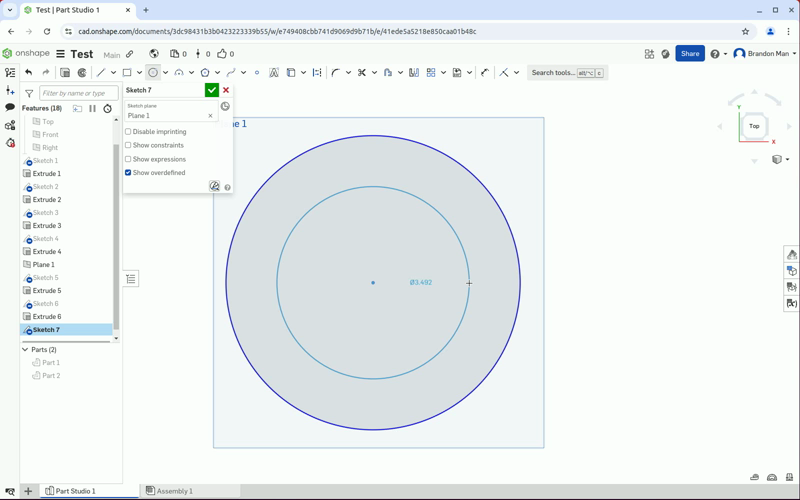
click(469, 282)
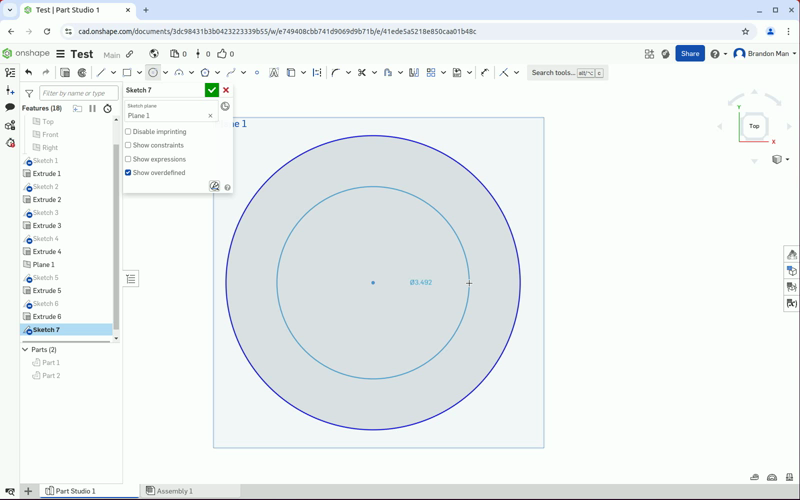
scroll(-6)
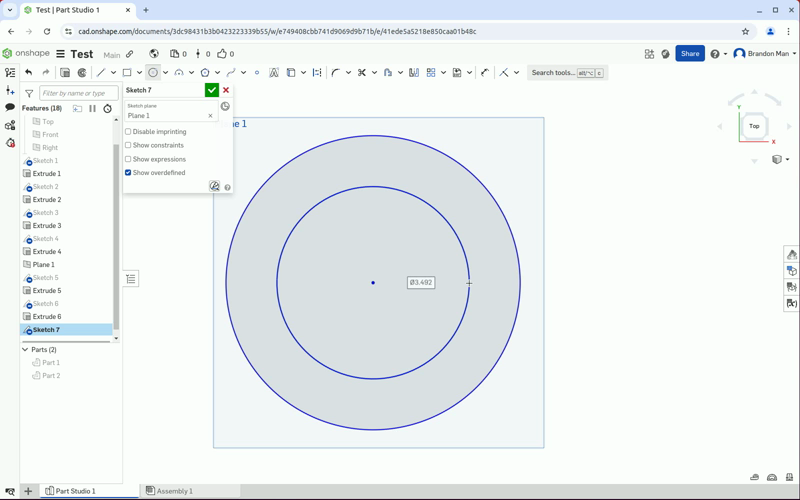
scroll(-6)
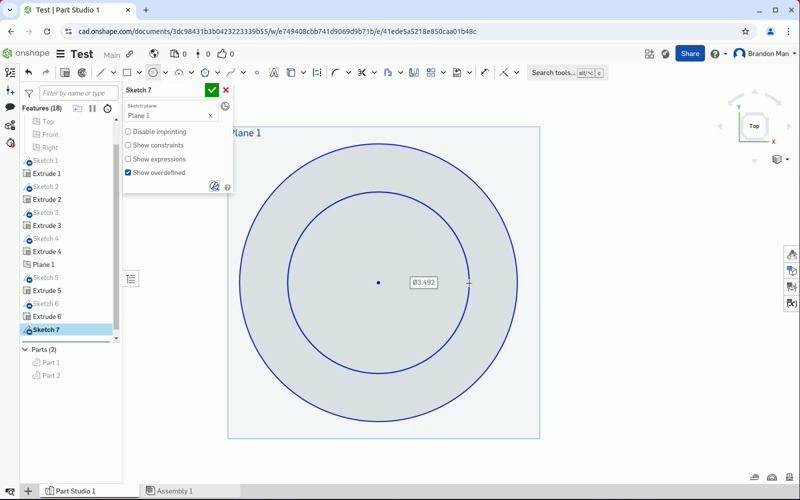
scroll(-6)
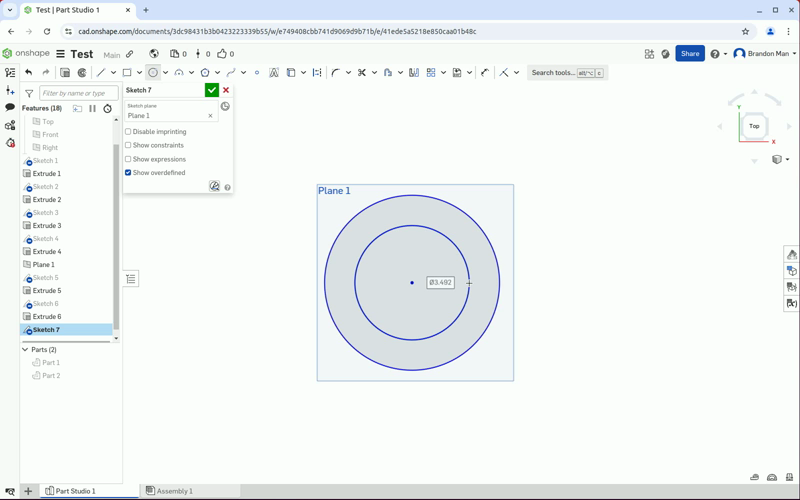
scroll(-6)
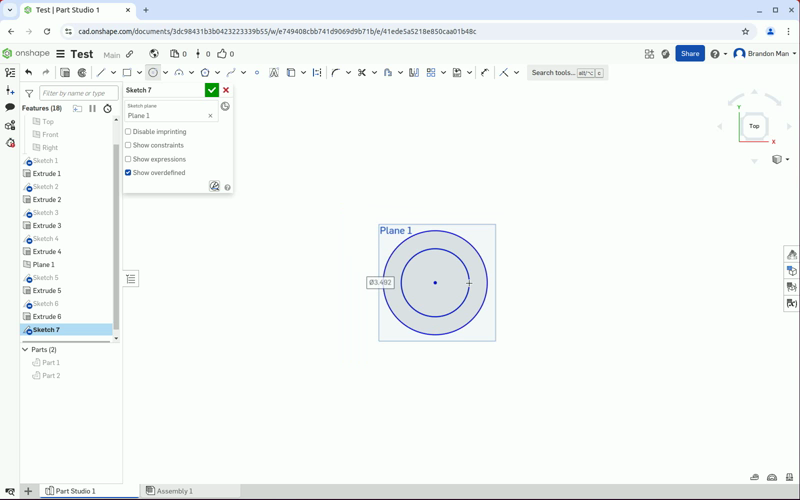
scroll(-6)
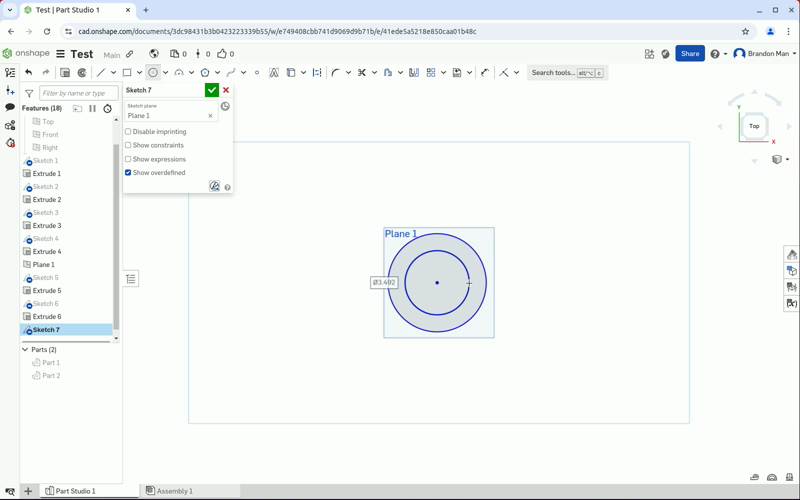
scroll(-6)
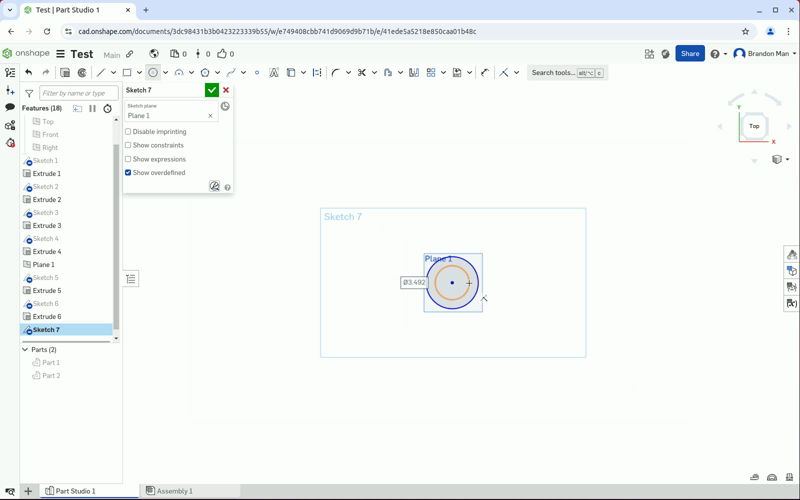
scroll(-6)
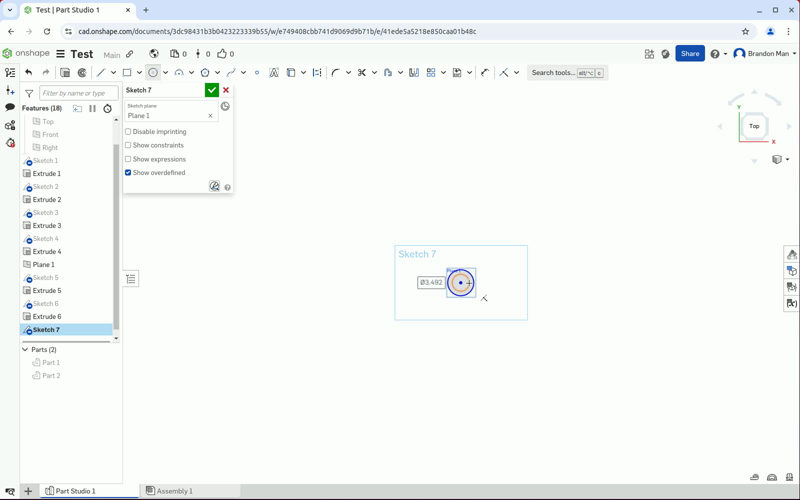
key(esc)
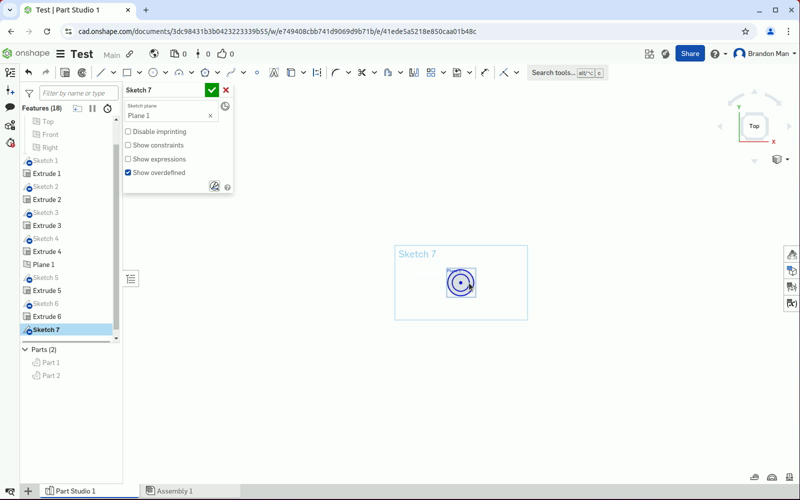
mouse_move(465, 273)
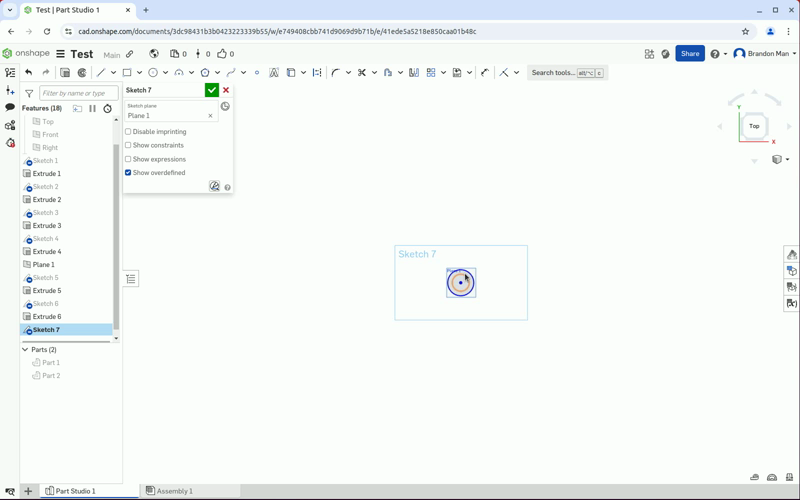
scroll(6)
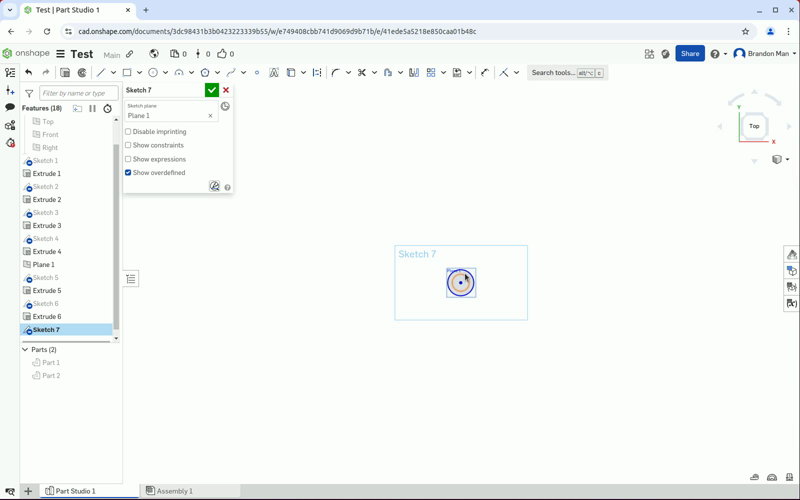
scroll(6)
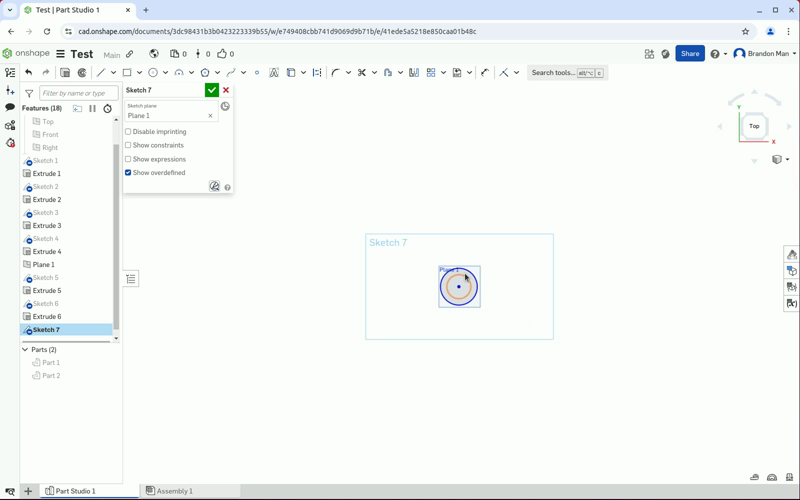
scroll(6)
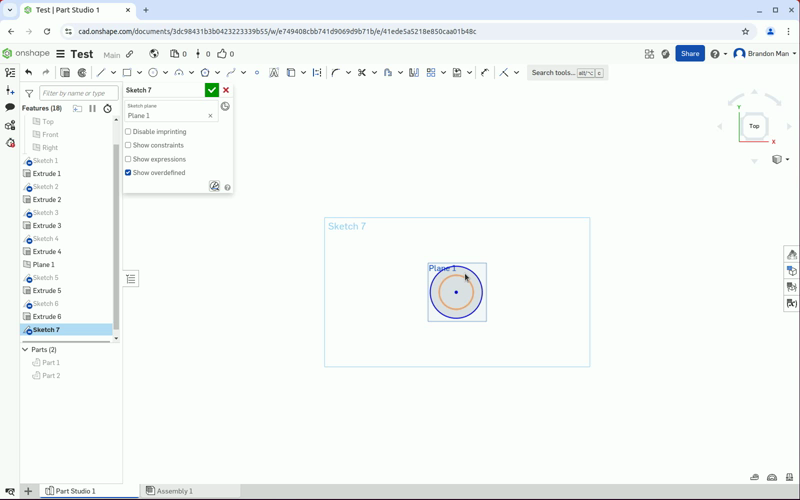
scroll(6)
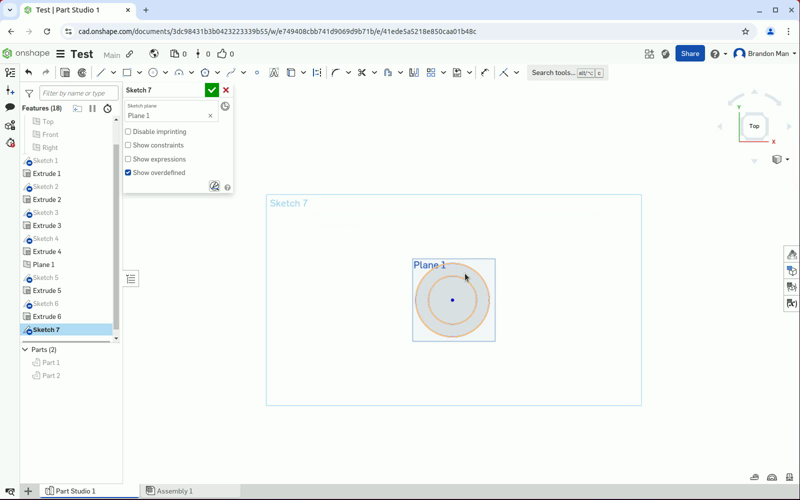
scroll(6)
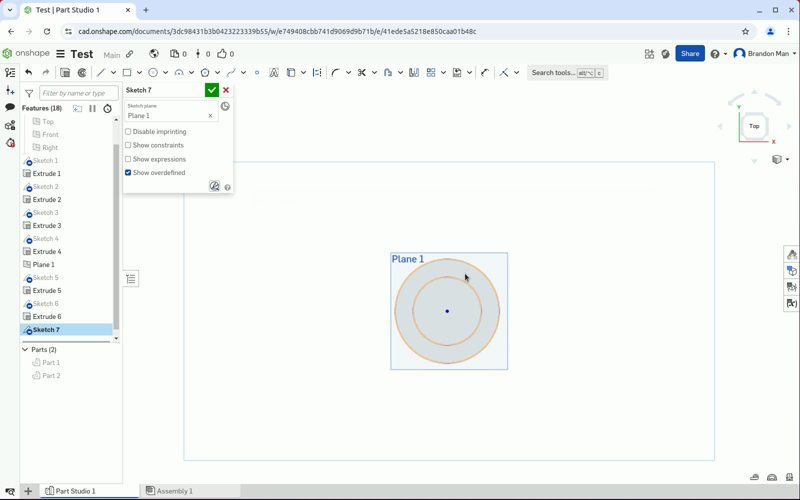
scroll(6)
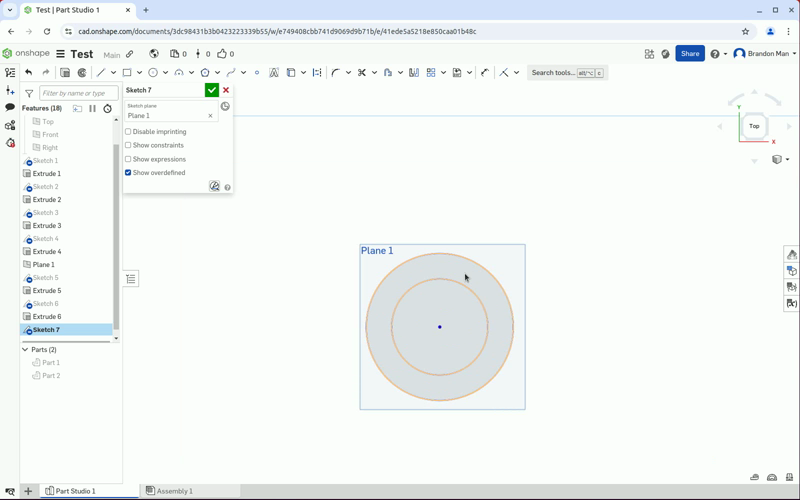
scroll(6)
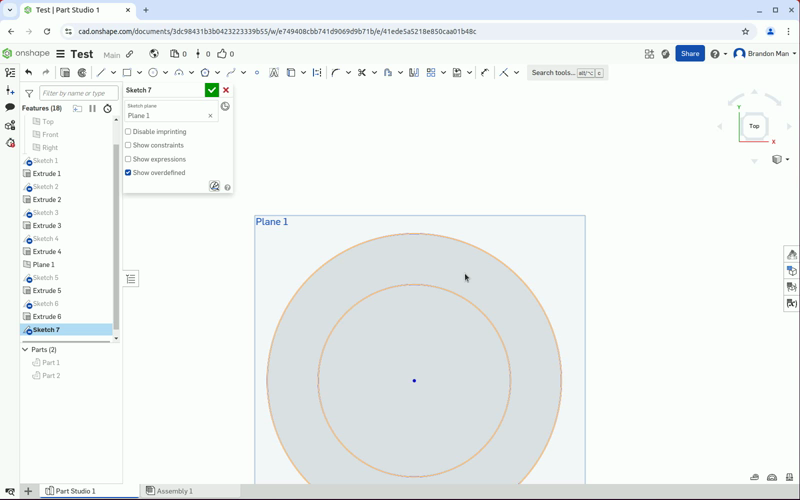
click(465, 273)
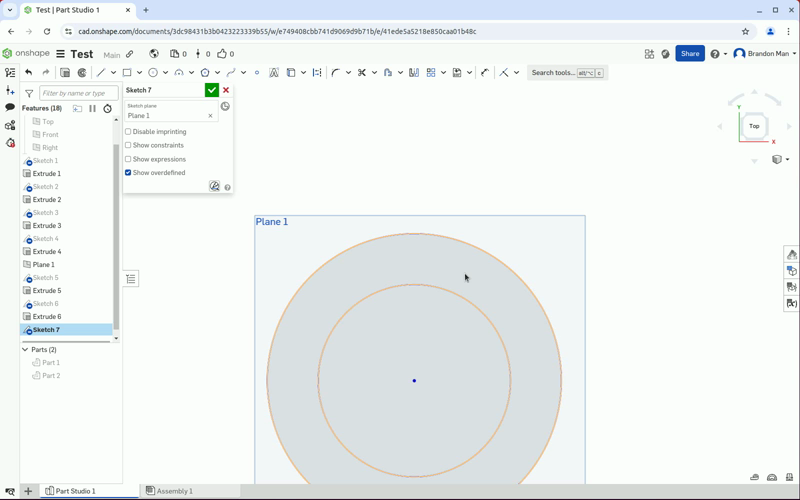
scroll(-6)
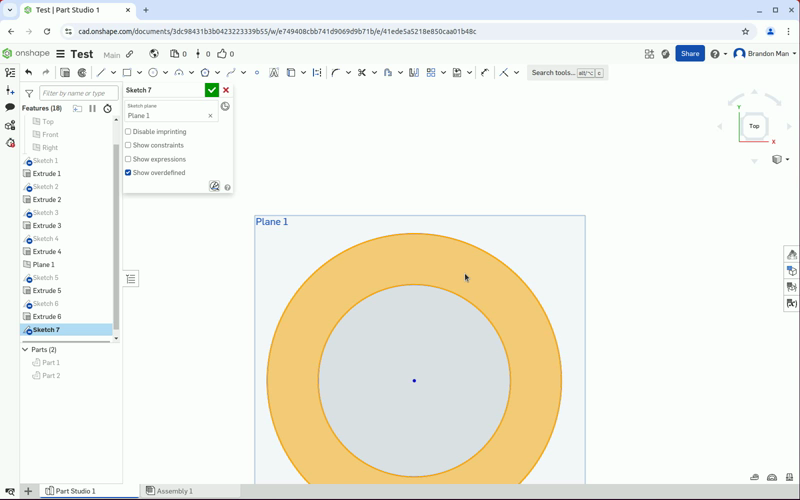
scroll(-6)
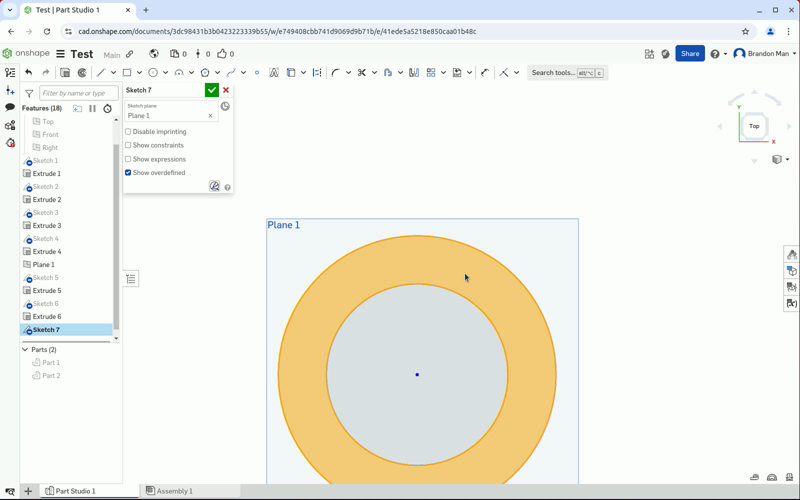
scroll(-6)
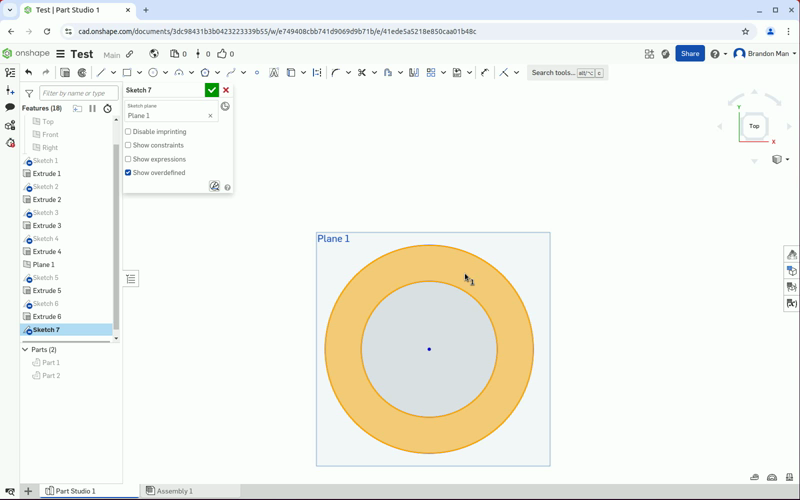
scroll(-6)
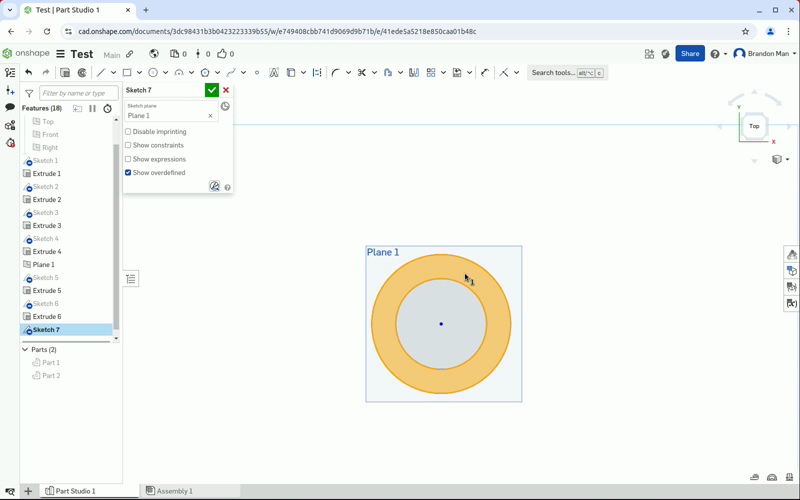
scroll(-6)
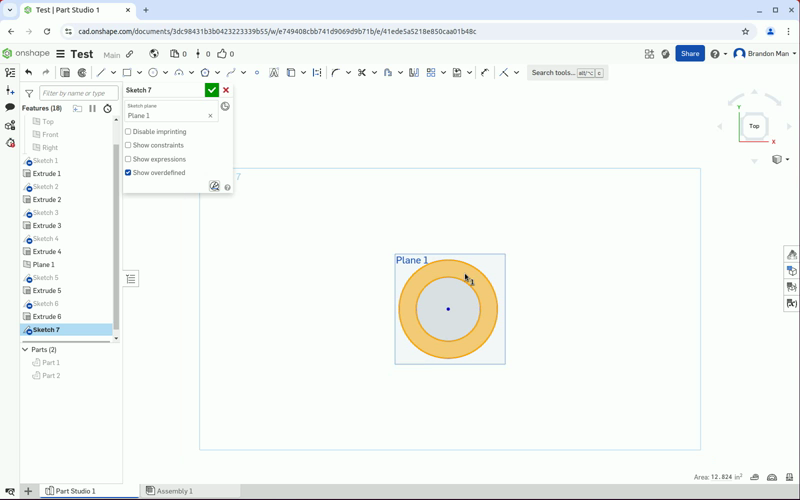
scroll(-6)
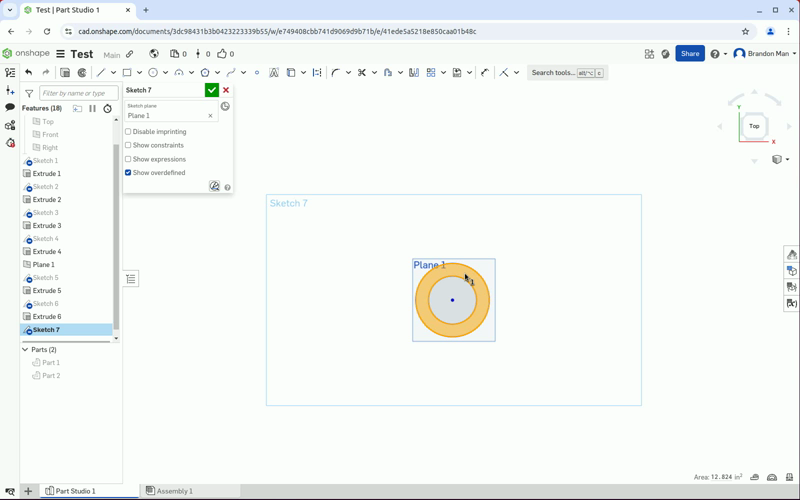
scroll(-6)
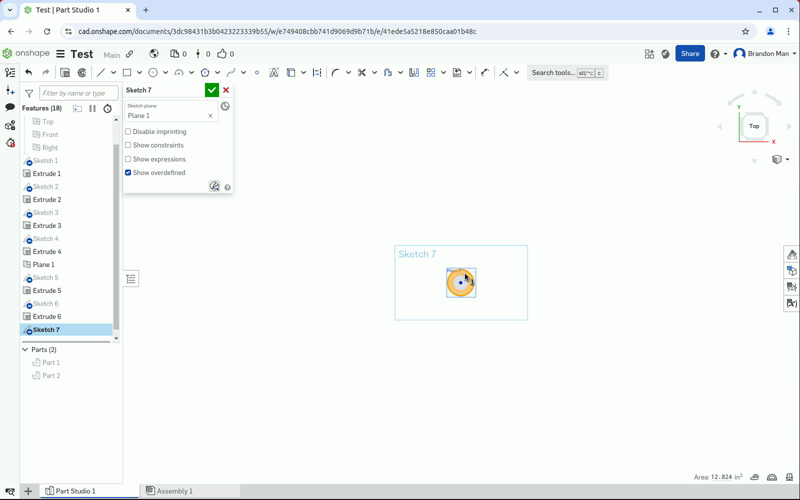
mouse_move(73, 352)
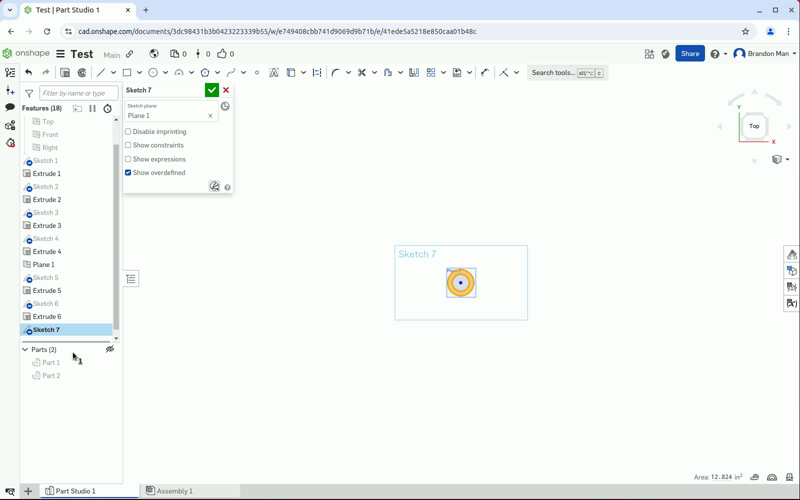
key(shift+y)
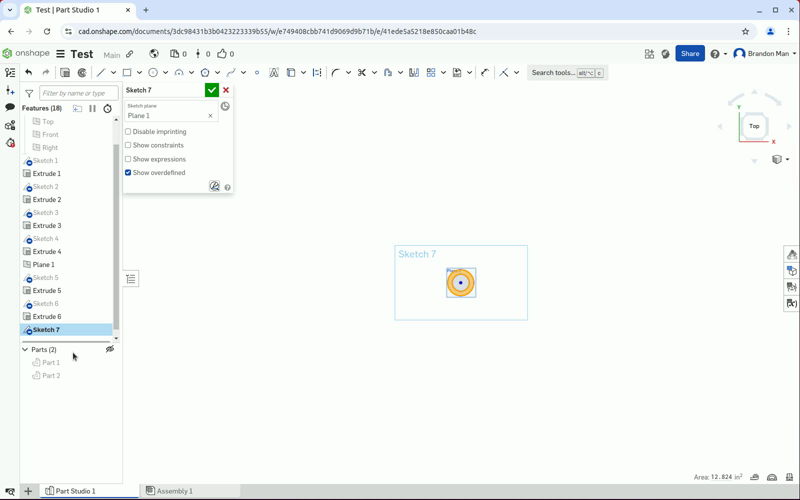
key(shift+e)
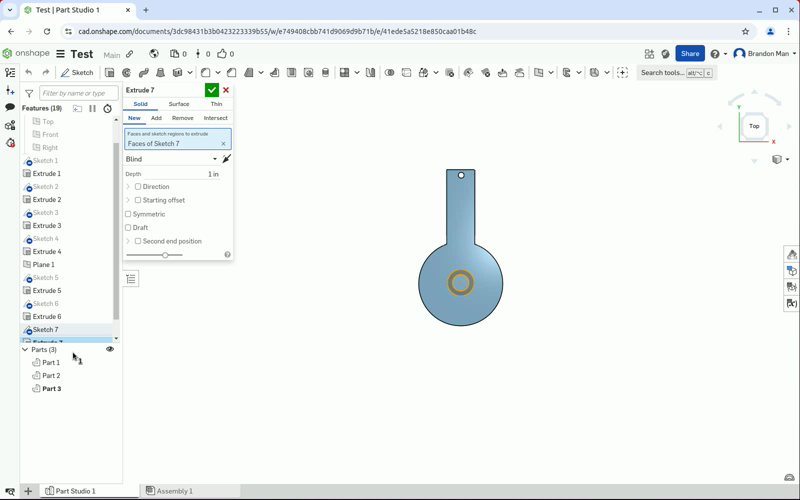
mouse_move(143, 106)
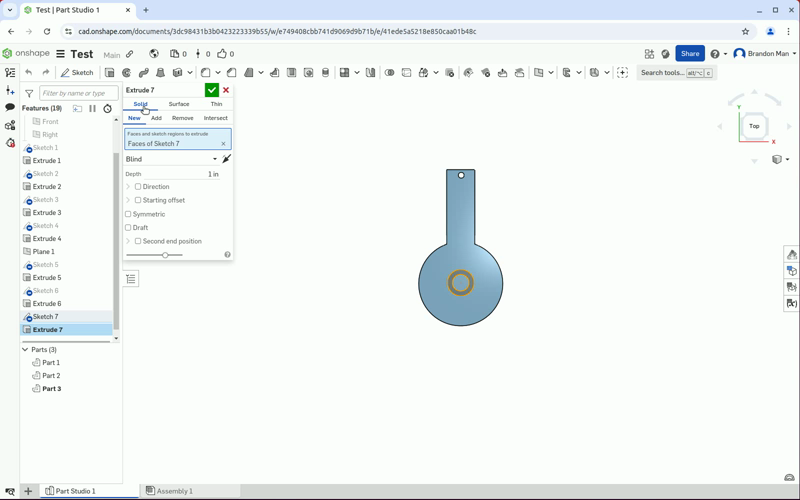
click(143, 106)
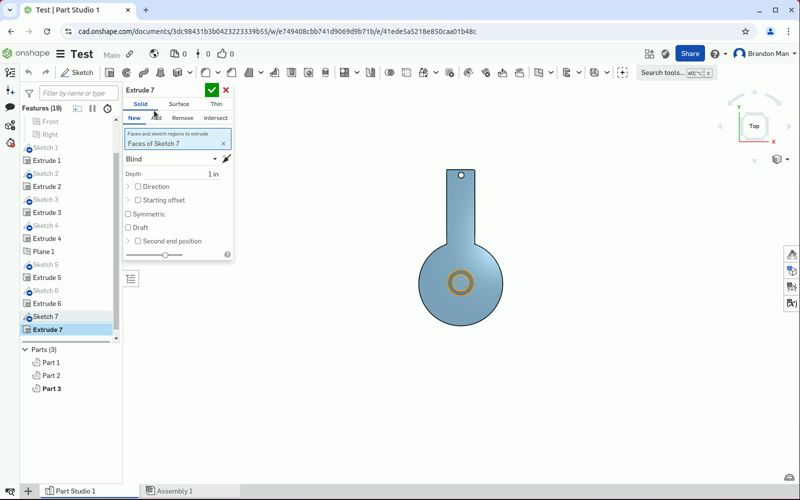
mouse_move(186, 120)
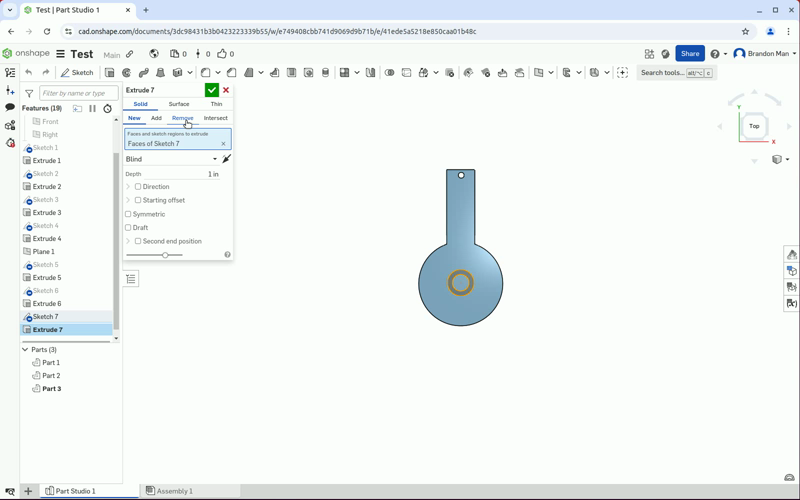
click(186, 120)
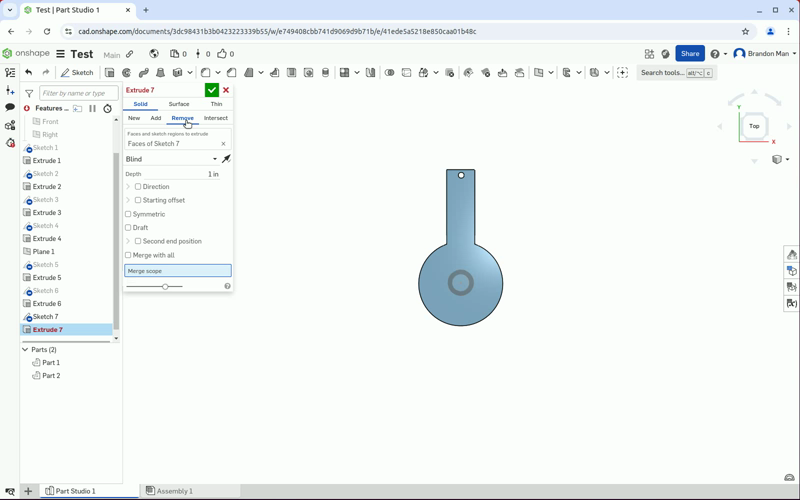
key(tab, 4)
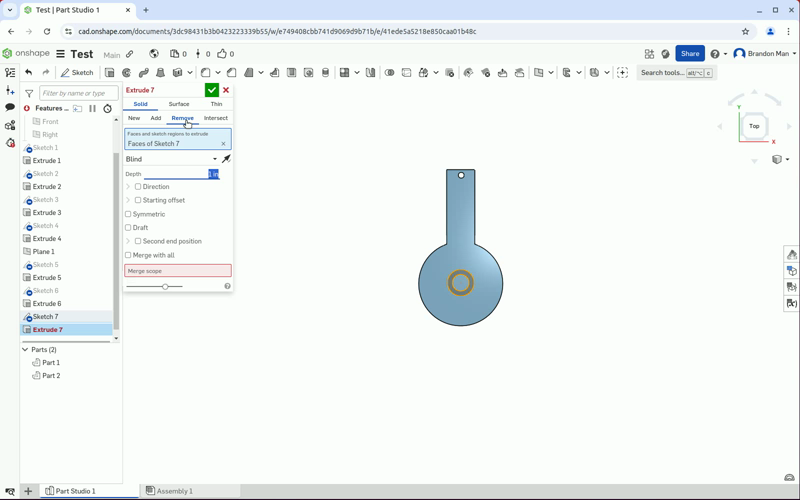
text(-0.241)
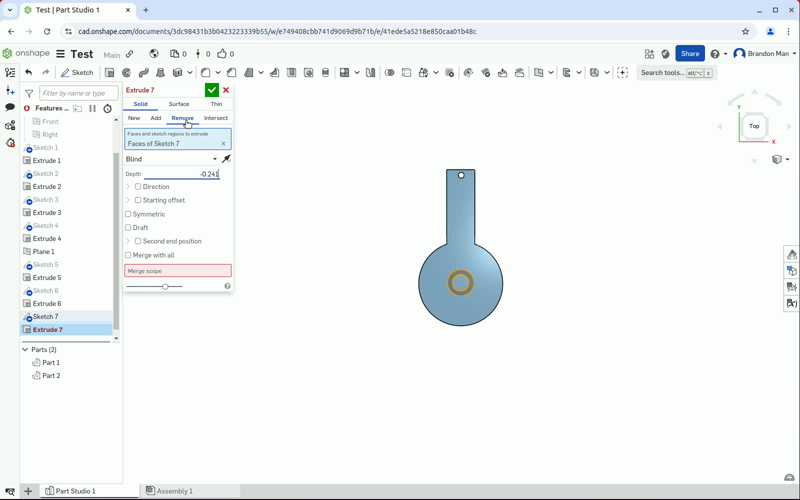
key(tab, 6)
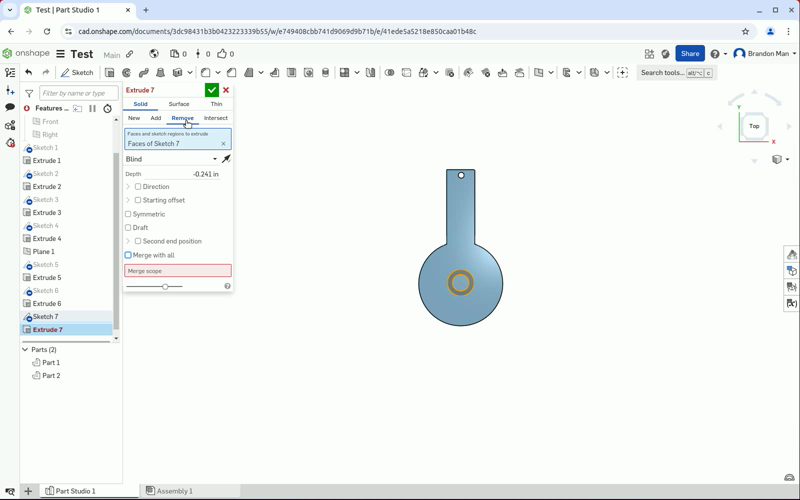
key(space)
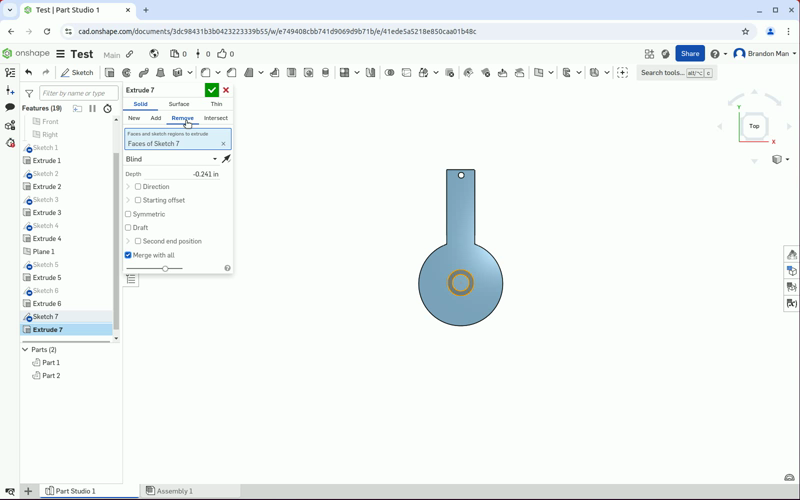
key(enter)
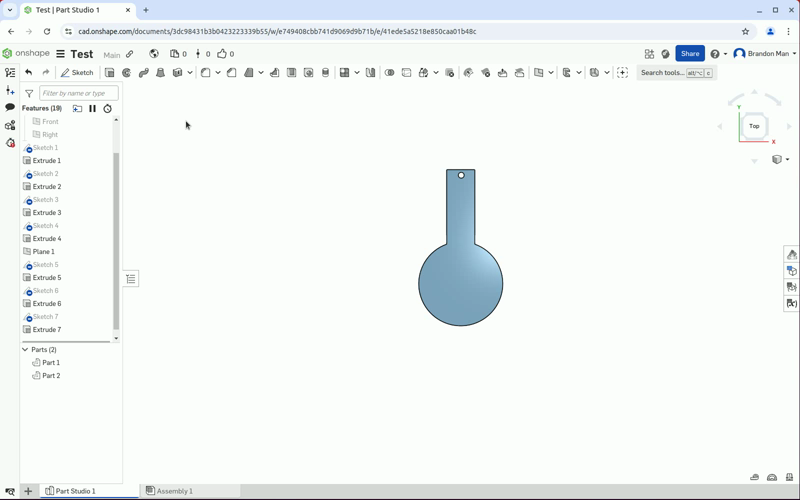
key(shift+h)
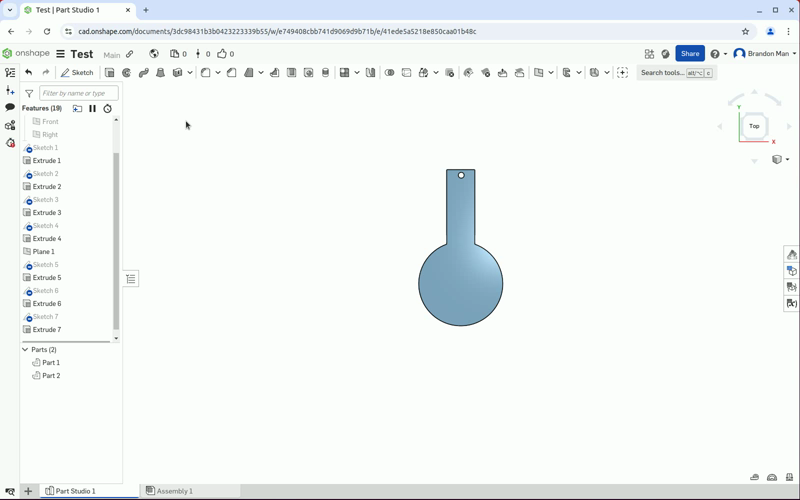
key(shift+h)
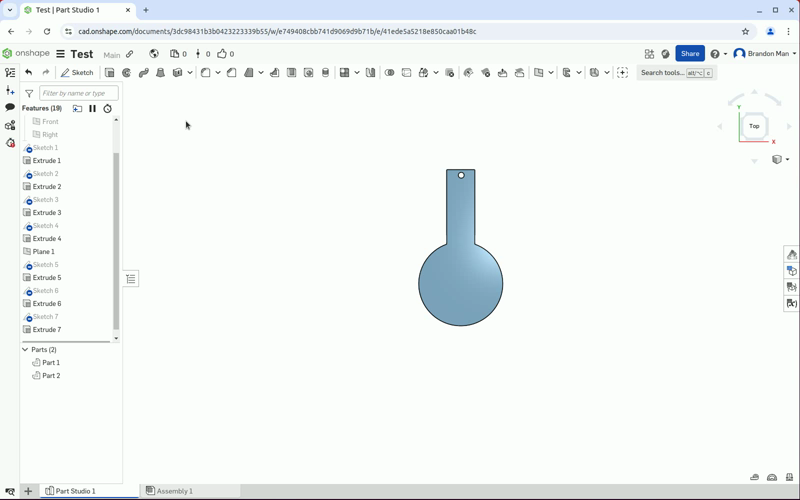
mouse_move(69, 150)
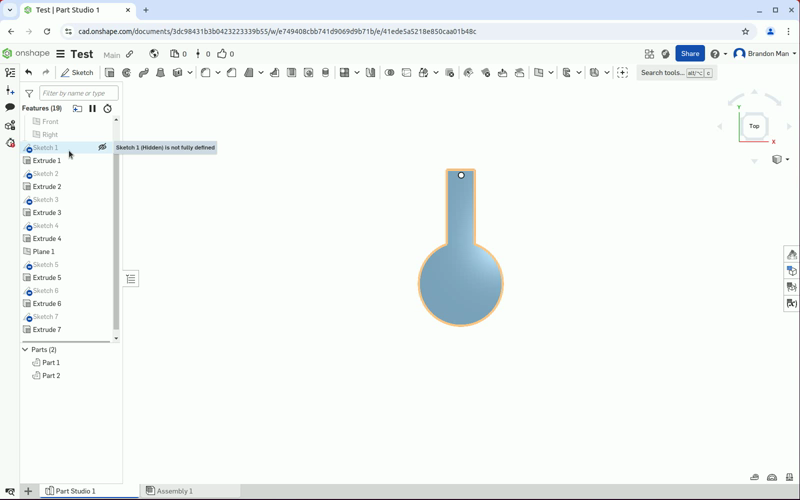
click(69, 150)
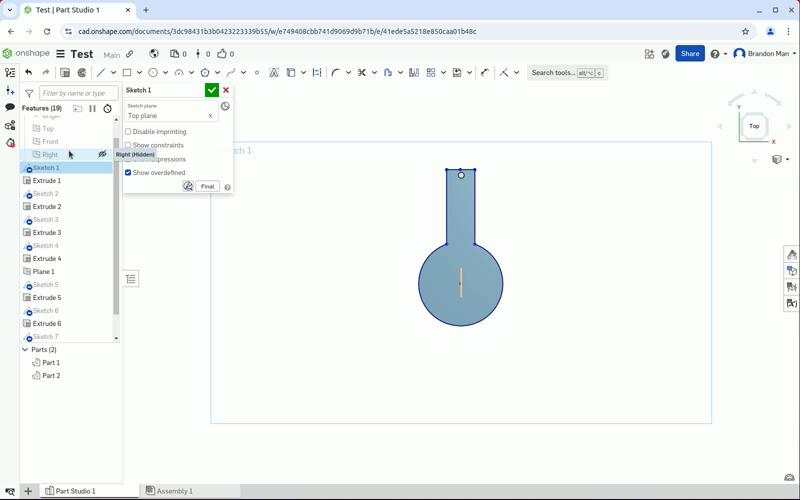
mouse_move(229, 92)
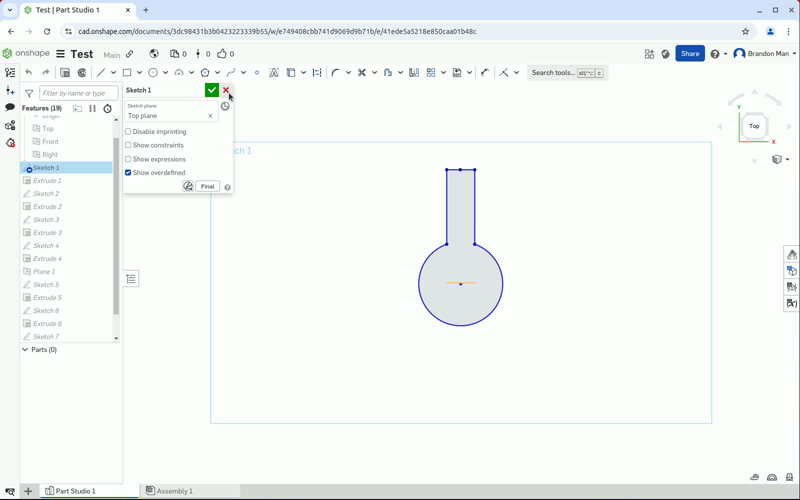
click(229, 92)
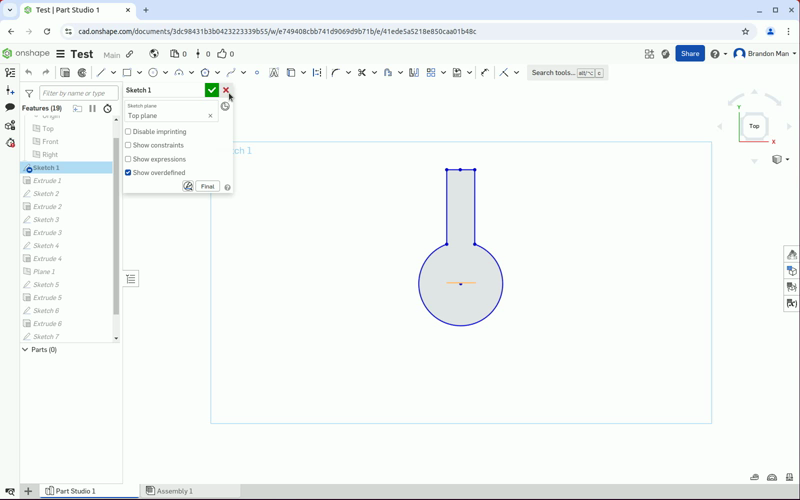
key(shift+s)
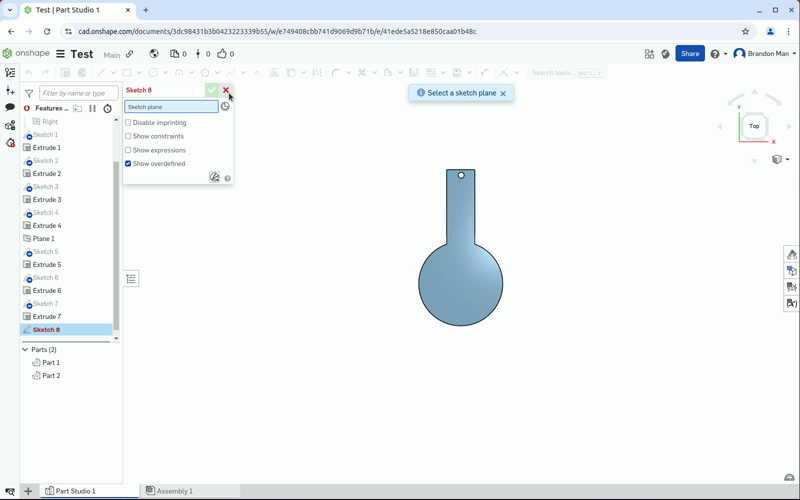
mouse_move(69, 241)
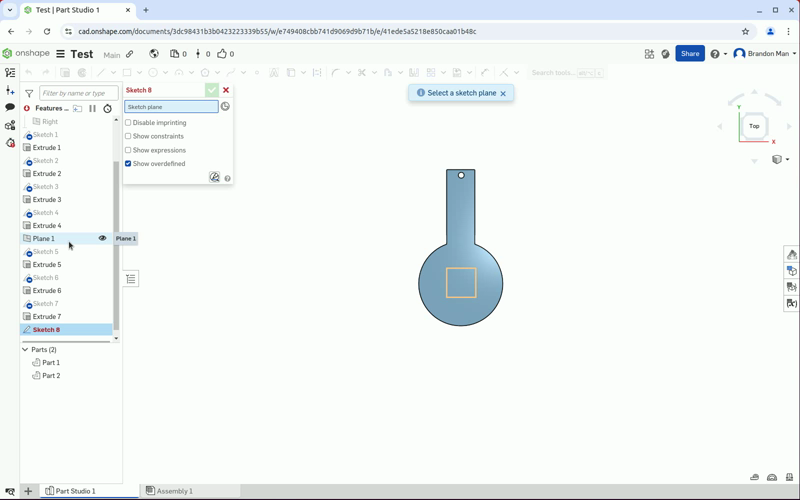
click(69, 241)
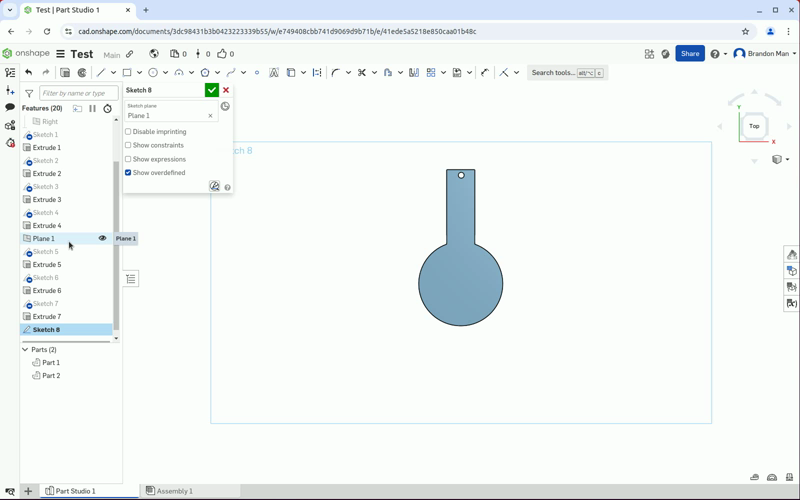
mouse_move(73, 352)
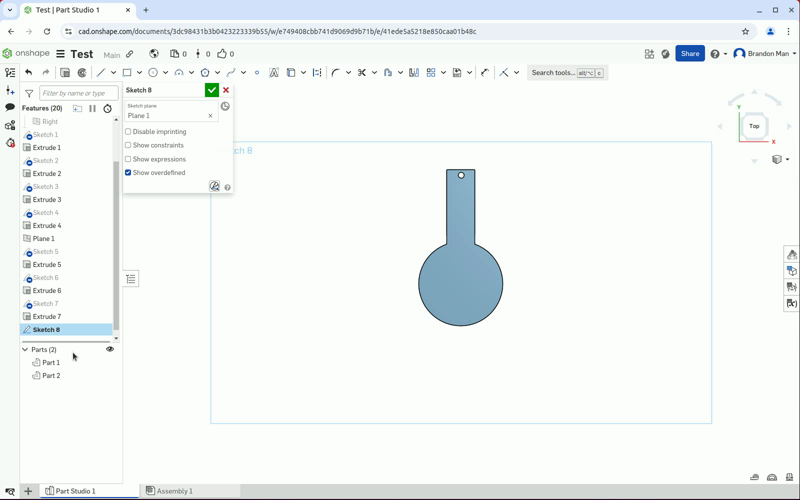
key(y)
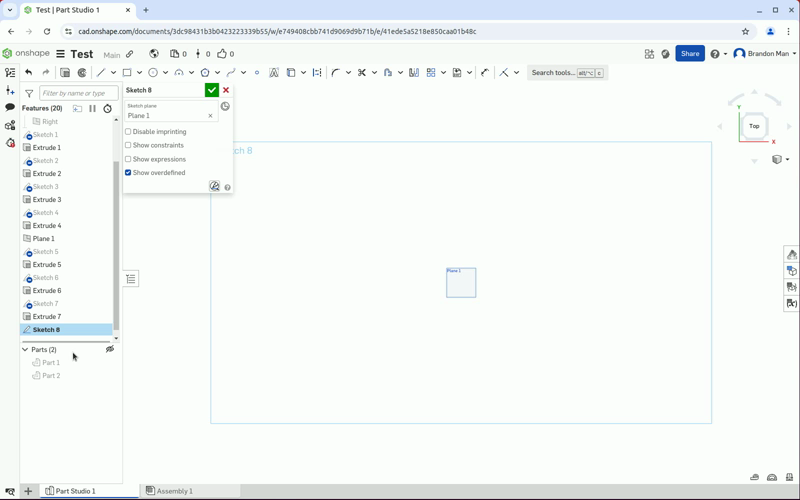
key(c)
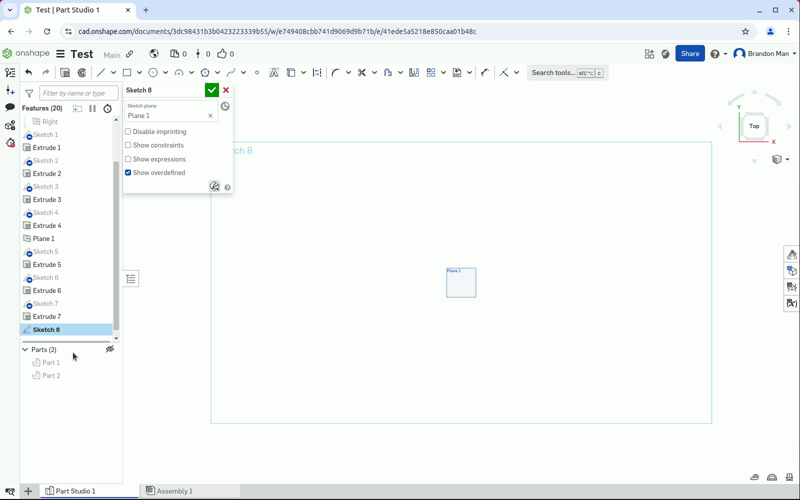
key_down(shift)
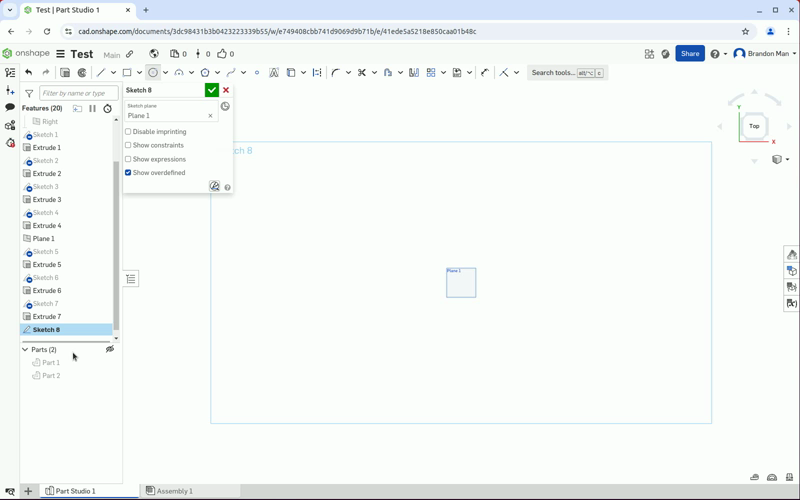
mouse_move(460, 282)
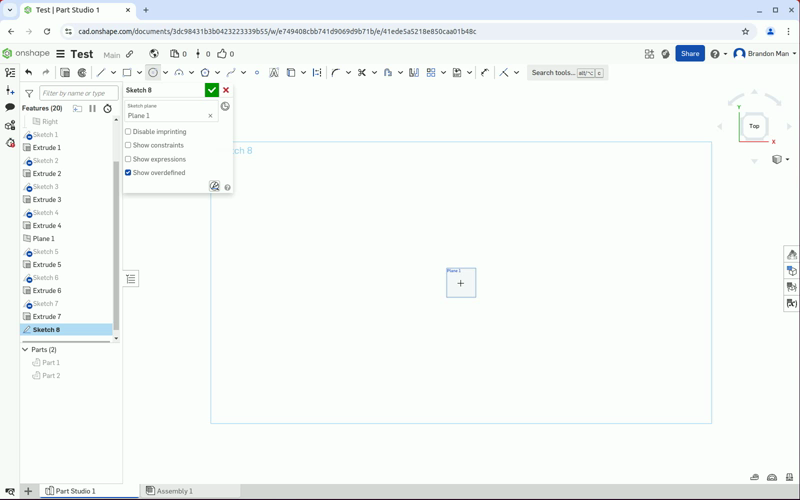
click(460, 282)
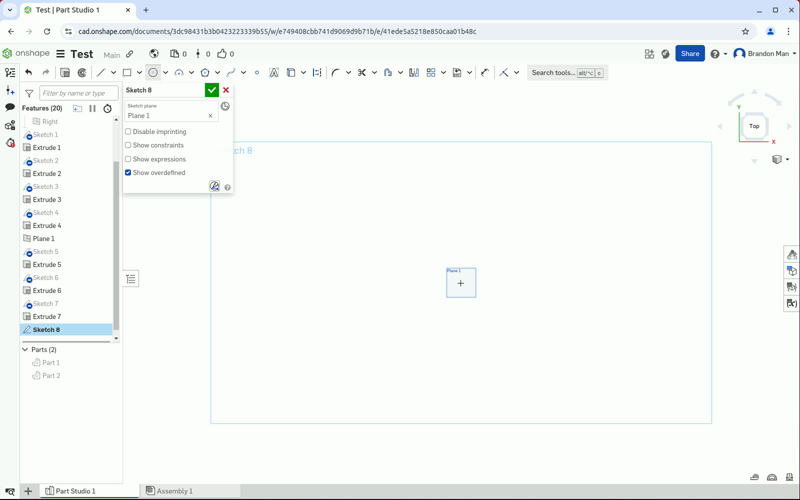
key_up(shift)
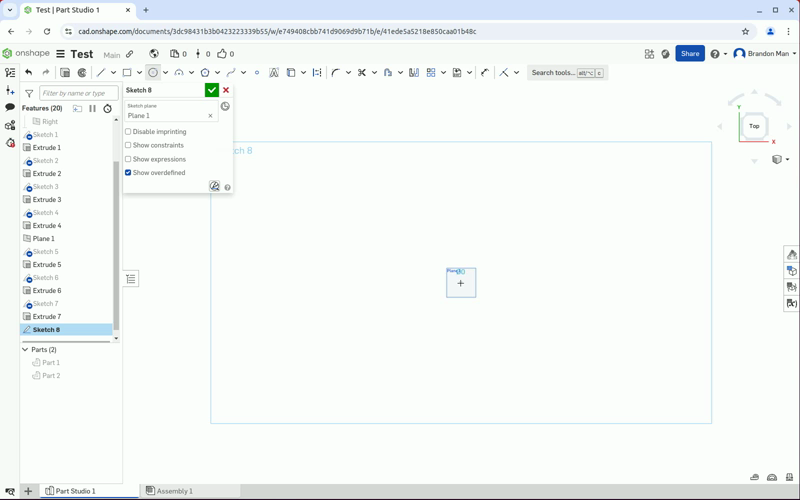
mouse_move(478, 282)
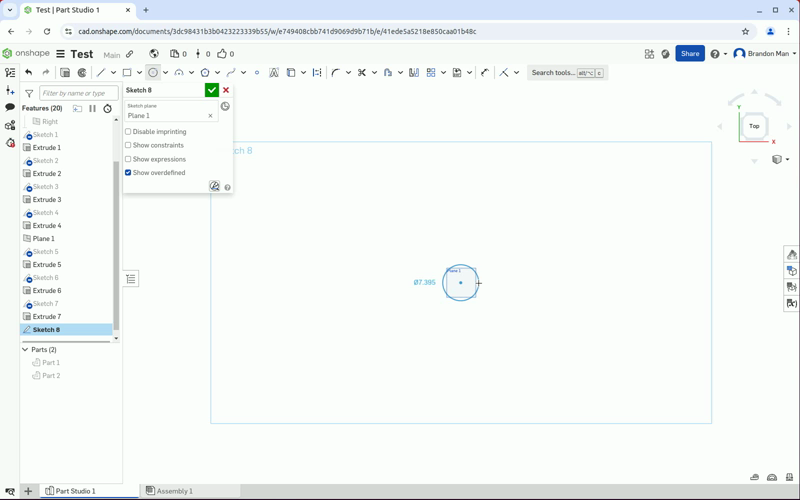
click(478, 282)
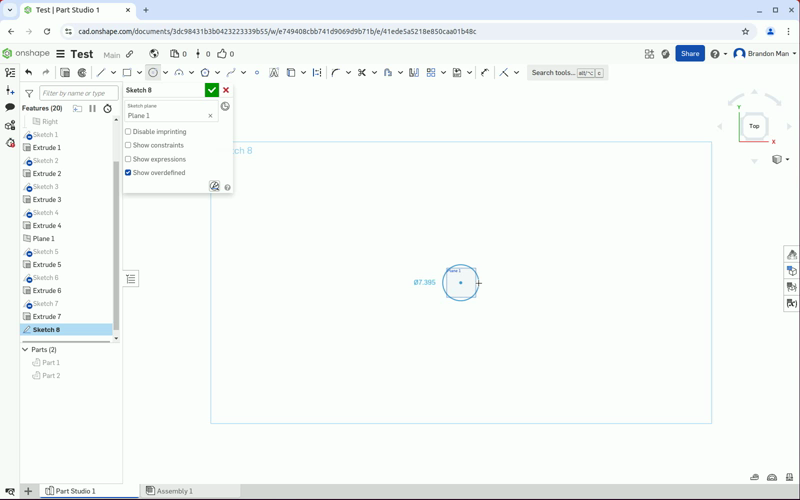
key(esc)
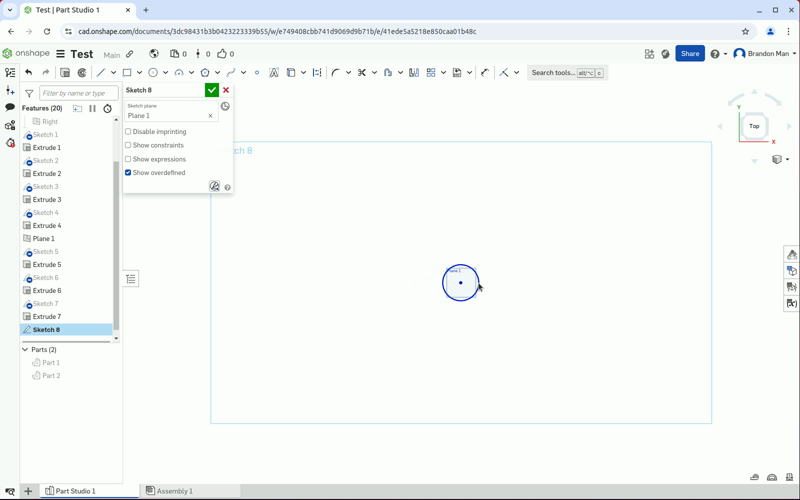
key(c)
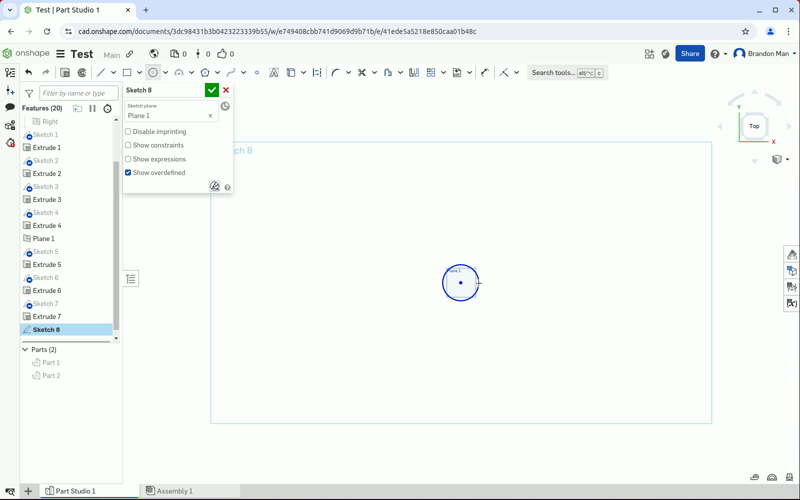
key_down(shift)
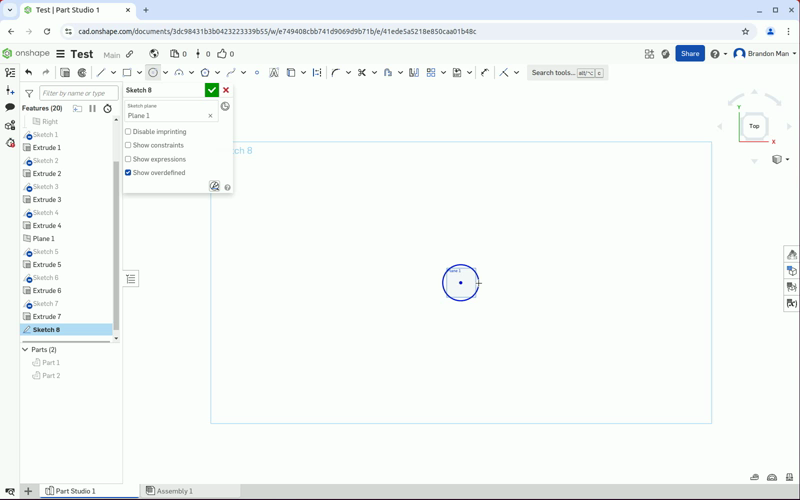
mouse_move(460, 282)
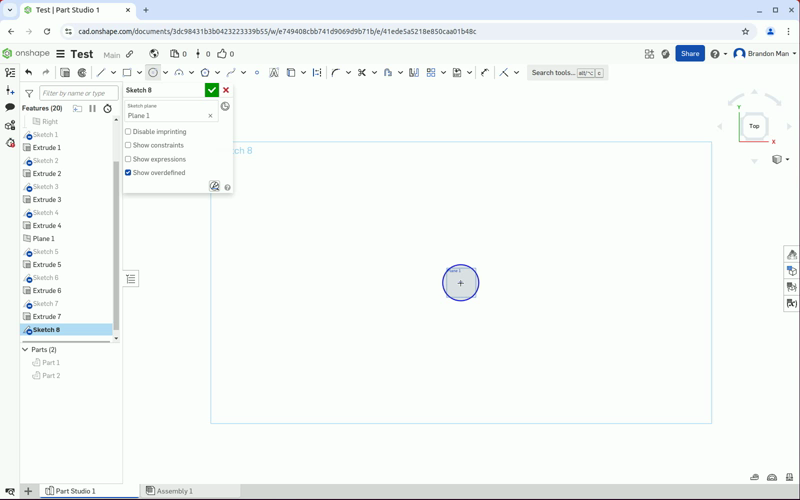
click(460, 282)
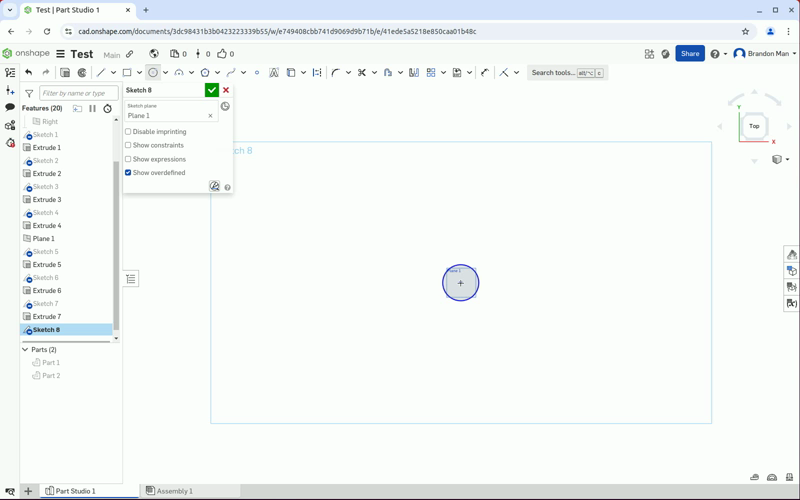
key_up(shift)
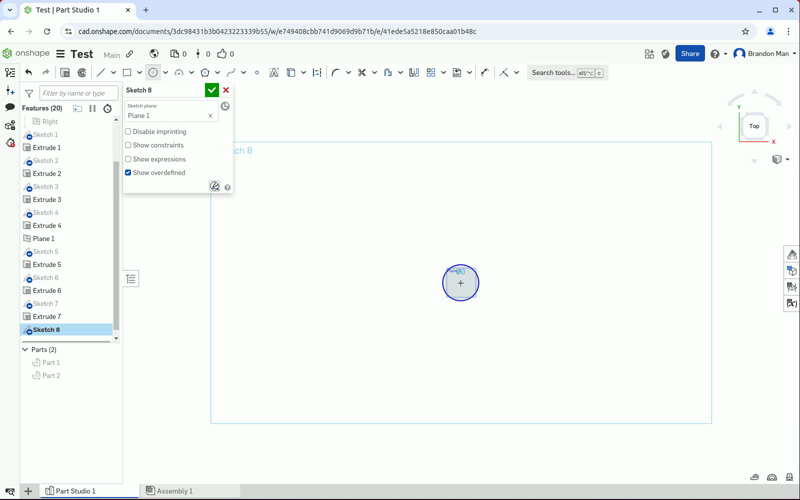
mouse_move(473, 282)
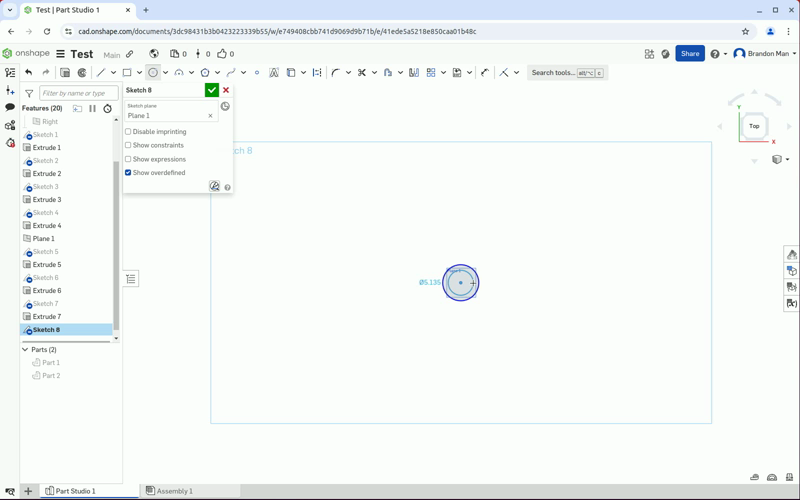
click(473, 282)
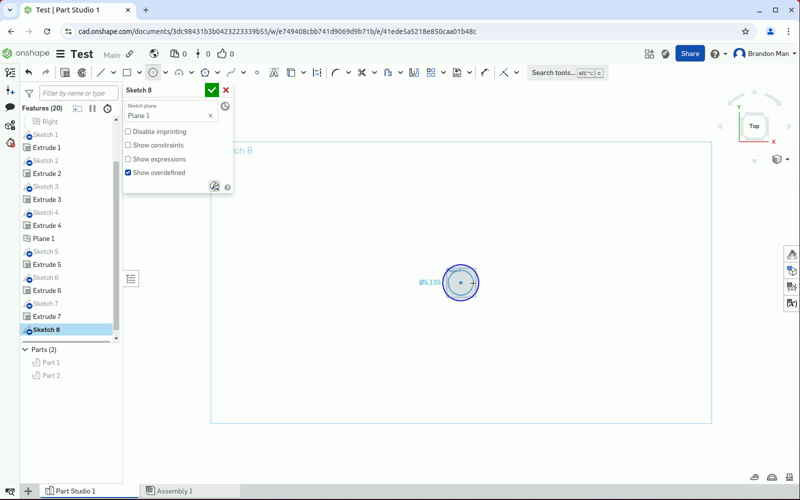
key(esc)
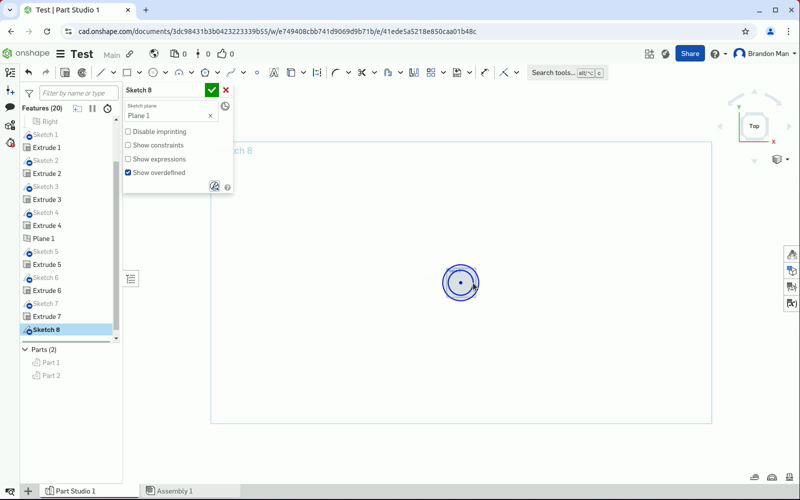
mouse_move(475, 283)
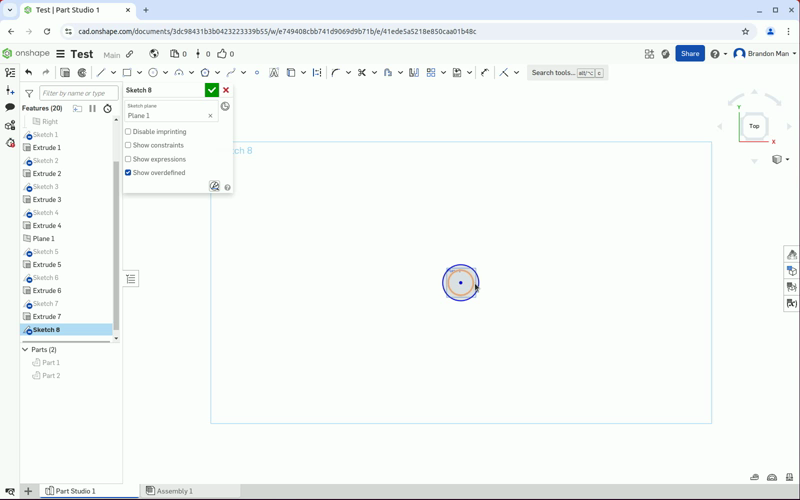
scroll(6)
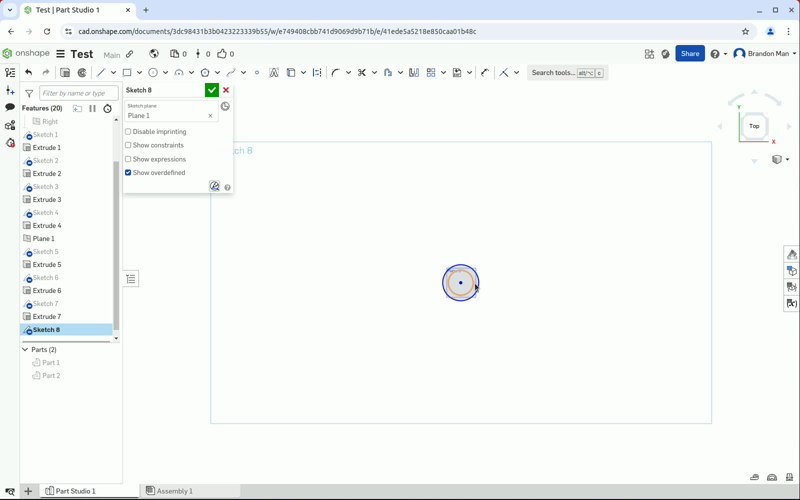
scroll(6)
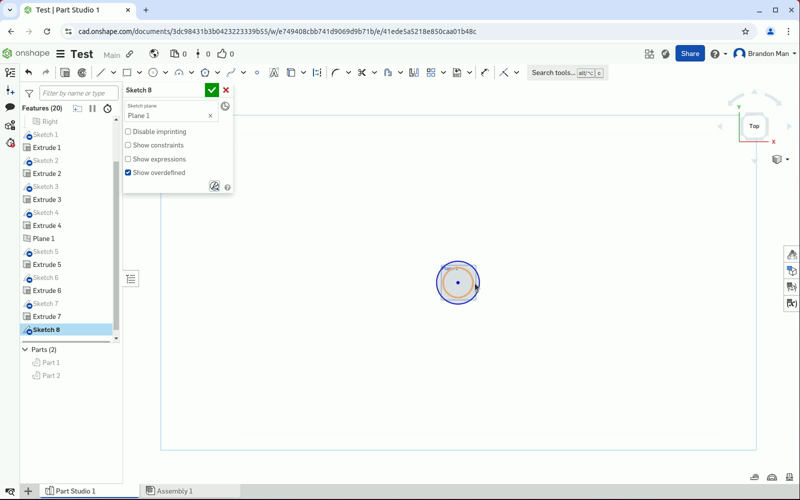
scroll(6)
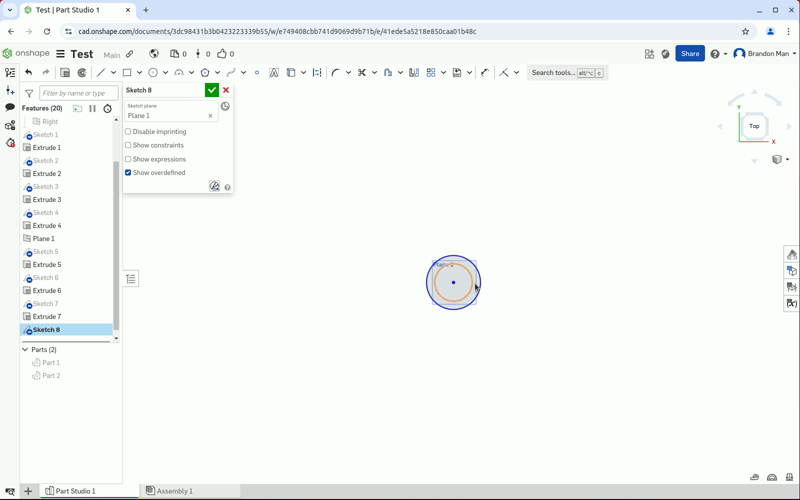
scroll(6)
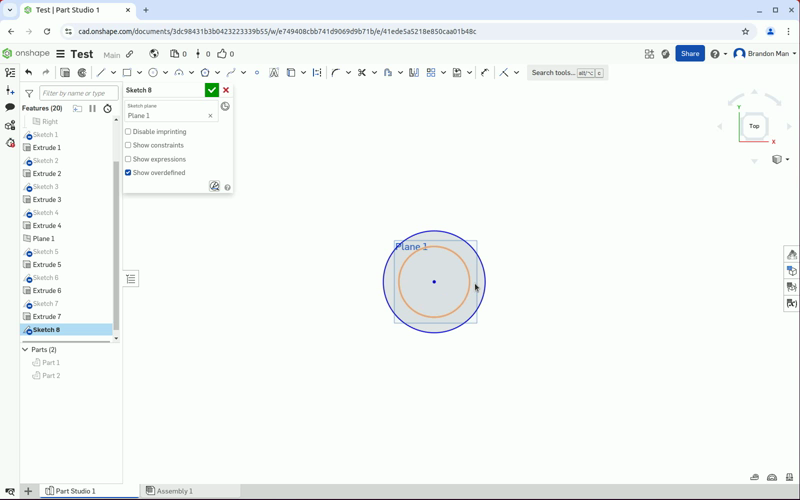
scroll(6)
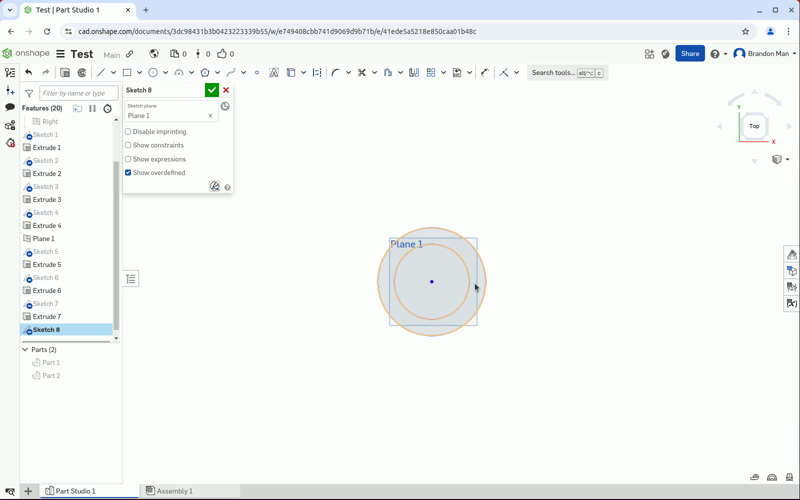
scroll(6)
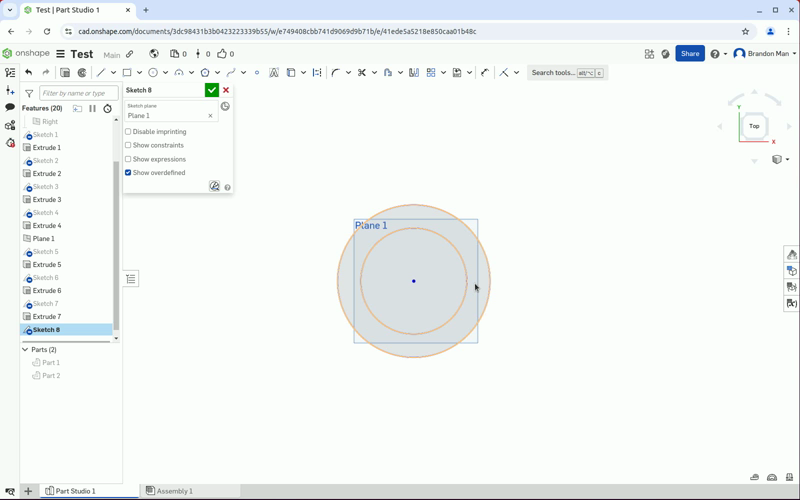
scroll(6)
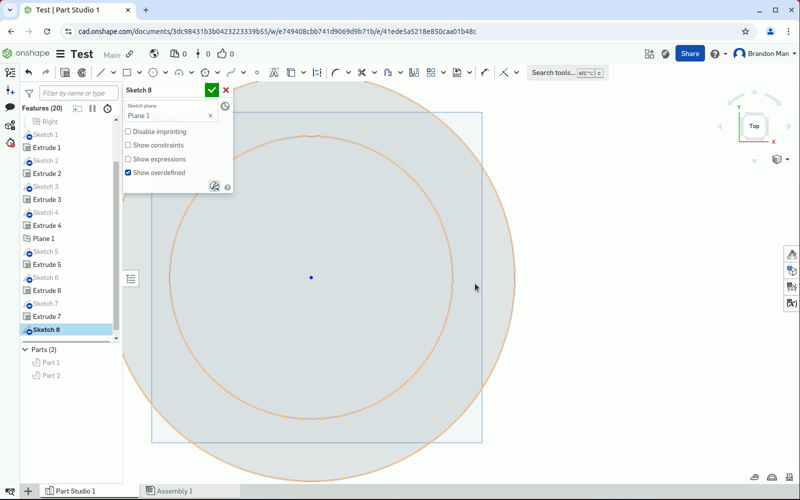
click(475, 283)
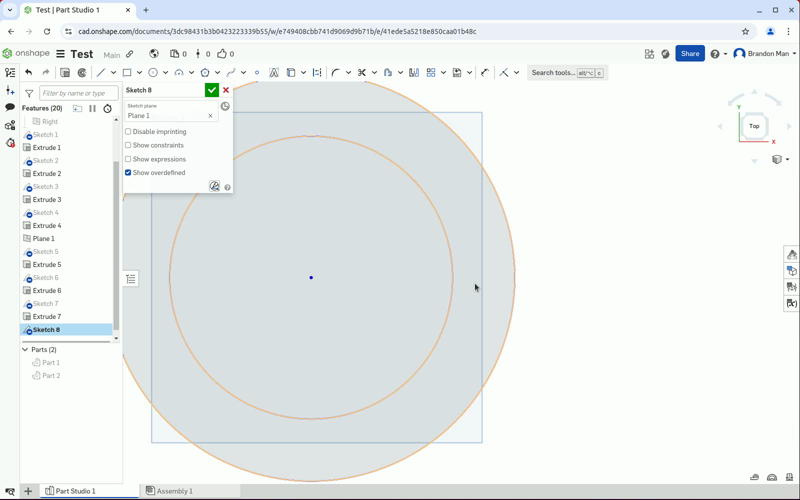
scroll(-6)
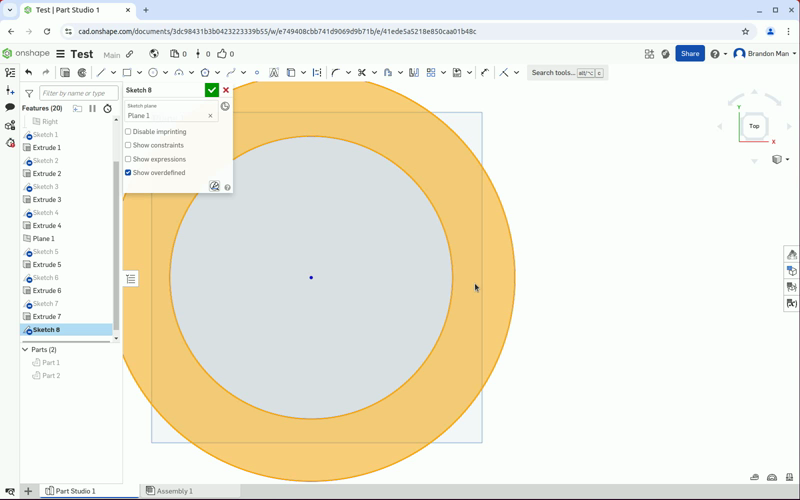
scroll(-6)
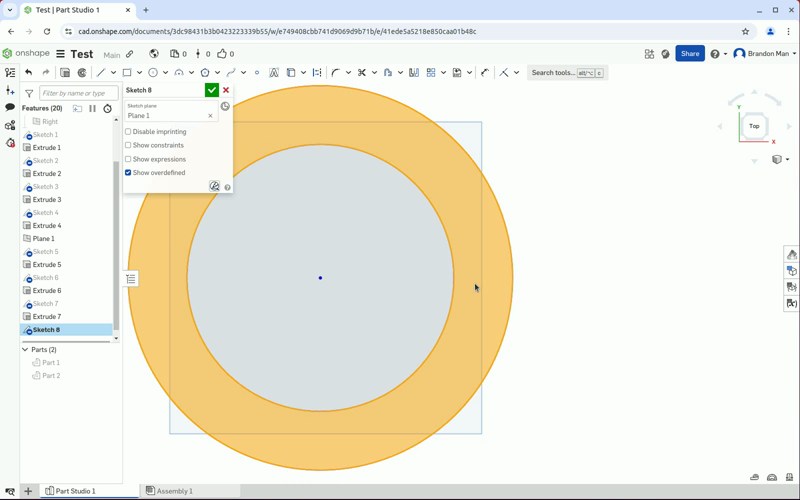
scroll(-6)
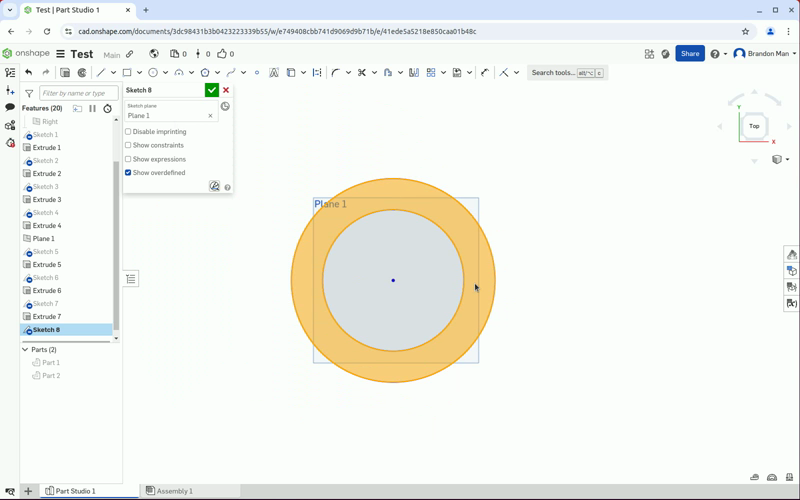
scroll(-6)
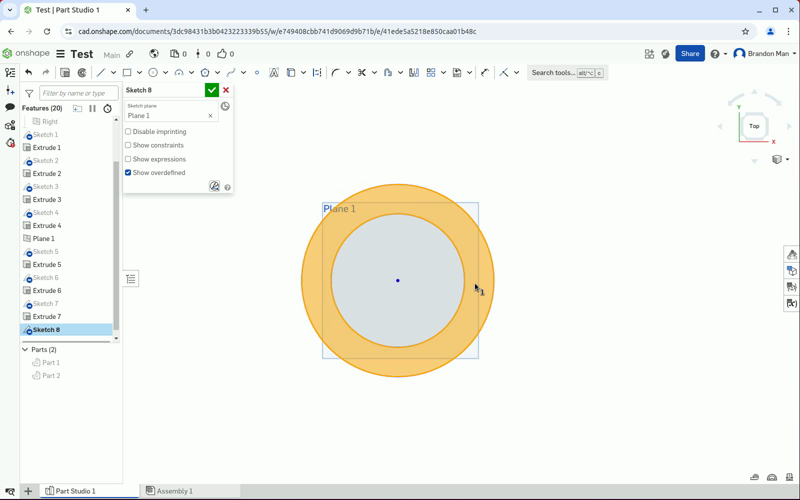
scroll(-6)
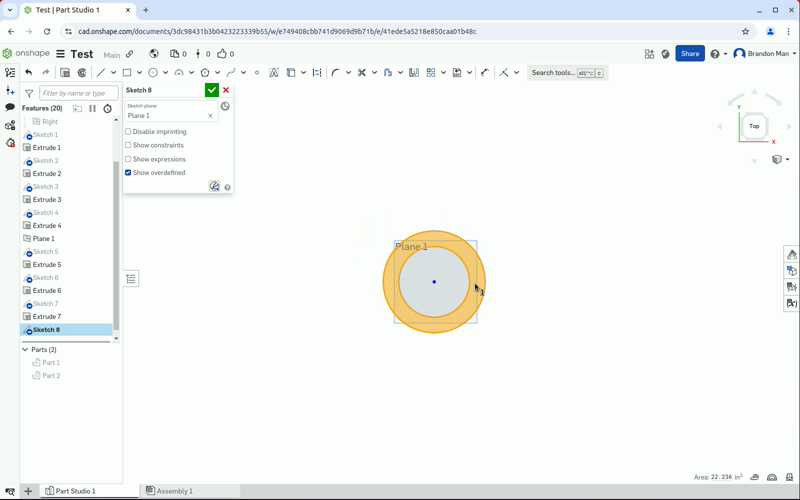
scroll(-6)
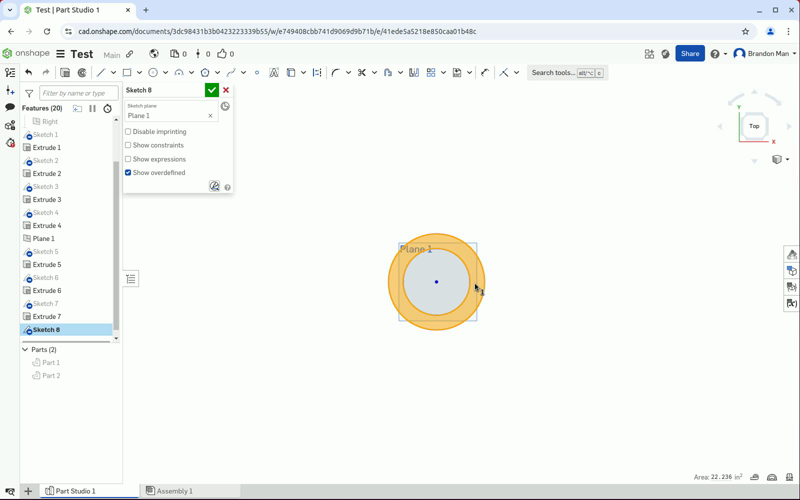
scroll(-6)
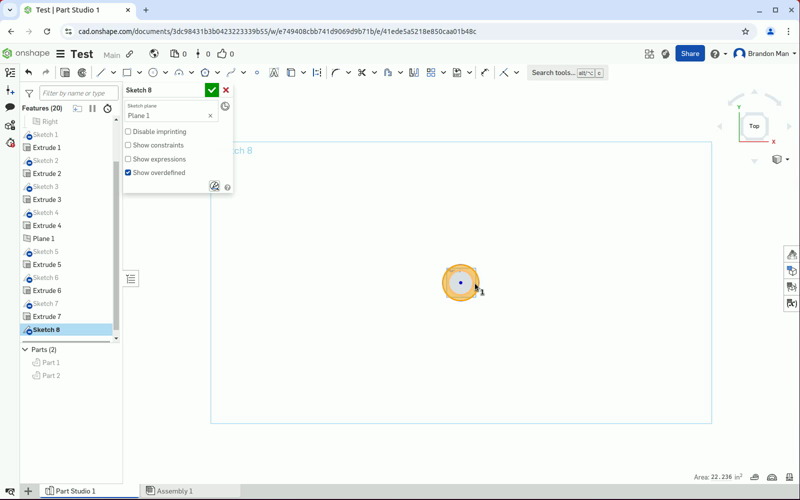
mouse_move(73, 352)
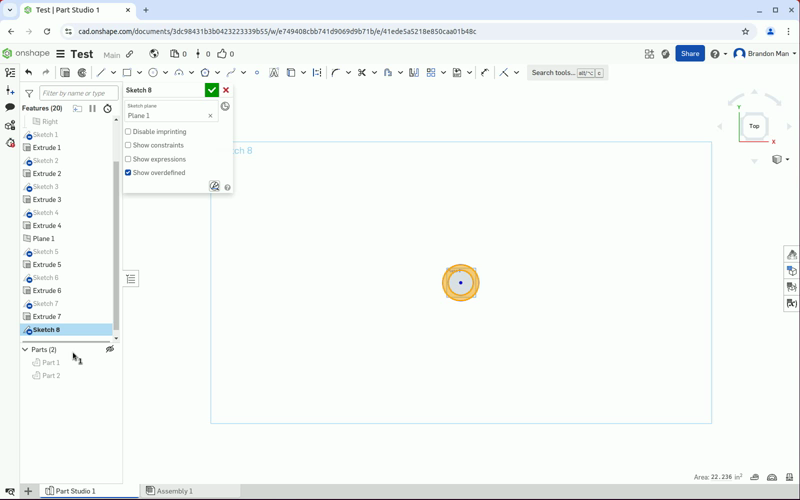
key(shift+y)
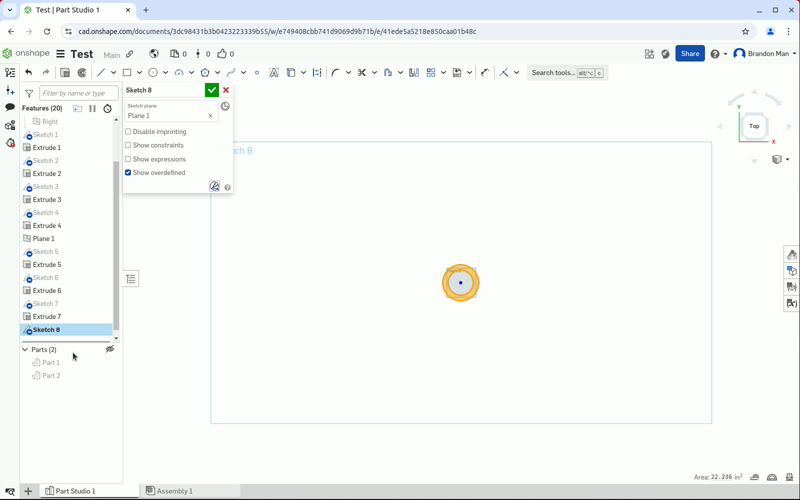
key(shift+e)
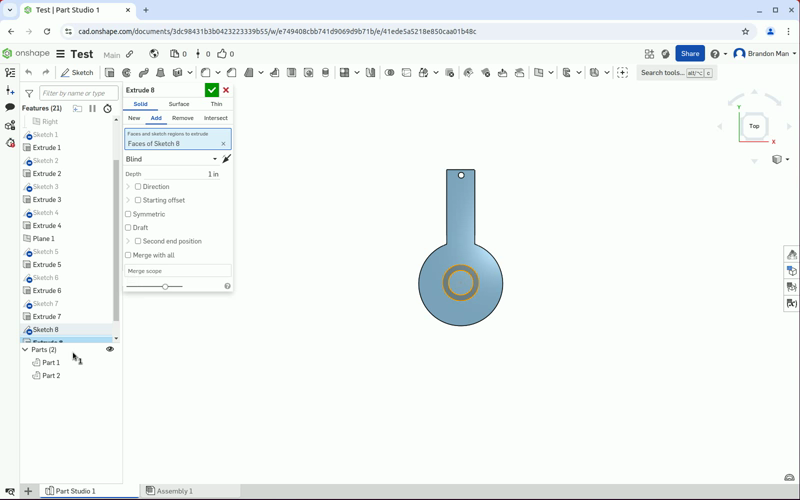
mouse_move(143, 106)
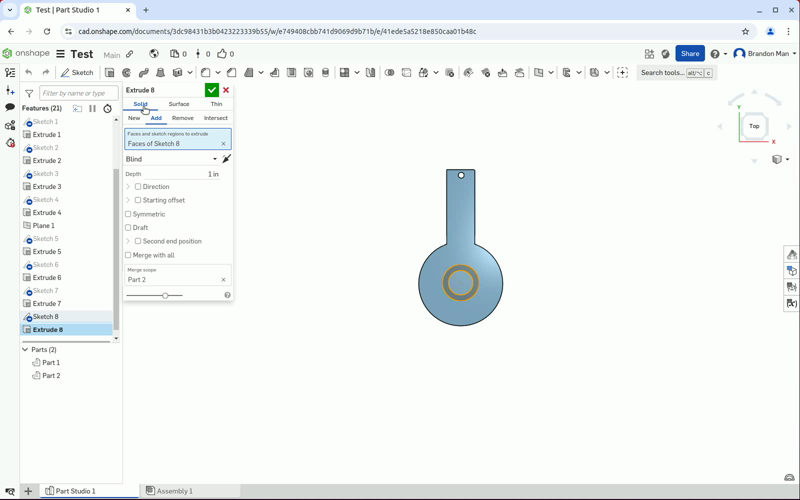
click(143, 106)
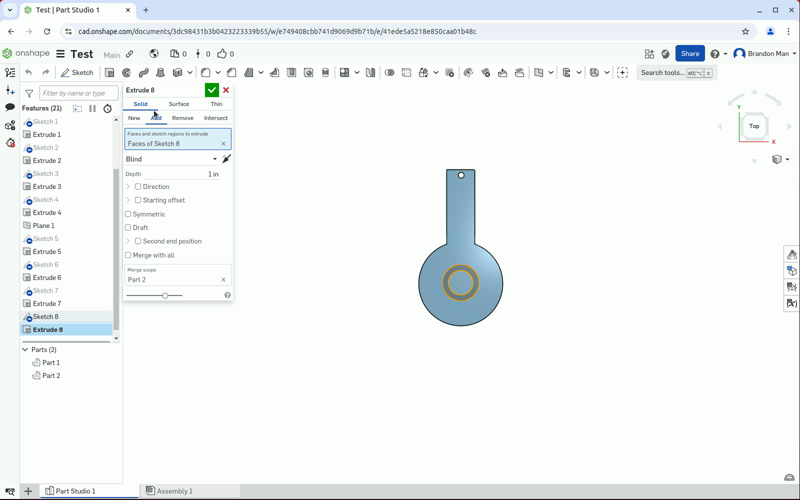
mouse_move(186, 120)
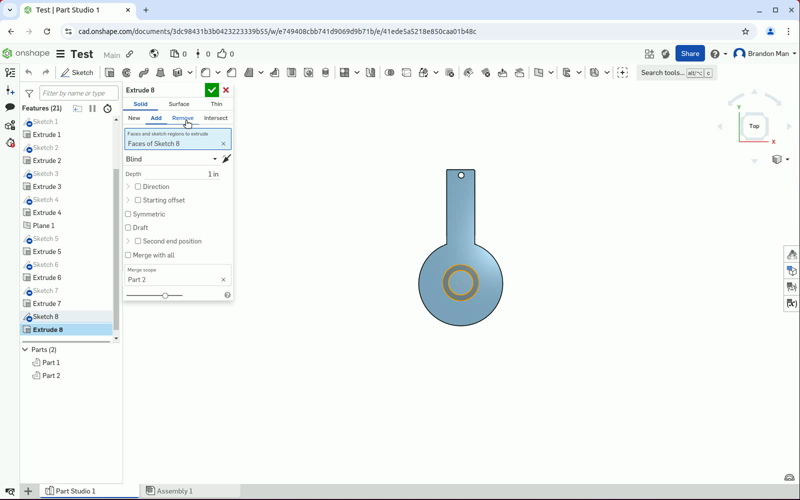
click(186, 120)
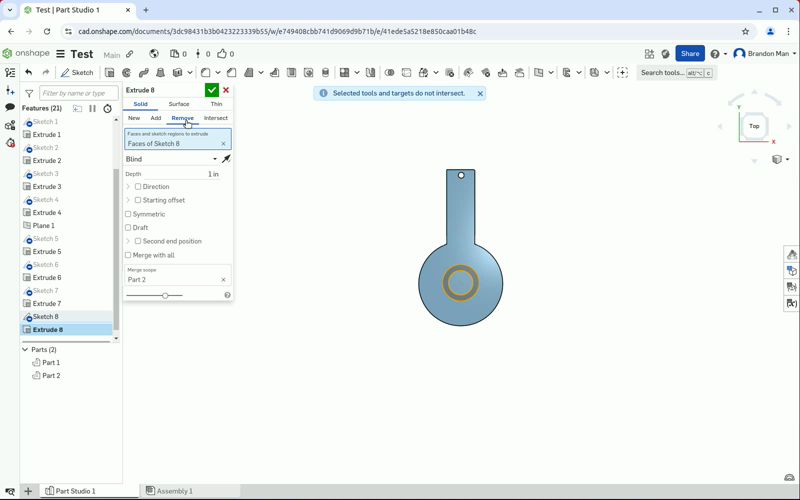
key(tab, 4)
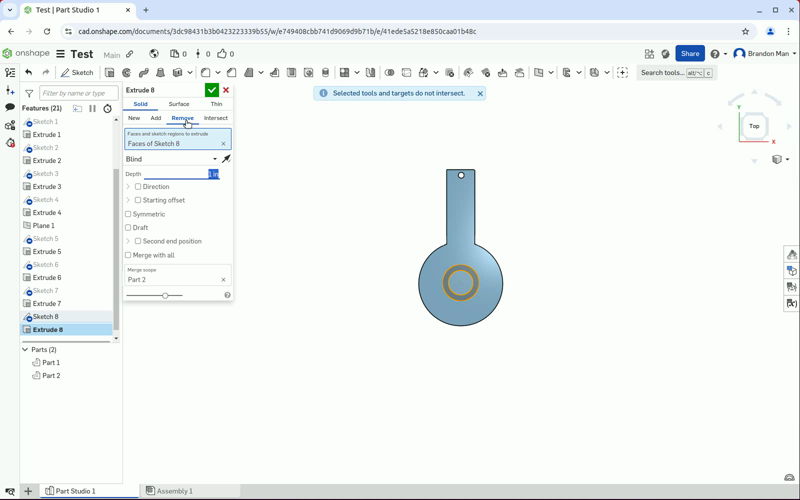
text(-0.241)
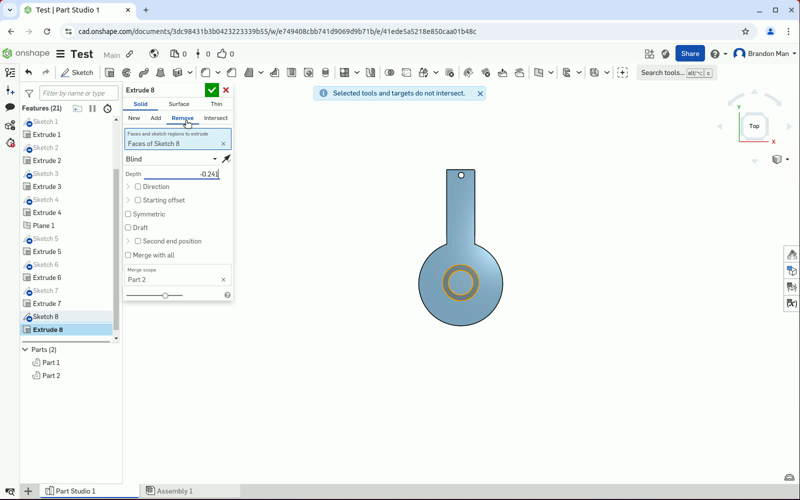
key(tab, 6)
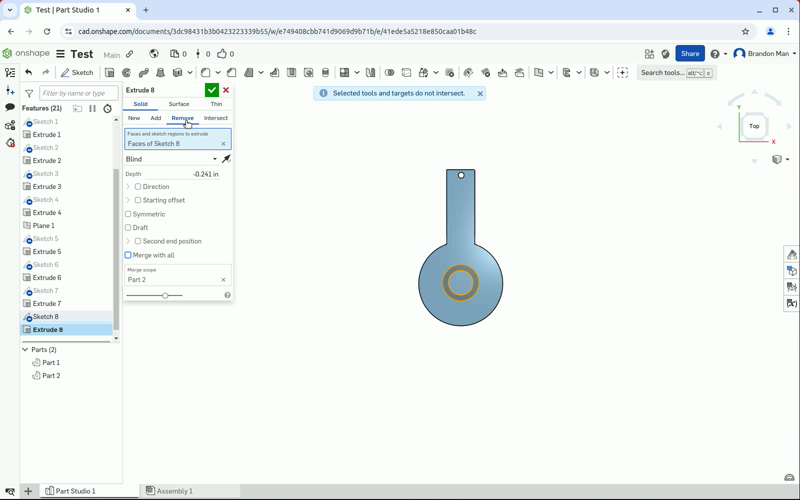
key(space)
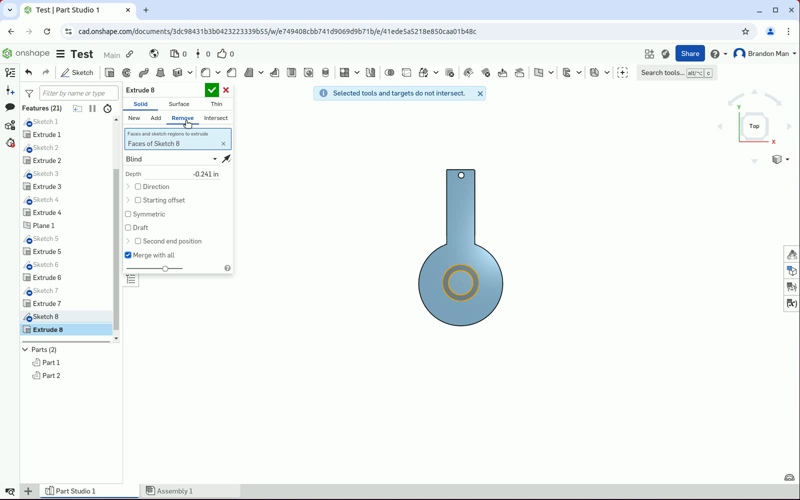
key(enter)
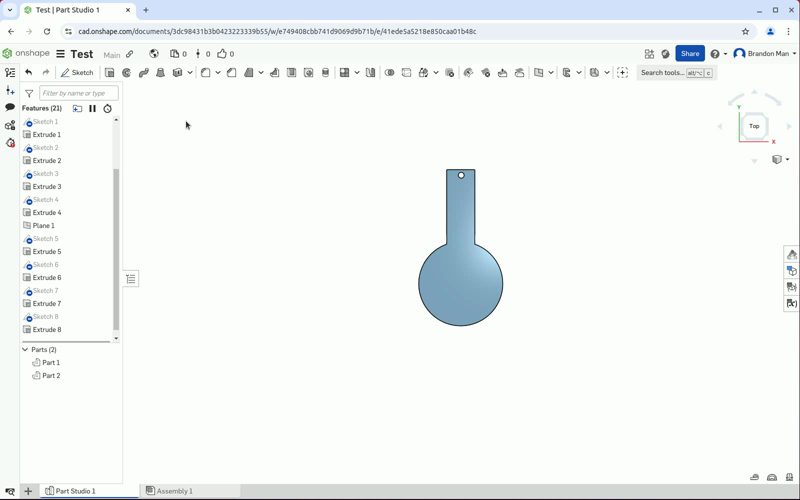
key(shift+h)
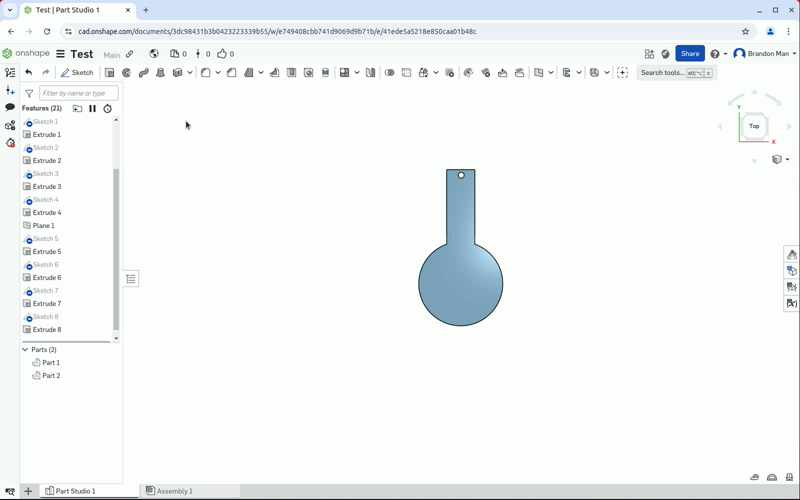
key(shift+h)
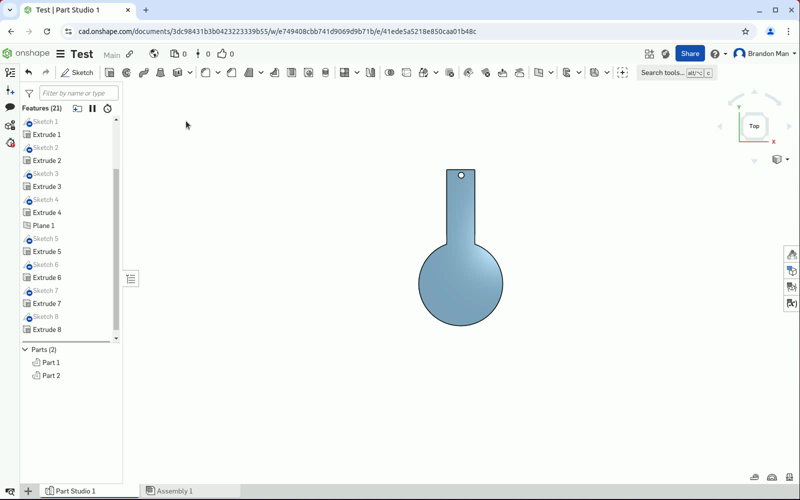
key(shift+7)
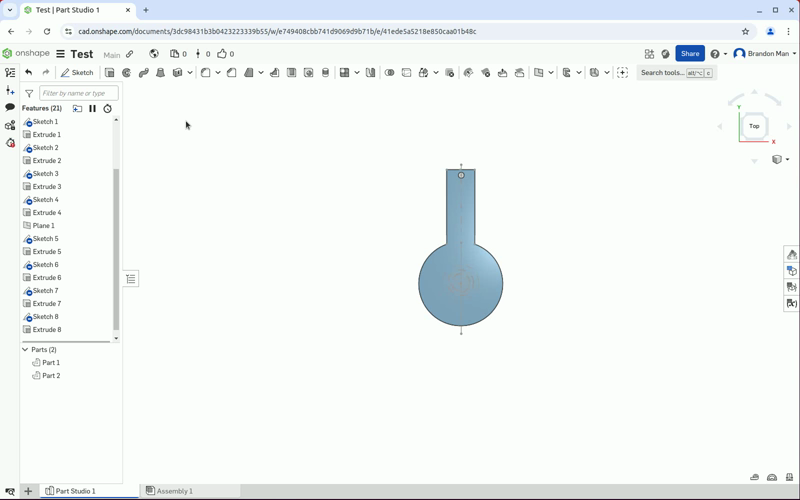
key(up, 3)
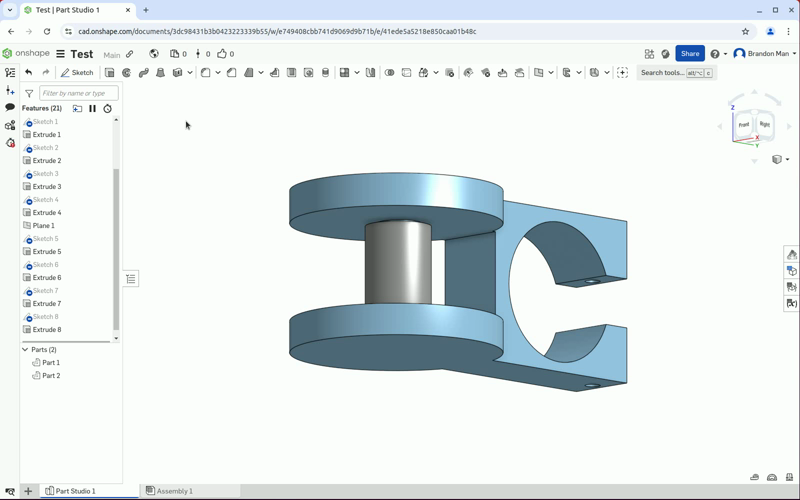
key(left, 3)
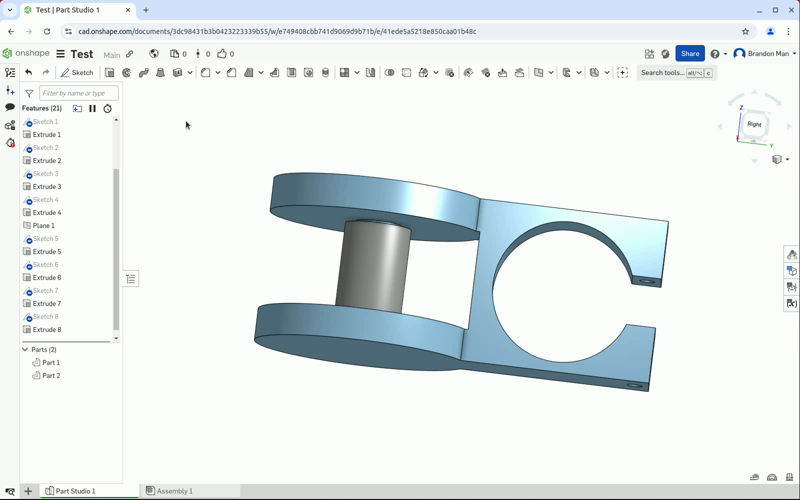
key(right, 3)
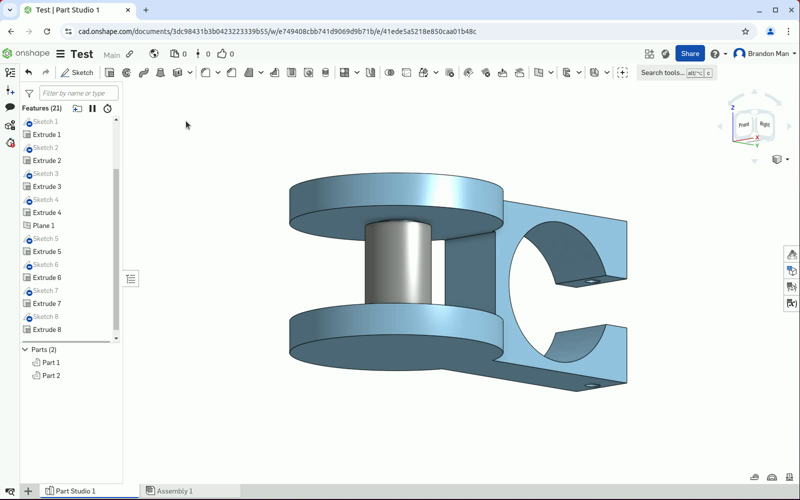
key(down, 3)
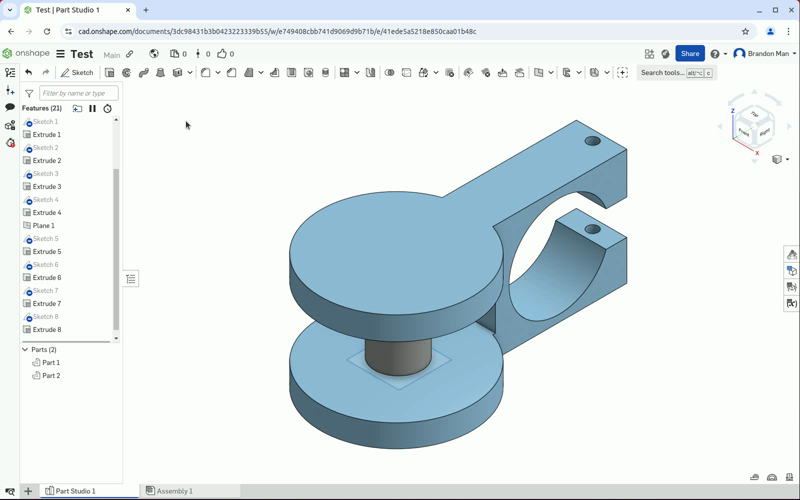
mouse_move(69, 124)
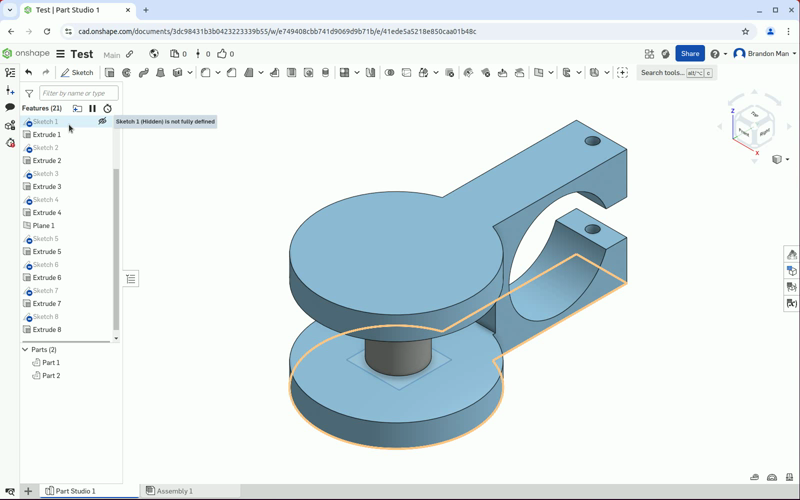
click(69, 124)